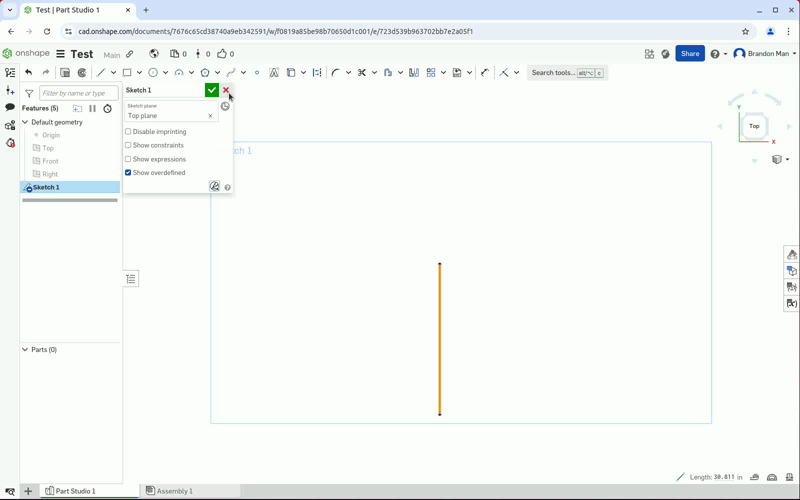
key(shift+h)
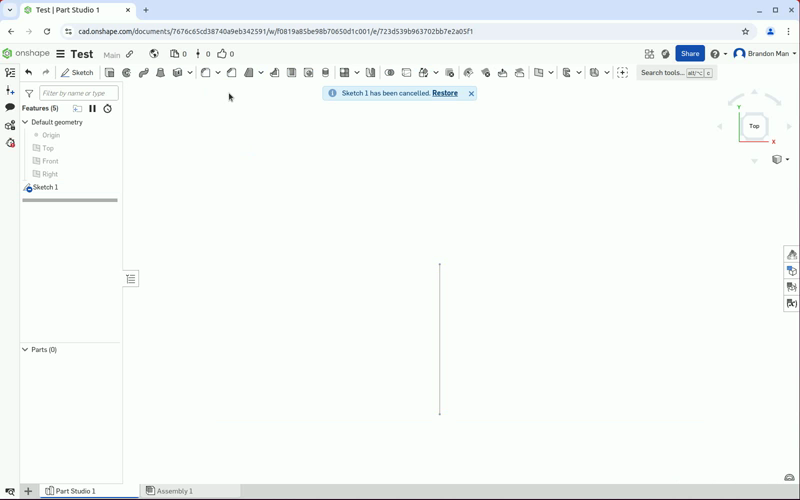
key(shift+s)
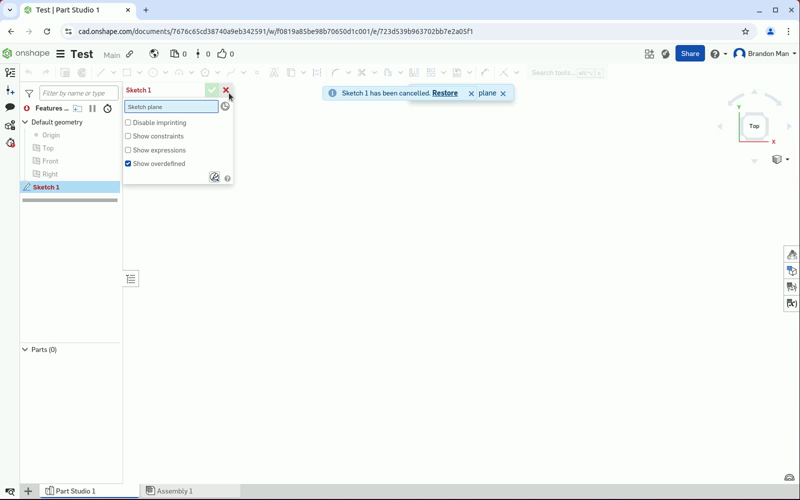
mouse_move(73, 150)
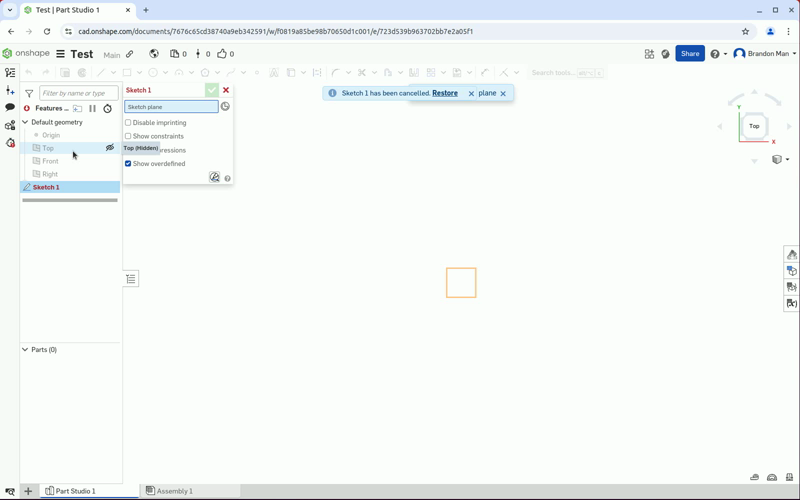
click(73, 150)
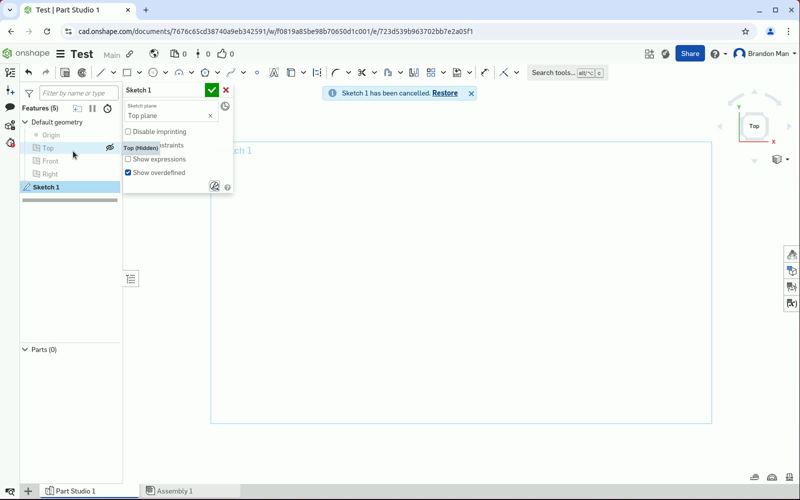
mouse_move(73, 352)
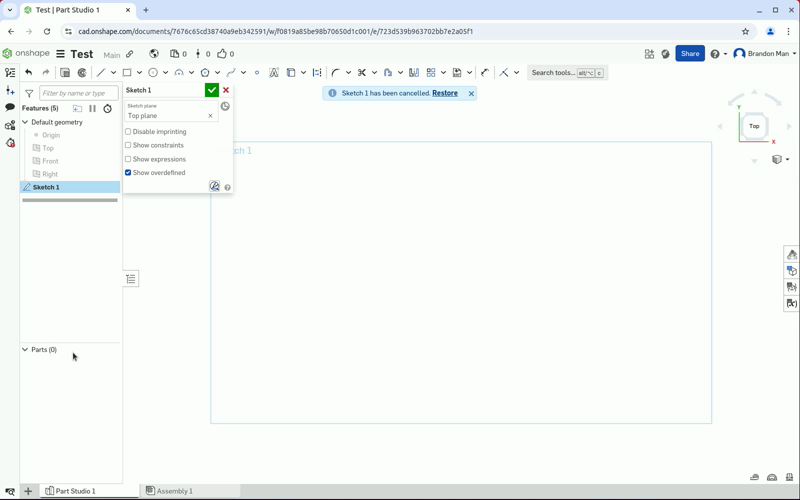
key(y)
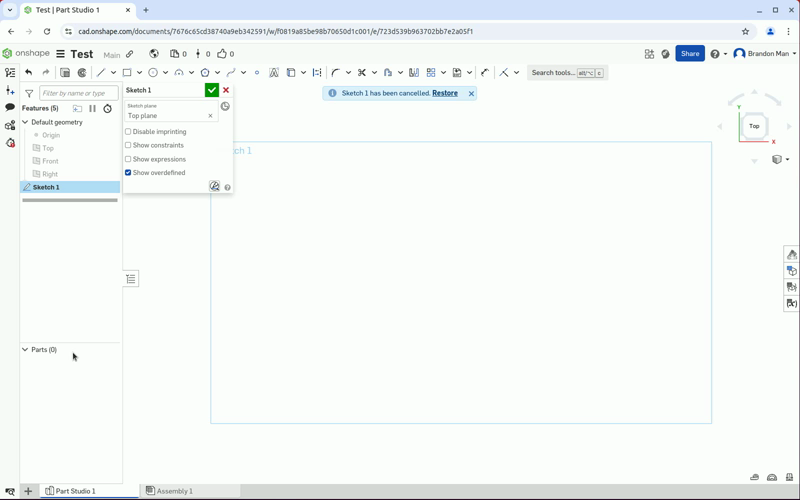
key(a)
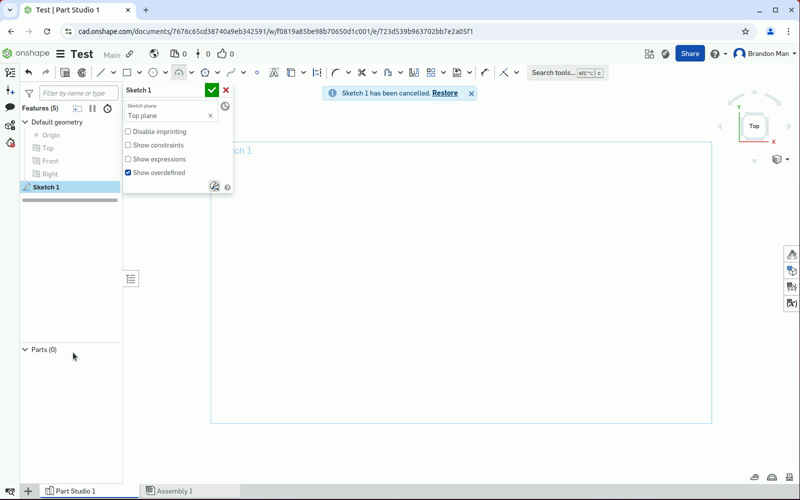
key_down(shift)
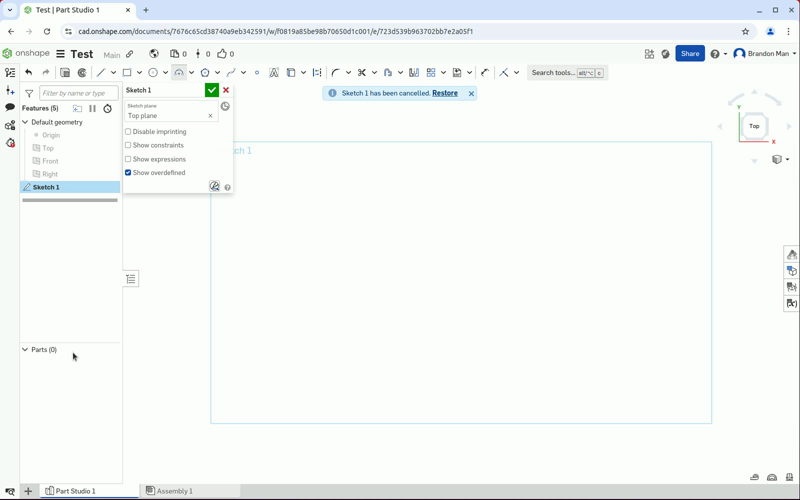
mouse_move(358, 300)
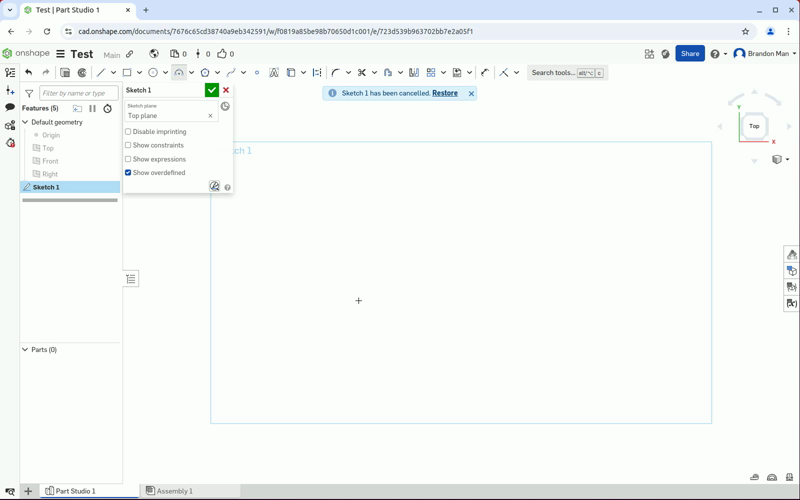
click(358, 300)
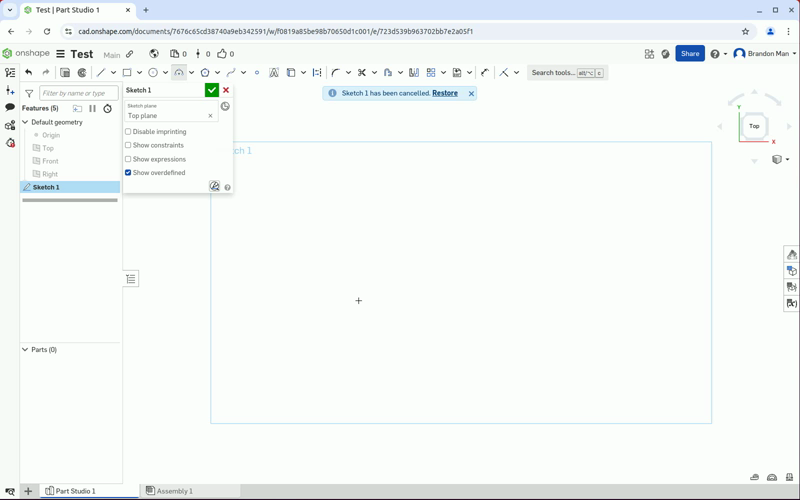
key_up(shift)
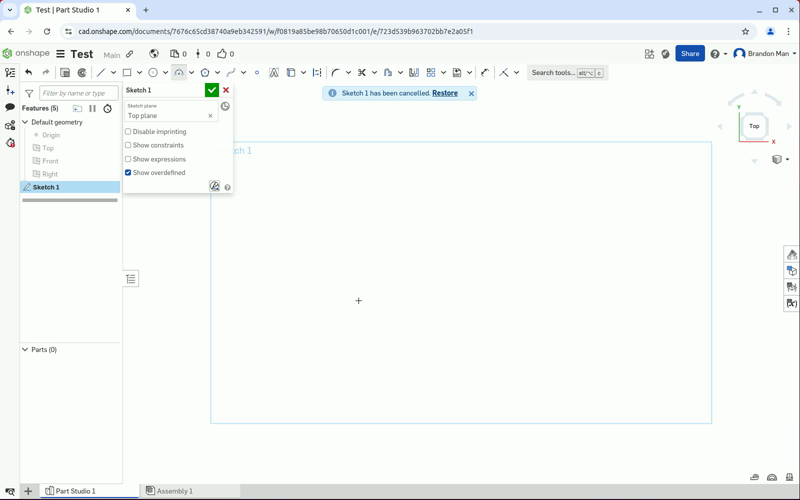
key_down(shift)
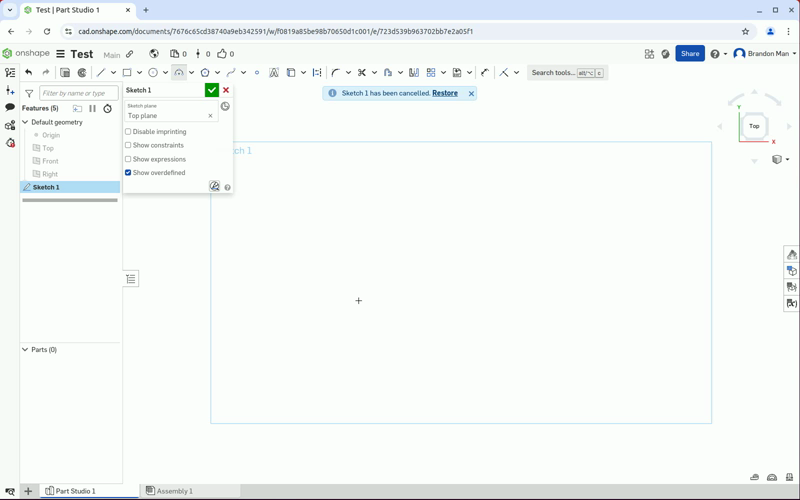
mouse_move(381, 289)
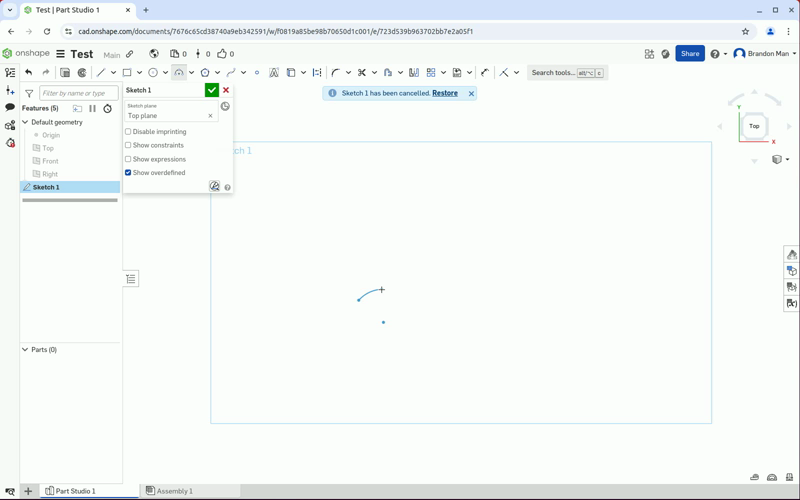
click(381, 289)
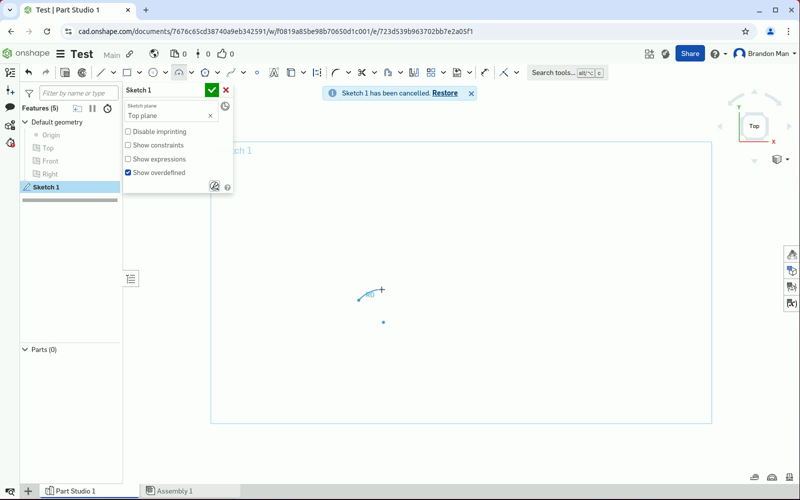
mouse_move(372, 299)
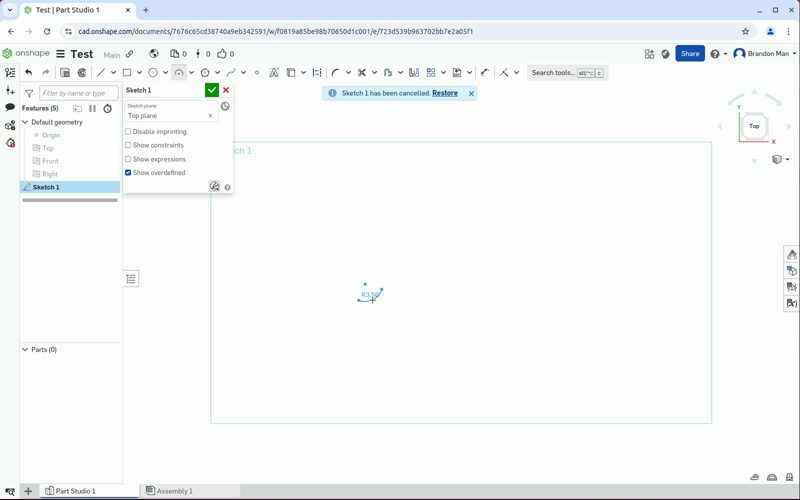
click(372, 299)
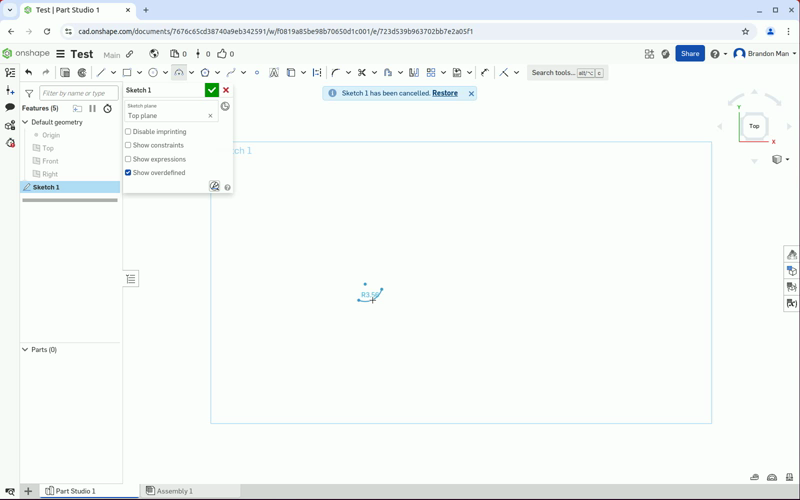
key_up(shift)
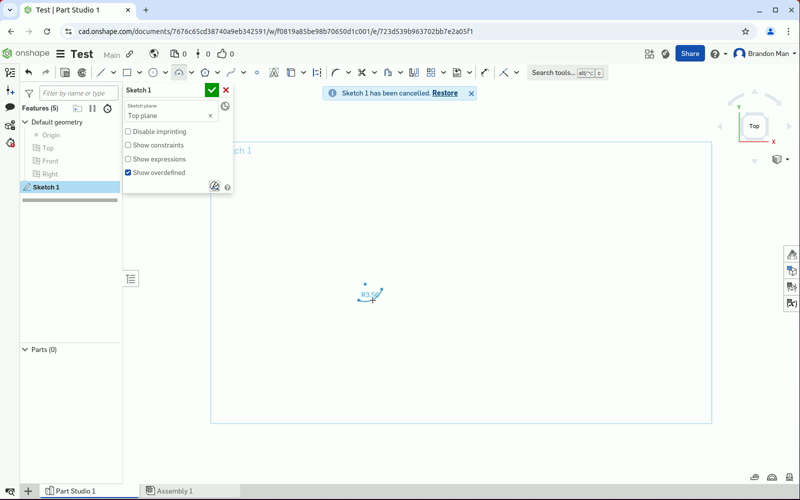
key(esc)
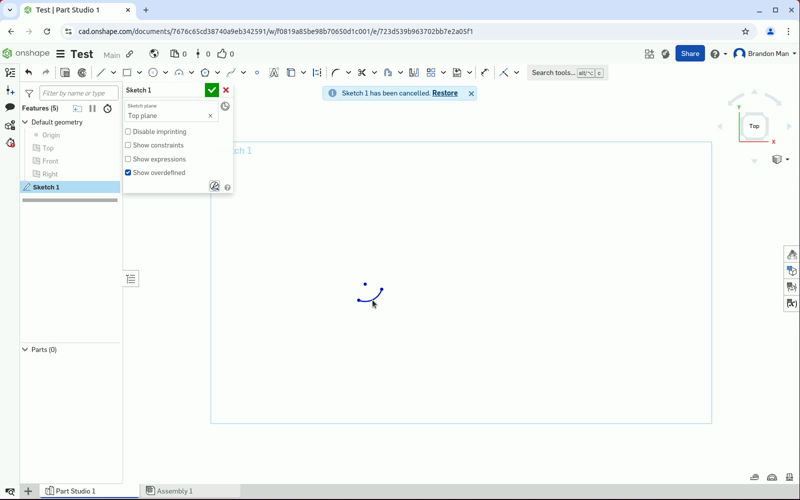
key(l)
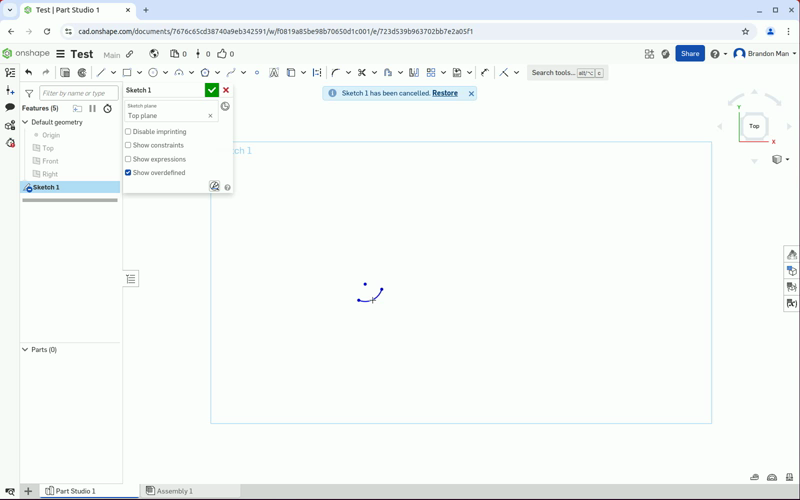
mouse_move(381, 289)
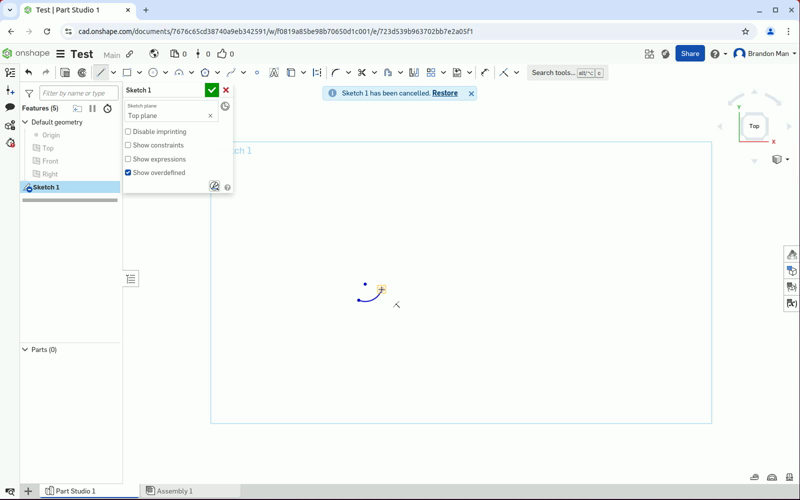
click(381, 289)
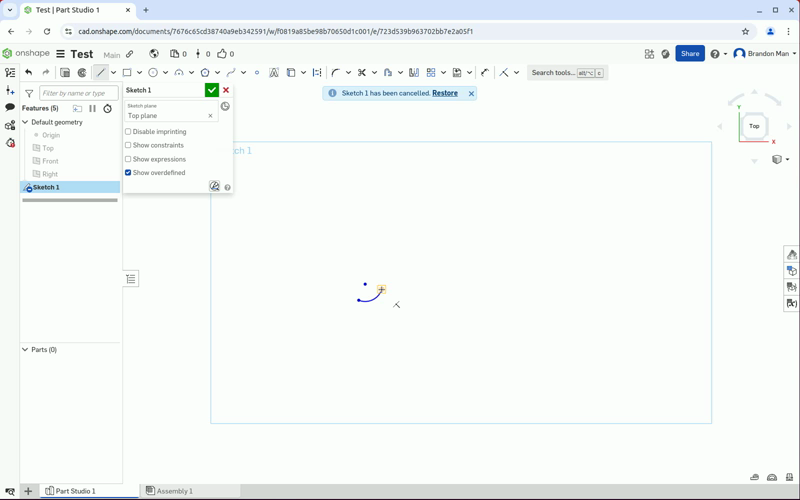
key_down(shift)
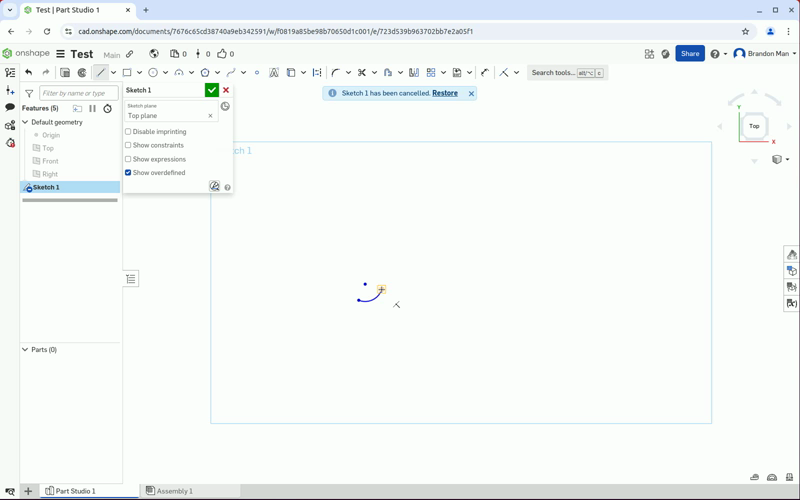
mouse_move(411, 289)
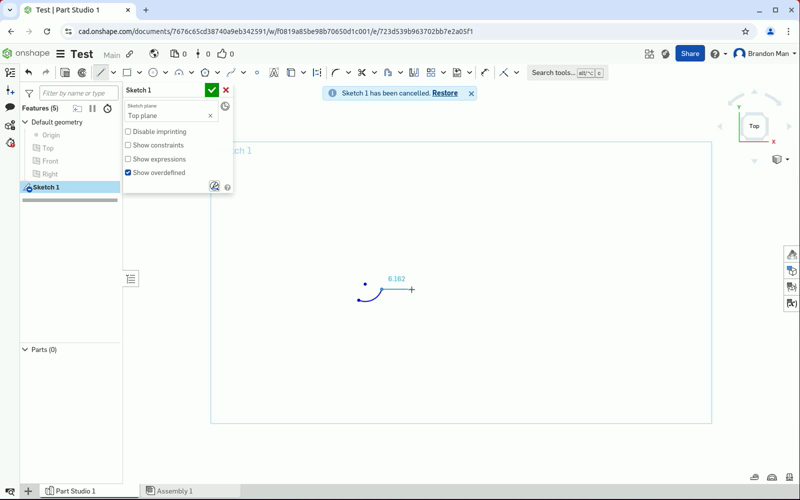
mouse_move(377, 289)
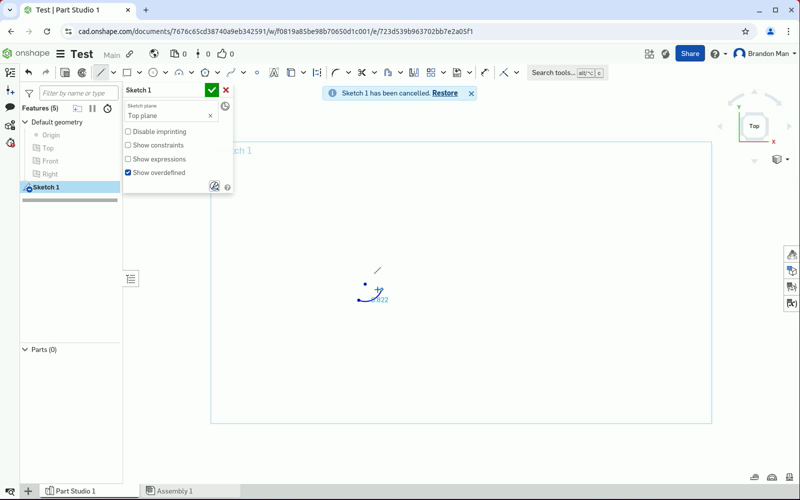
scroll(6)
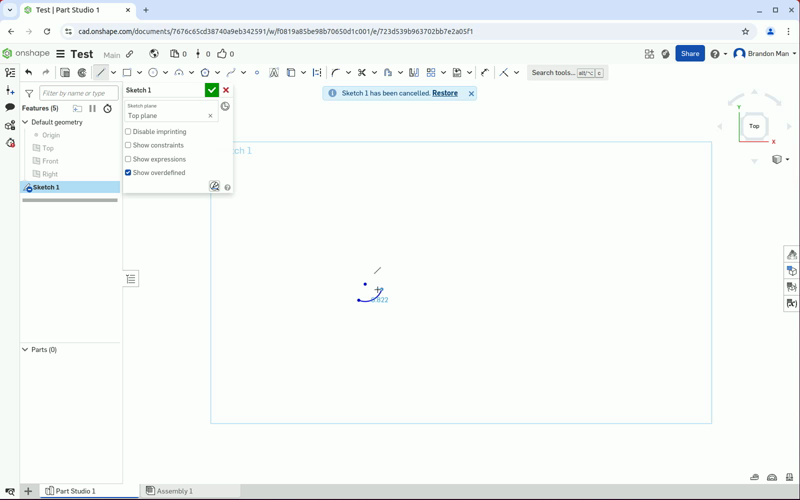
scroll(6)
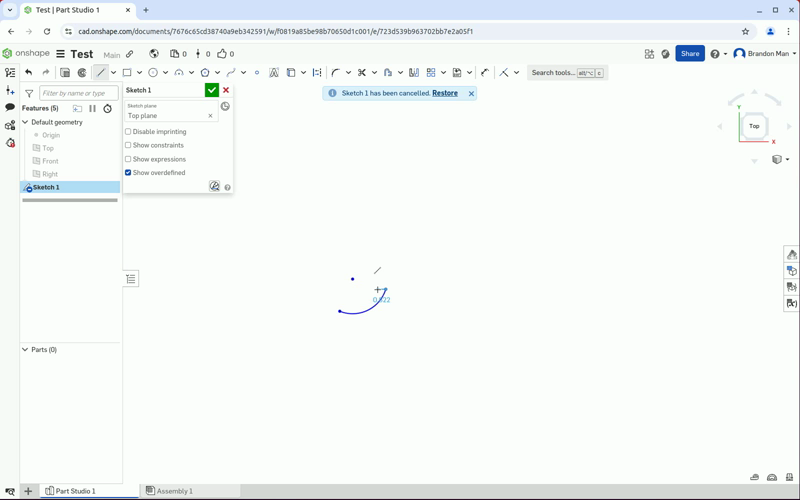
scroll(6)
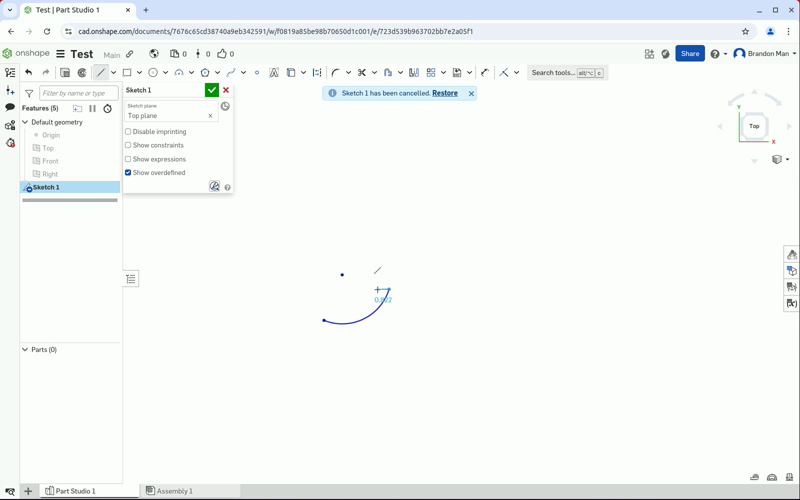
scroll(6)
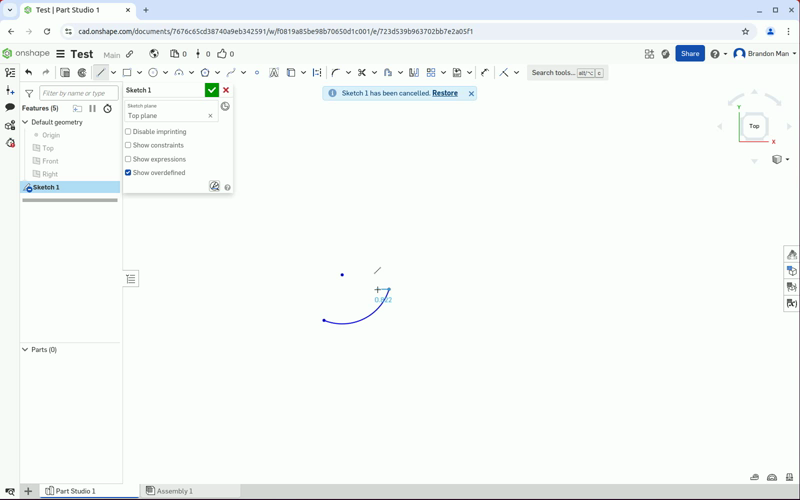
scroll(6)
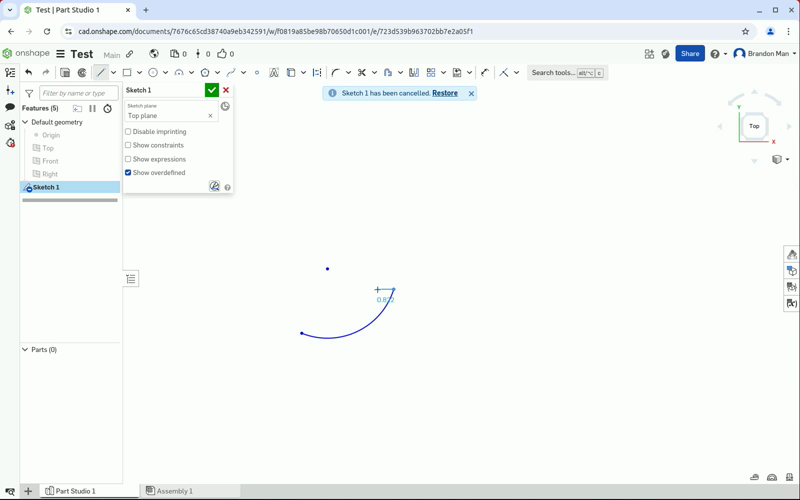
scroll(6)
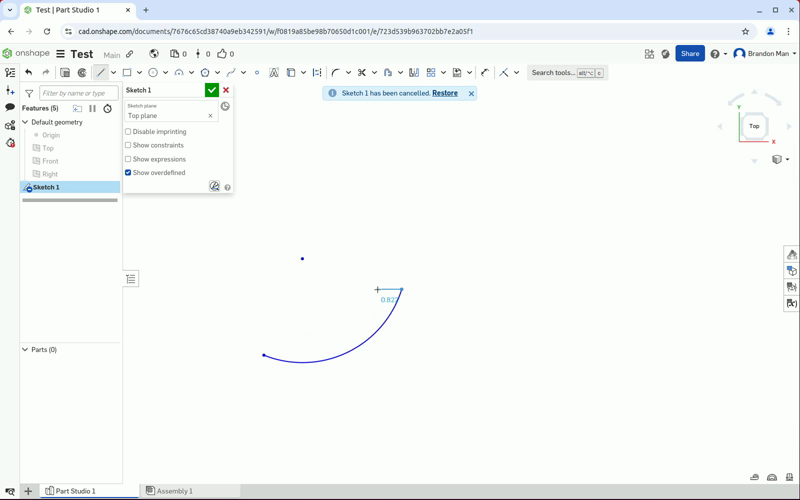
scroll(6)
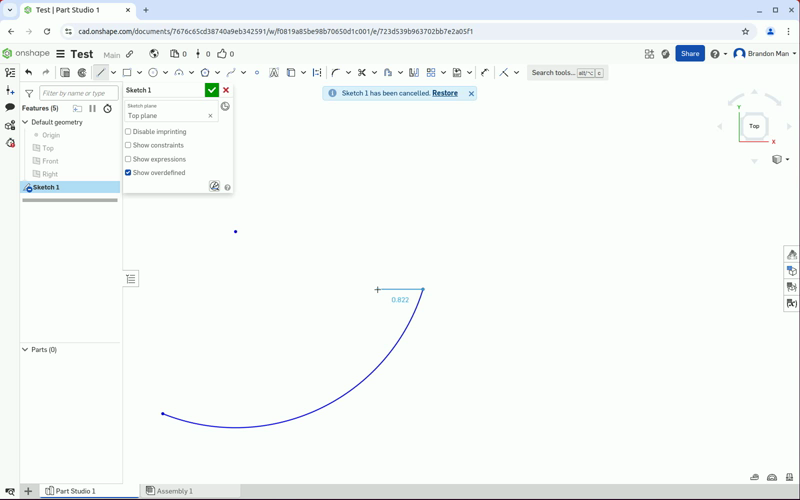
click(377, 289)
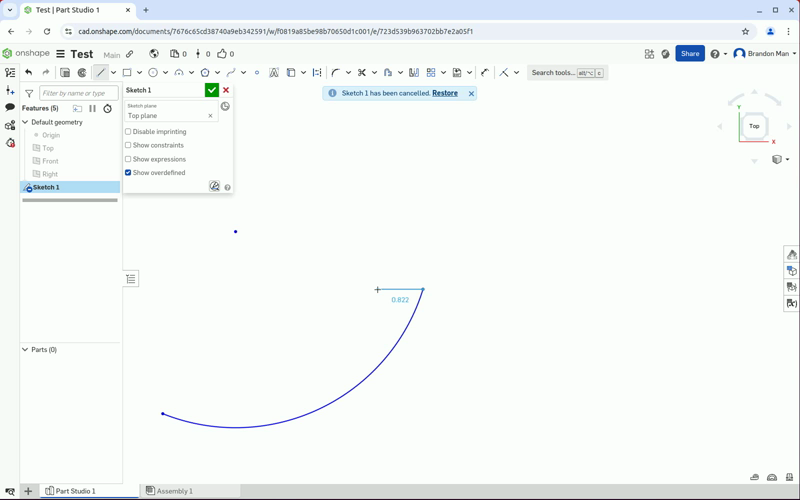
scroll(-6)
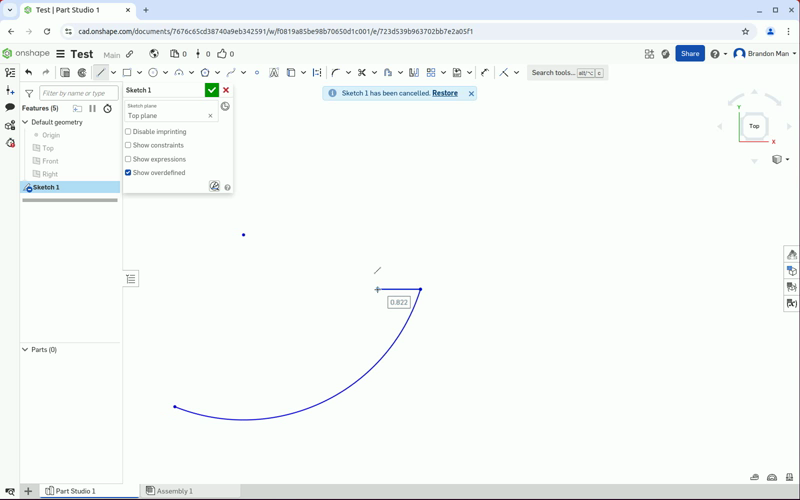
scroll(-6)
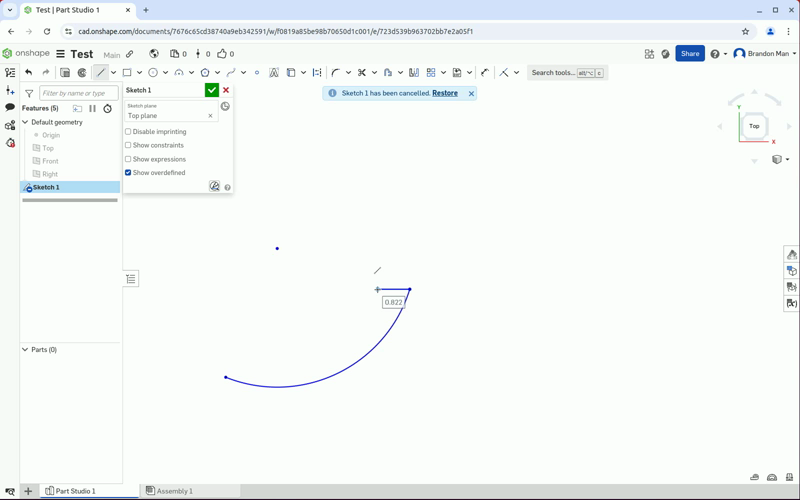
scroll(-6)
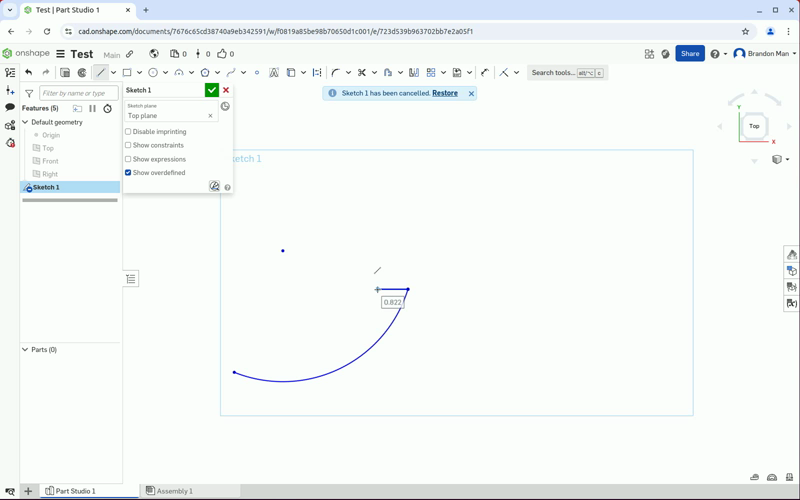
scroll(-6)
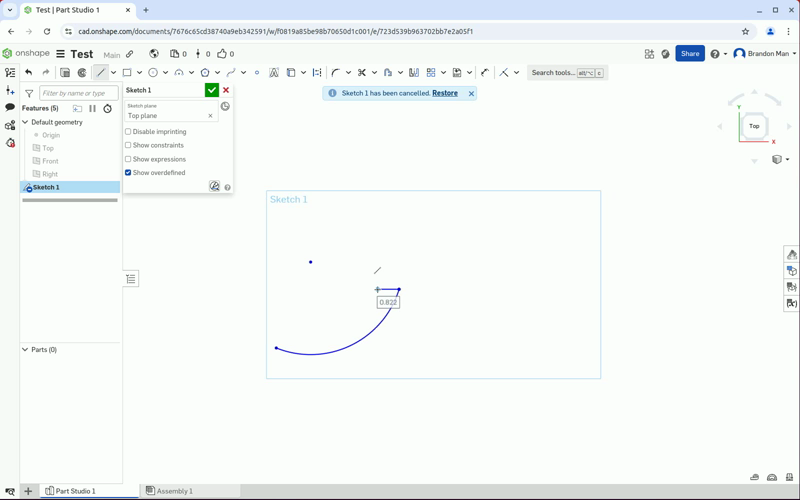
scroll(-6)
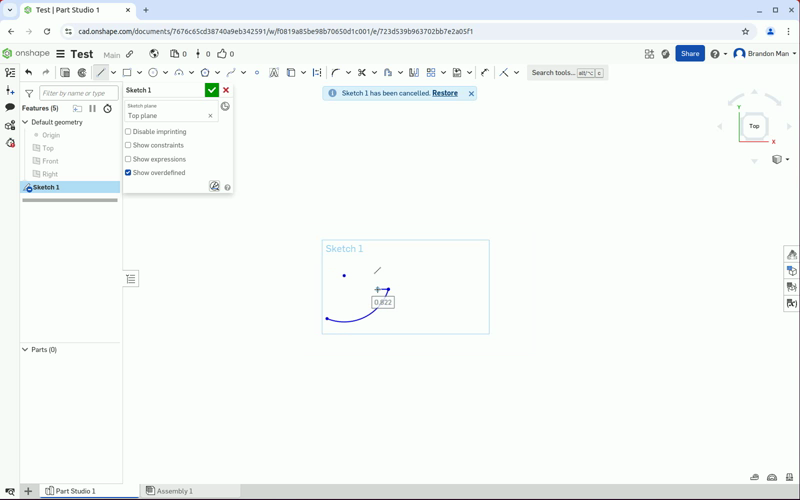
scroll(-6)
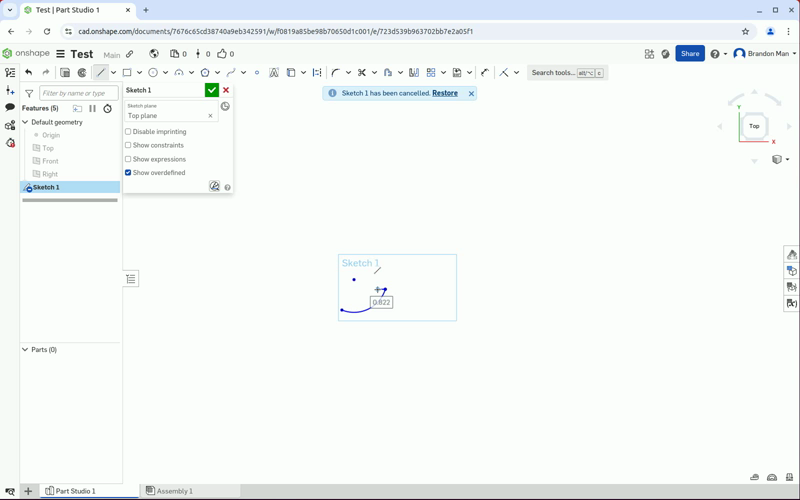
scroll(-6)
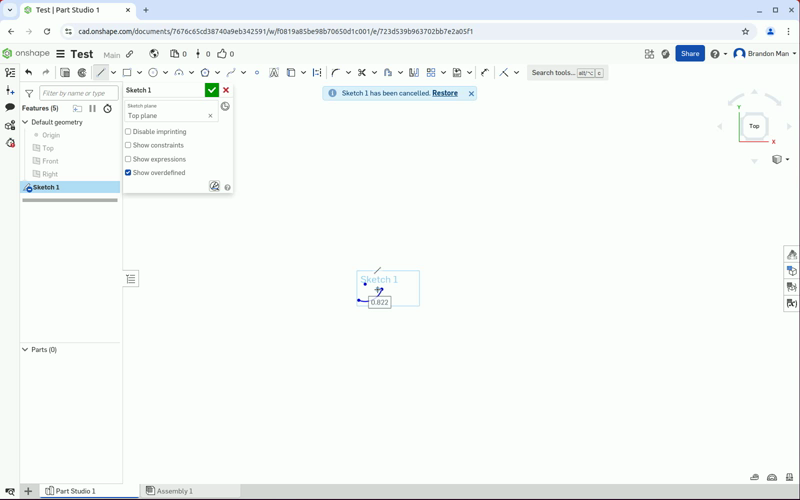
key_up(shift)
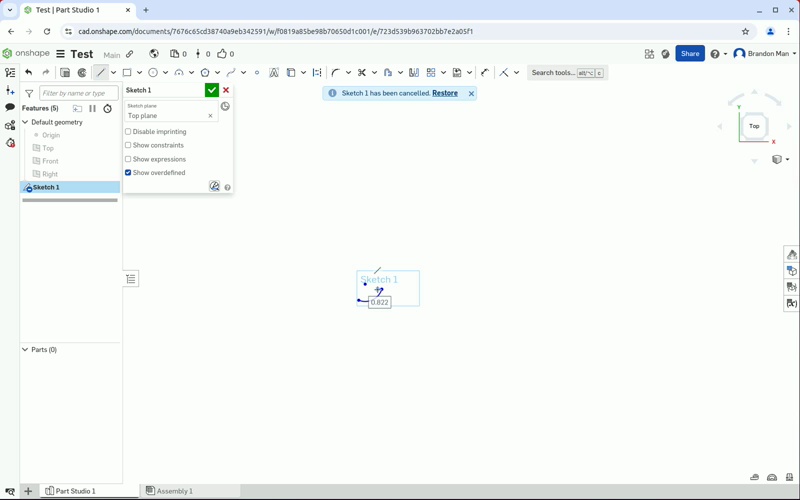
key_down(shift)
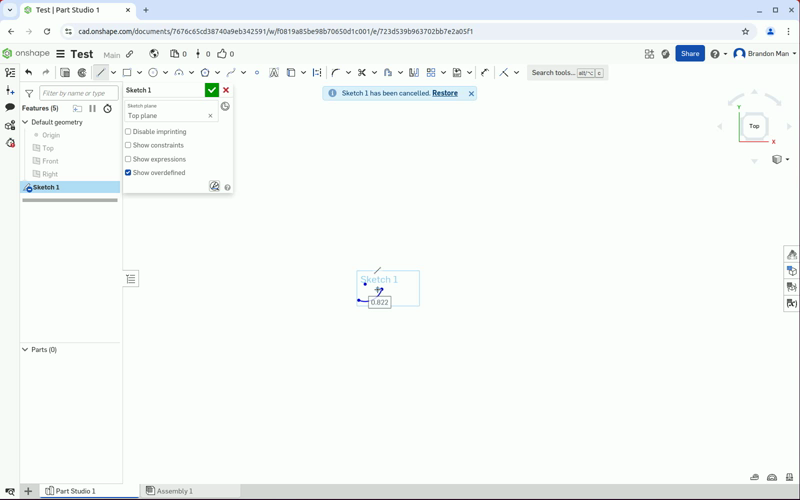
mouse_move(407, 289)
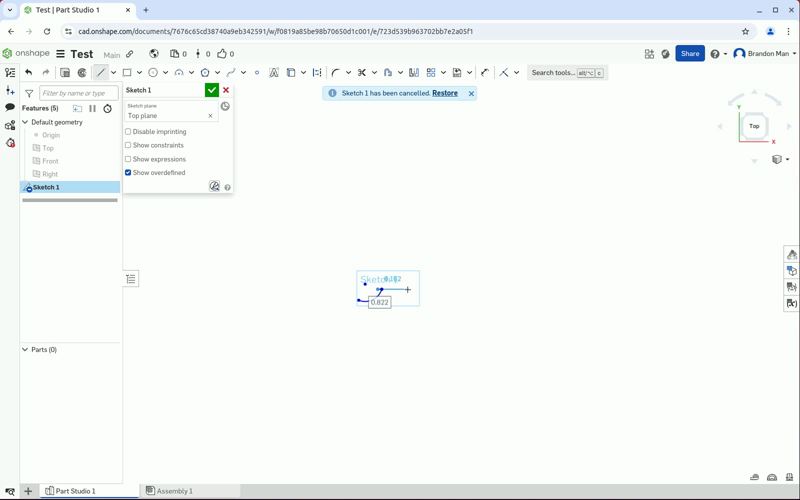
mouse_move(377, 294)
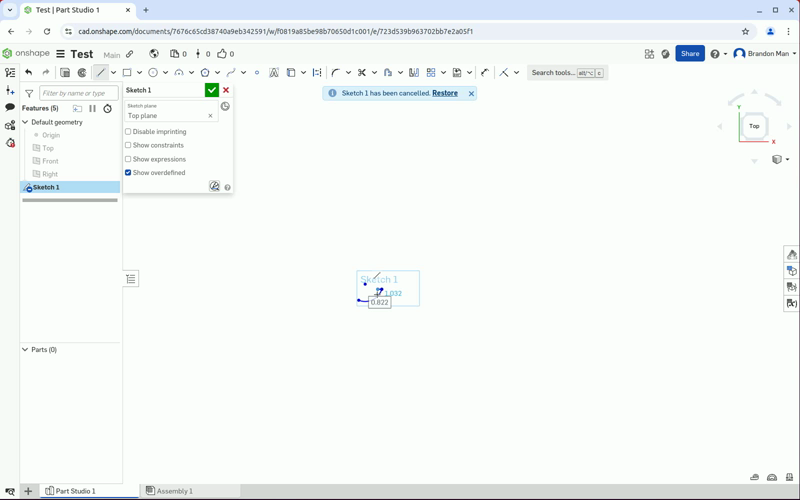
scroll(6)
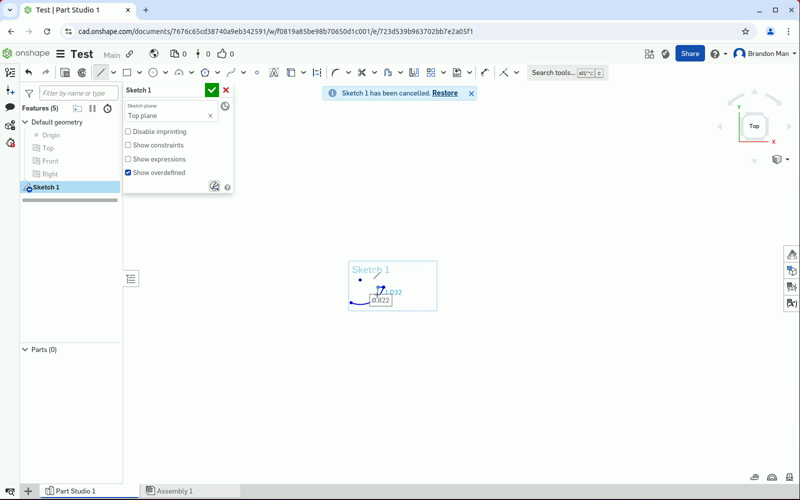
scroll(6)
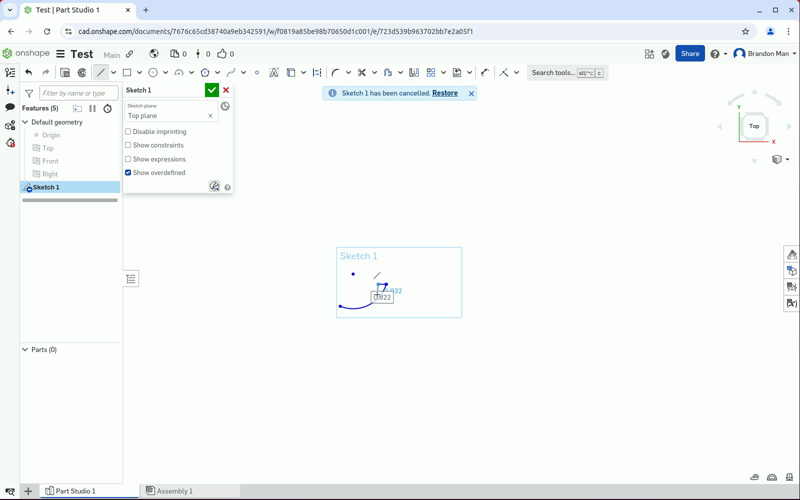
scroll(6)
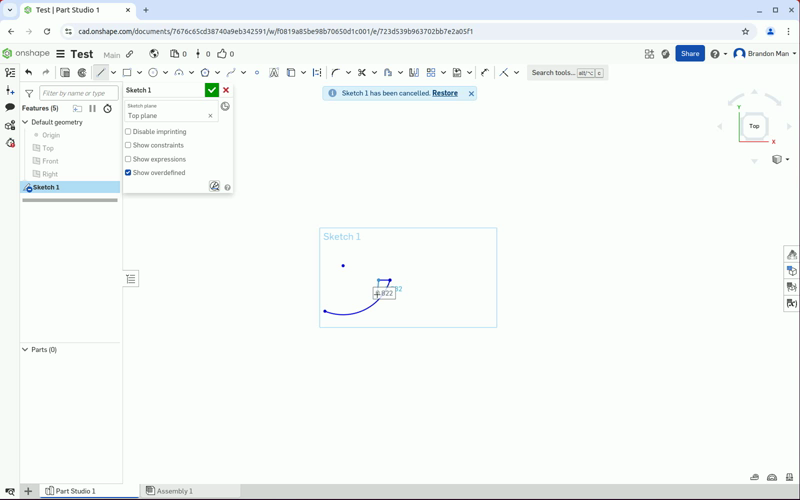
scroll(6)
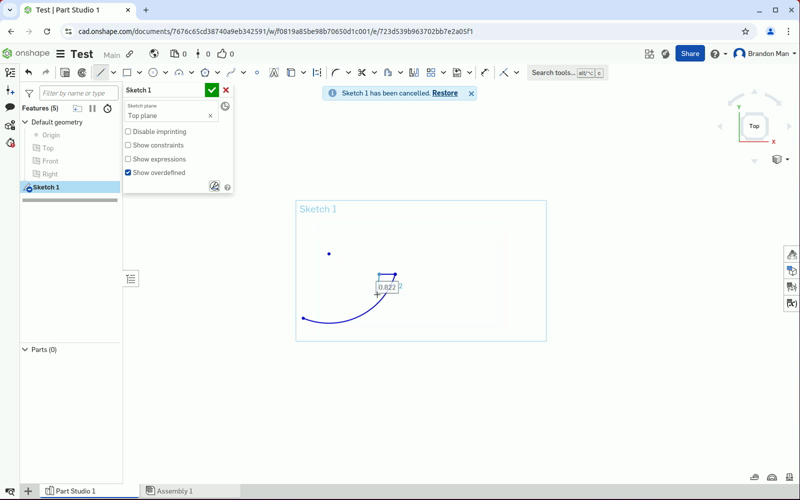
scroll(6)
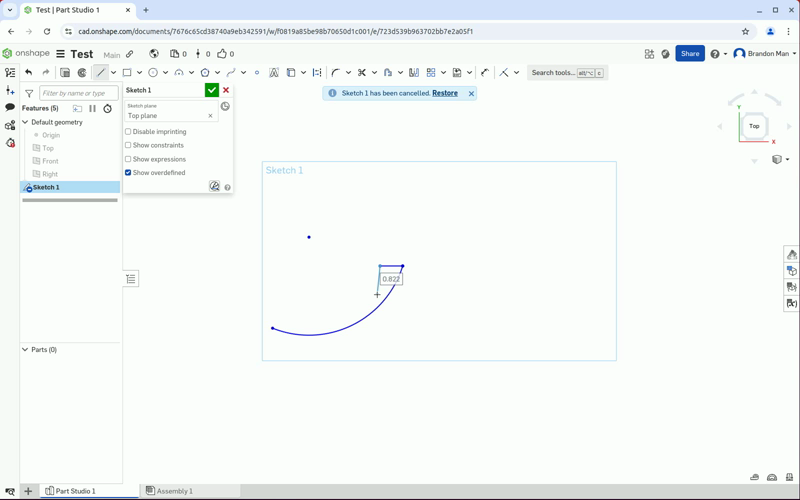
scroll(6)
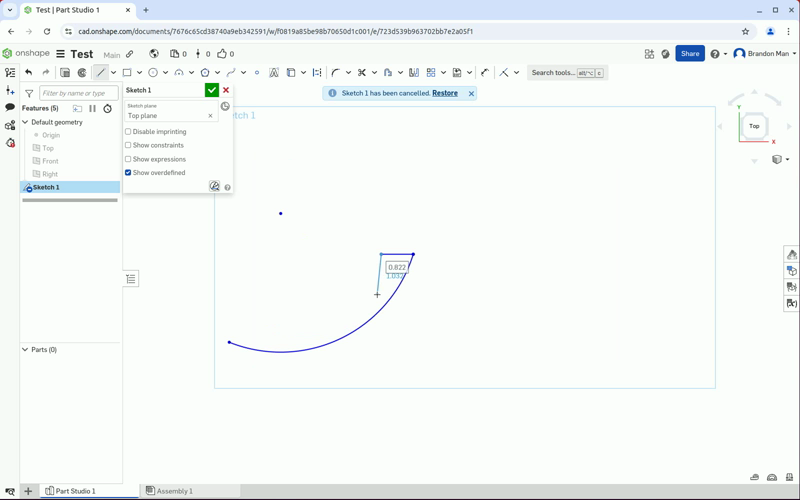
scroll(6)
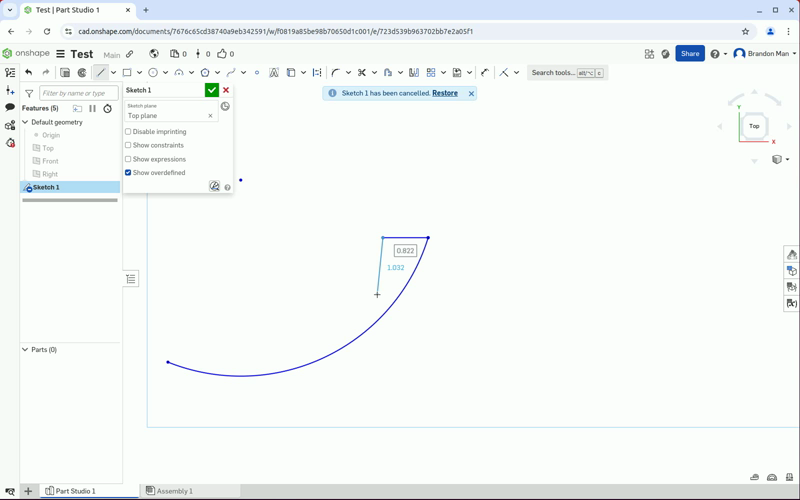
click(377, 294)
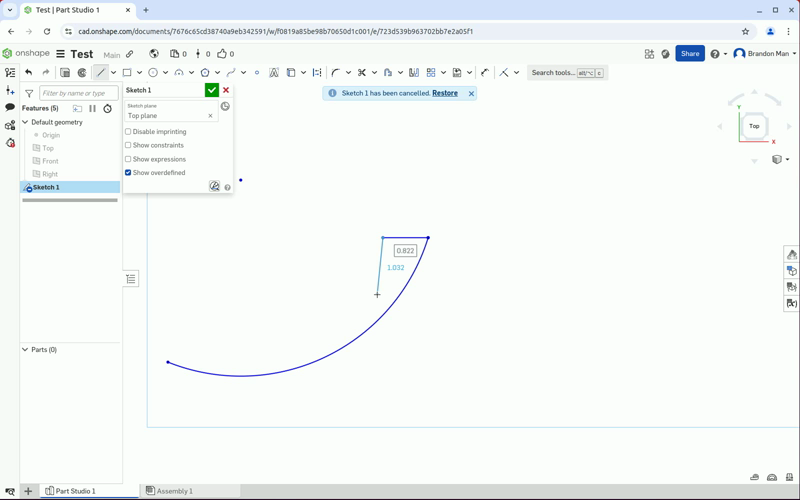
scroll(-6)
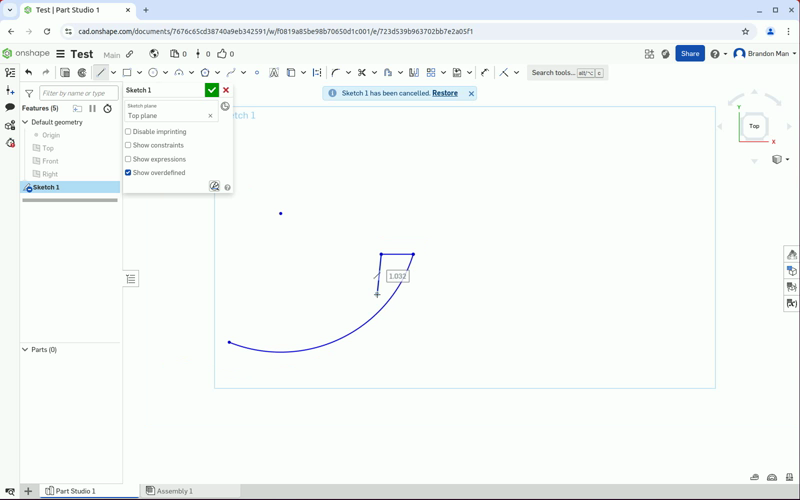
scroll(-6)
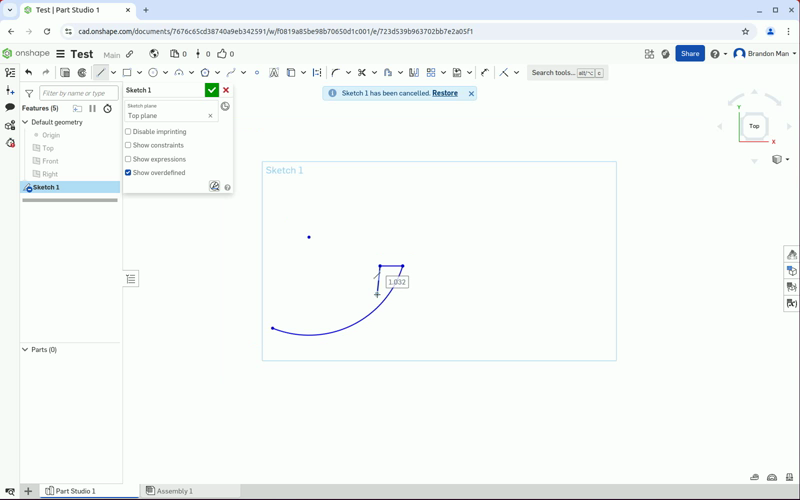
scroll(-6)
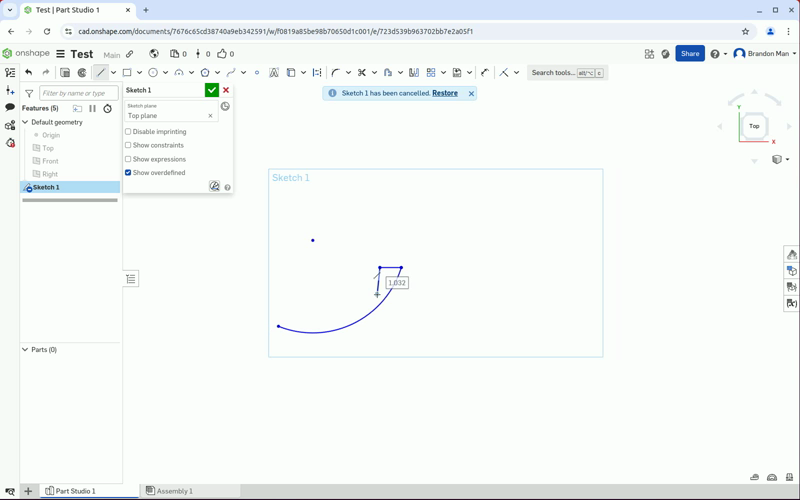
scroll(-6)
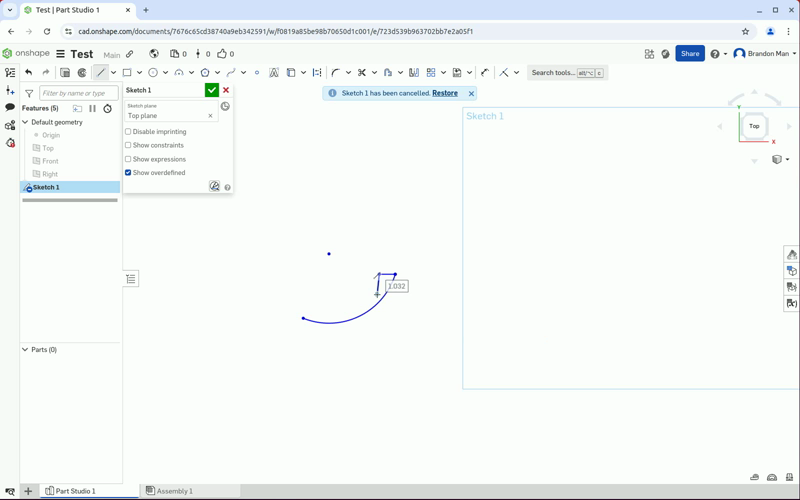
scroll(-6)
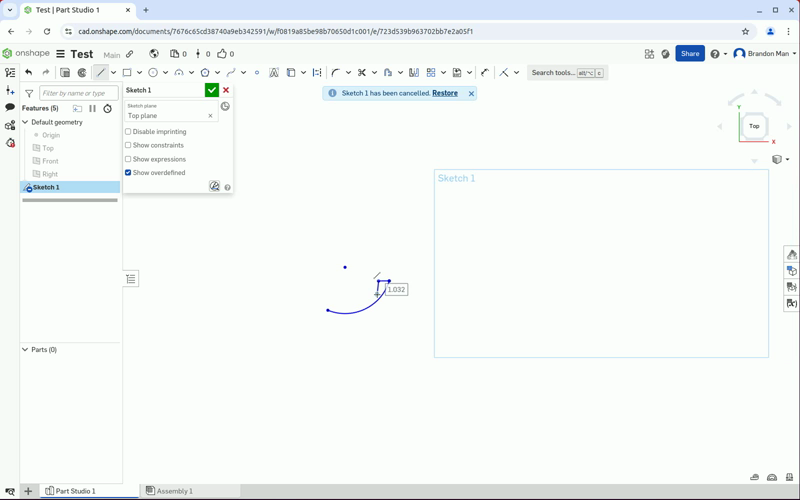
scroll(-6)
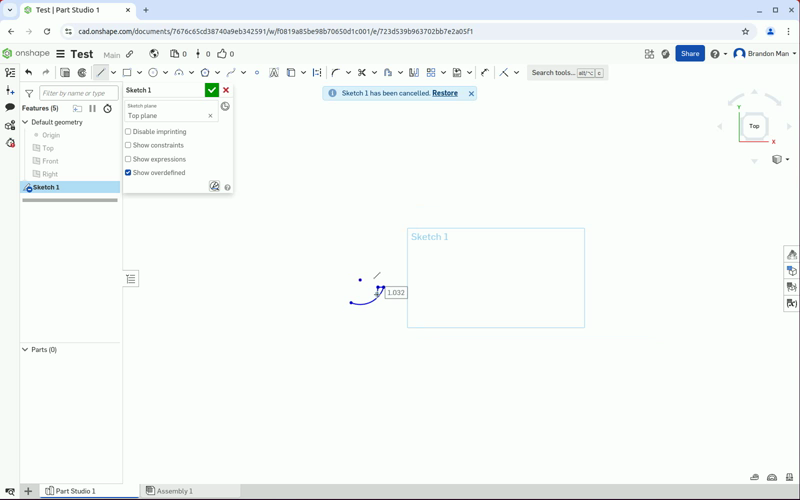
scroll(-6)
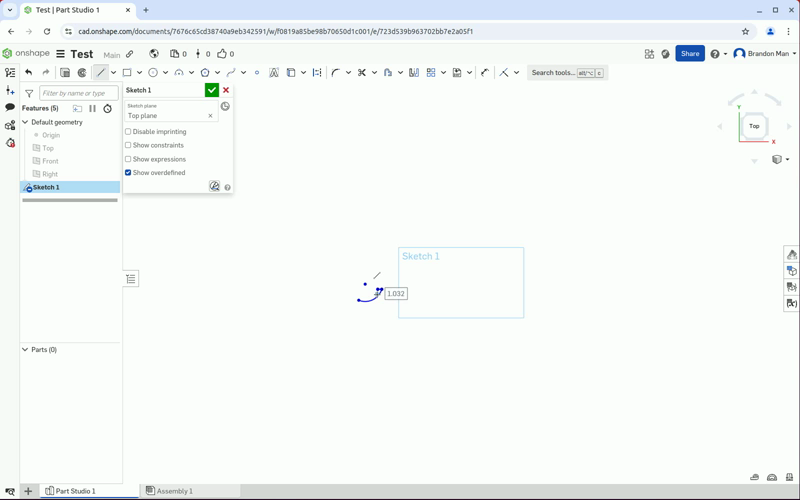
key_up(shift)
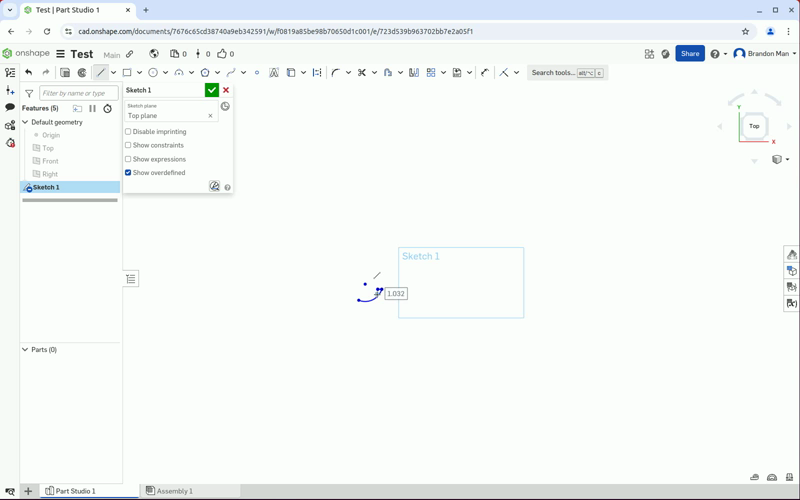
mouse_move(407, 294)
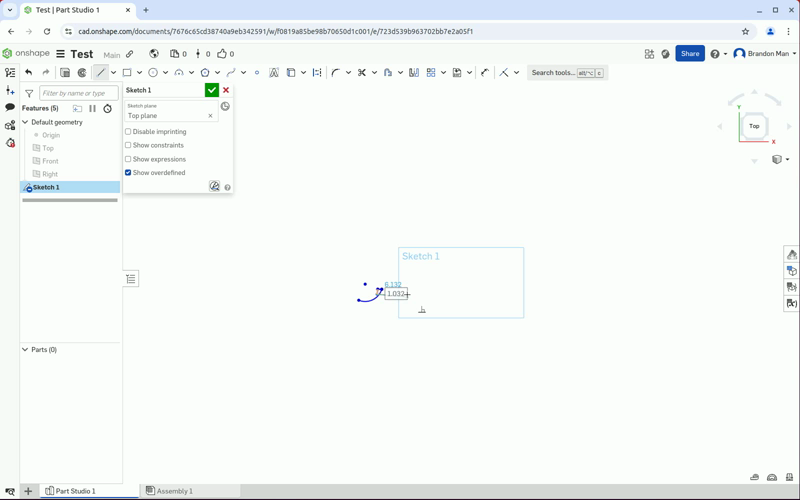
key_down(shift)
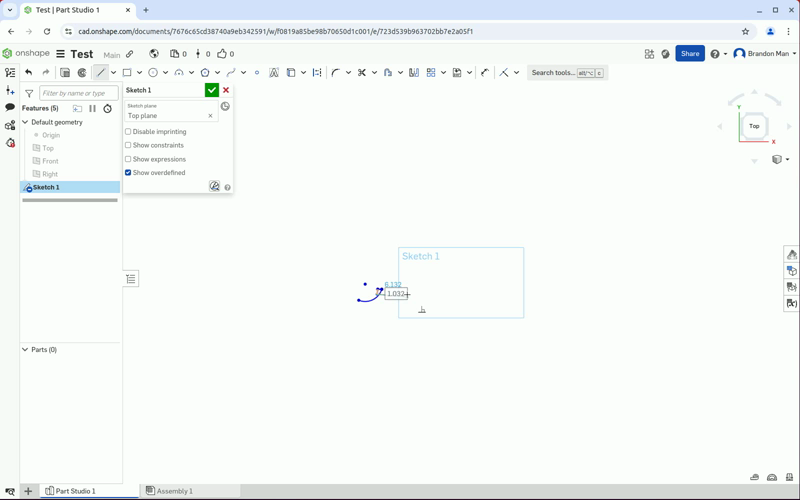
mouse_move(358, 300)
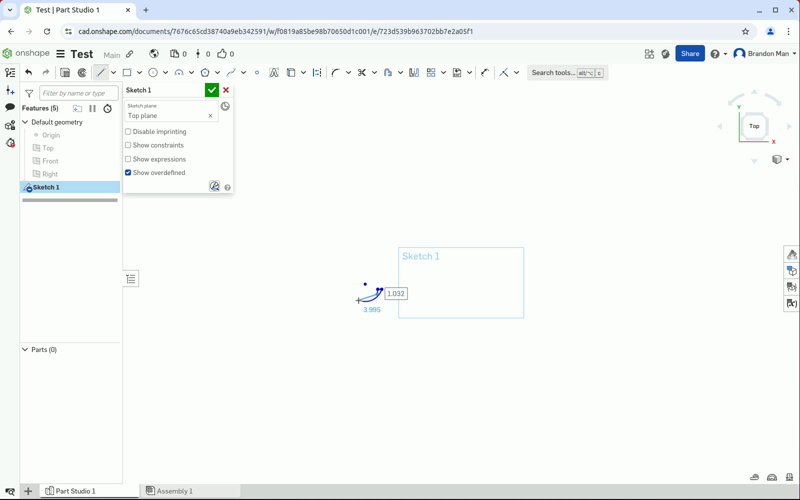
key_up(shift)
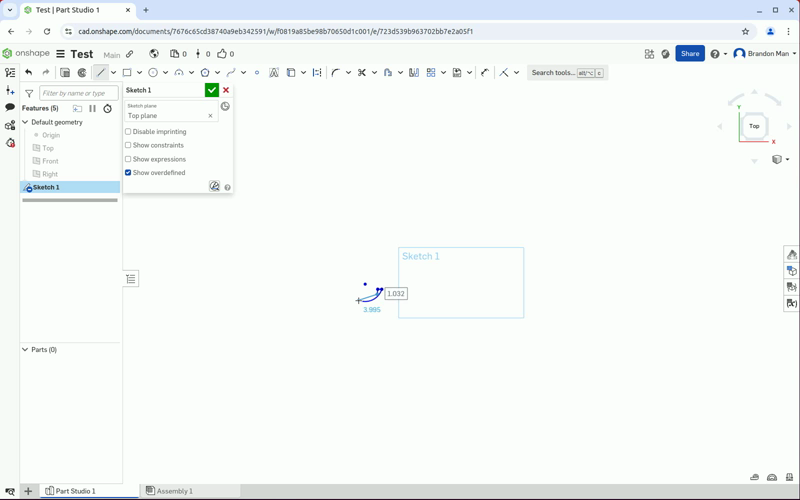
click(358, 300)
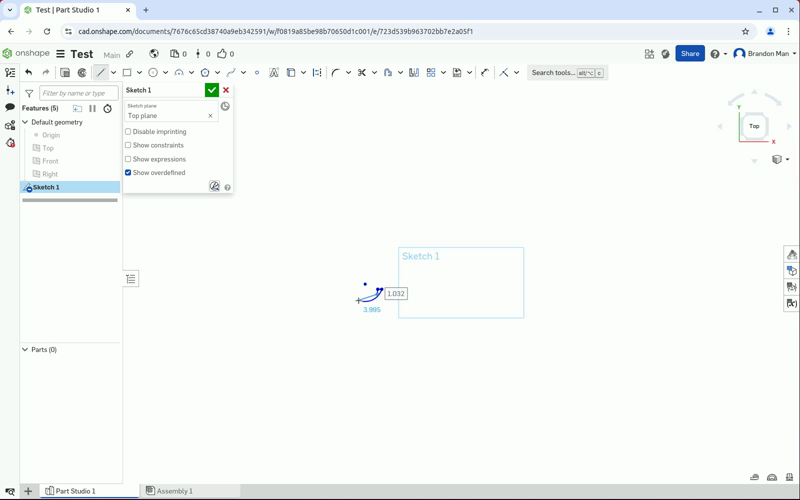
key(esc)
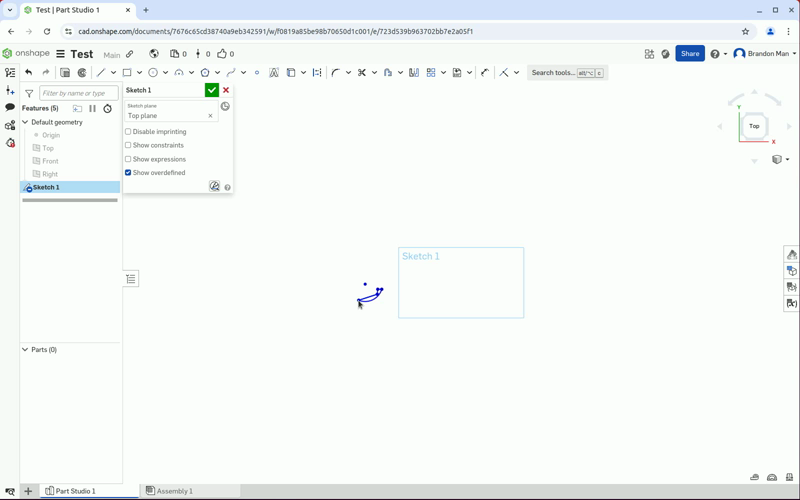
mouse_move(379, 290)
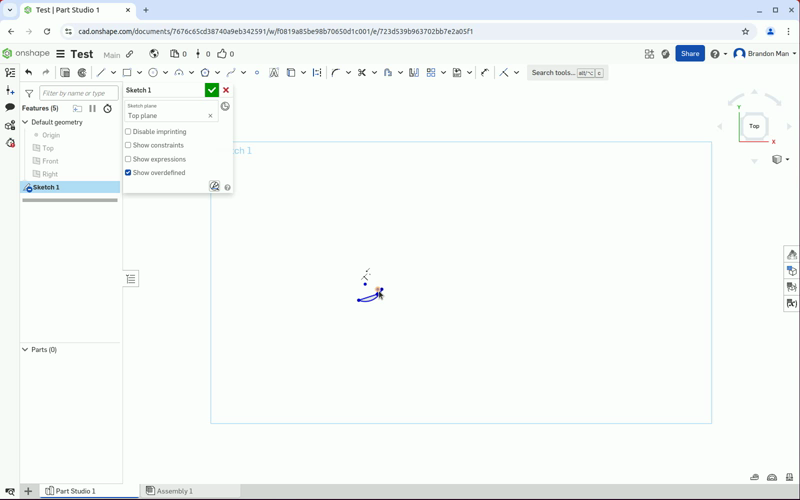
scroll(6)
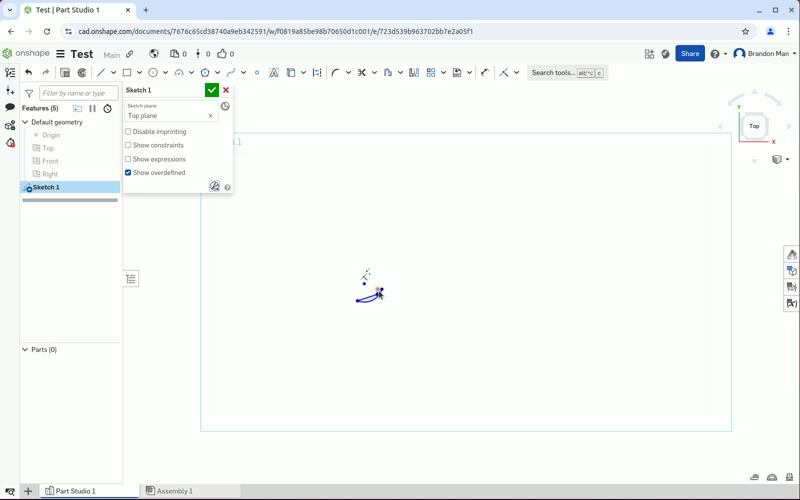
scroll(6)
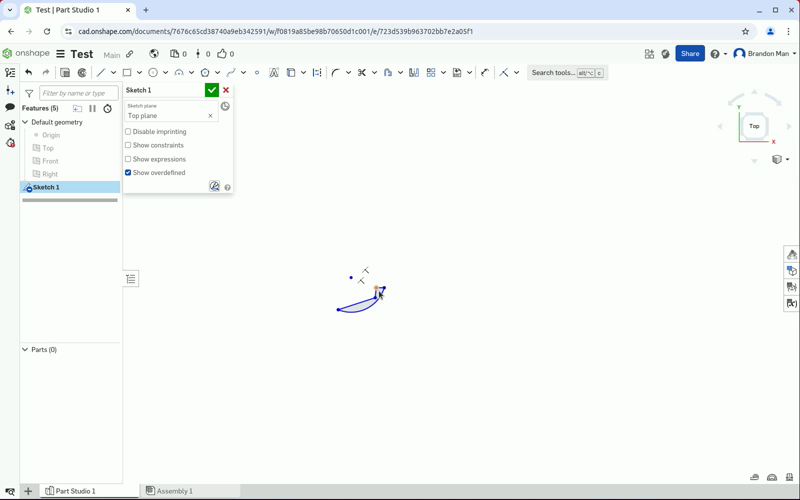
scroll(6)
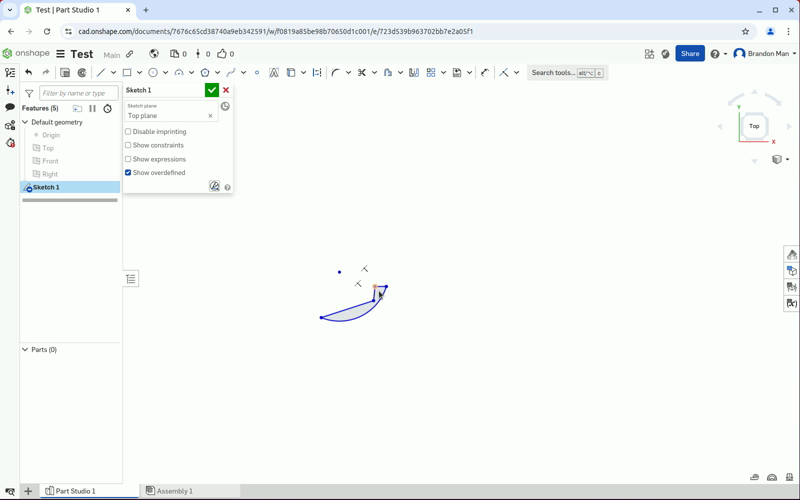
scroll(6)
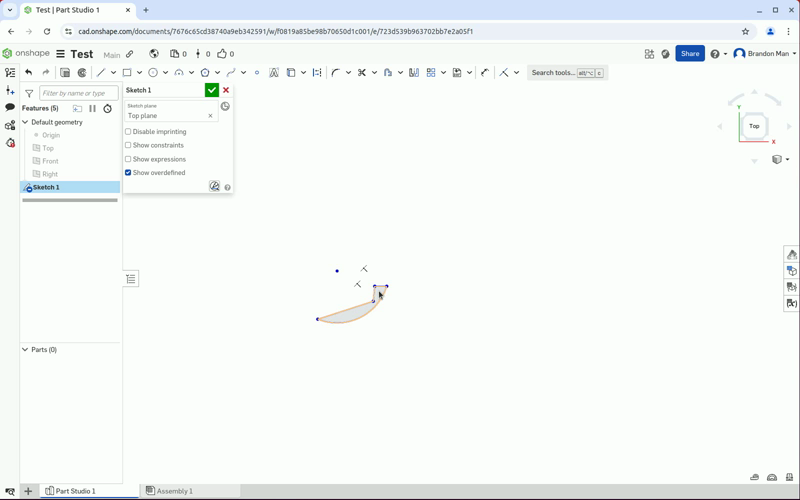
scroll(6)
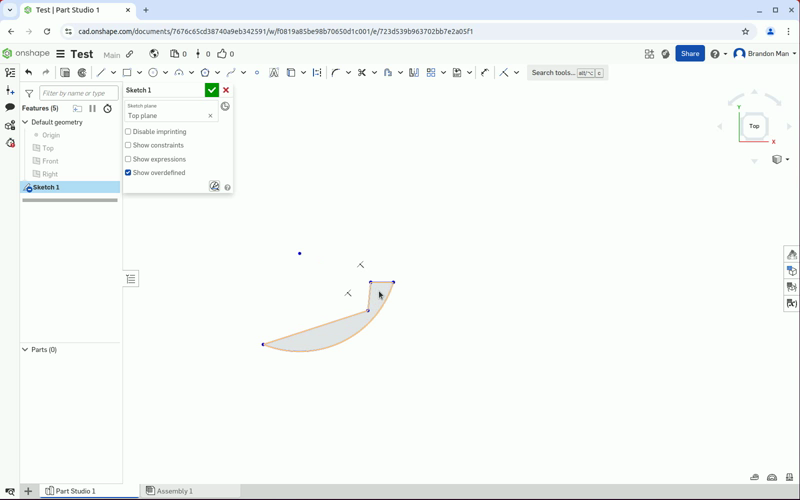
scroll(6)
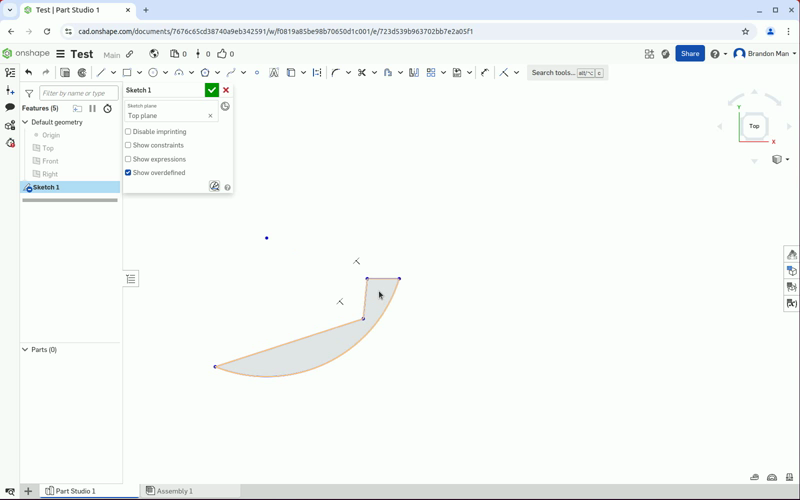
scroll(6)
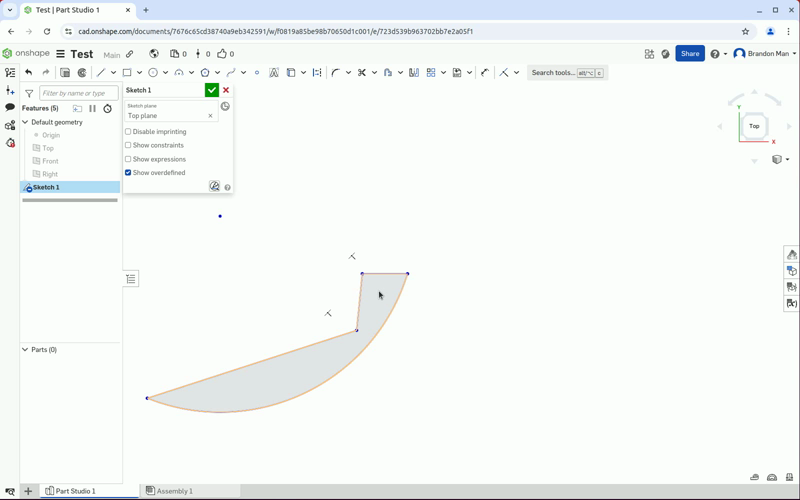
click(379, 290)
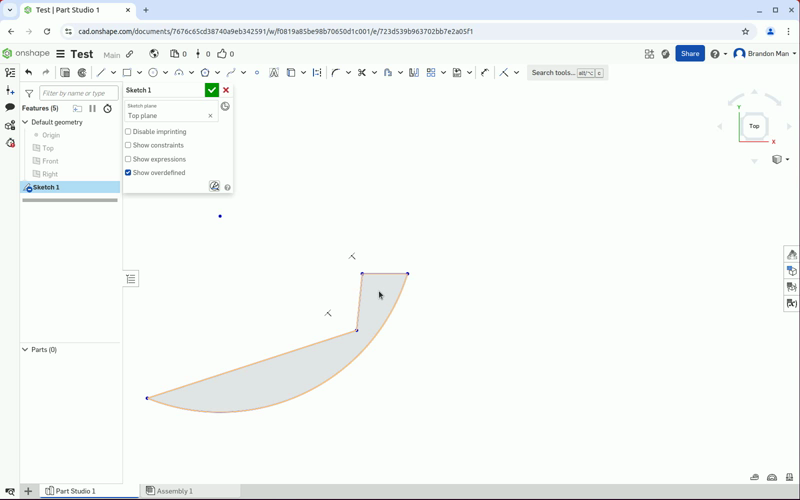
scroll(-6)
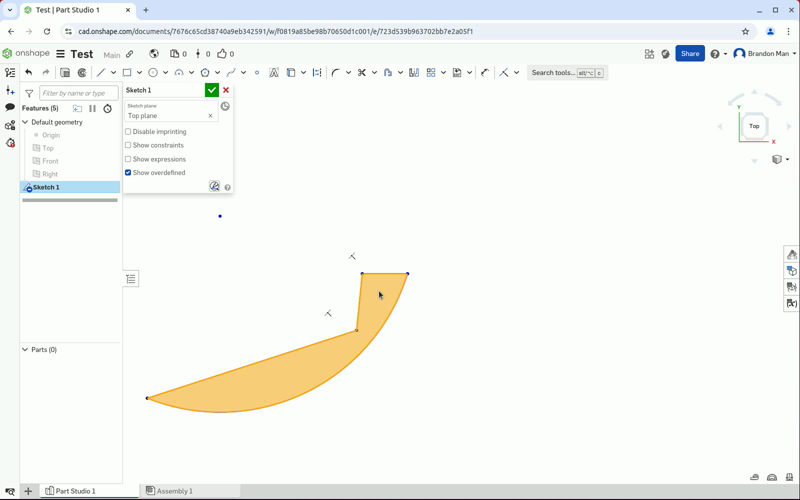
scroll(-6)
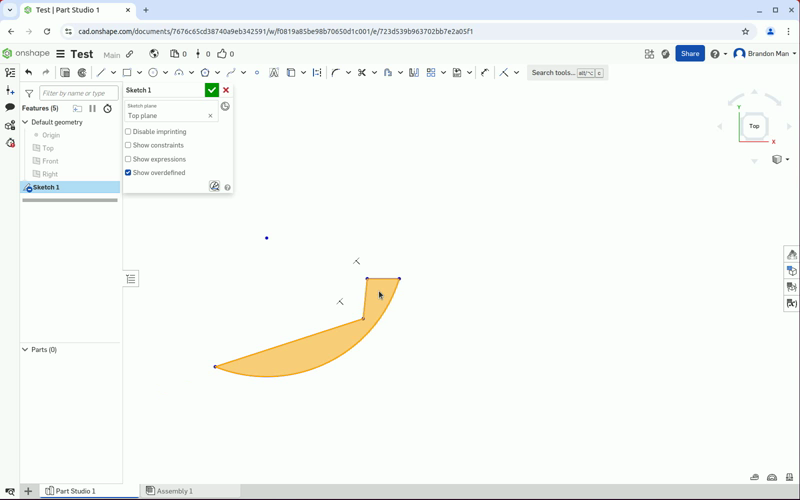
scroll(-6)
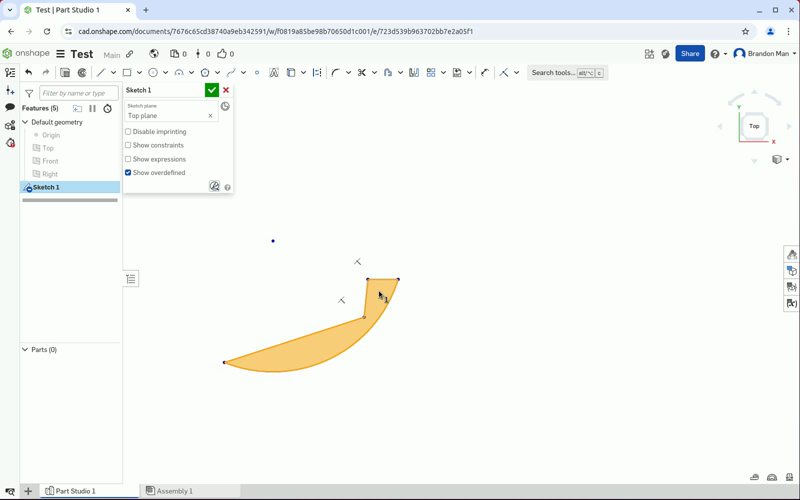
scroll(-6)
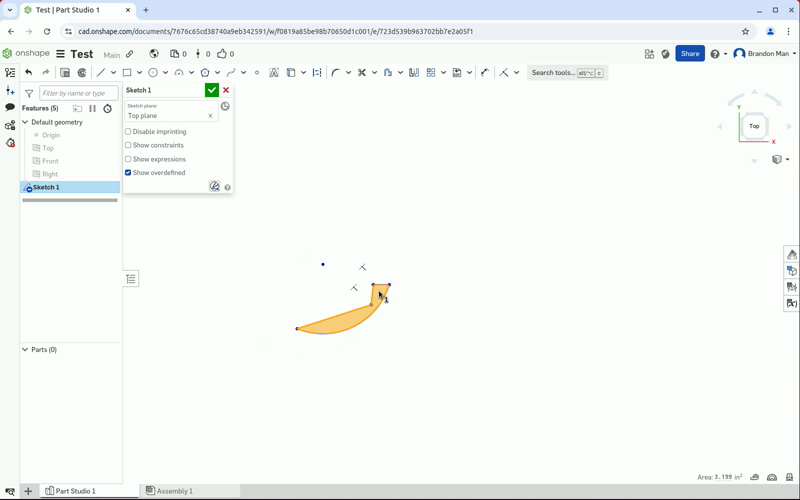
scroll(-6)
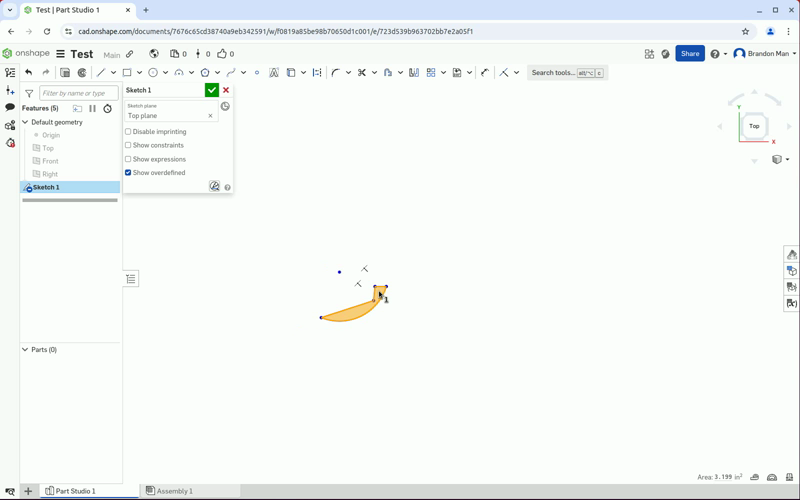
scroll(-6)
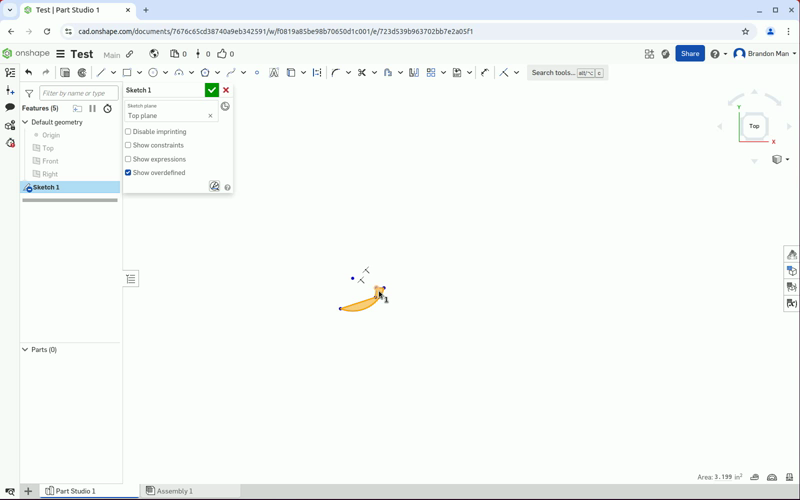
scroll(-6)
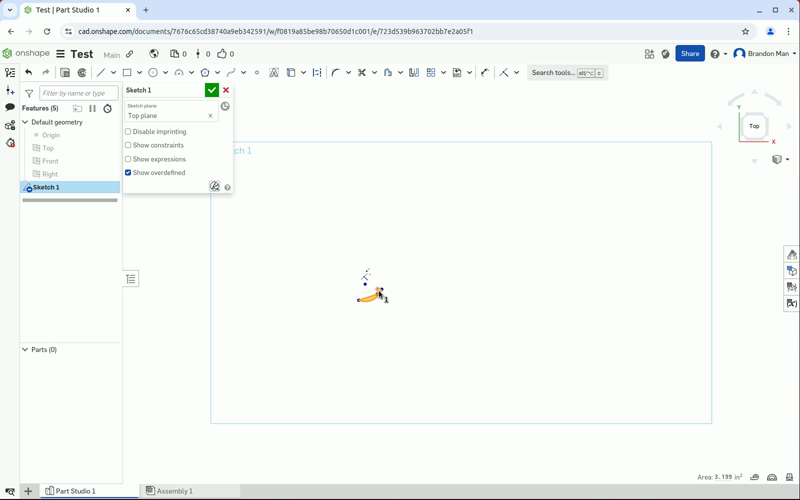
mouse_move(73, 352)
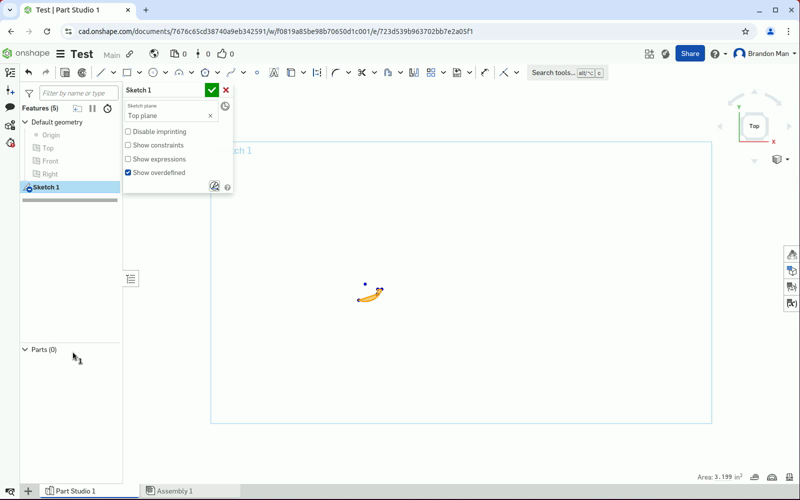
key(shift+y)
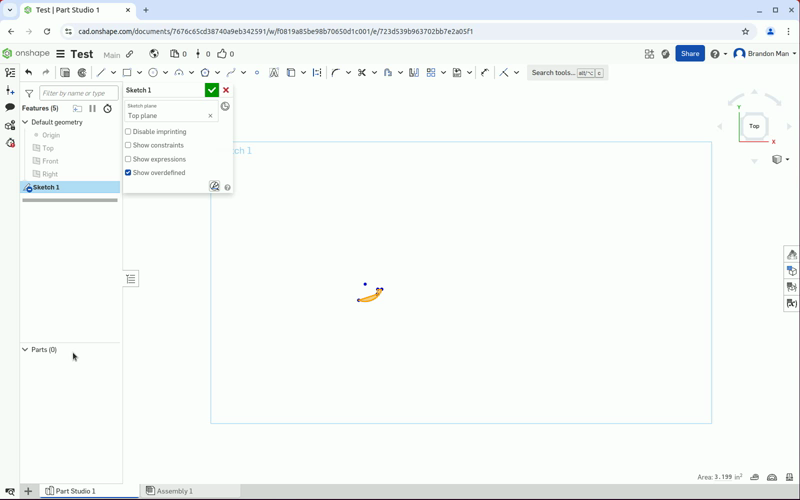
key(shift+e)
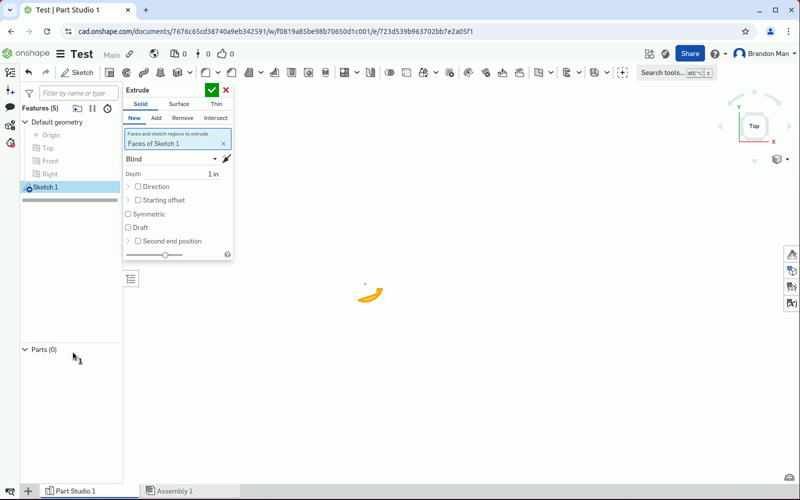
mouse_move(143, 106)
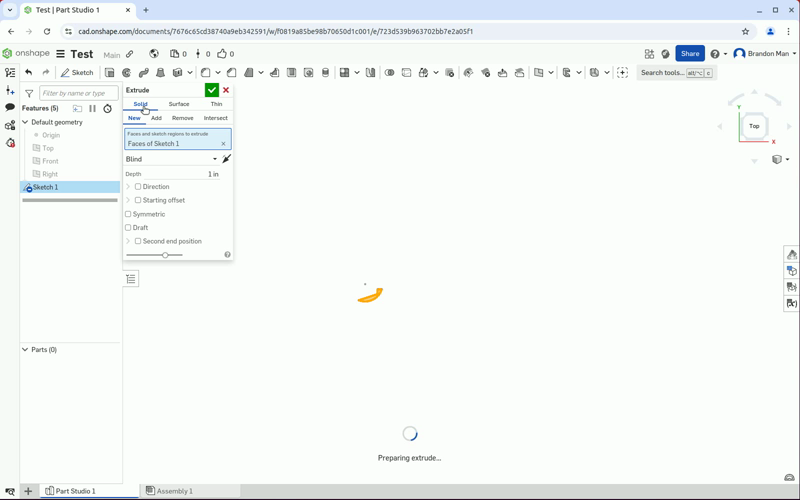
click(143, 106)
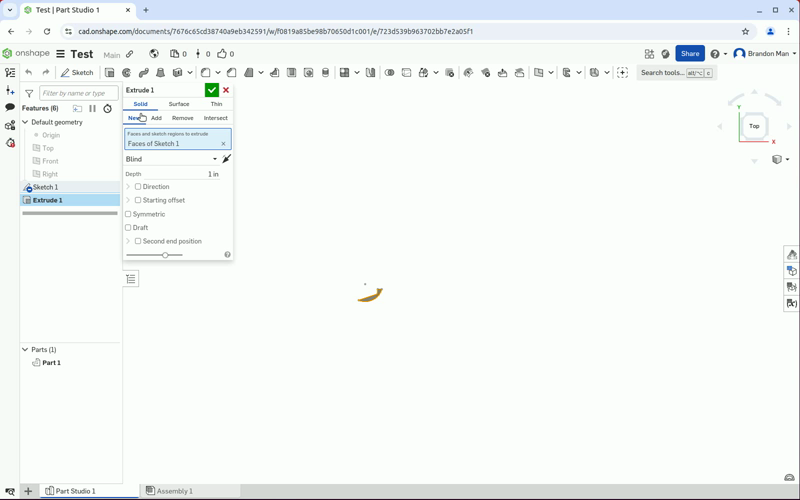
mouse_move(137, 120)
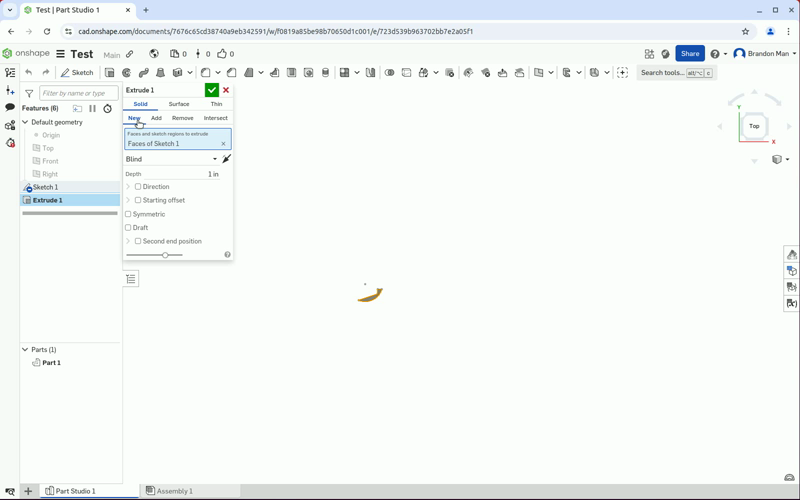
click(137, 120)
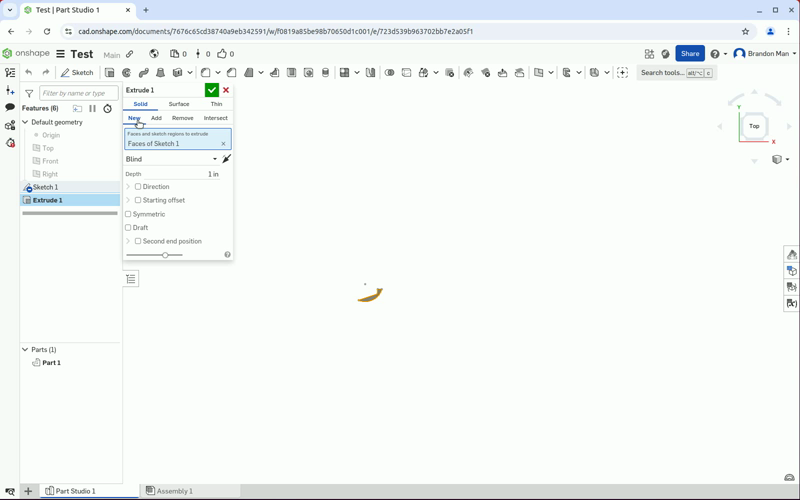
key(tab, 4)
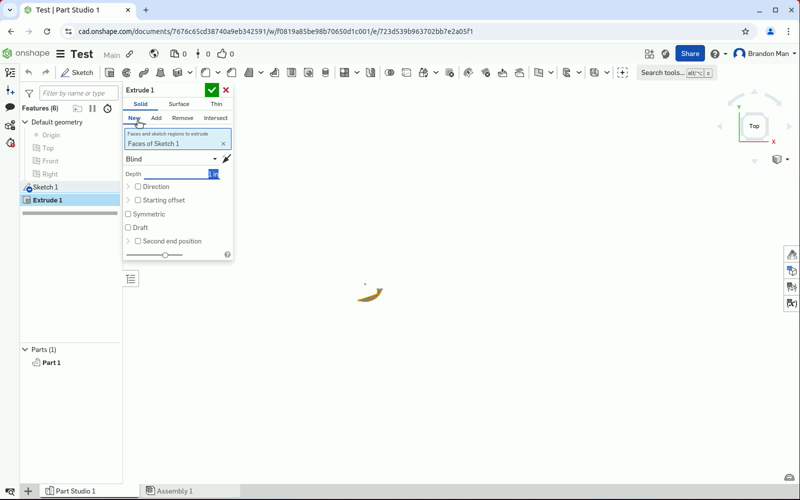
text(3.37)
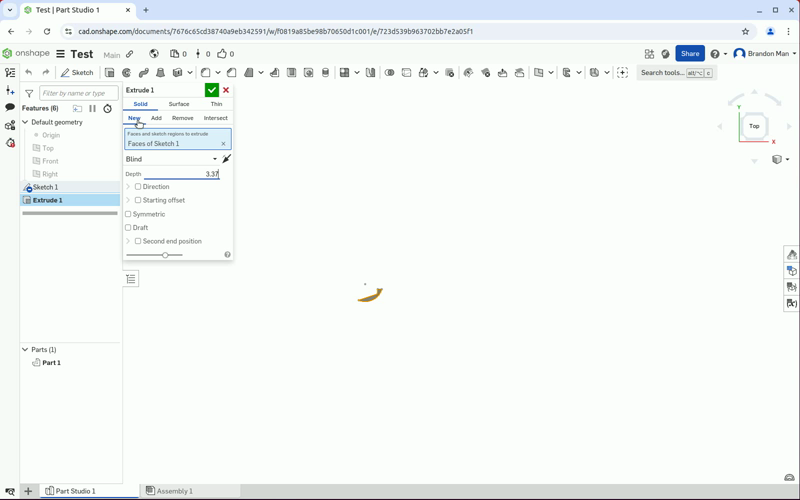
key(enter)
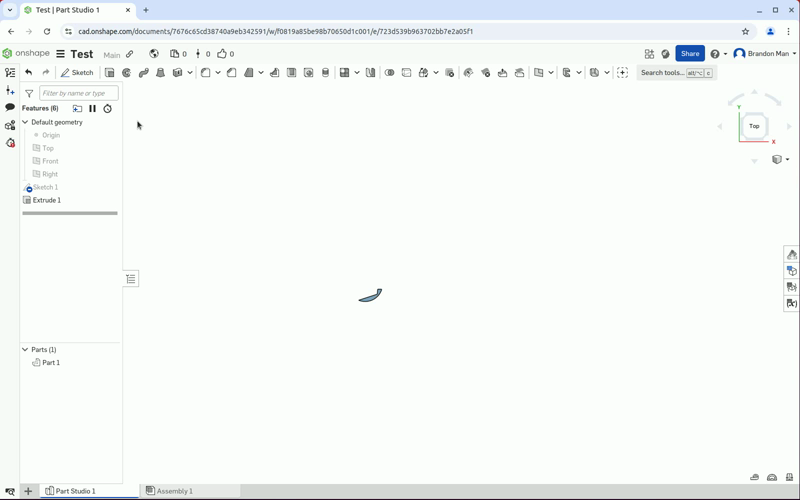
key(shift+h)
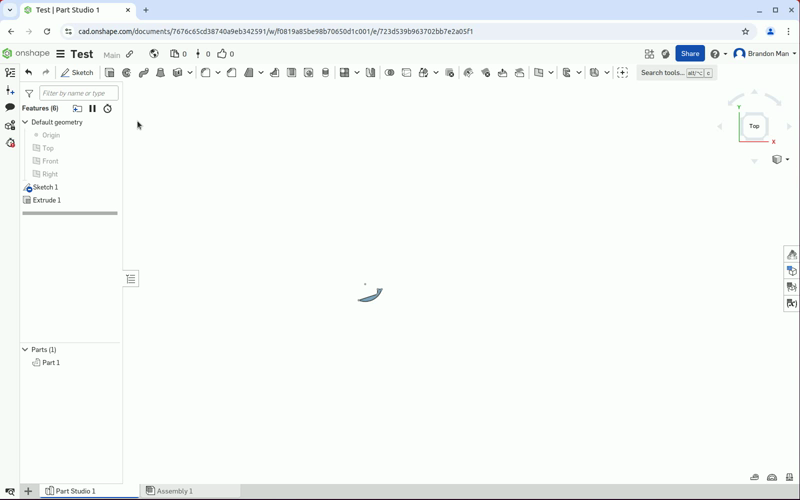
key(shift+h)
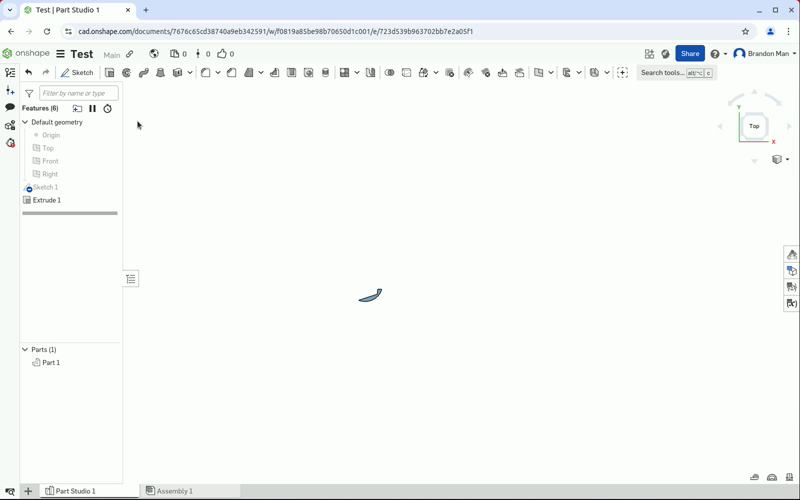
mouse_move(73, 189)
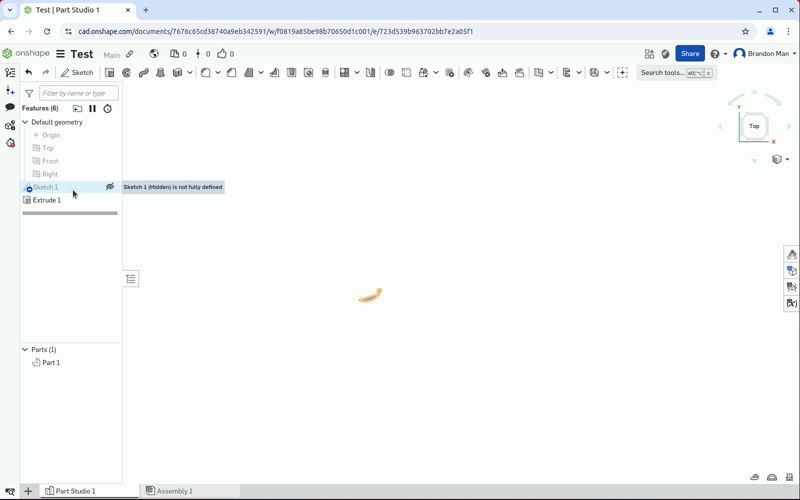
click(73, 189)
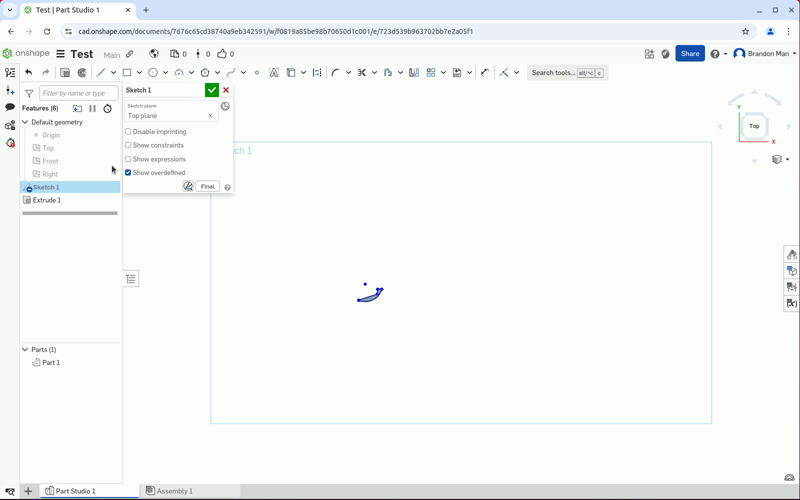
mouse_move(229, 92)
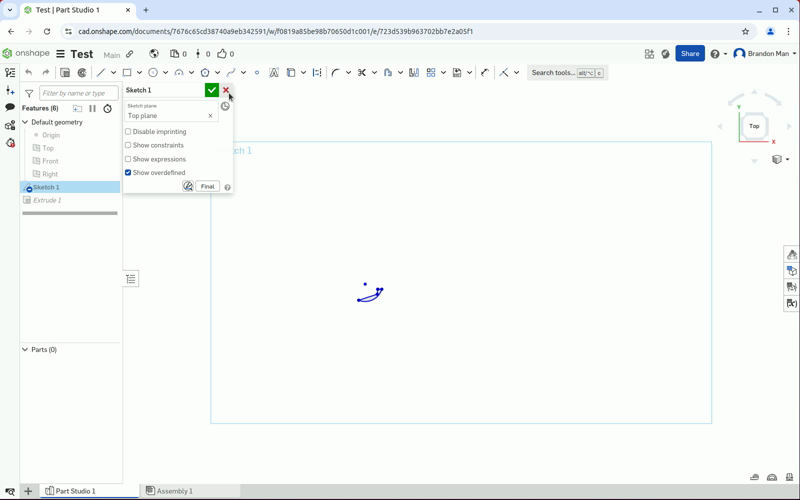
click(229, 92)
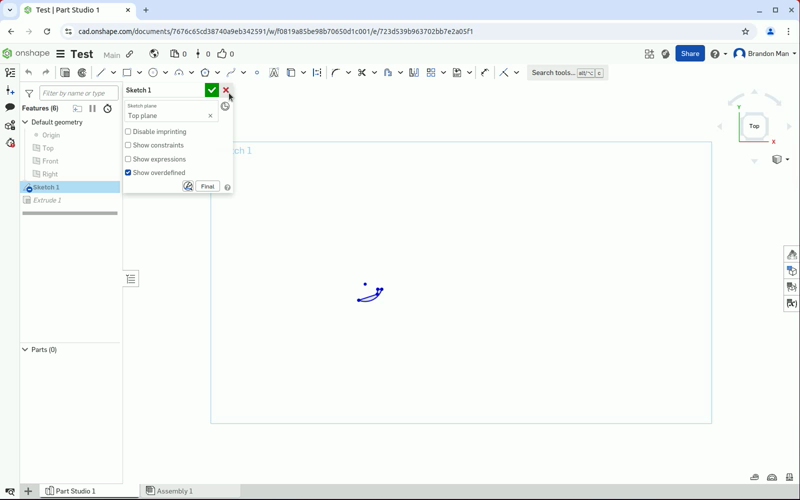
key(shift+s)
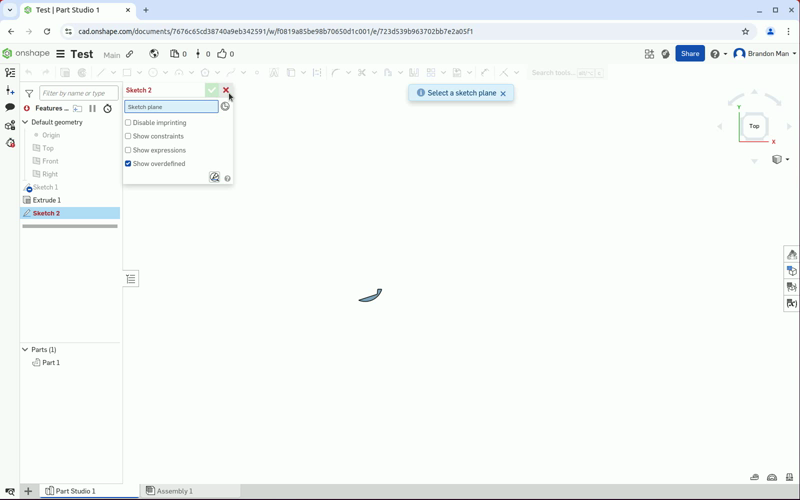
mouse_move(73, 150)
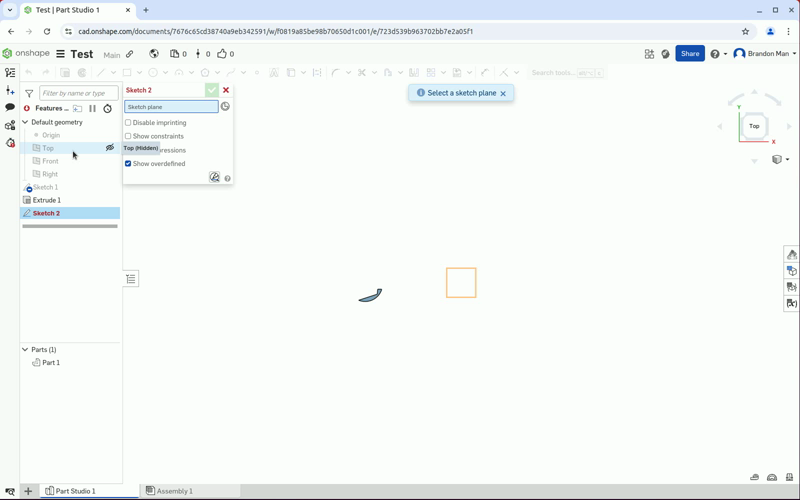
click(73, 150)
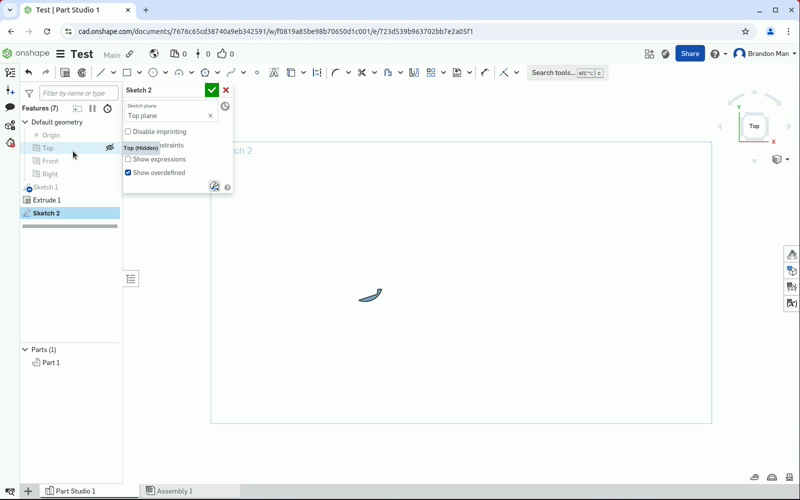
mouse_move(73, 352)
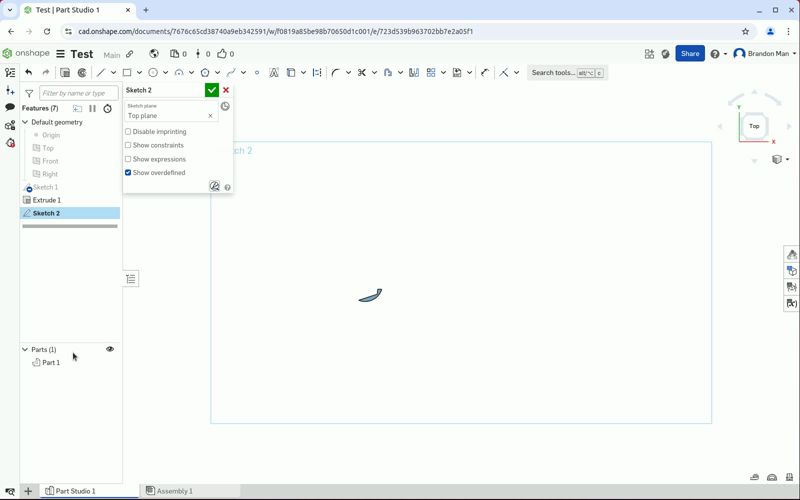
key(y)
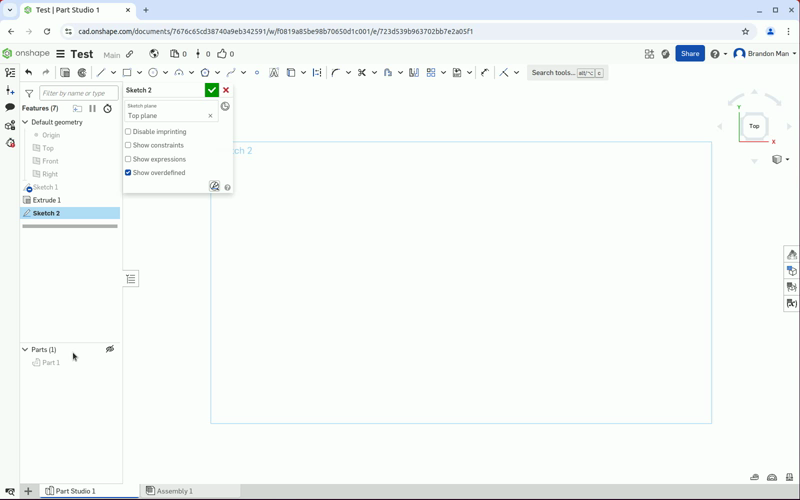
key(l)
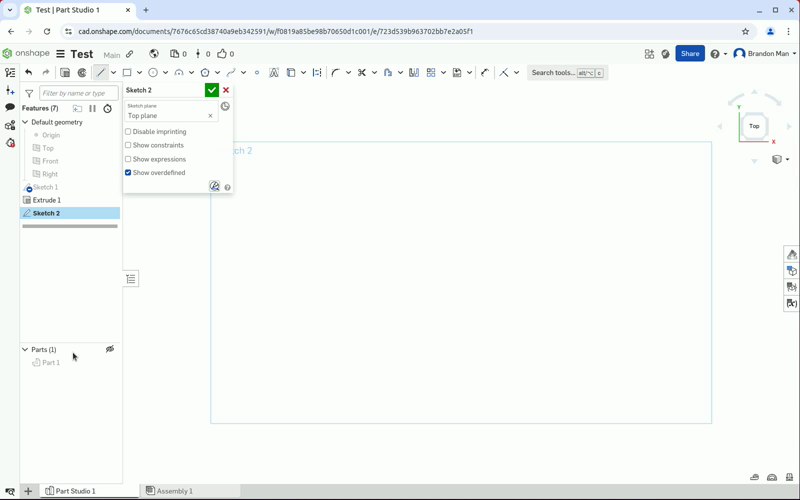
key_down(shift)
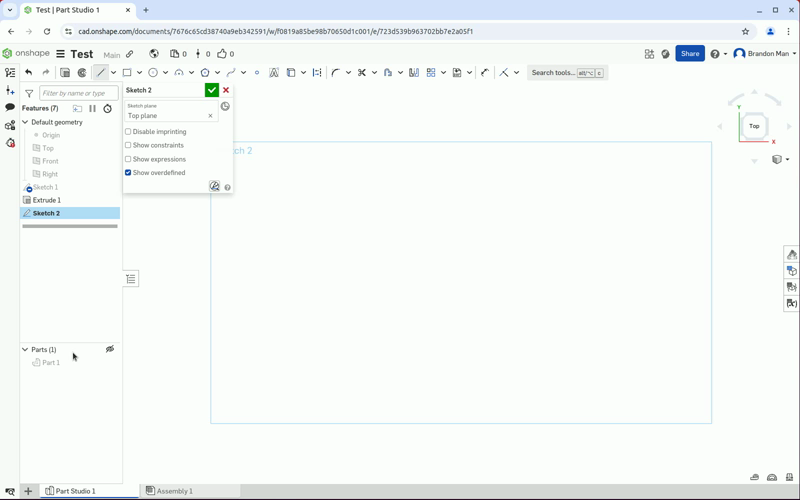
mouse_move(348, 271)
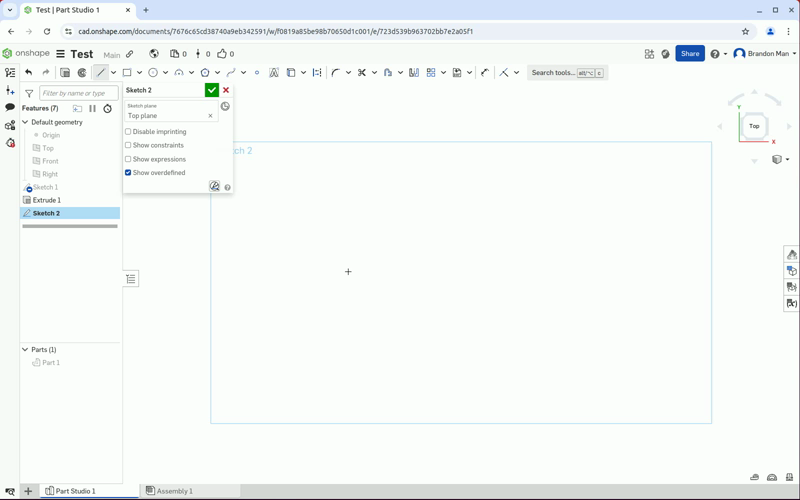
click(348, 271)
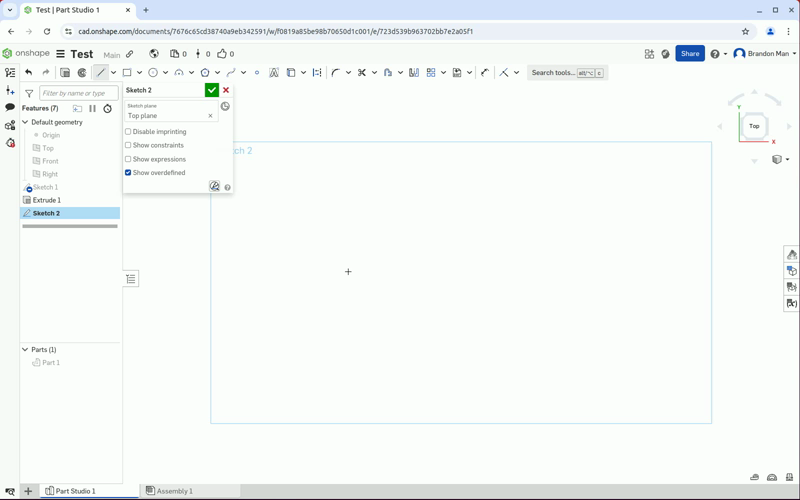
key_up(shift)
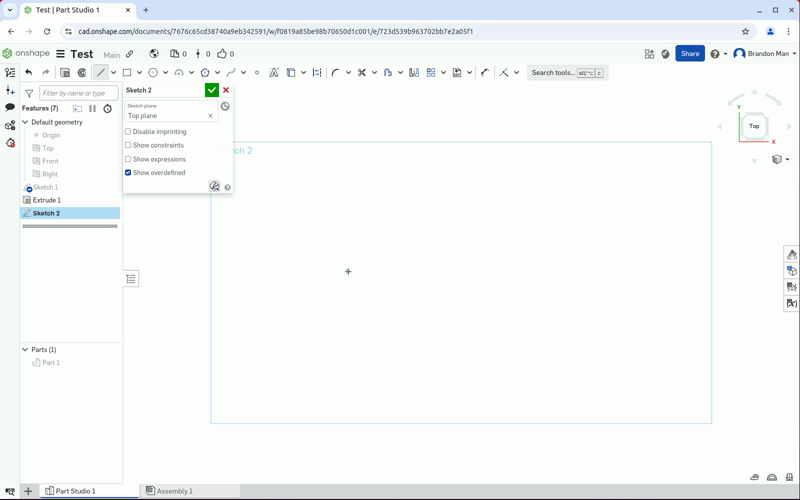
key_down(shift)
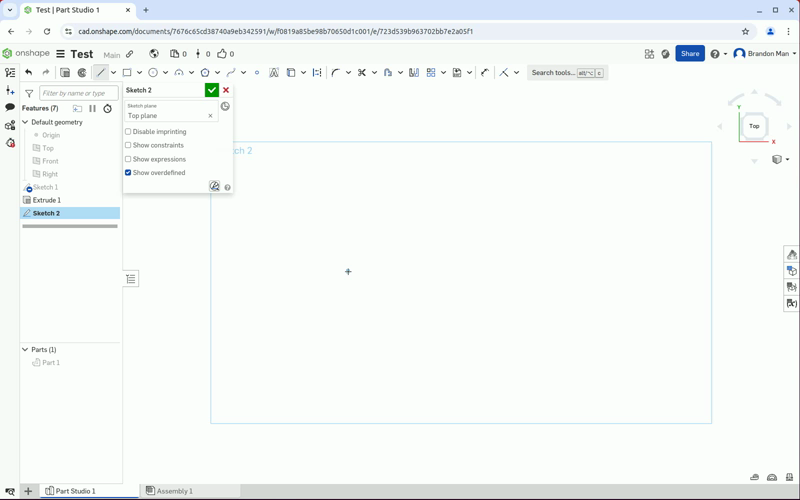
mouse_move(378, 271)
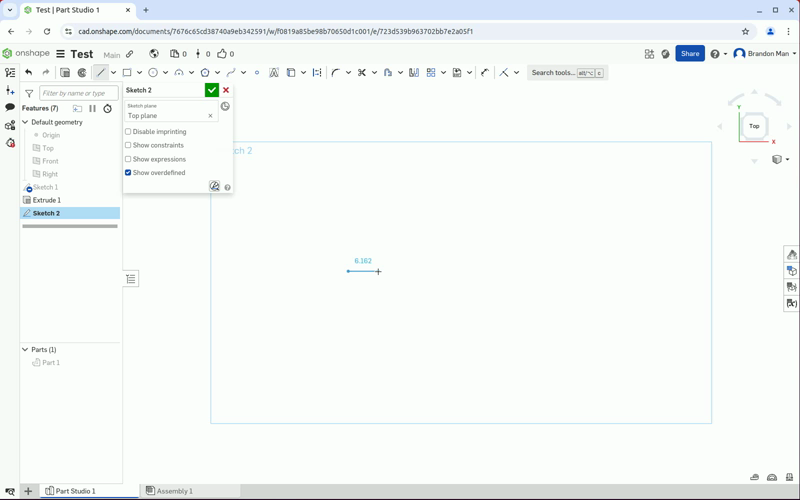
mouse_move(365, 264)
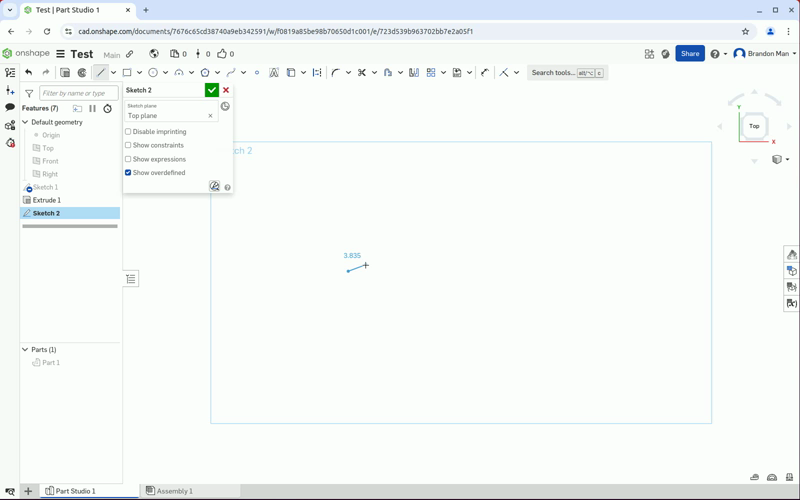
click(365, 264)
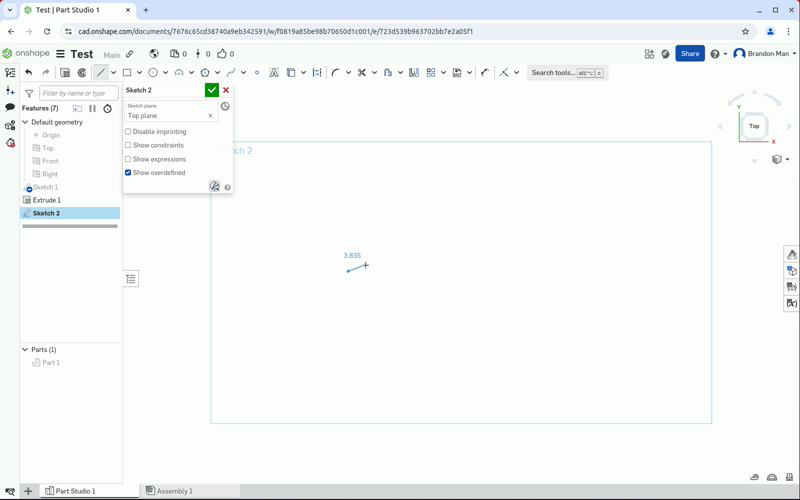
key_up(shift)
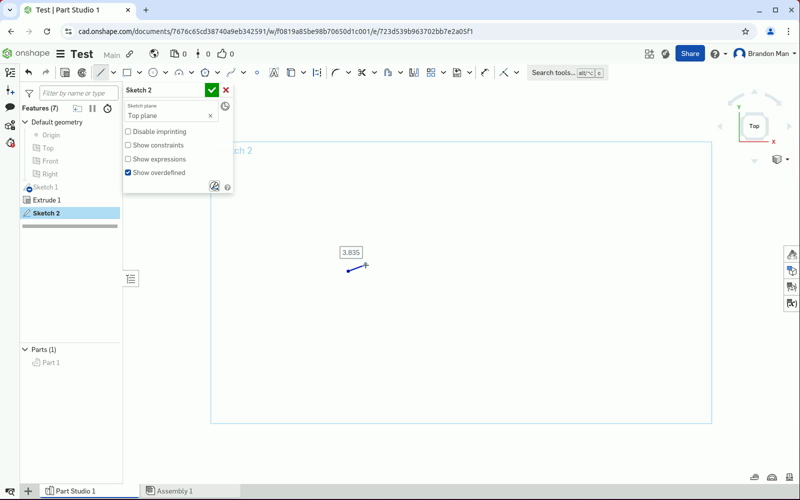
key_down(shift)
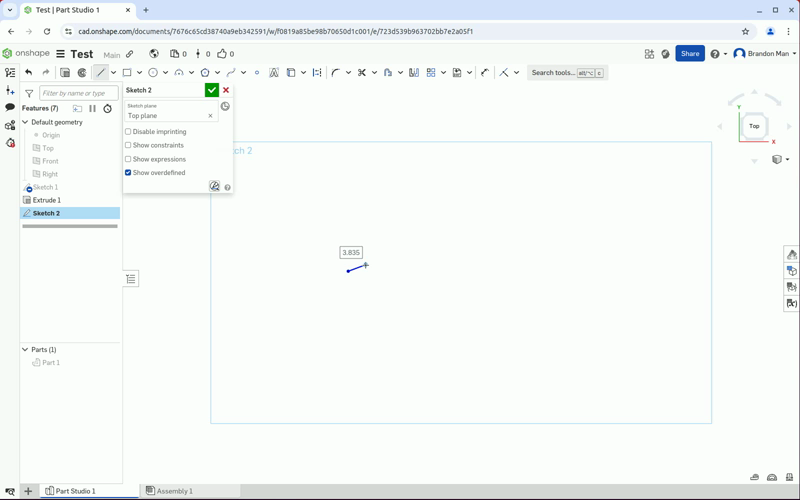
mouse_move(395, 264)
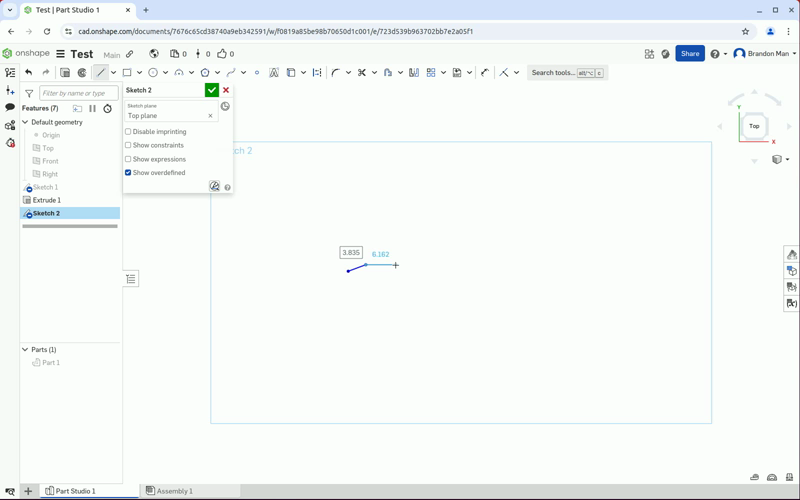
mouse_move(376, 273)
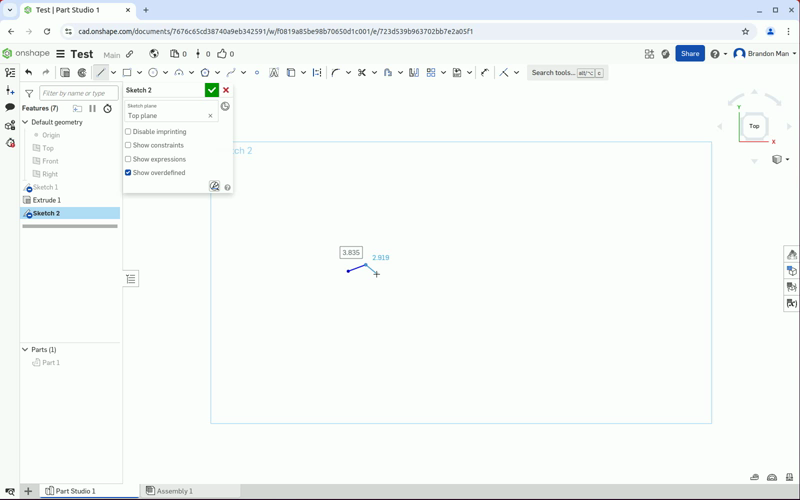
click(376, 273)
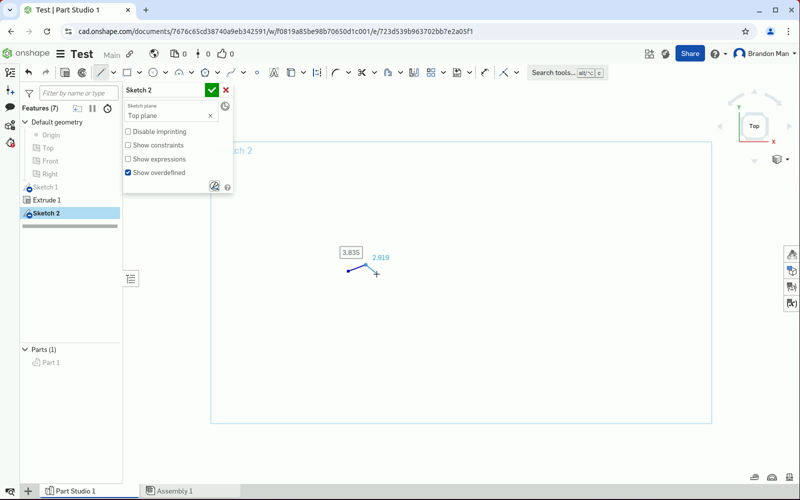
key_up(shift)
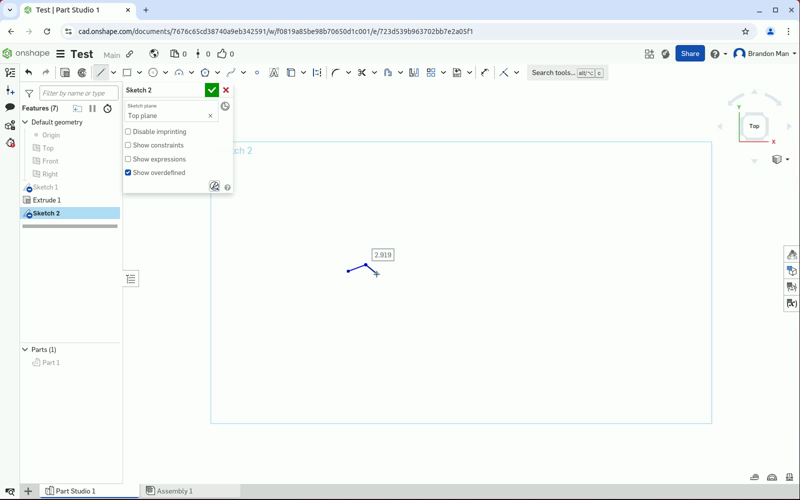
key_down(shift)
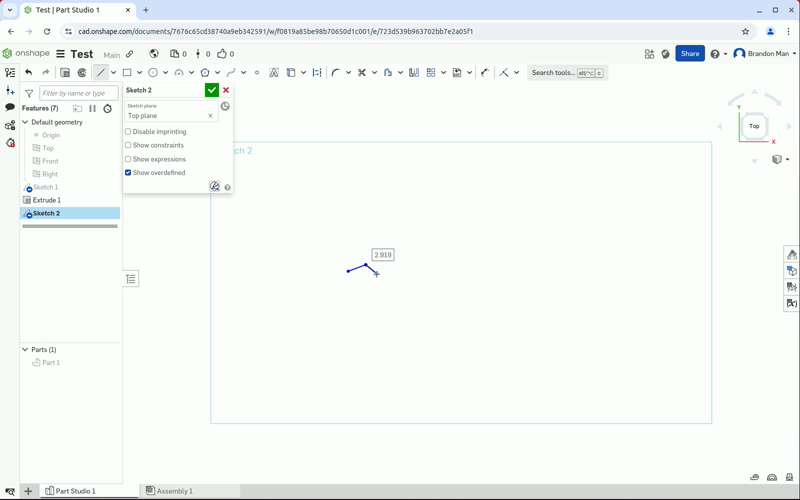
mouse_move(406, 273)
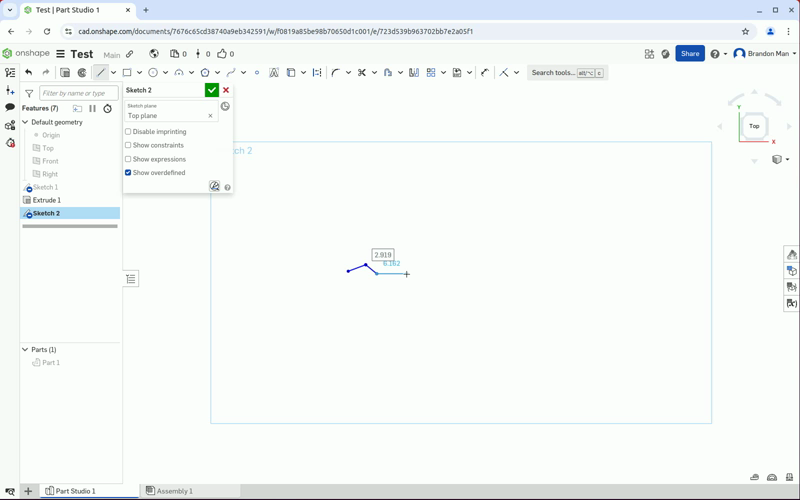
mouse_move(380, 273)
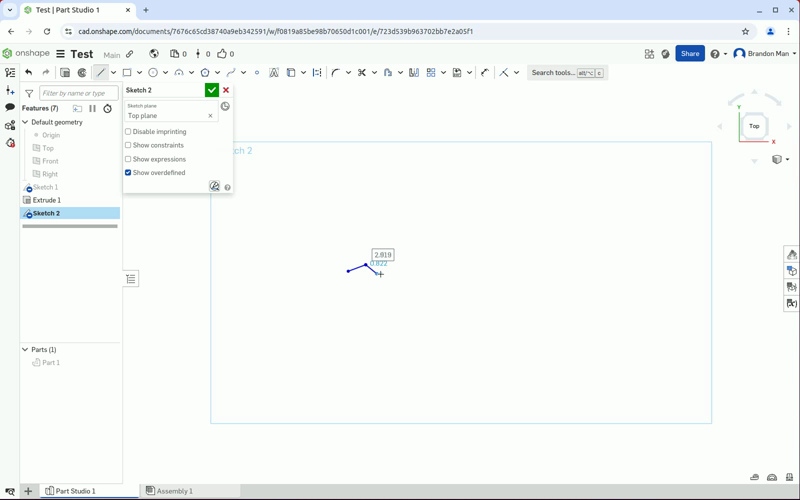
scroll(6)
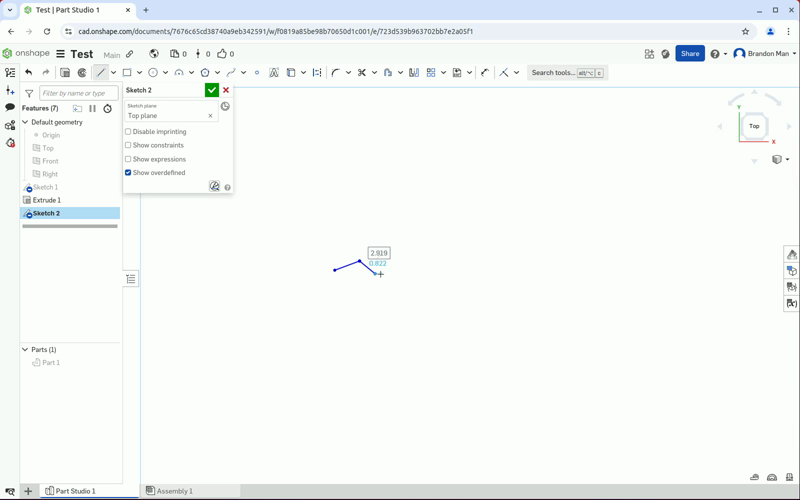
scroll(6)
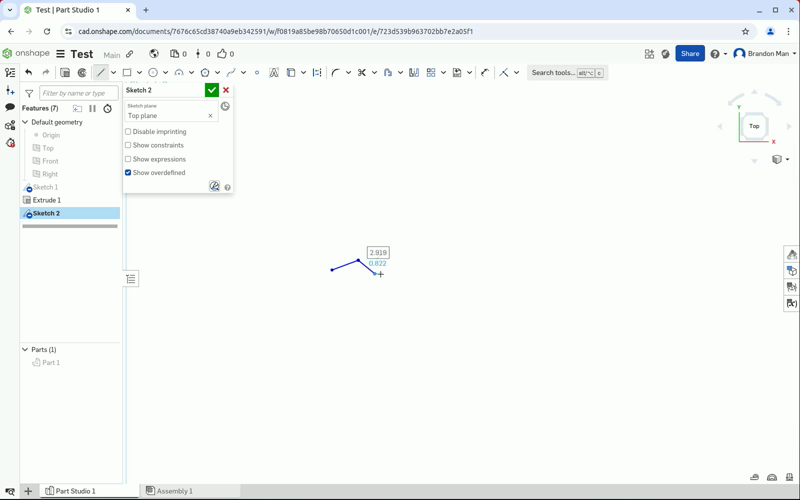
scroll(6)
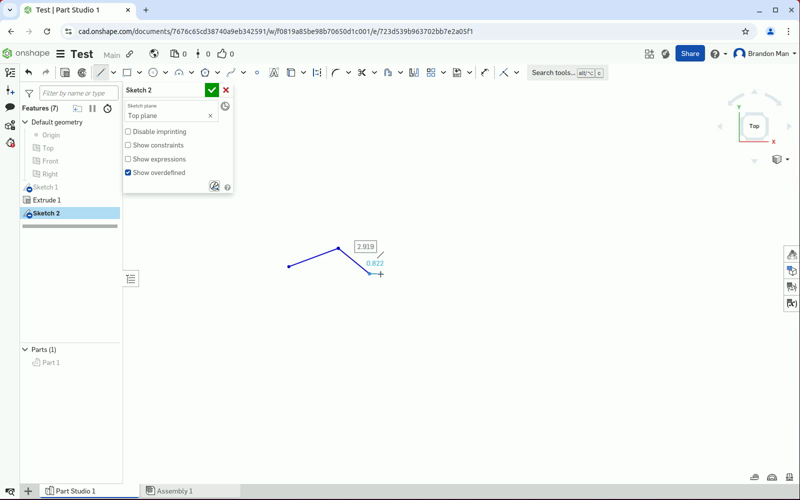
scroll(6)
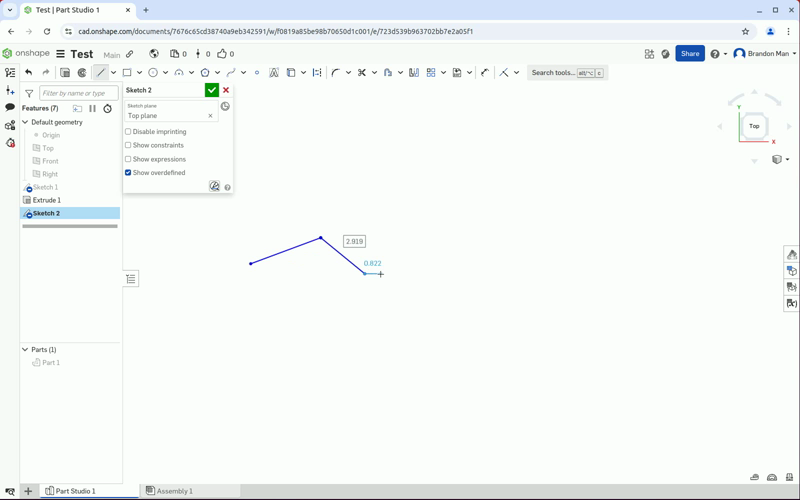
scroll(6)
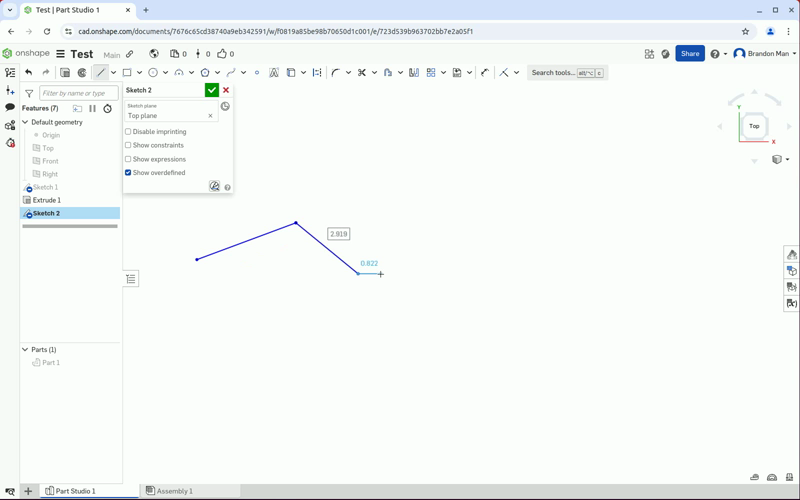
scroll(6)
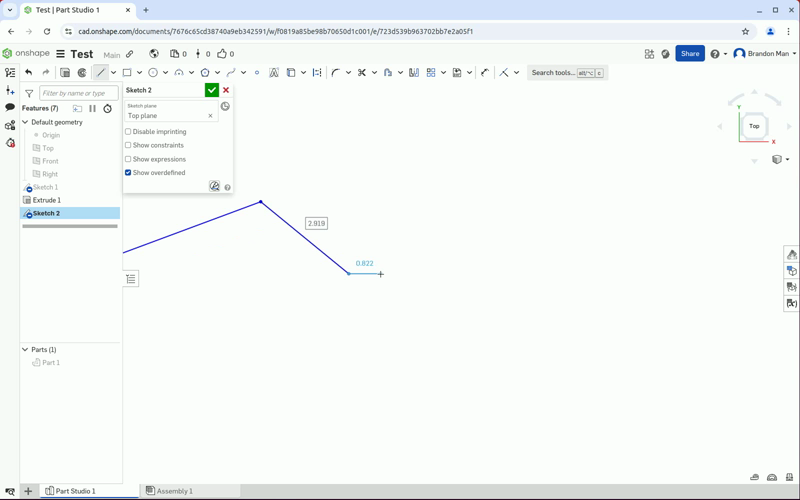
scroll(6)
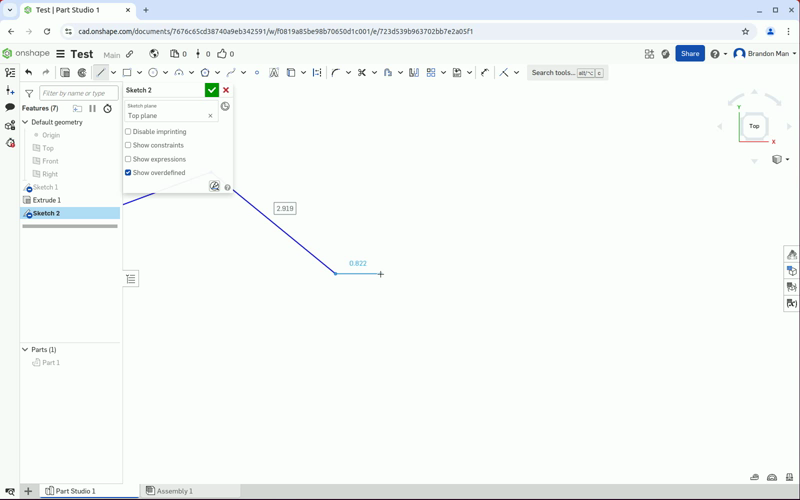
click(380, 273)
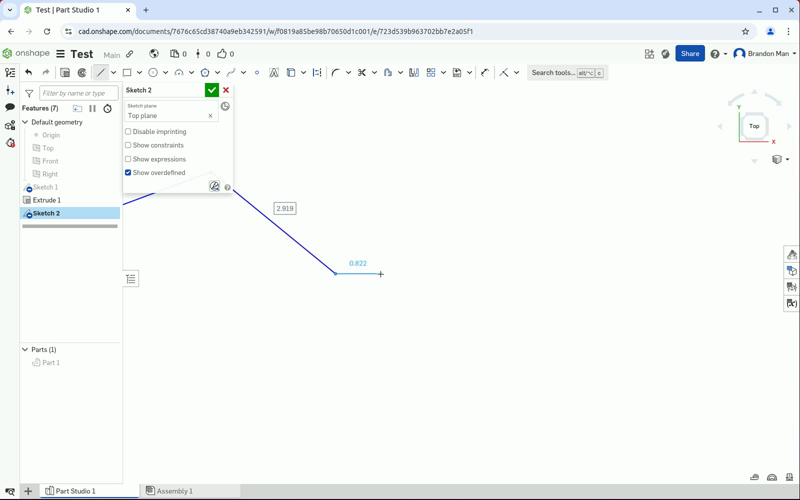
scroll(-6)
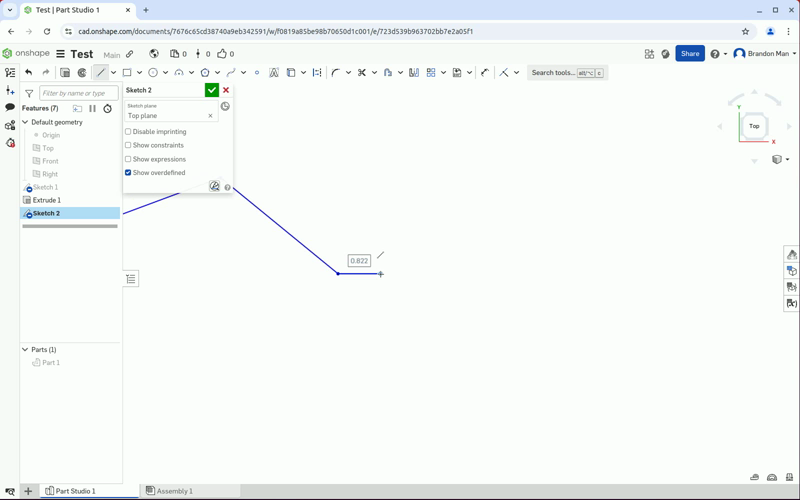
scroll(-6)
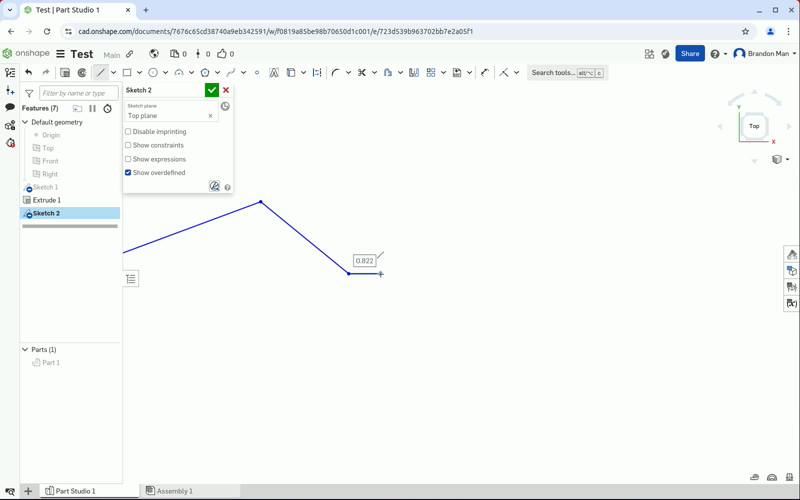
scroll(-6)
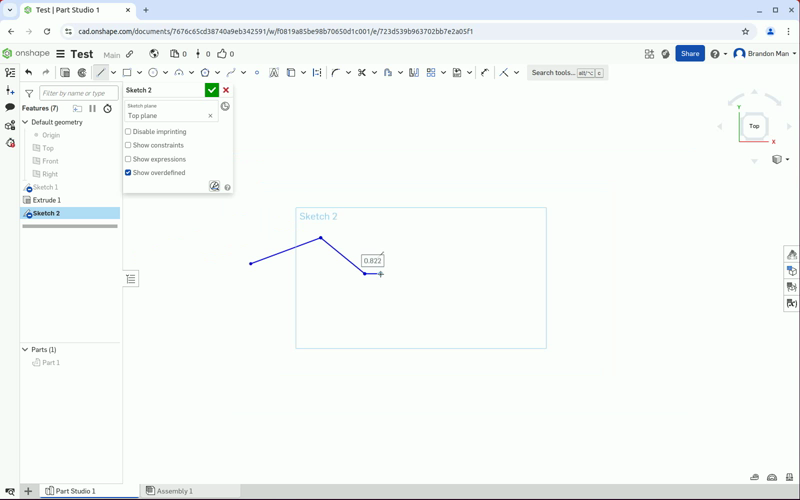
scroll(-6)
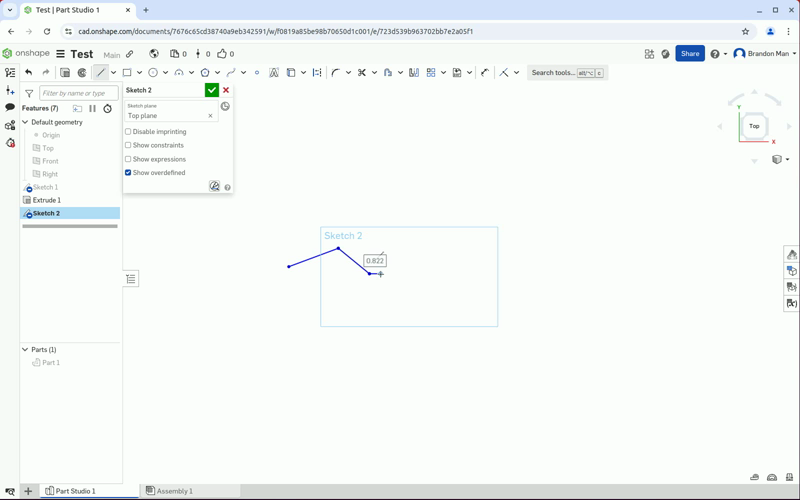
scroll(-6)
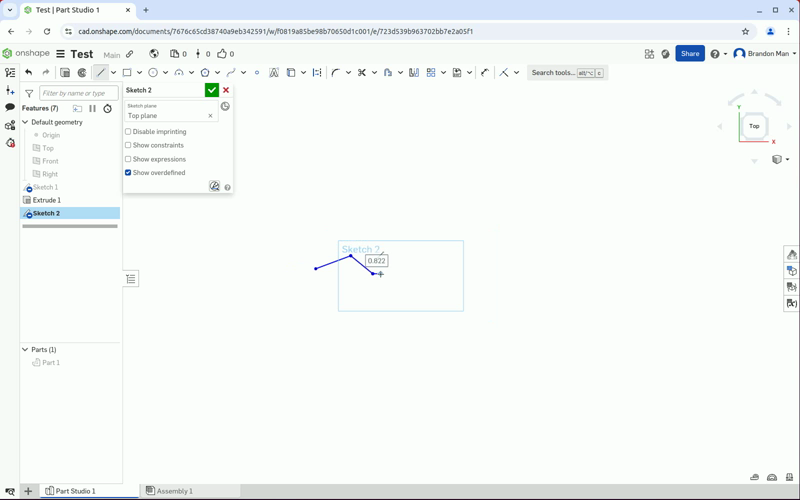
scroll(-6)
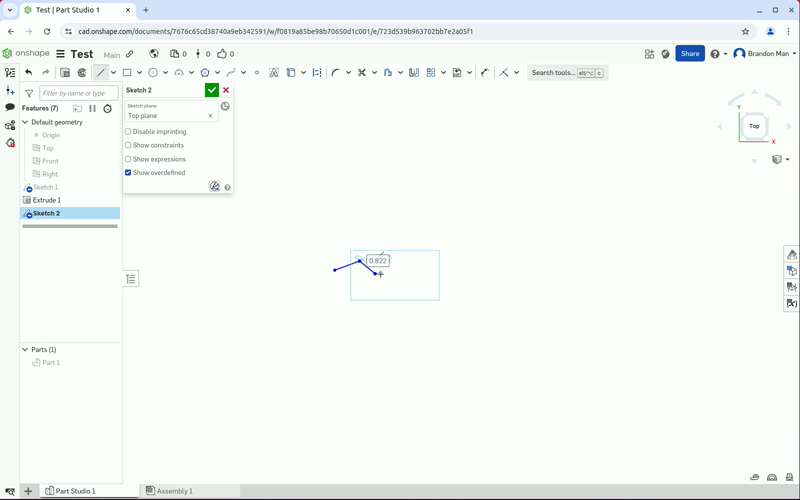
scroll(-6)
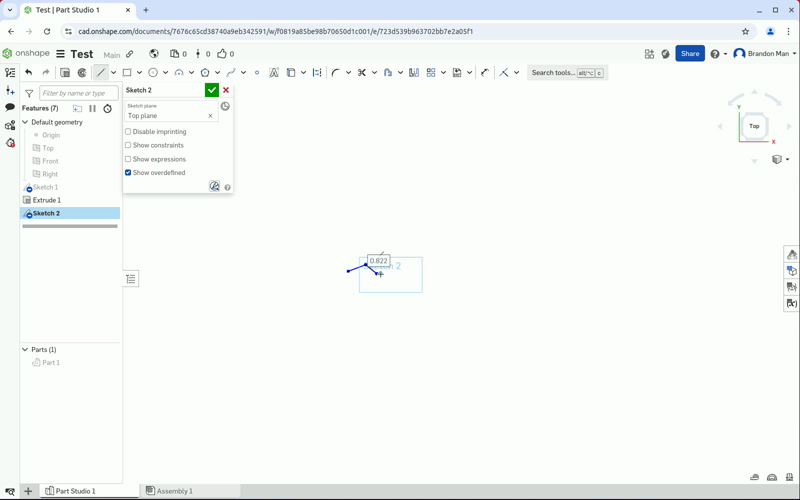
key_up(shift)
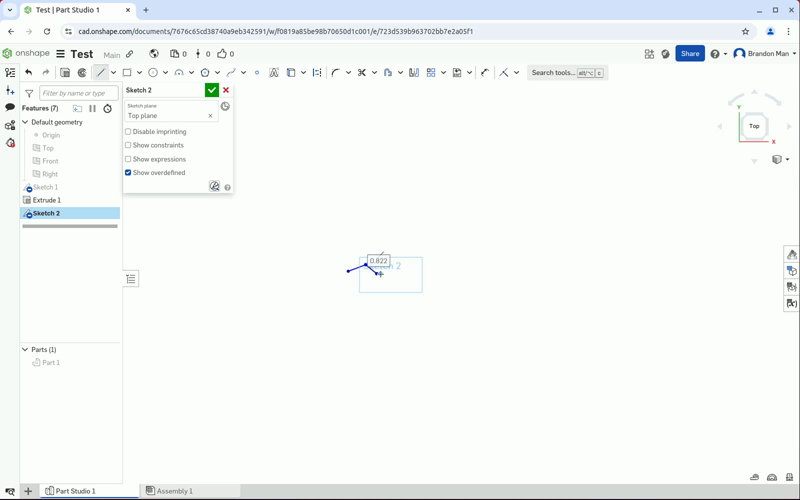
key(esc)
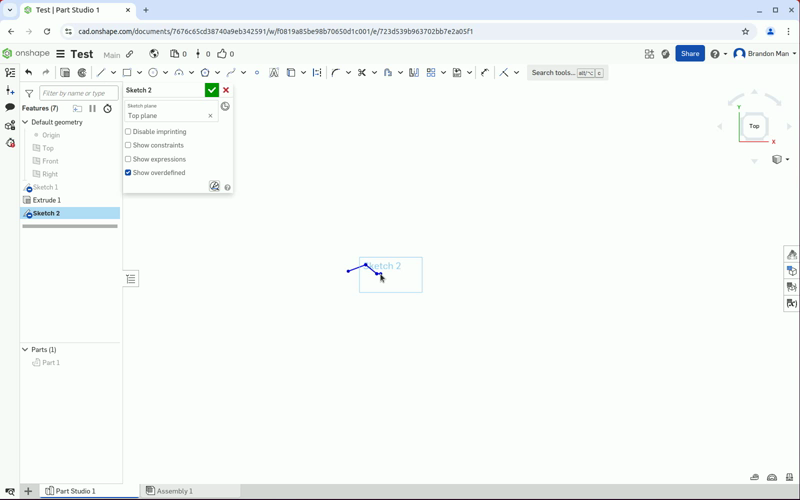
key(a)
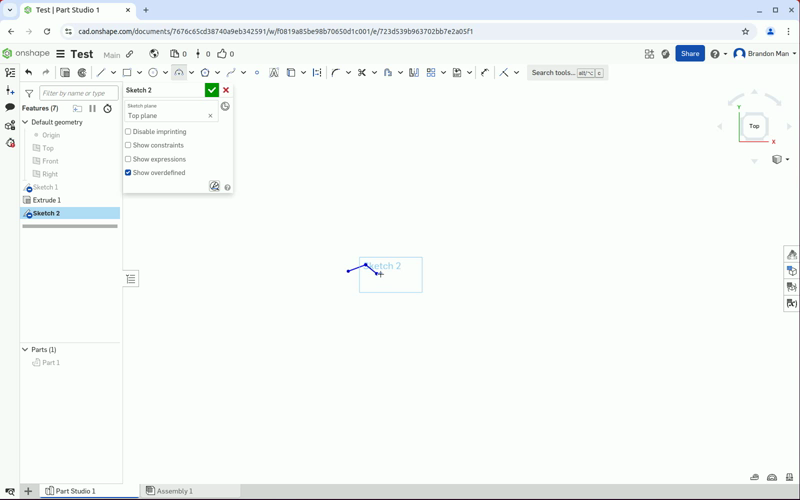
mouse_move(380, 273)
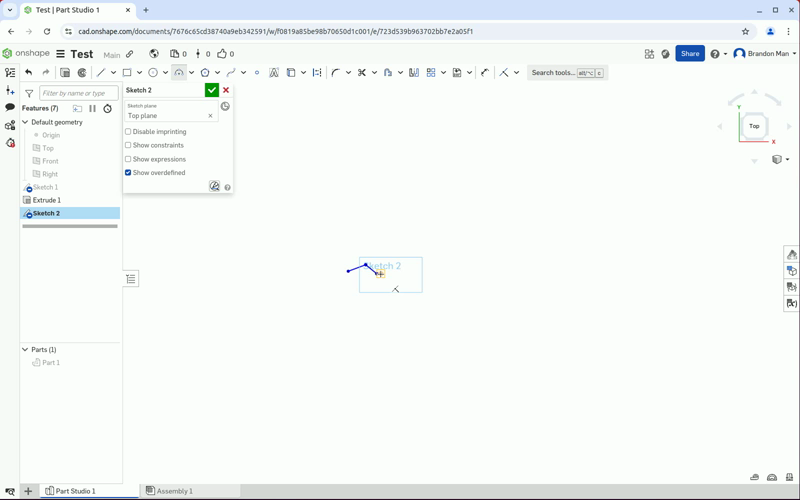
scroll(6)
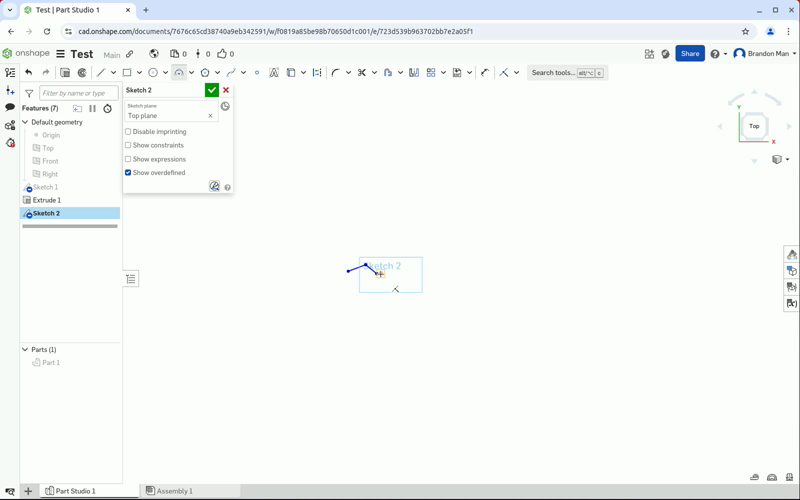
scroll(6)
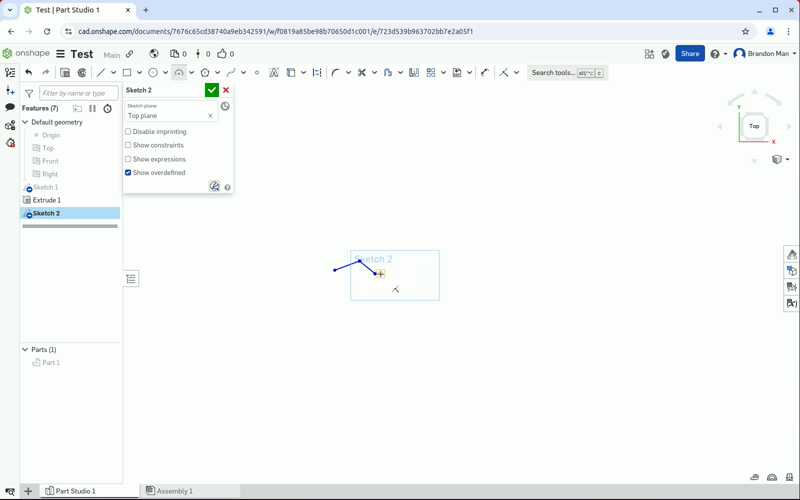
scroll(6)
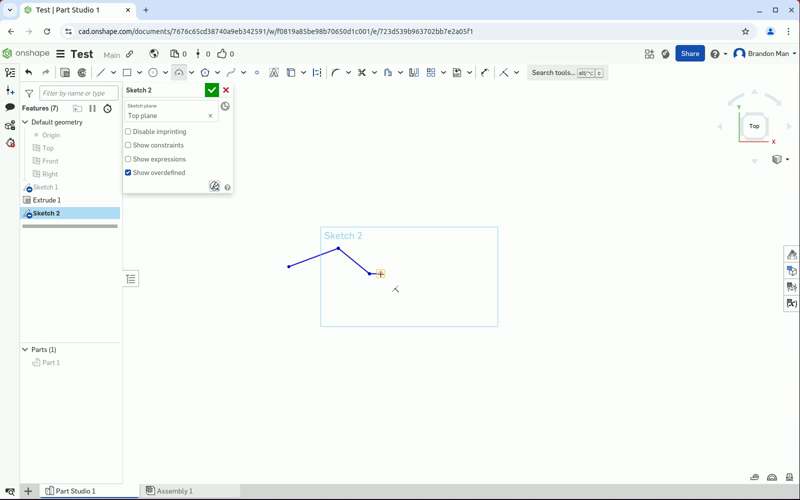
scroll(6)
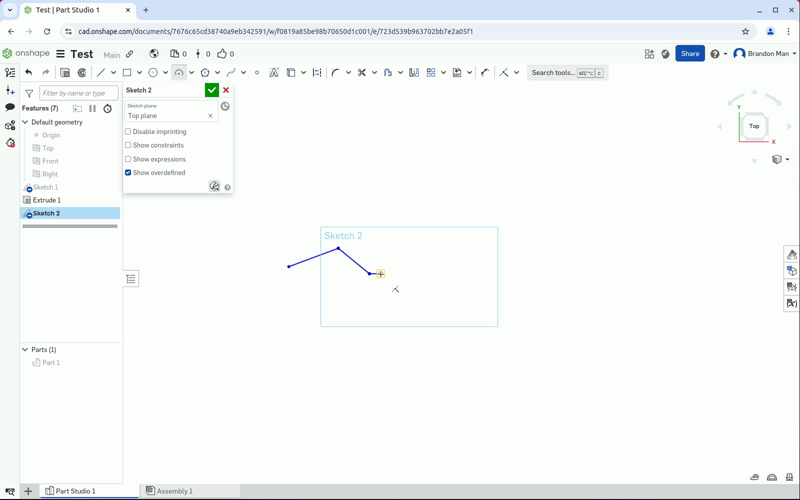
scroll(6)
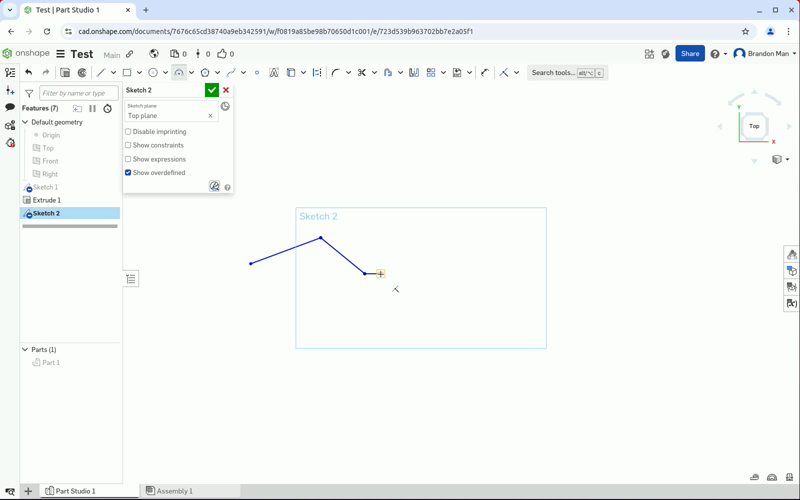
scroll(6)
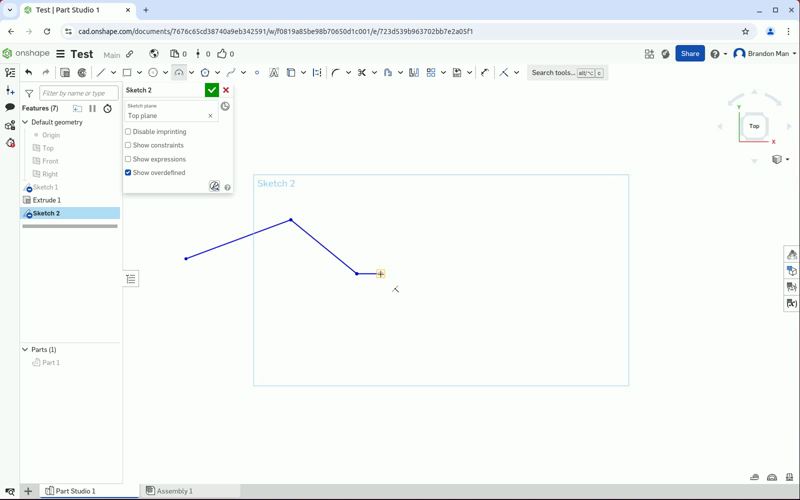
scroll(6)
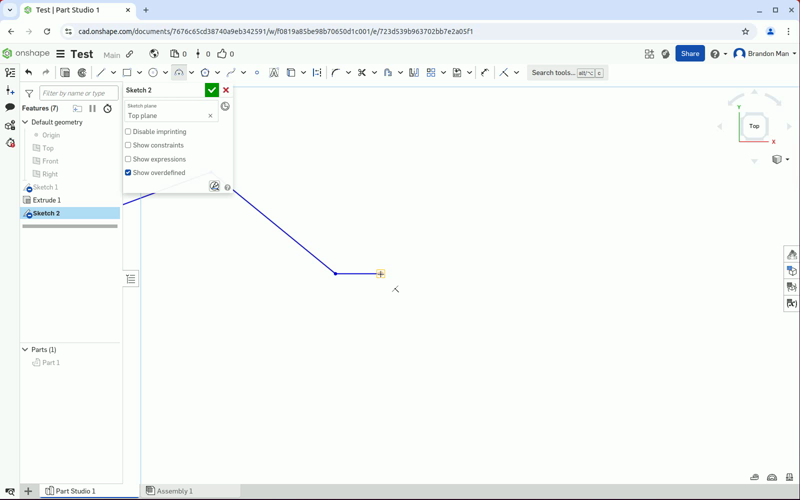
click(380, 273)
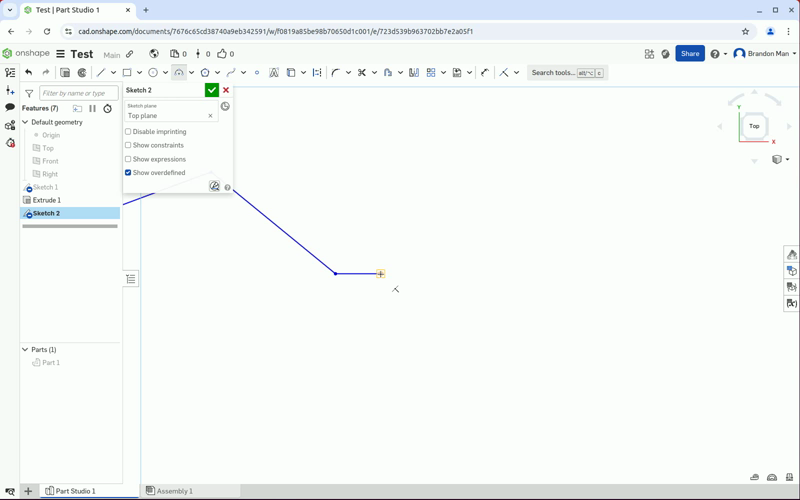
scroll(-6)
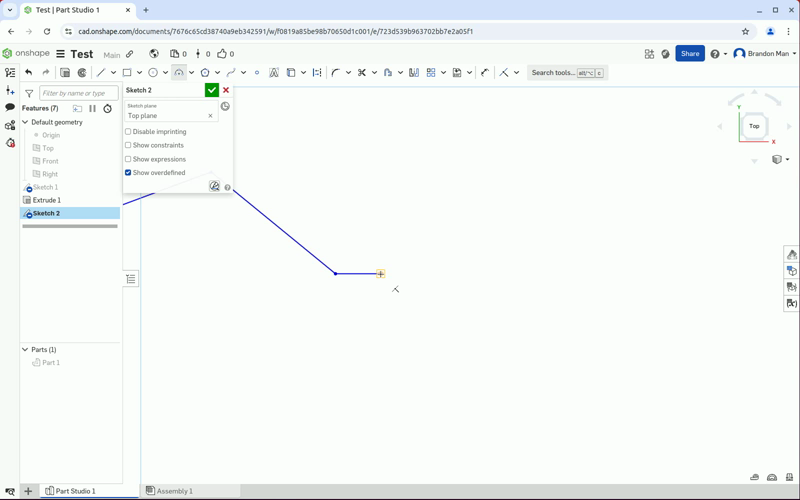
scroll(-6)
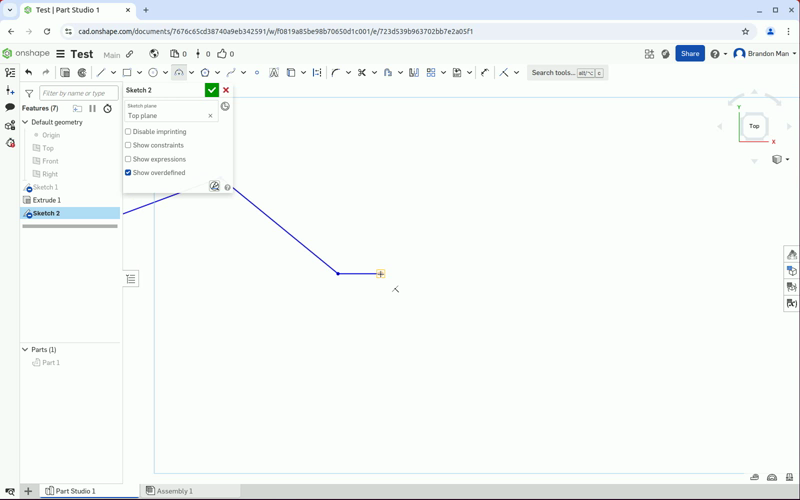
scroll(-6)
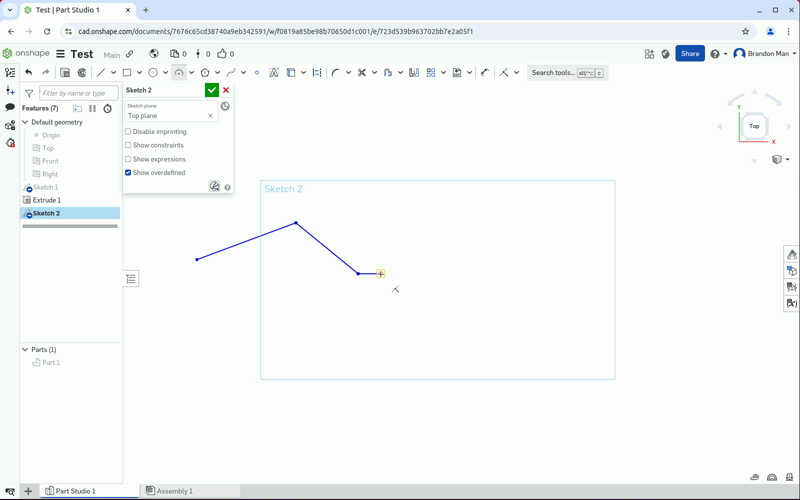
scroll(-6)
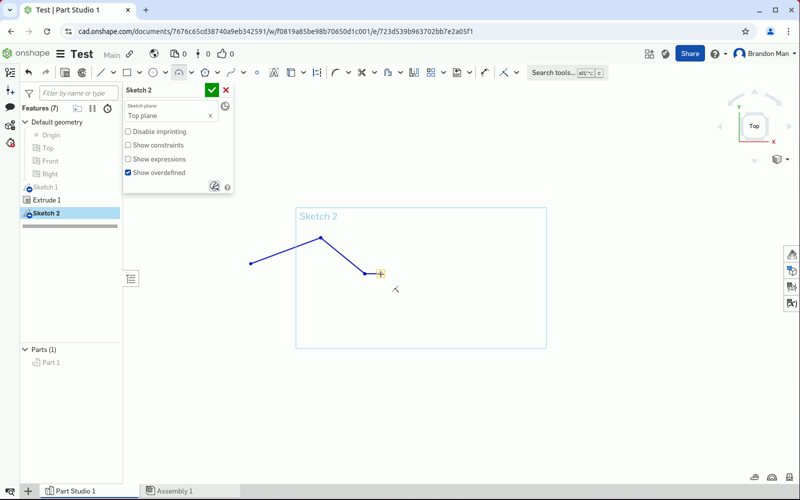
scroll(-6)
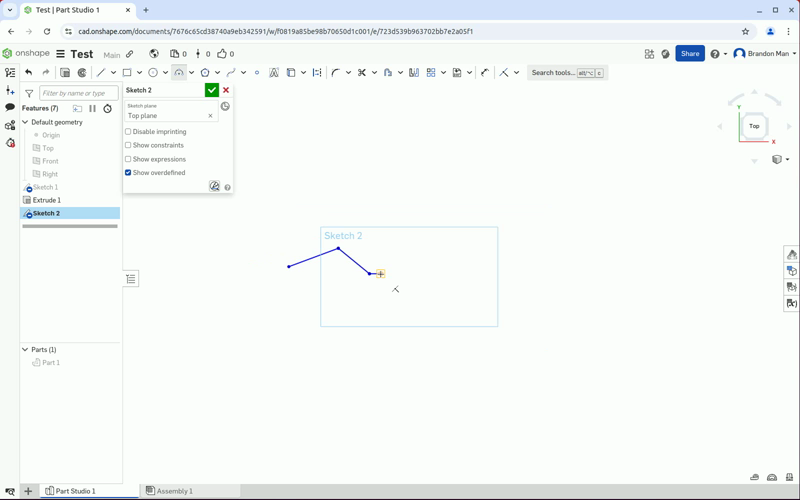
scroll(-6)
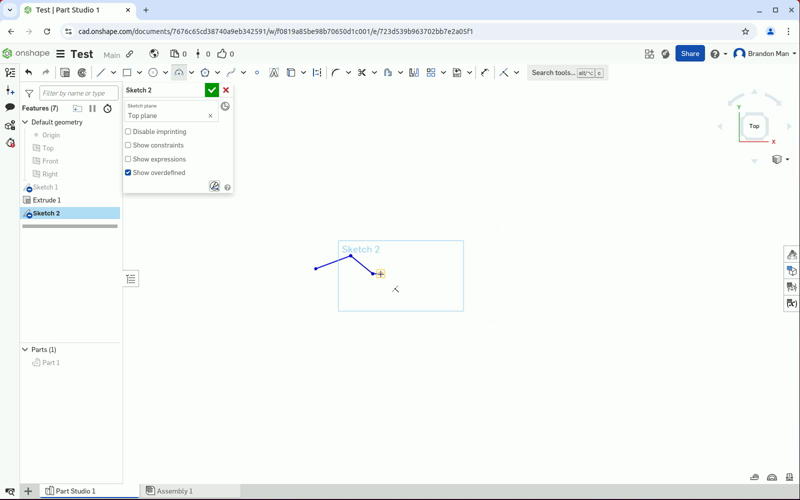
scroll(-6)
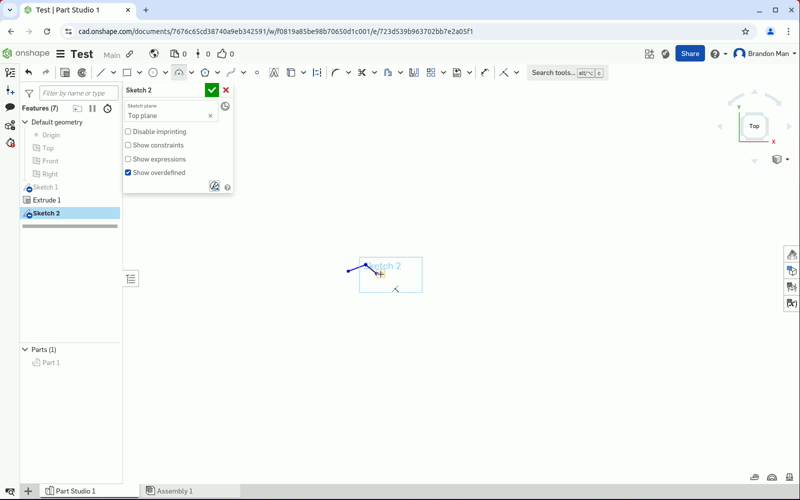
mouse_move(348, 271)
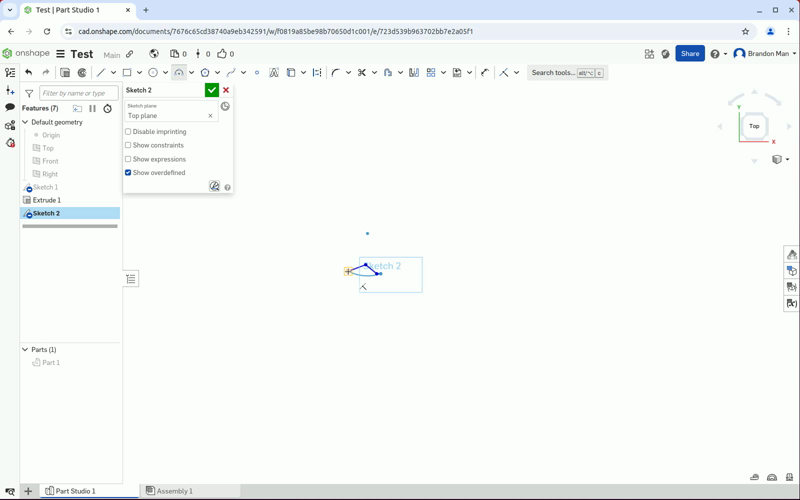
click(348, 271)
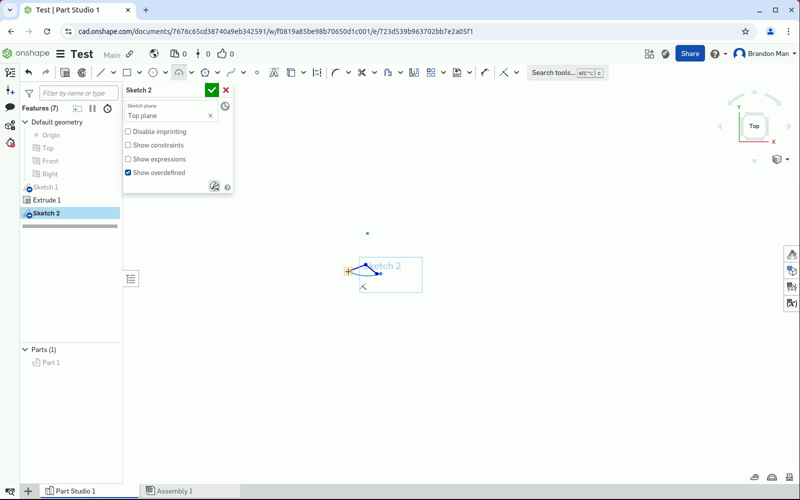
key_down(shift)
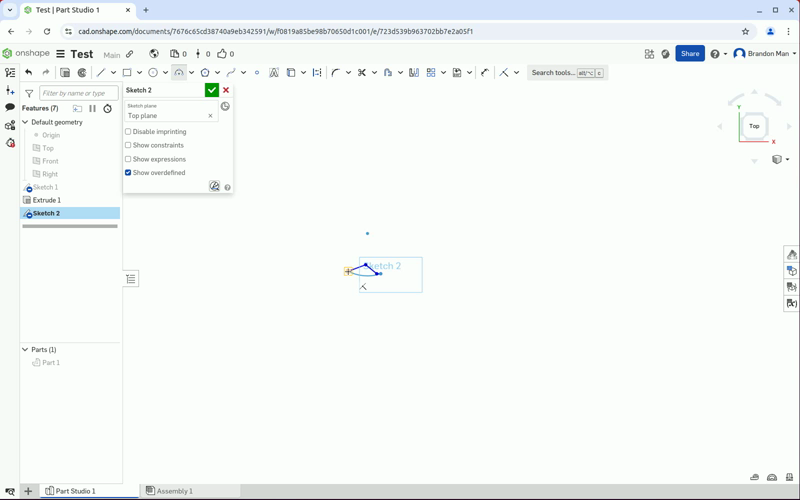
mouse_move(365, 263)
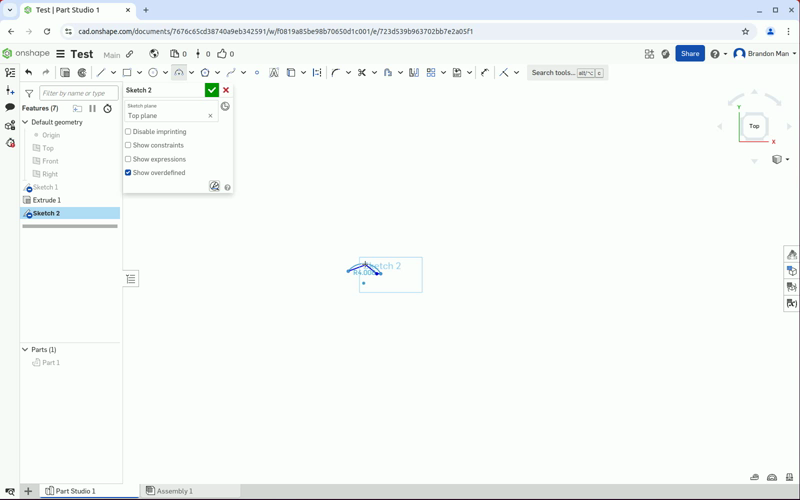
scroll(6)
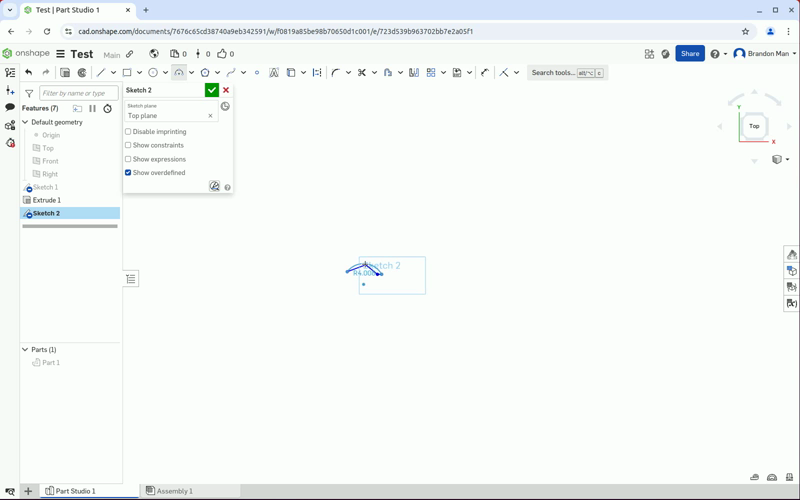
scroll(6)
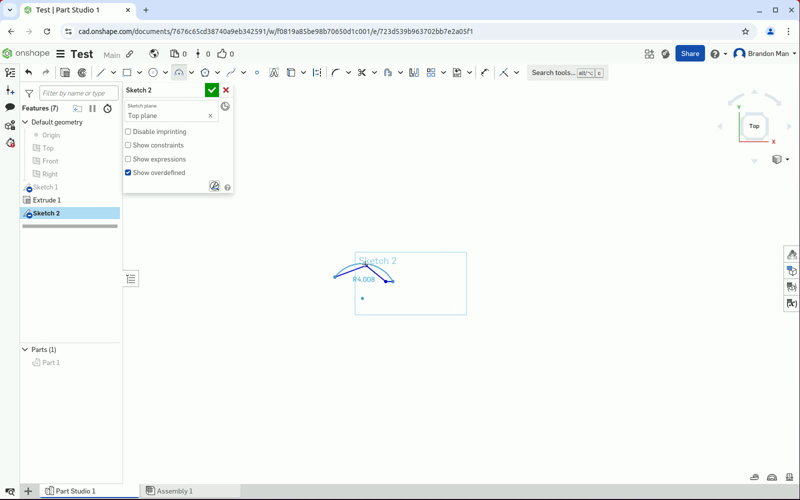
scroll(6)
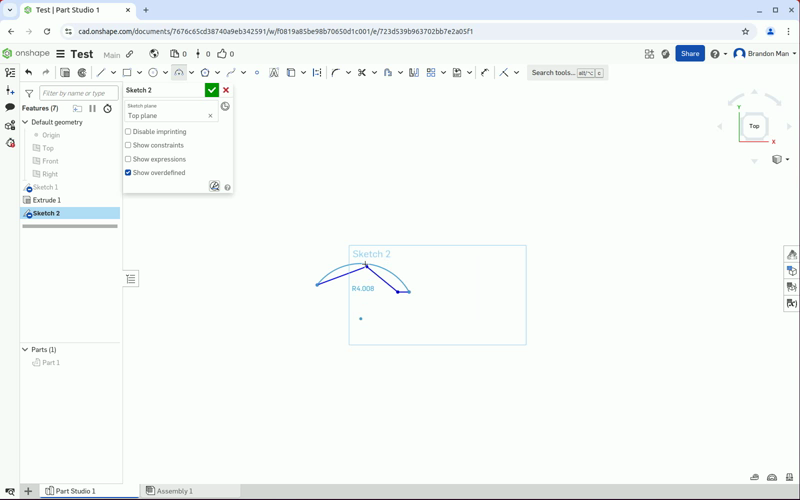
scroll(6)
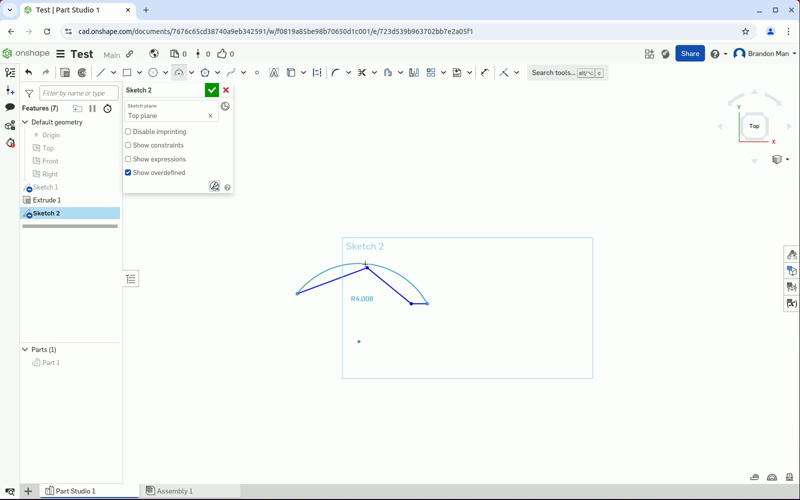
scroll(6)
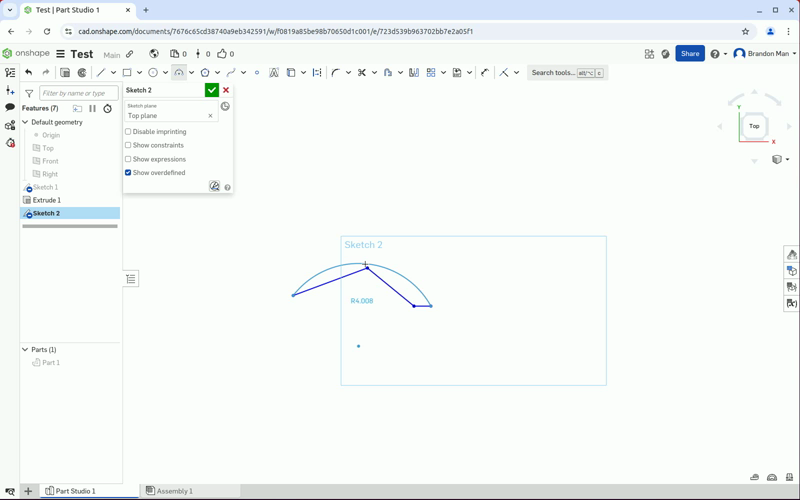
scroll(6)
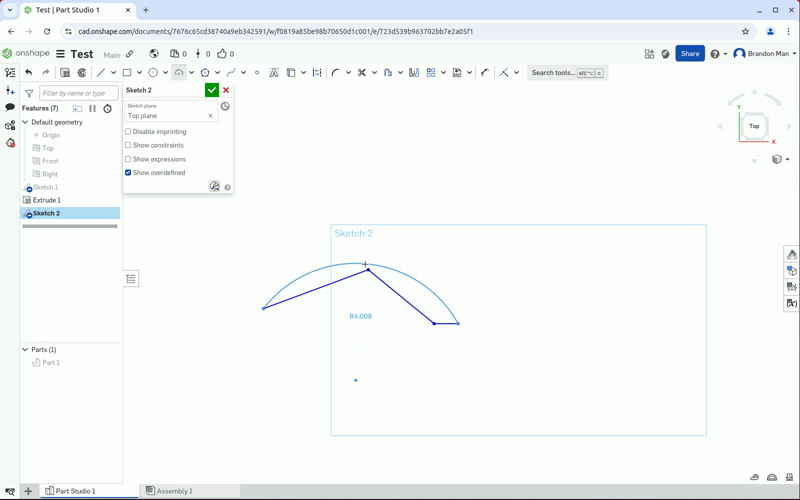
scroll(6)
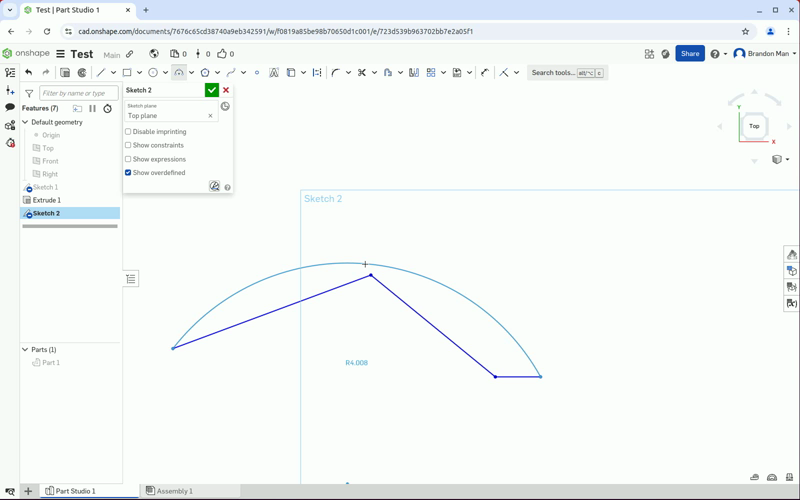
click(365, 263)
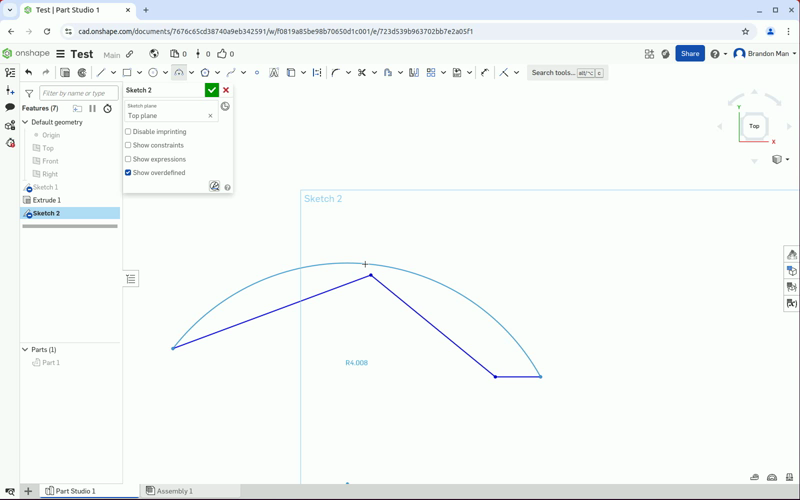
scroll(-6)
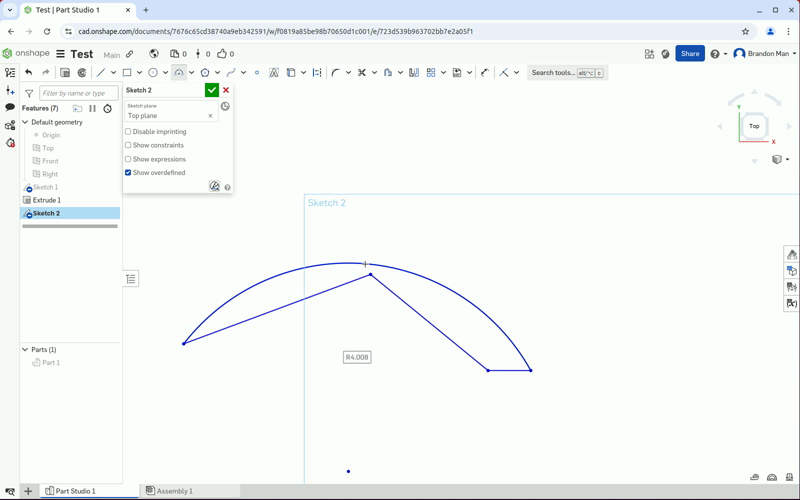
scroll(-6)
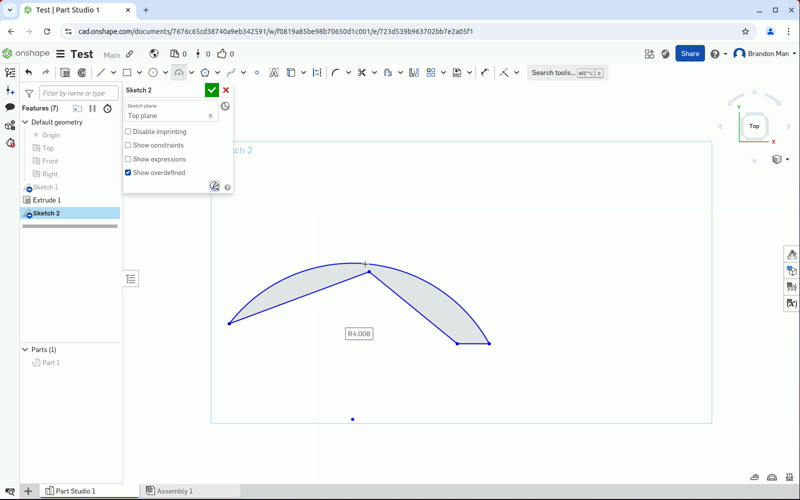
scroll(-6)
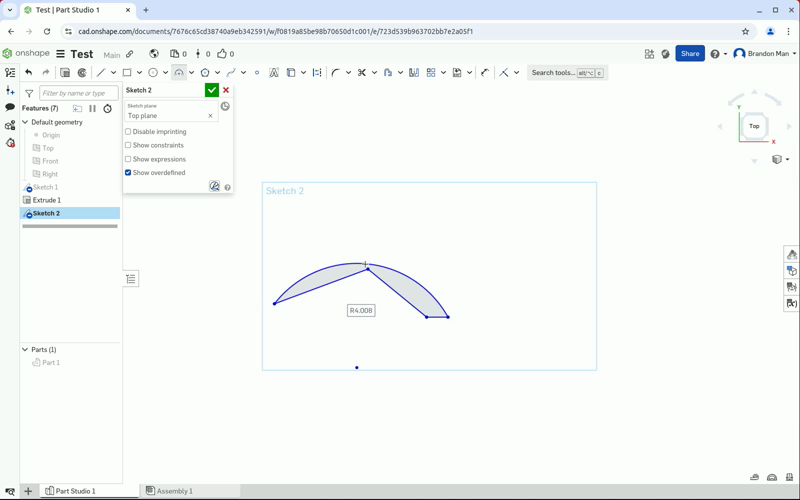
scroll(-6)
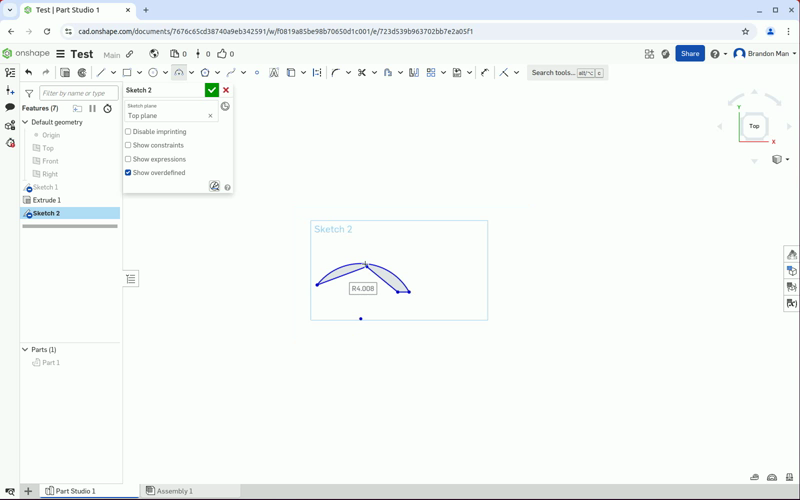
scroll(-6)
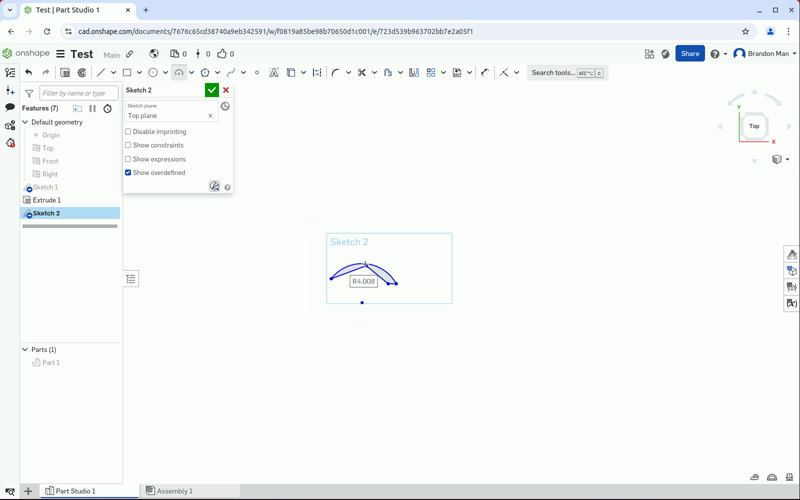
scroll(-6)
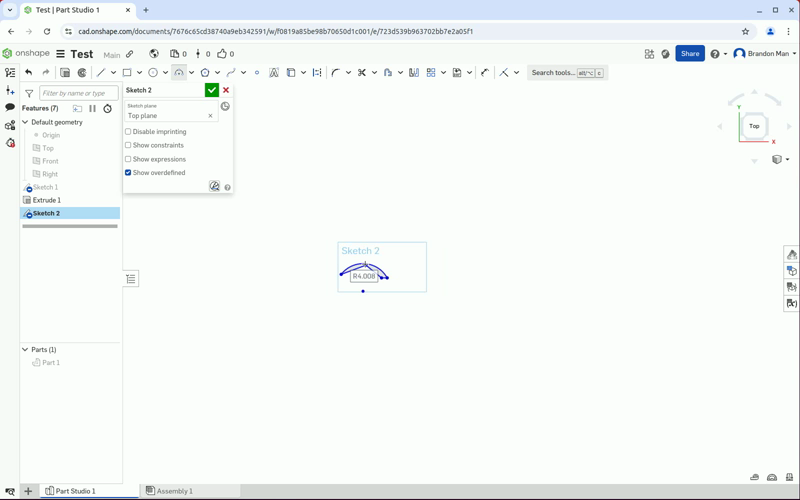
scroll(-6)
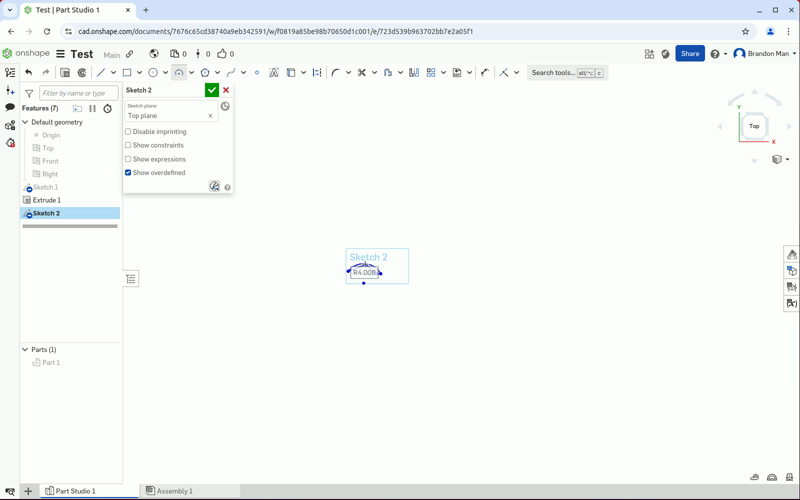
key_up(shift)
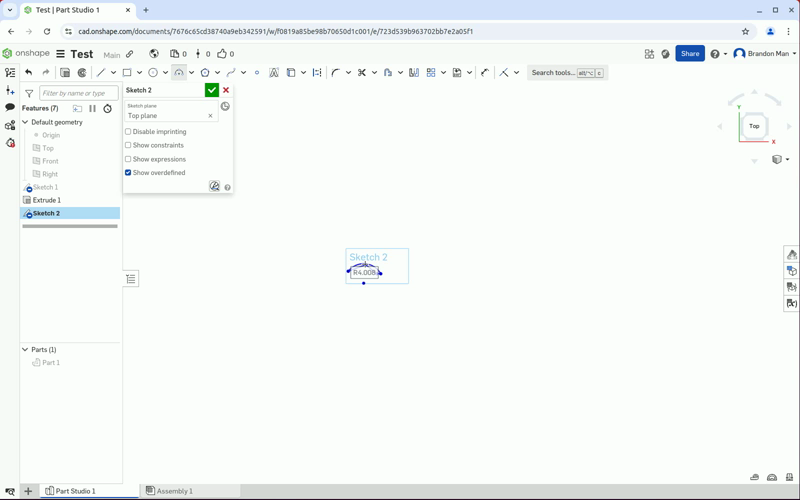
key(esc)
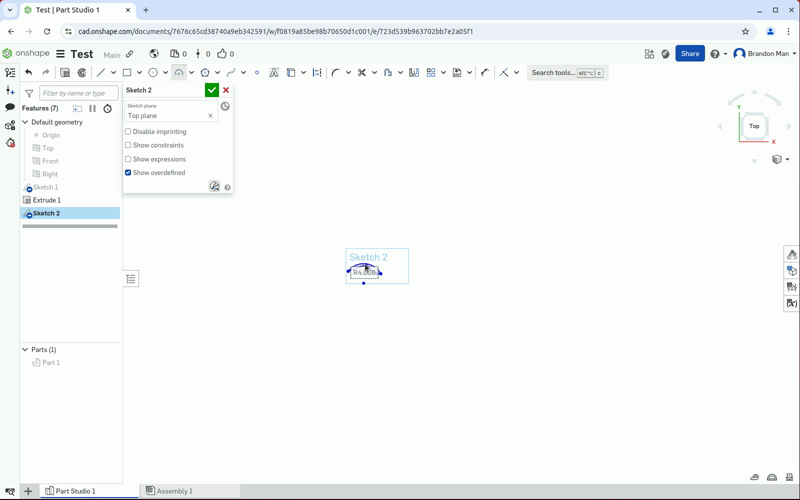
mouse_move(351, 269)
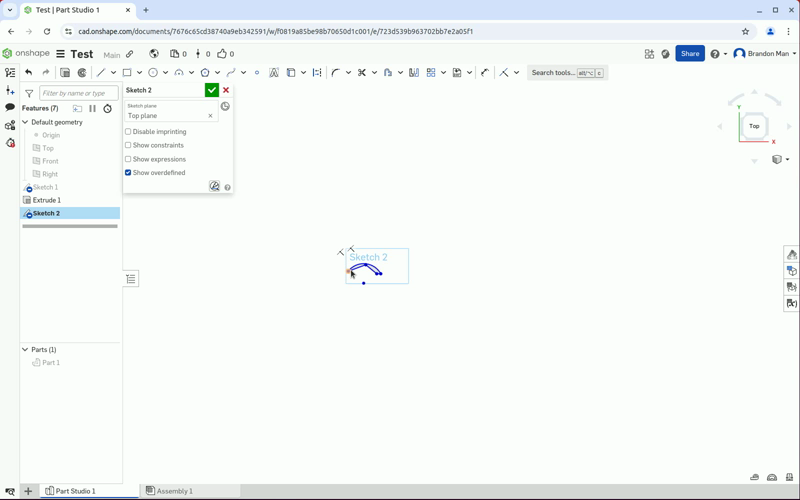
scroll(6)
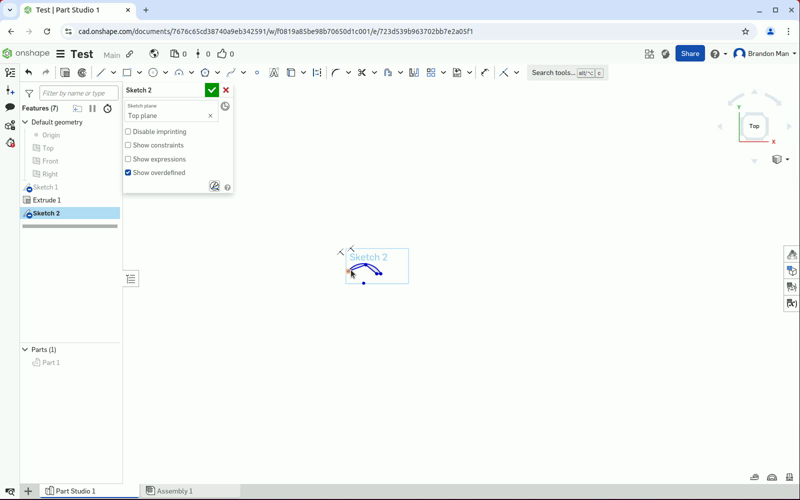
scroll(6)
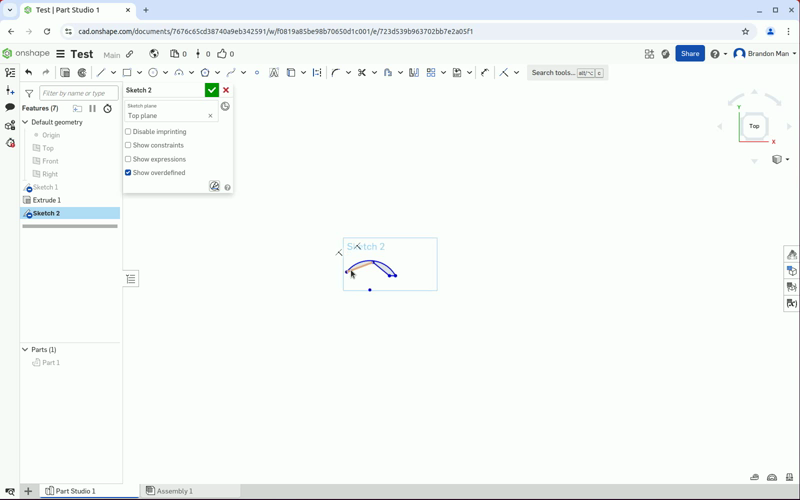
scroll(6)
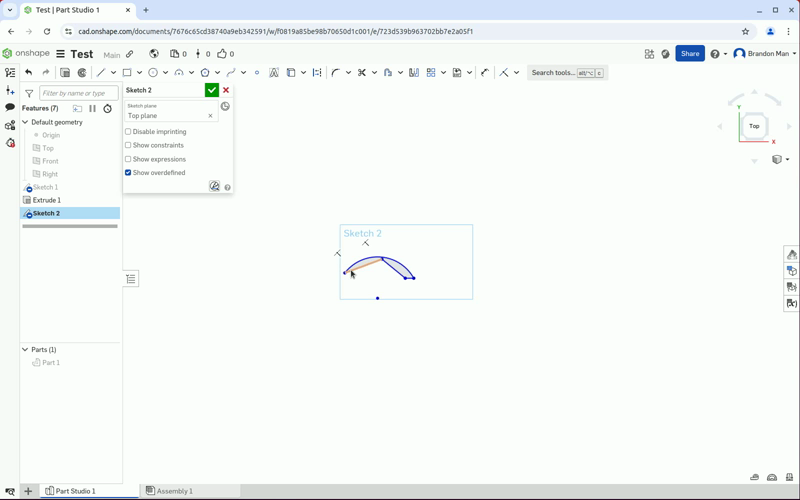
scroll(6)
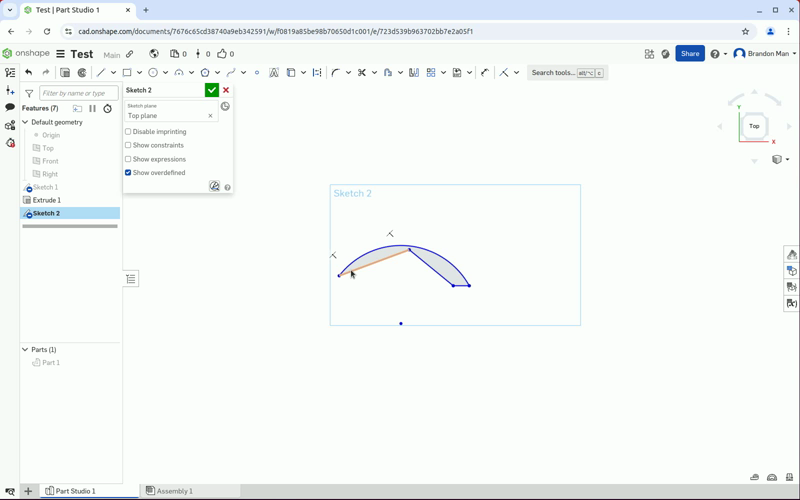
scroll(6)
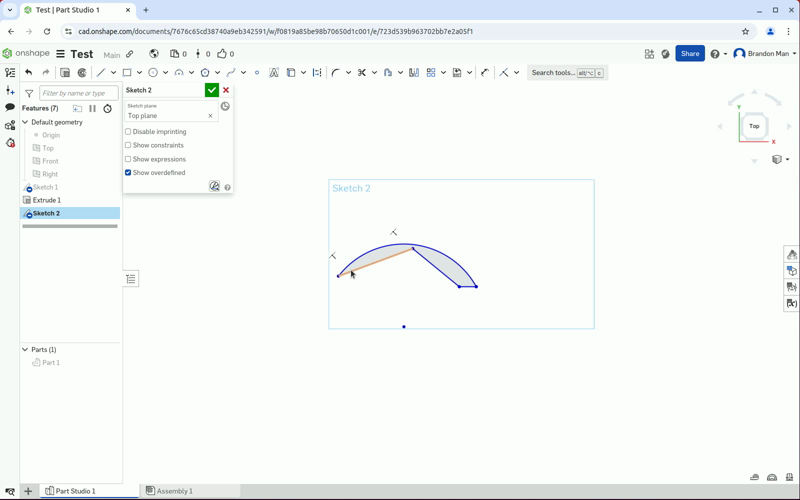
scroll(6)
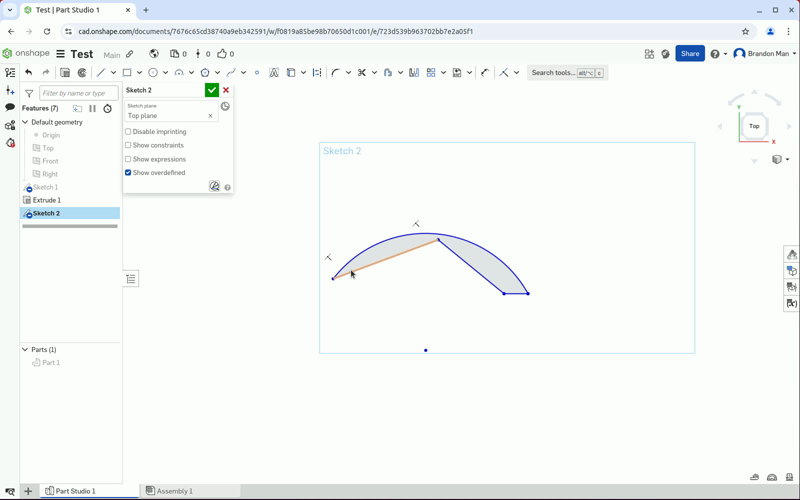
scroll(6)
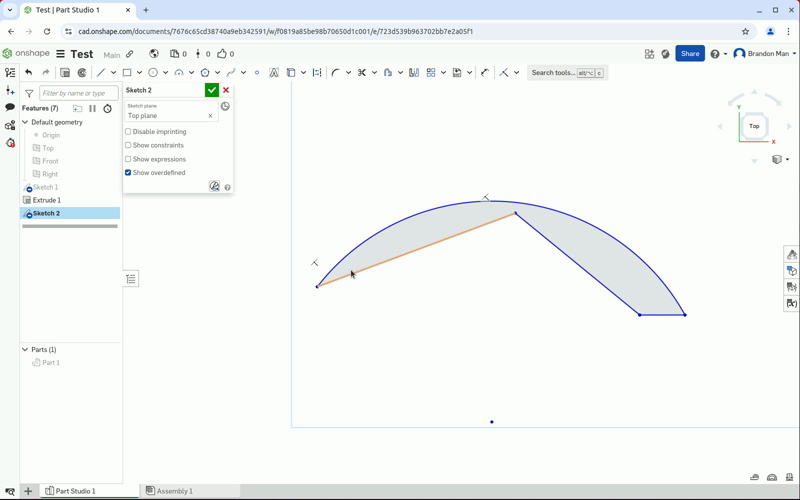
click(351, 269)
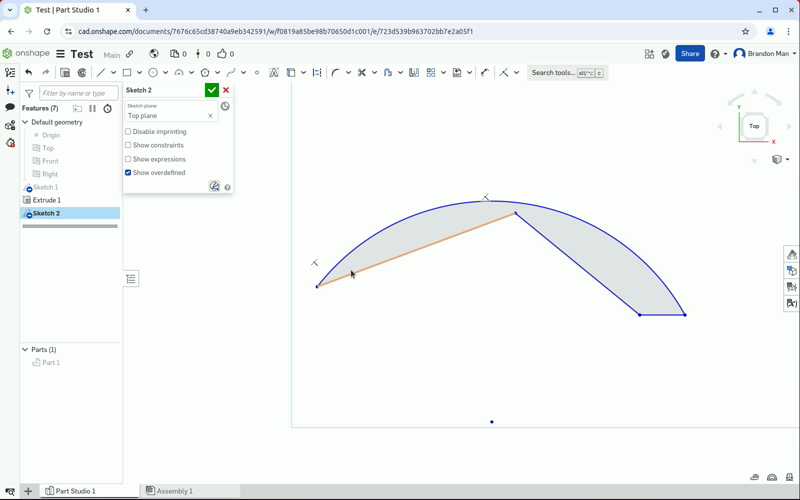
scroll(-6)
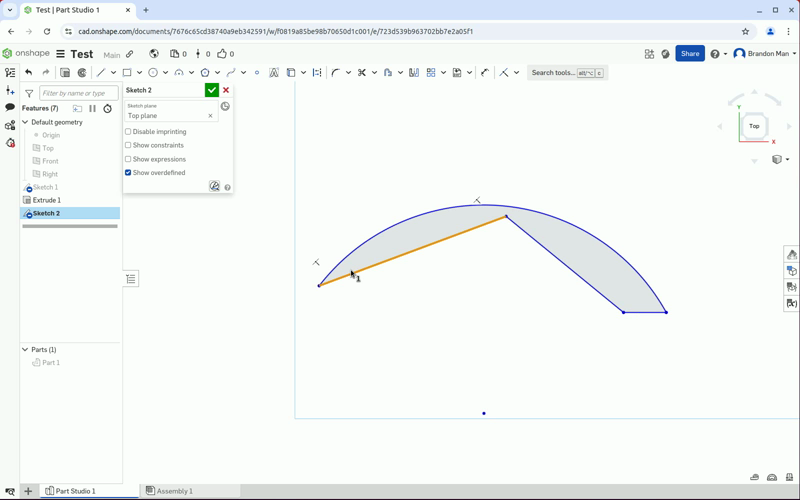
scroll(-6)
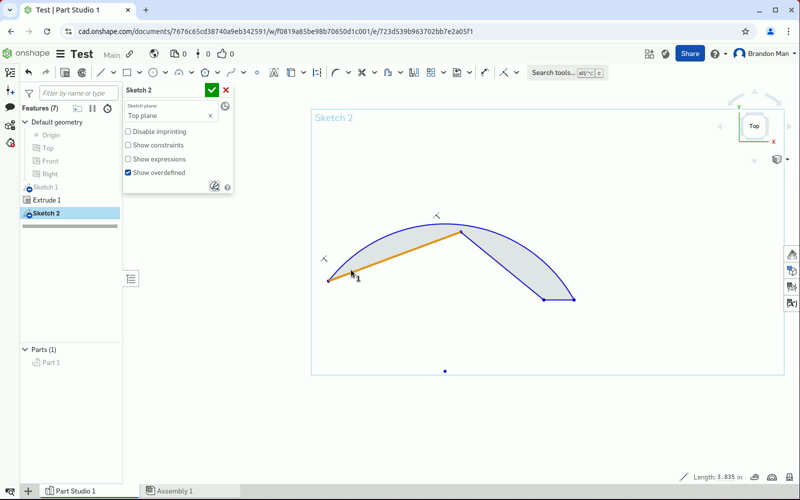
scroll(-6)
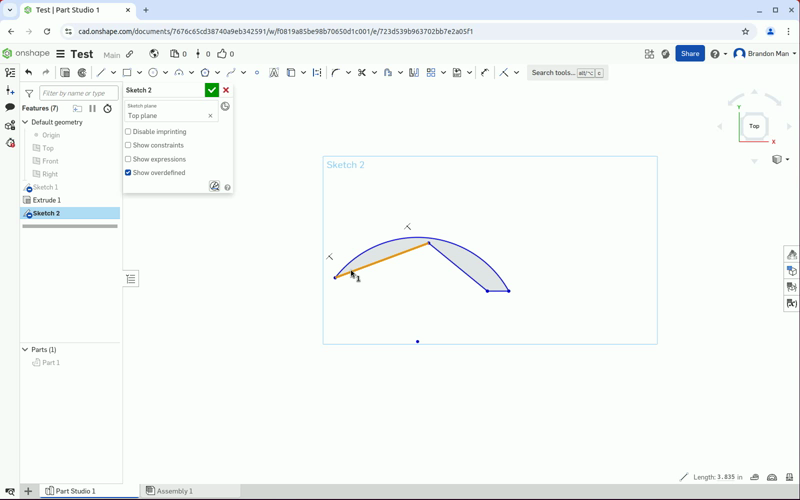
scroll(-6)
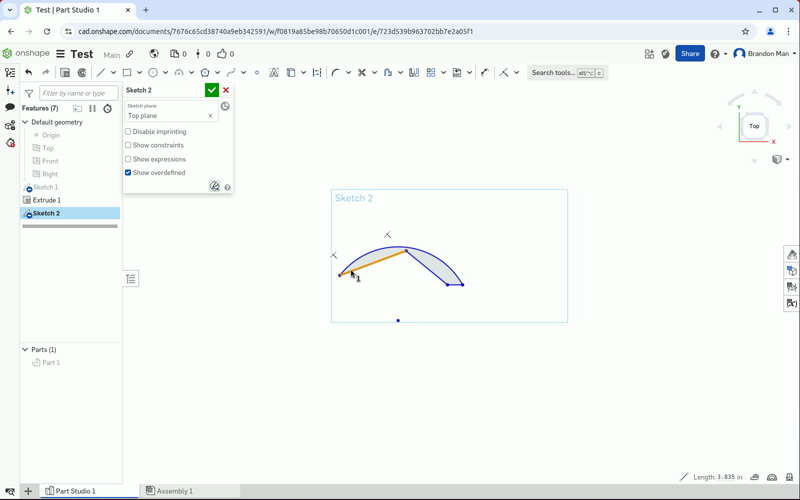
scroll(-6)
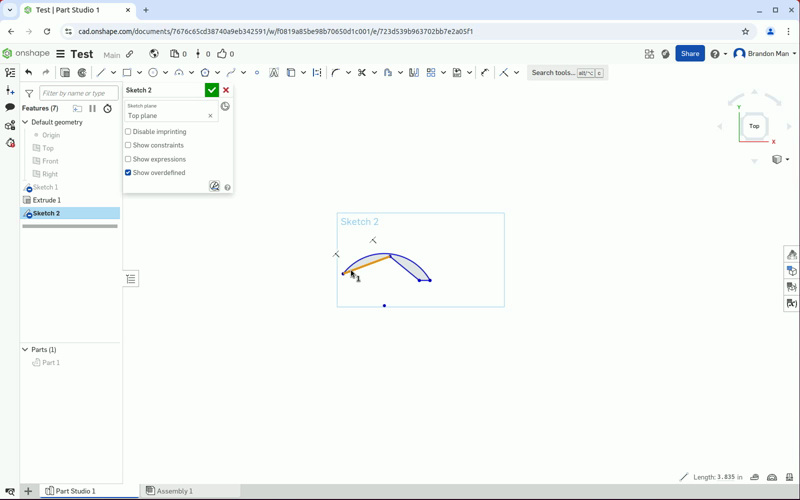
scroll(-6)
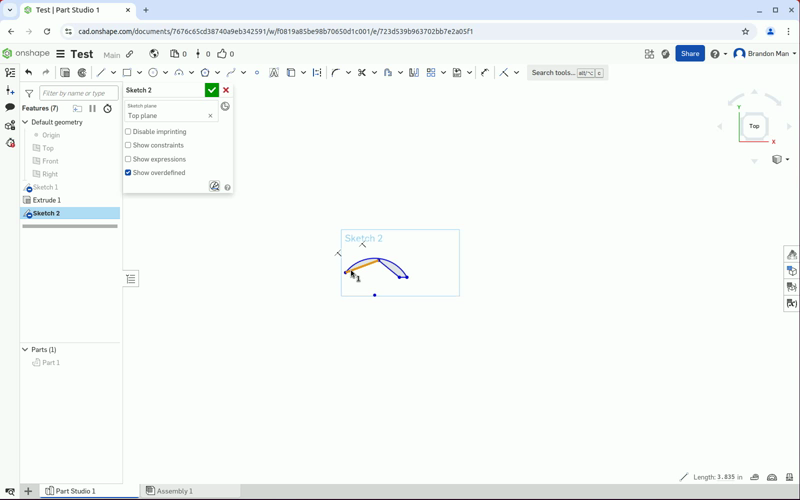
scroll(-6)
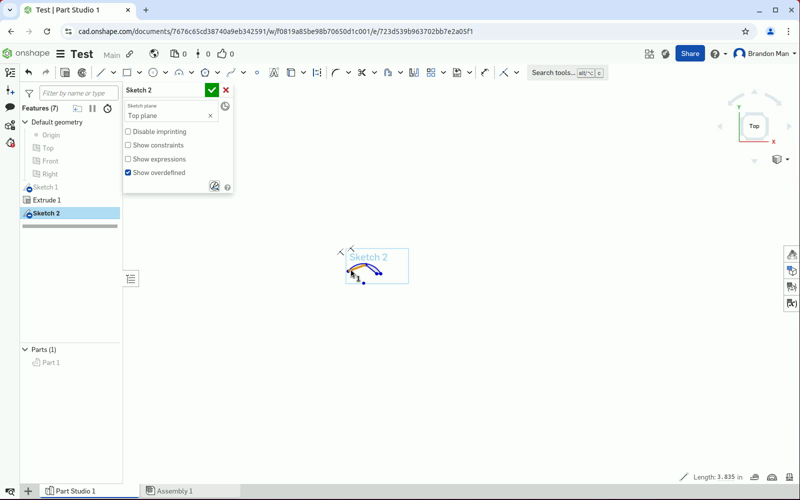
mouse_move(73, 352)
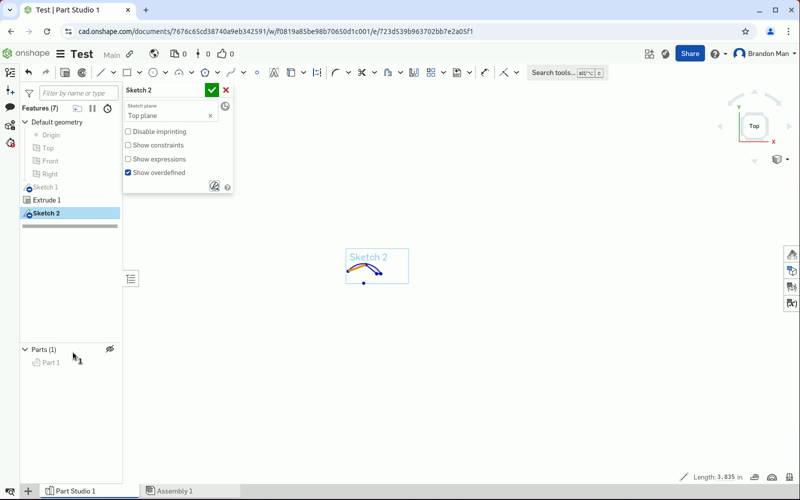
key(shift+y)
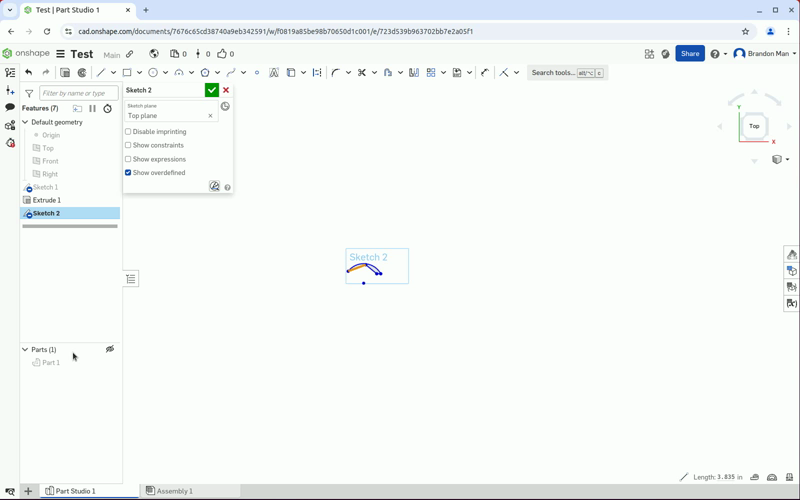
key(shift+e)
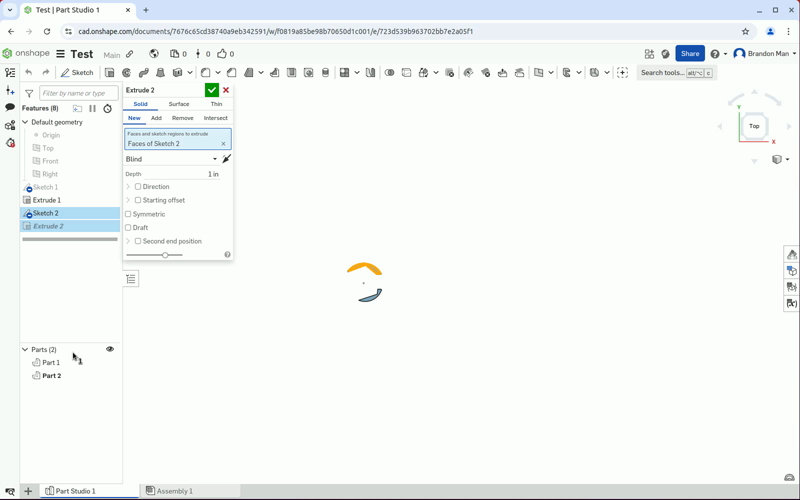
mouse_move(143, 106)
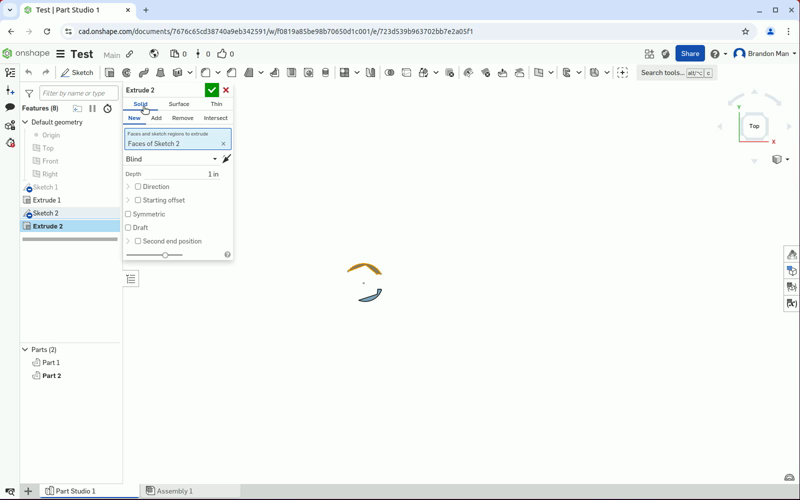
click(143, 106)
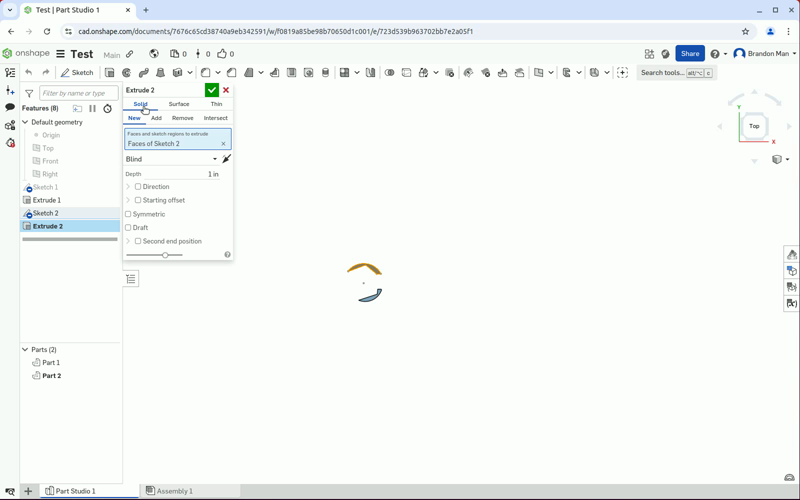
mouse_move(137, 120)
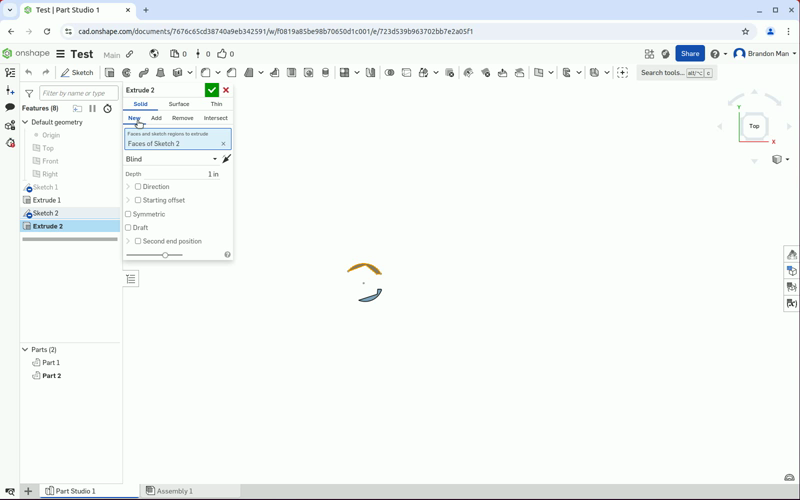
click(137, 120)
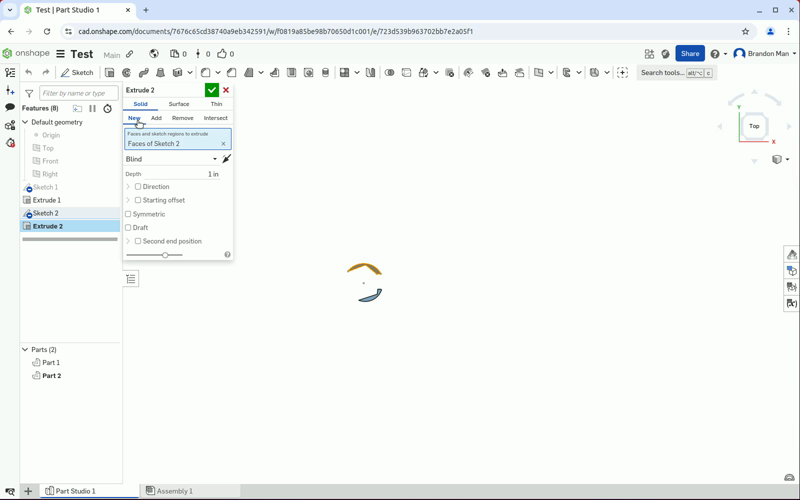
key(tab, 4)
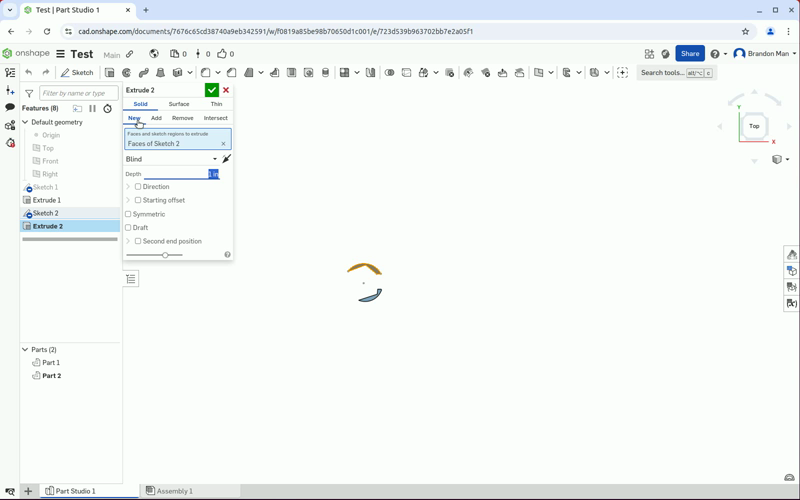
text(3.37)
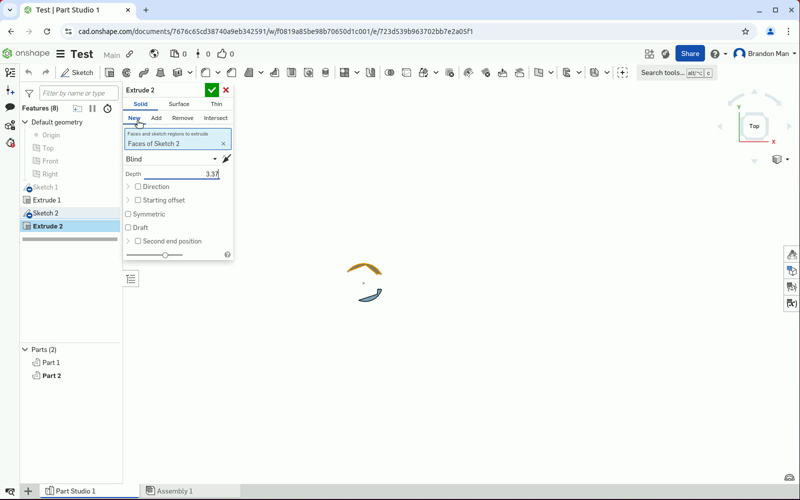
key(enter)
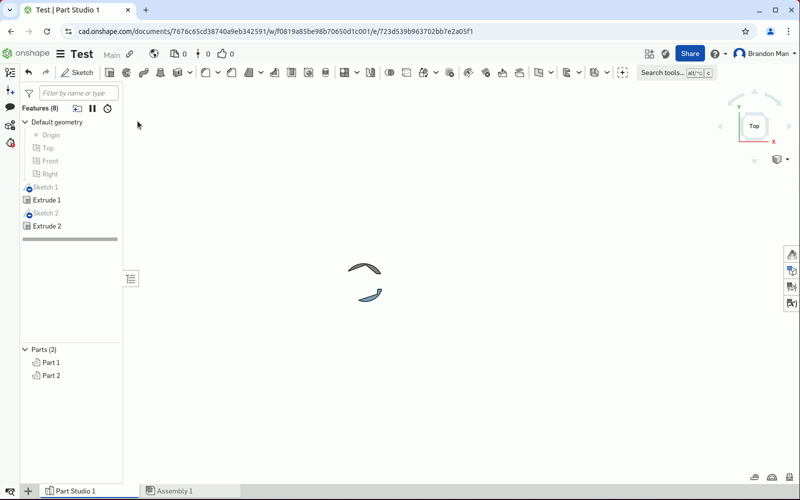
key(shift+h)
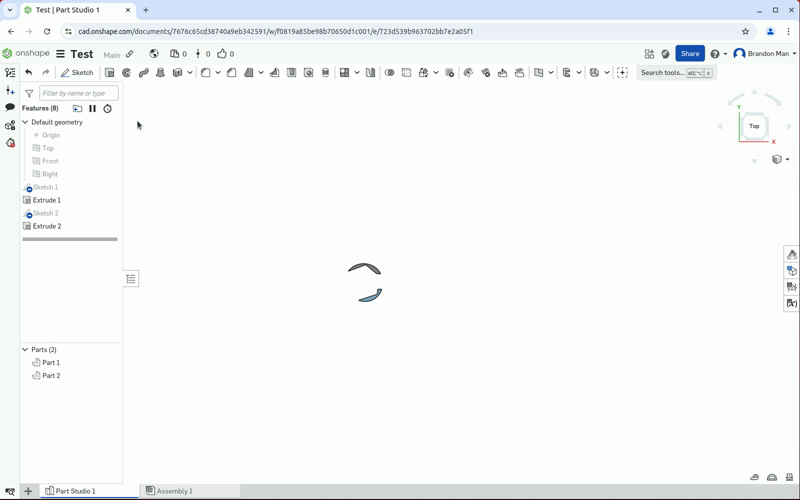
key(shift+h)
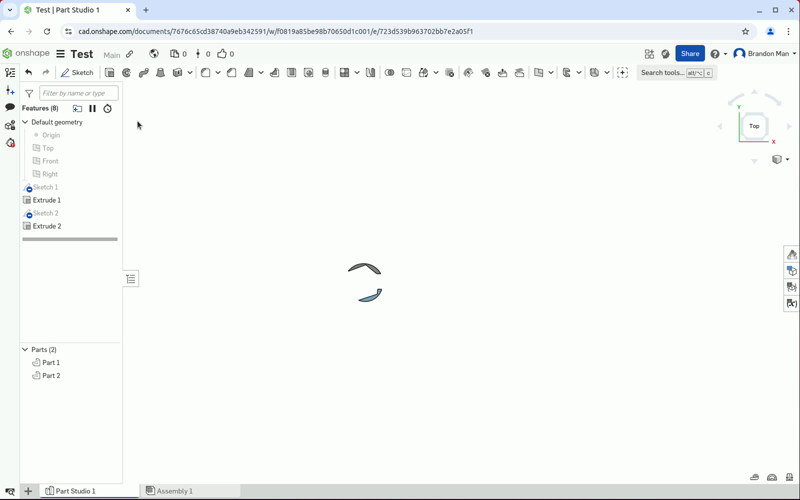
mouse_move(73, 189)
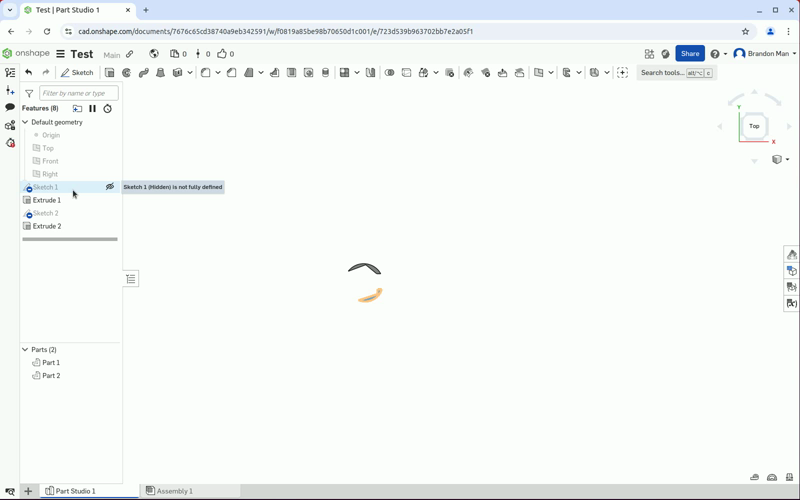
click(73, 189)
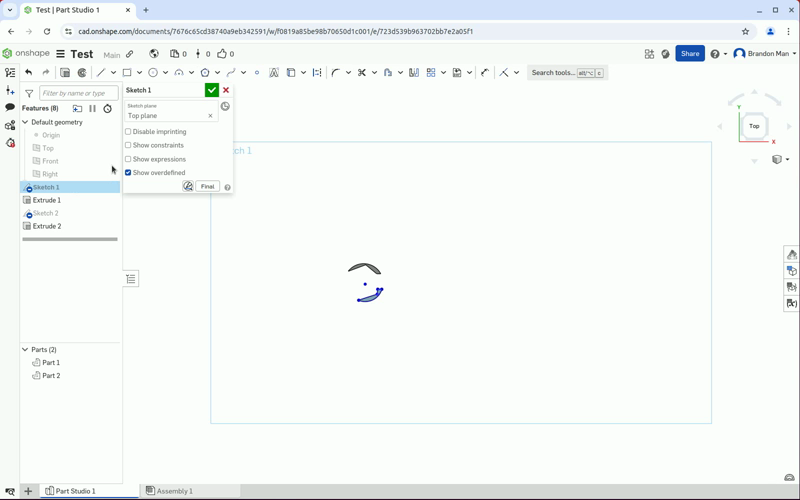
mouse_move(229, 92)
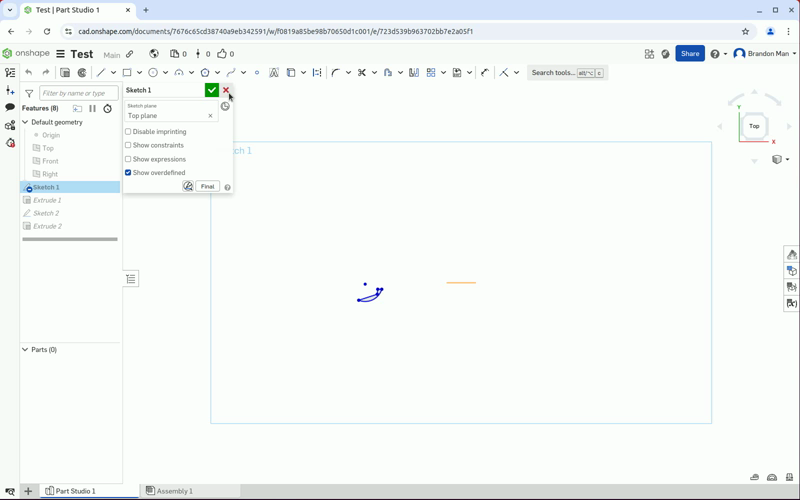
click(229, 92)
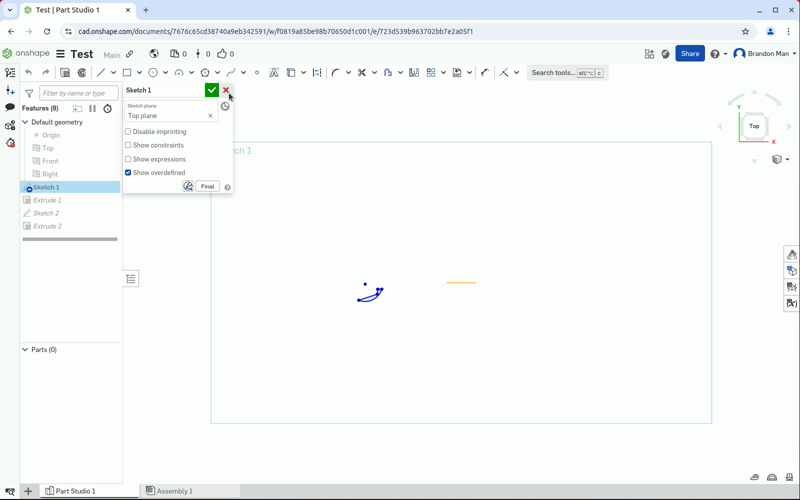
key(shift+s)
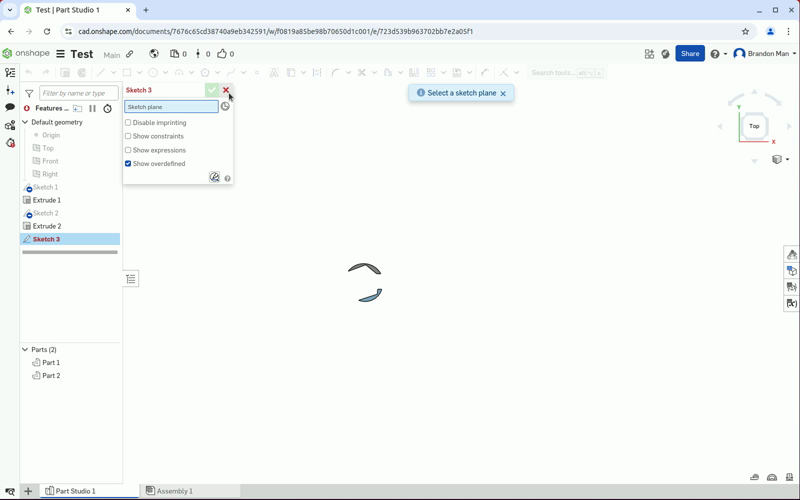
mouse_move(73, 150)
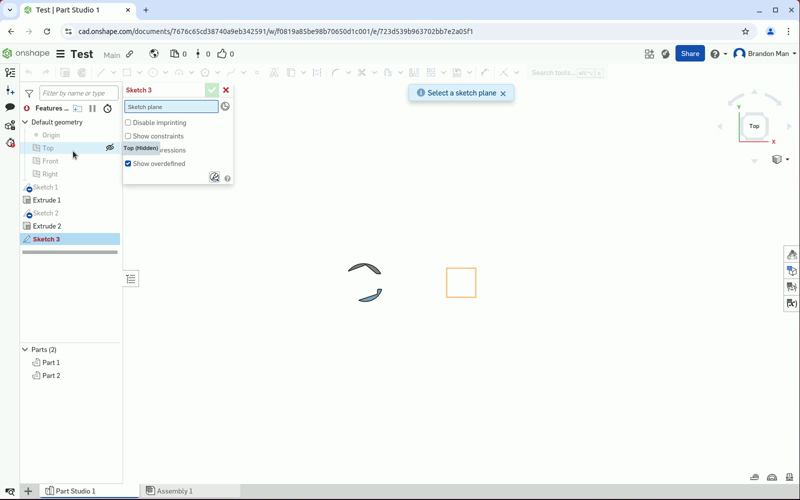
click(73, 150)
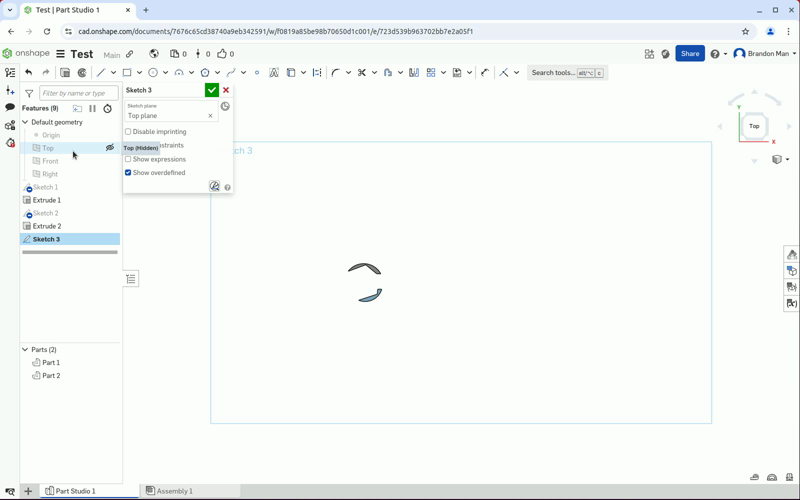
mouse_move(73, 352)
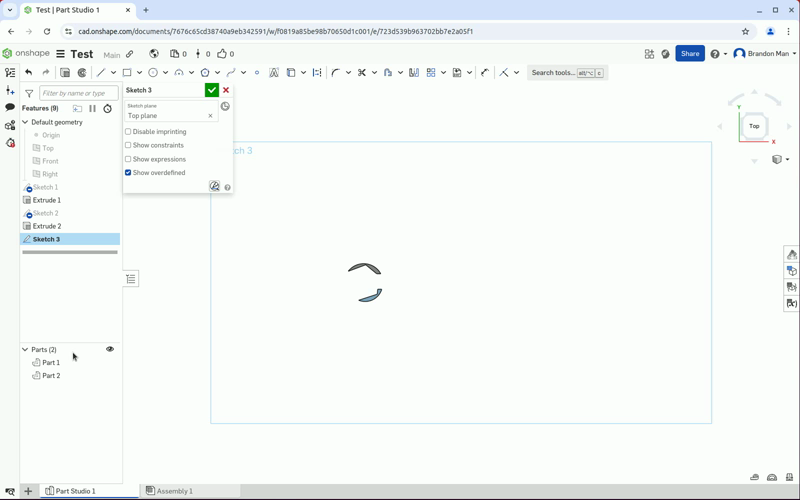
key(y)
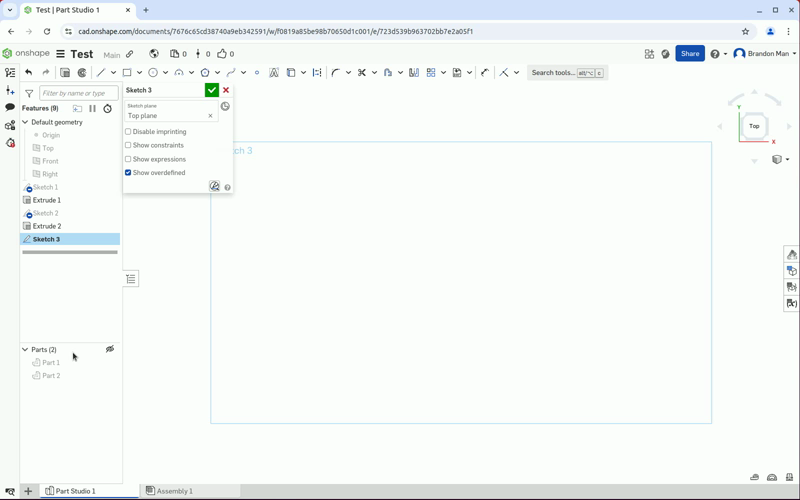
key(l)
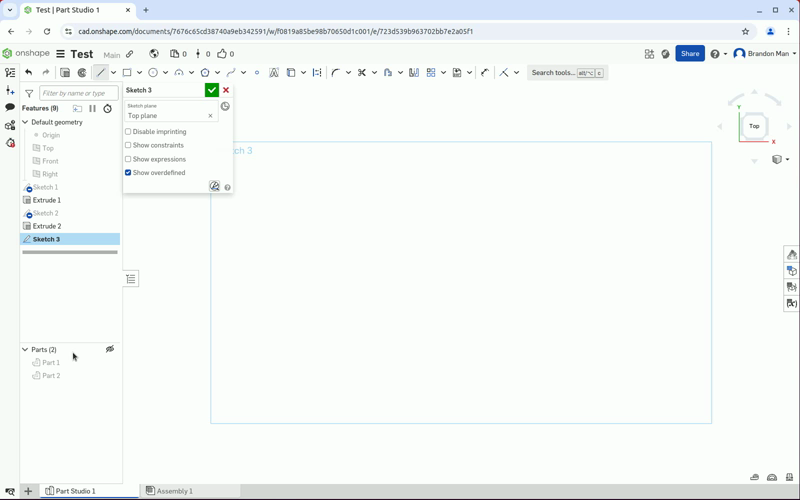
key_down(shift)
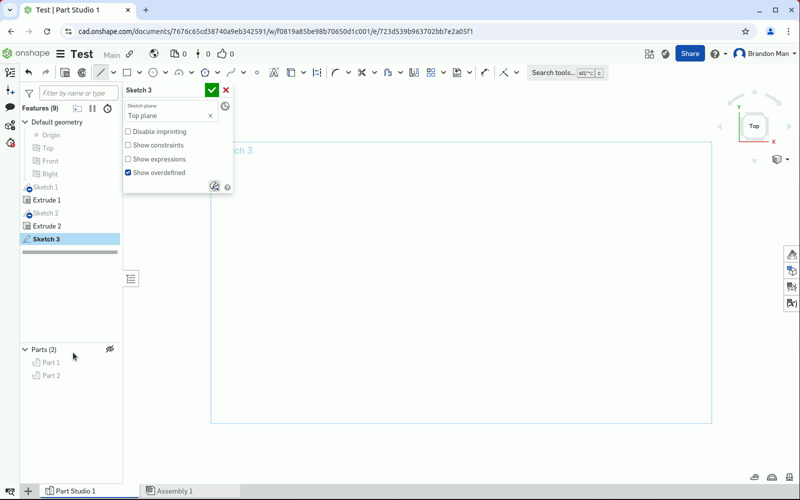
mouse_move(375, 273)
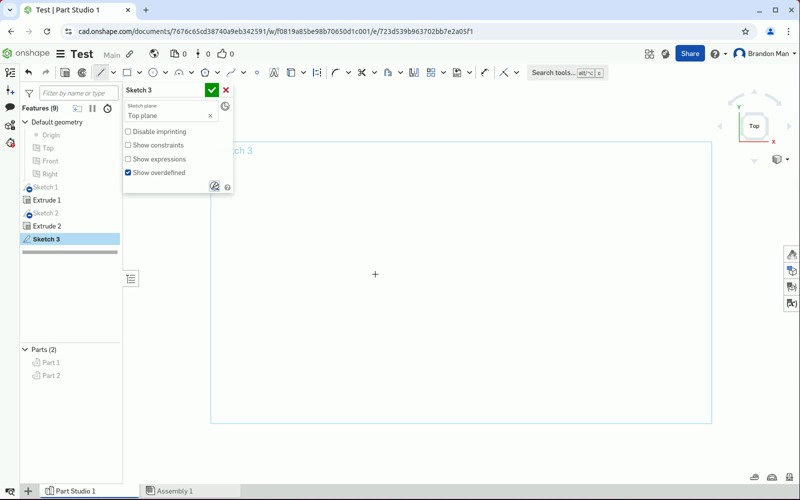
click(375, 273)
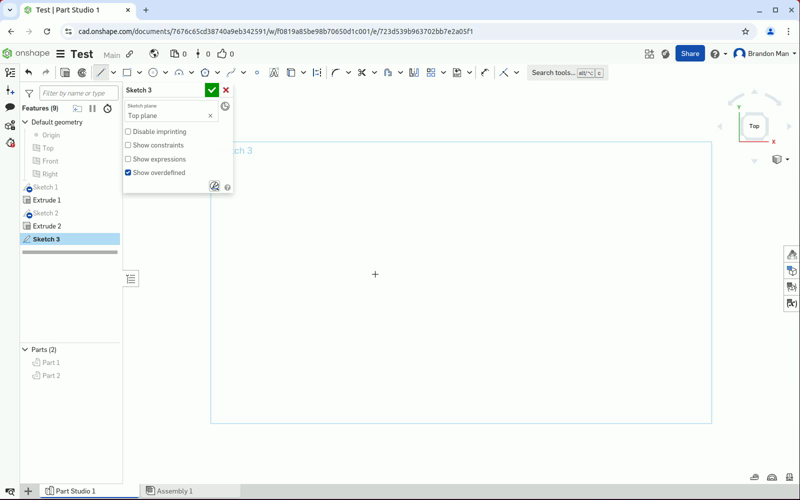
key_up(shift)
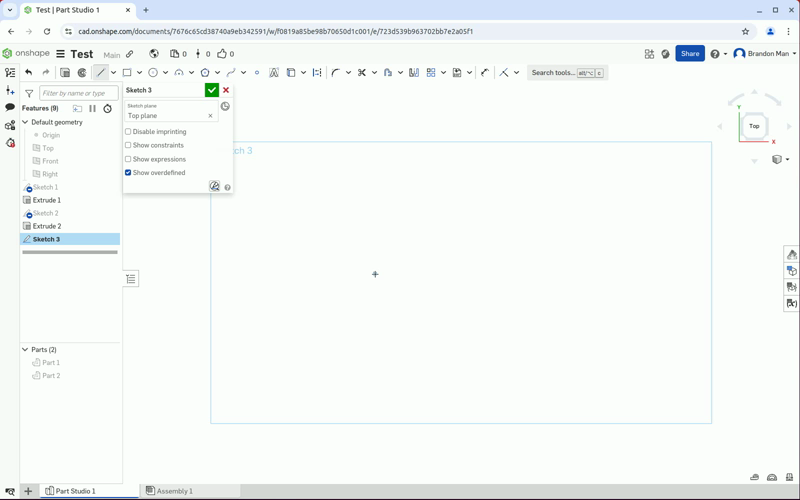
key_down(shift)
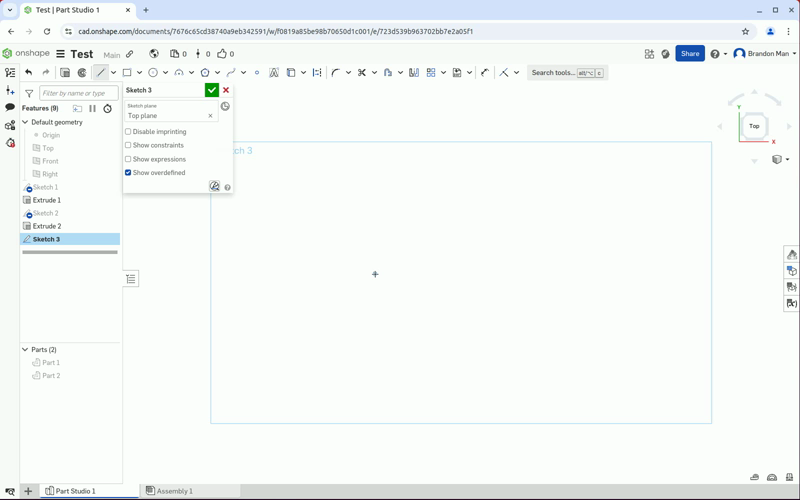
mouse_move(405, 273)
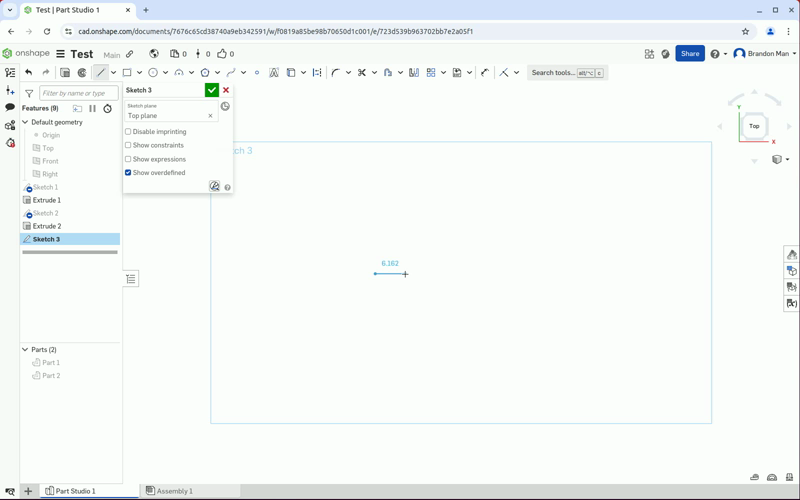
mouse_move(379, 277)
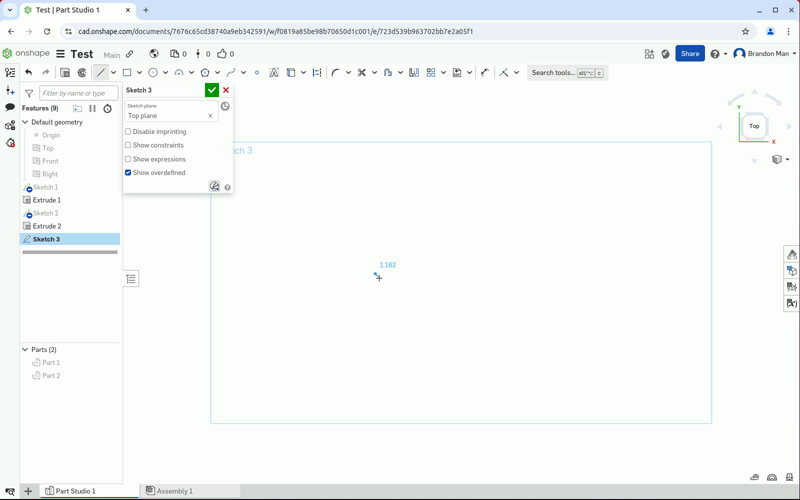
scroll(6)
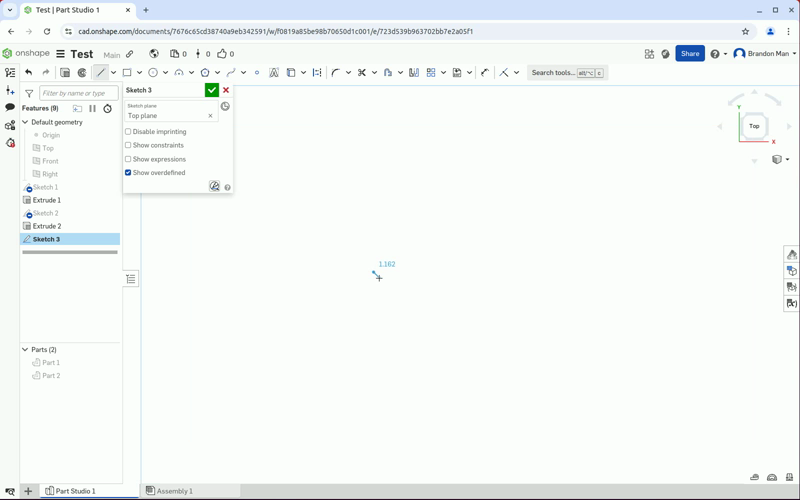
scroll(6)
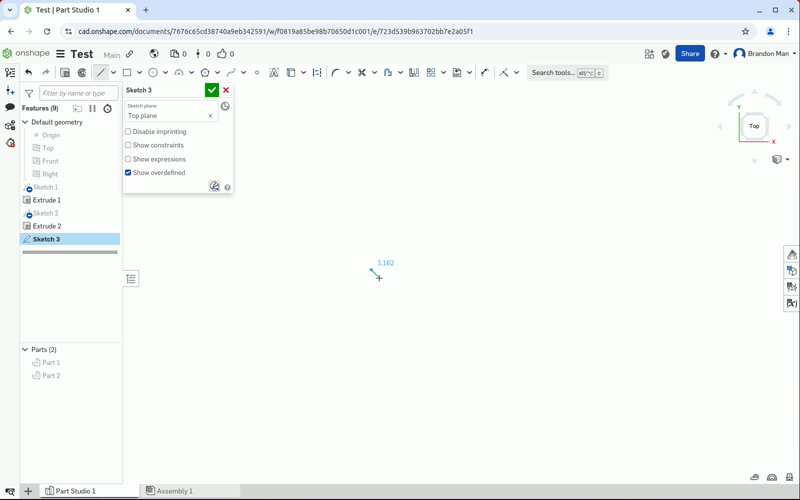
scroll(6)
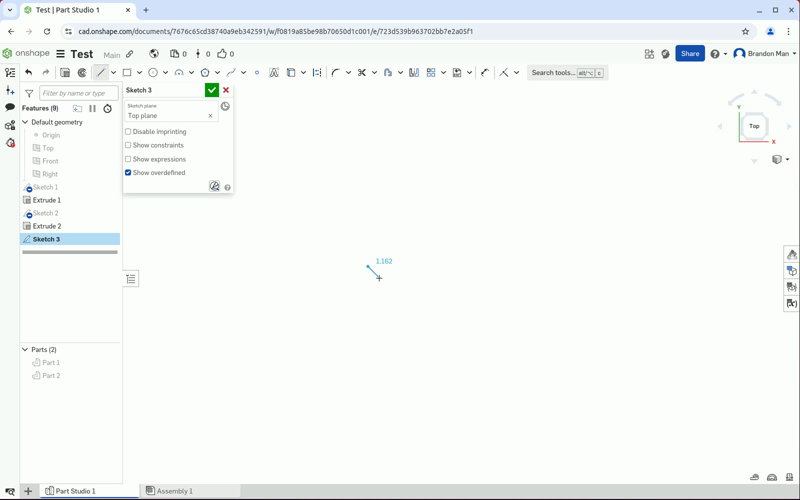
scroll(6)
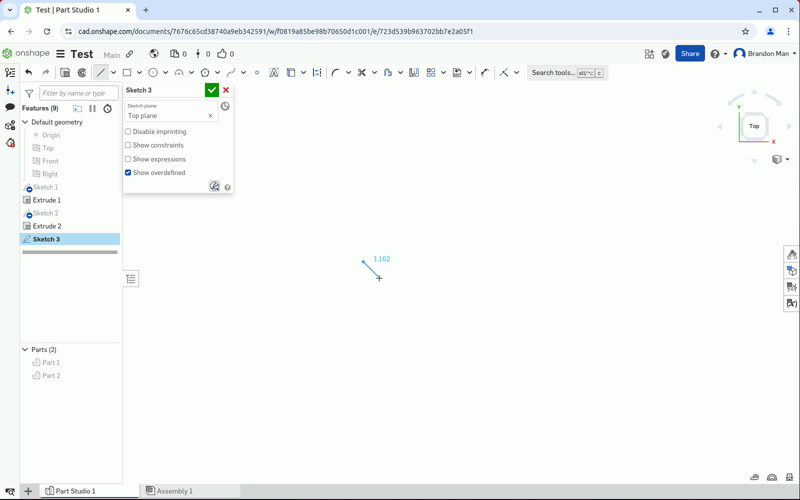
scroll(6)
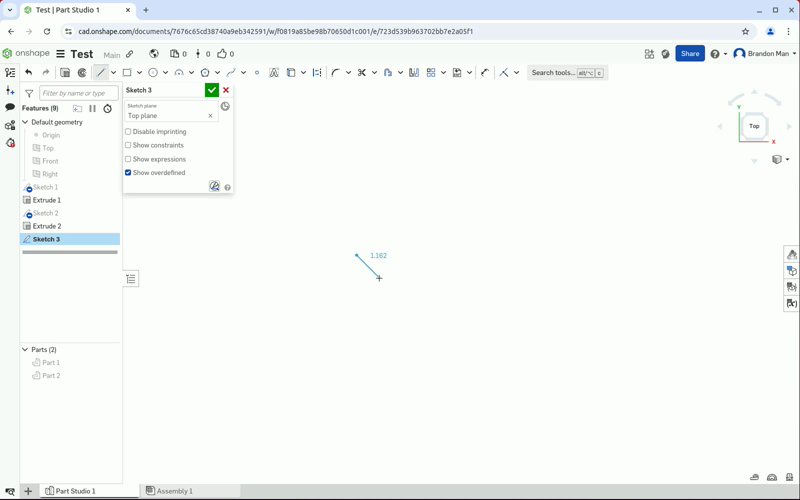
scroll(6)
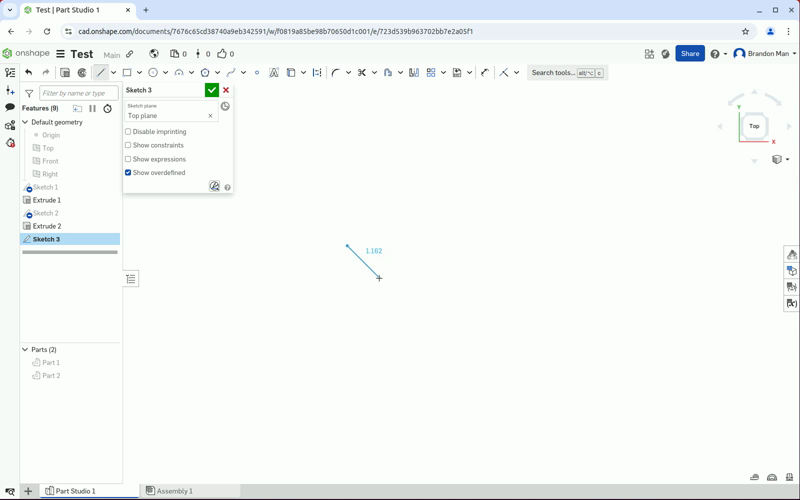
scroll(6)
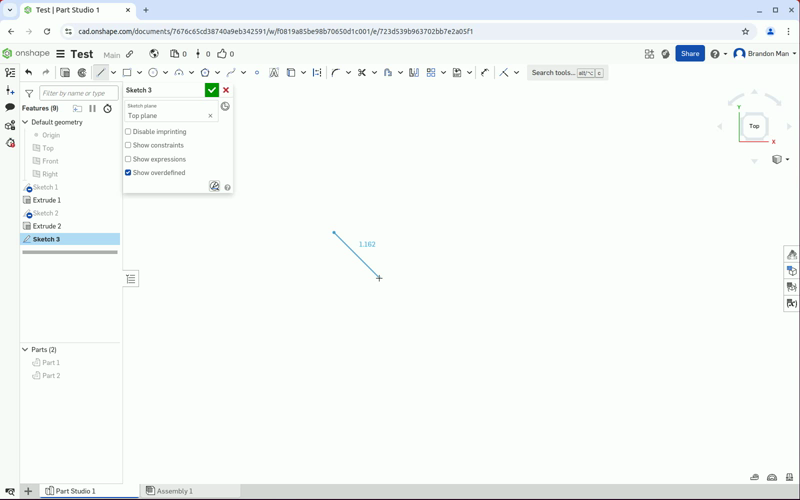
click(379, 277)
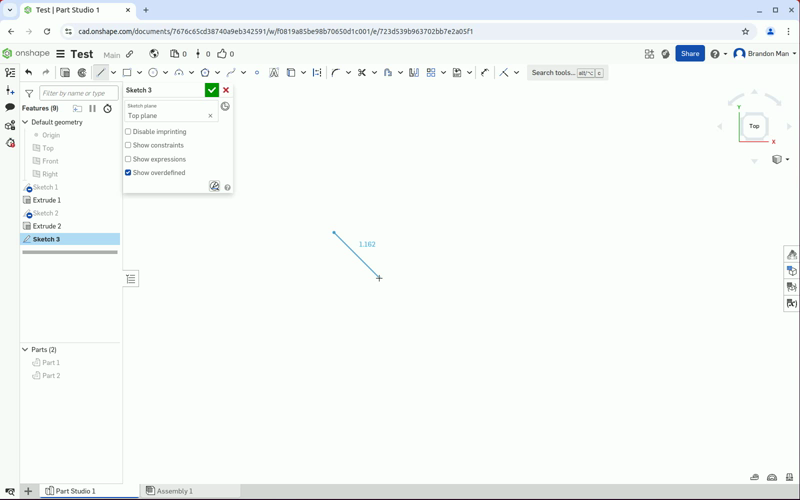
scroll(-6)
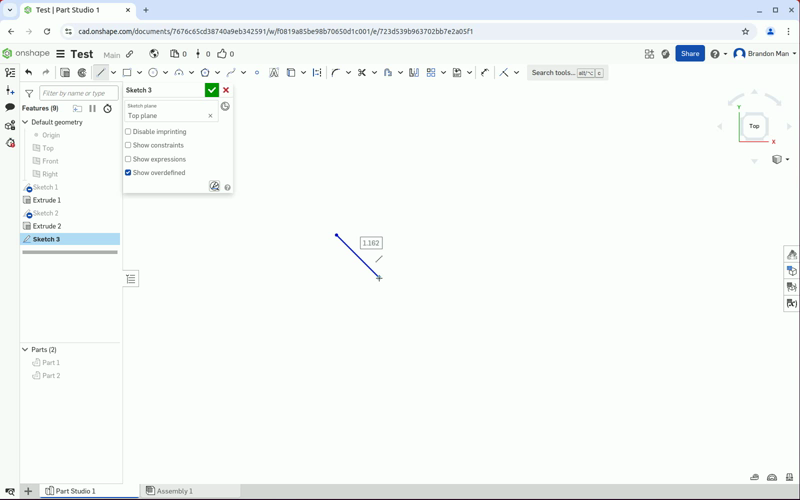
scroll(-6)
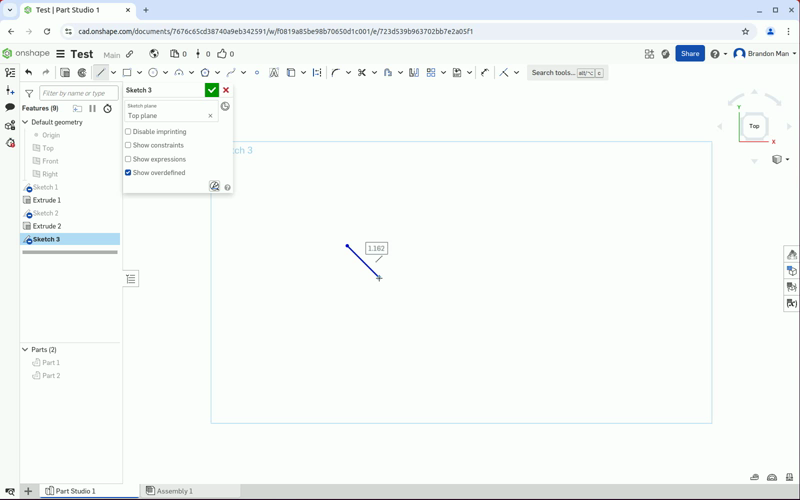
scroll(-6)
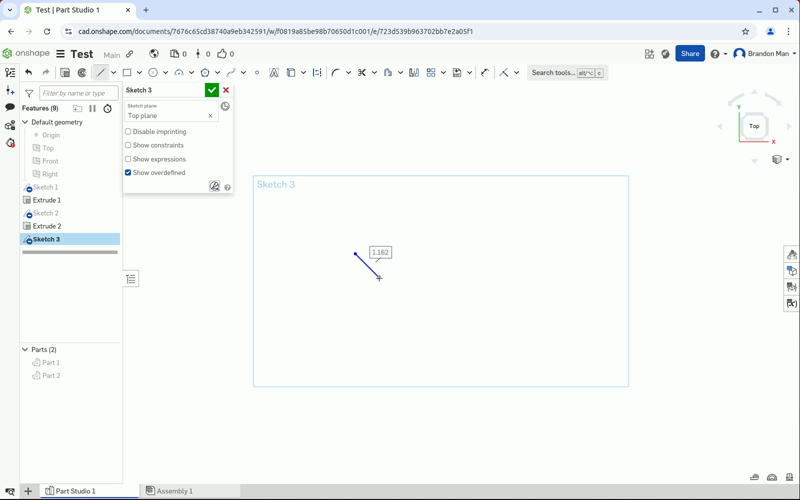
scroll(-6)
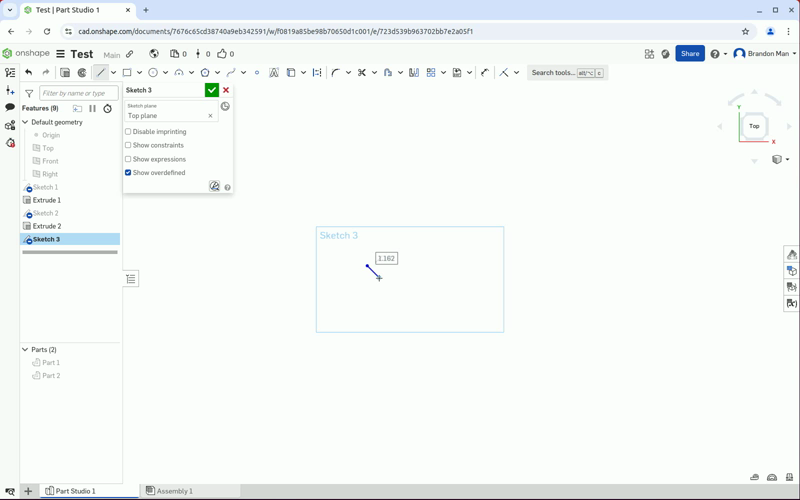
scroll(-6)
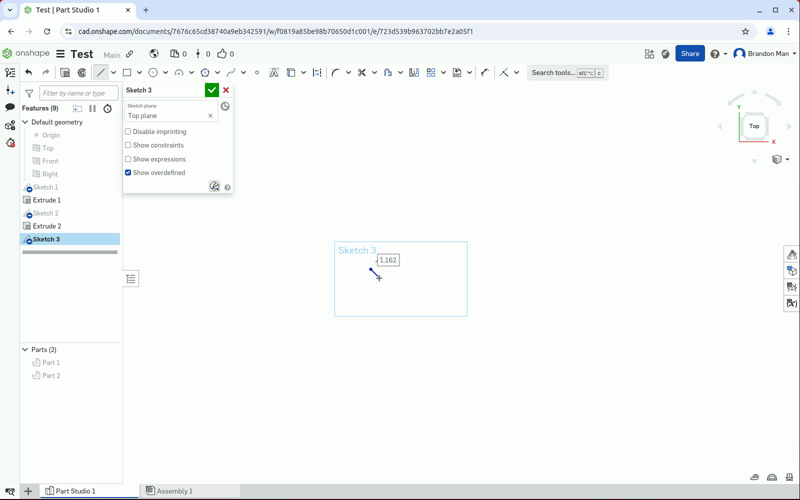
scroll(-6)
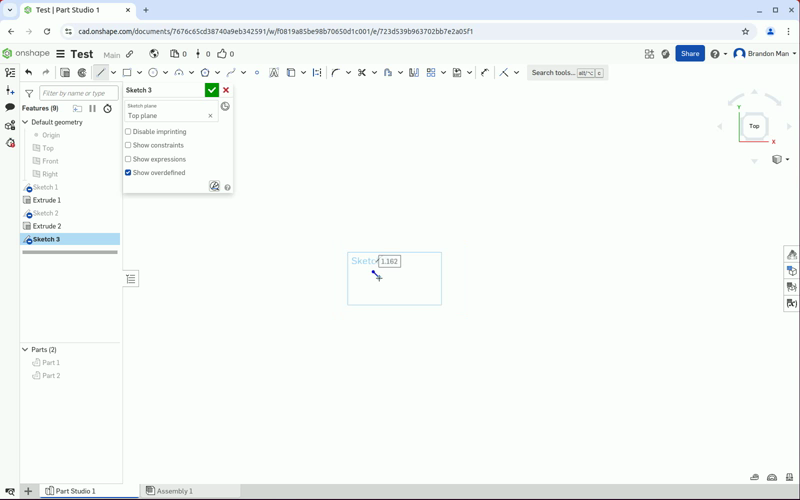
scroll(-6)
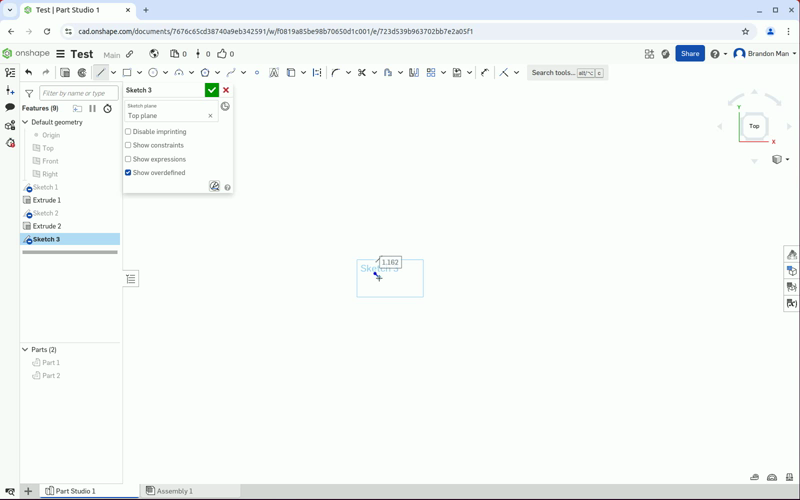
key_up(shift)
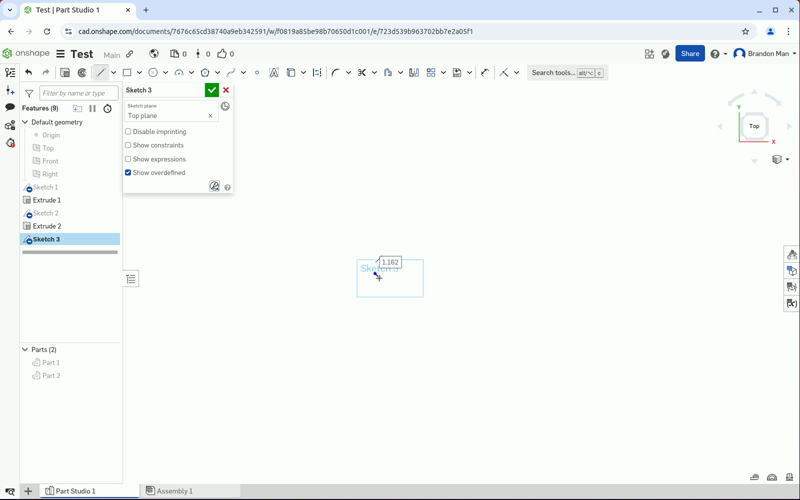
key_down(shift)
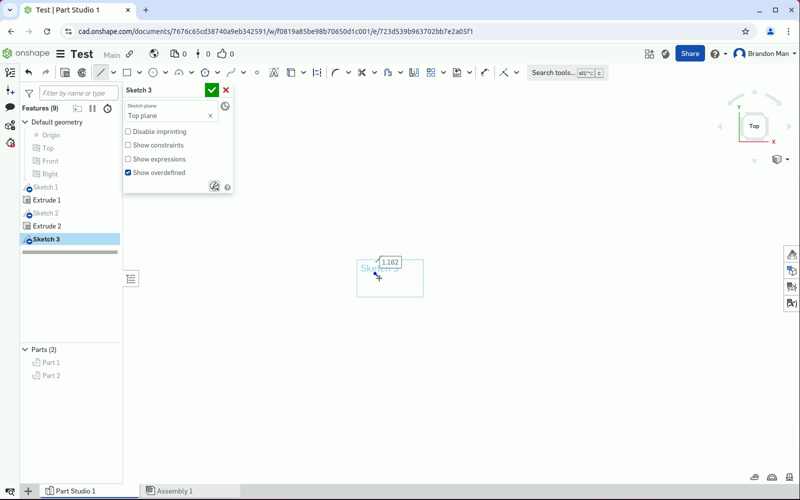
mouse_move(409, 277)
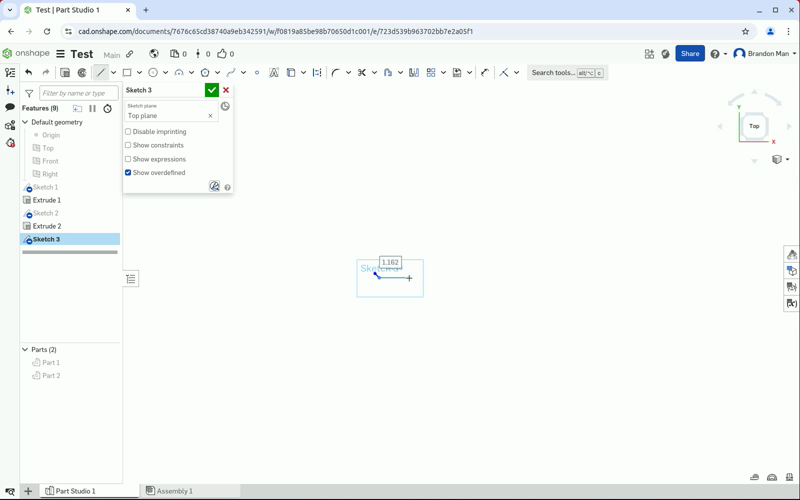
mouse_move(377, 289)
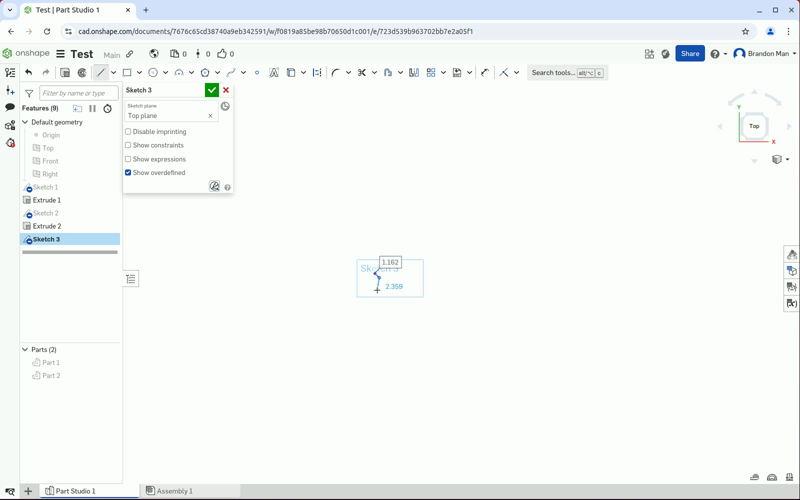
click(377, 289)
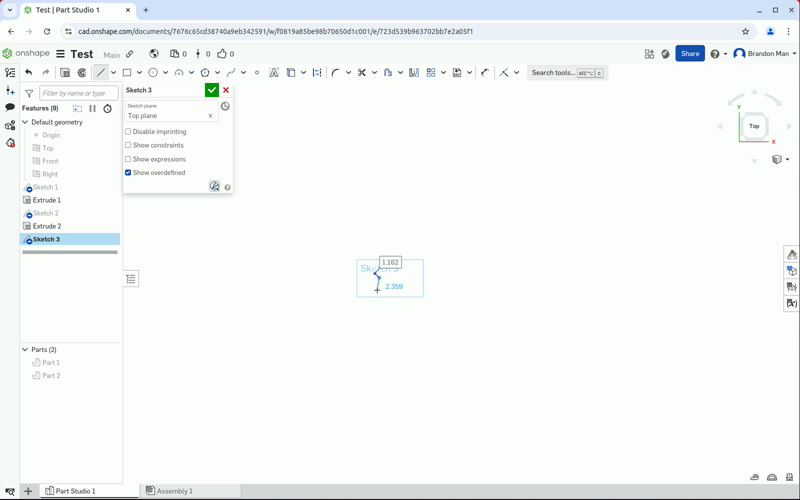
key_up(shift)
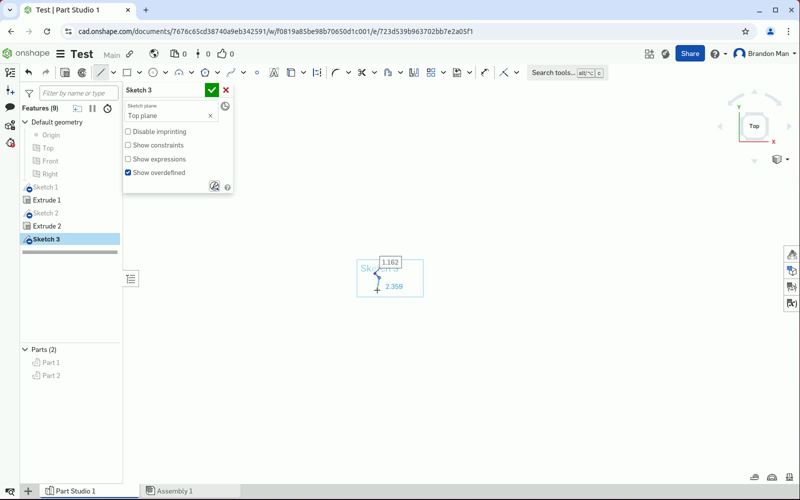
key_down(shift)
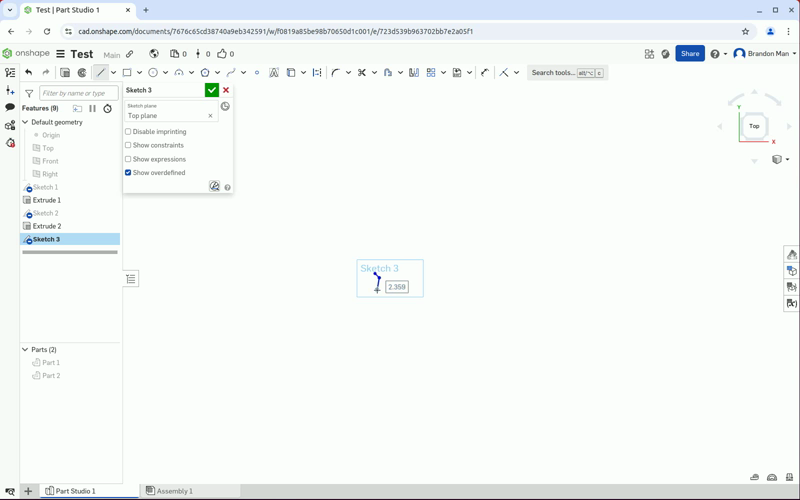
mouse_move(407, 289)
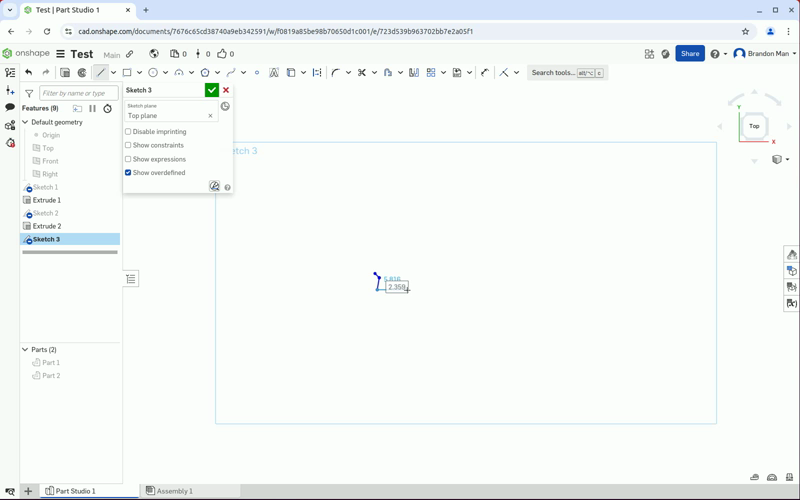
mouse_move(381, 289)
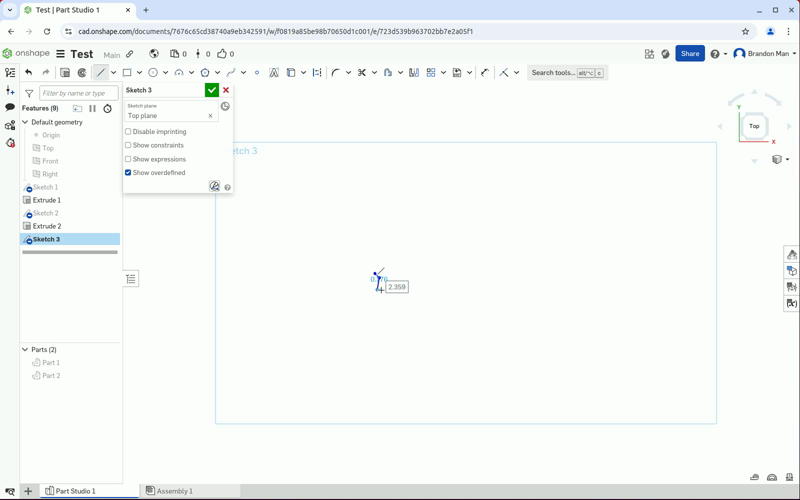
scroll(6)
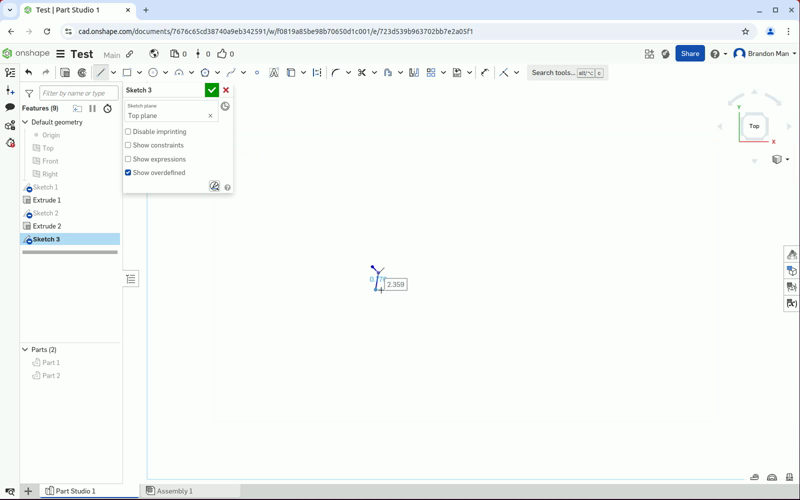
scroll(6)
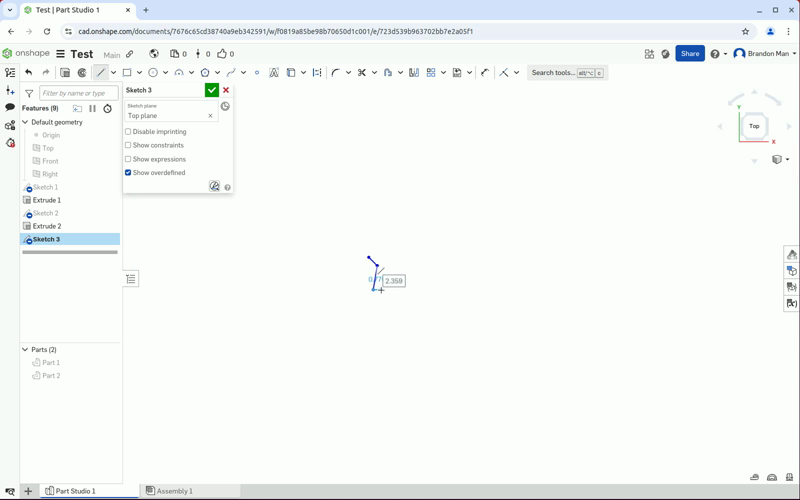
scroll(6)
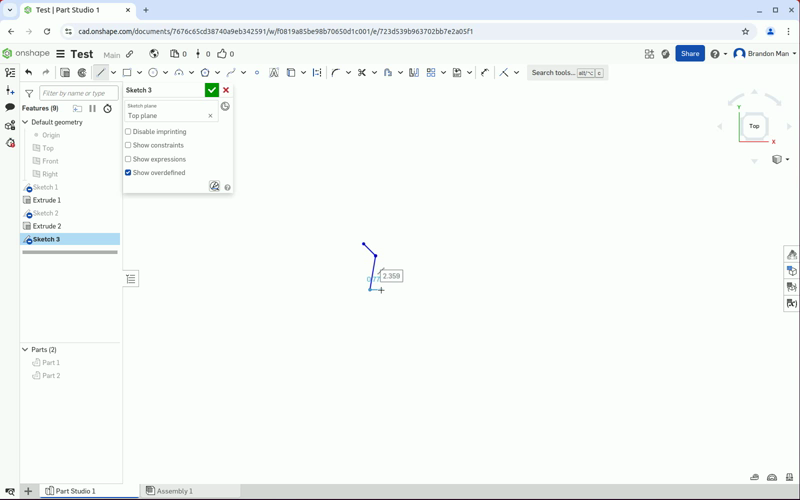
scroll(6)
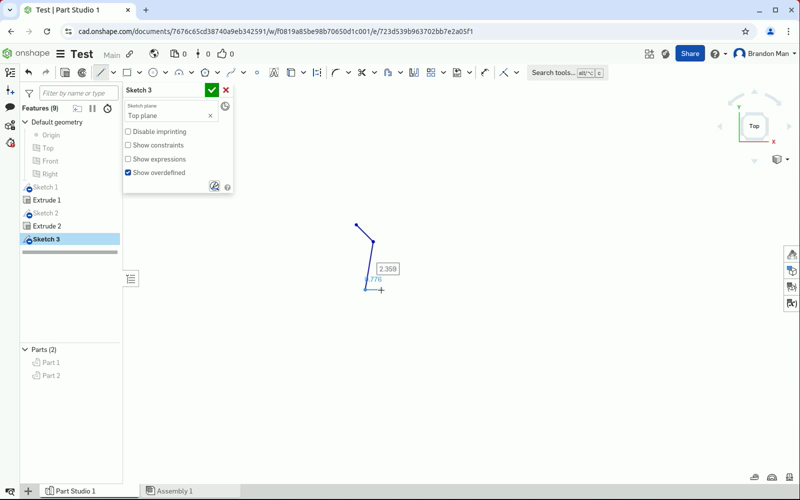
scroll(6)
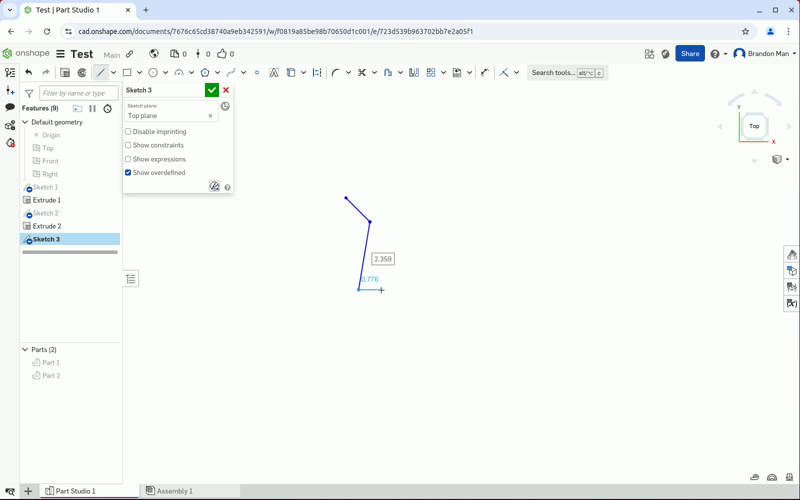
scroll(6)
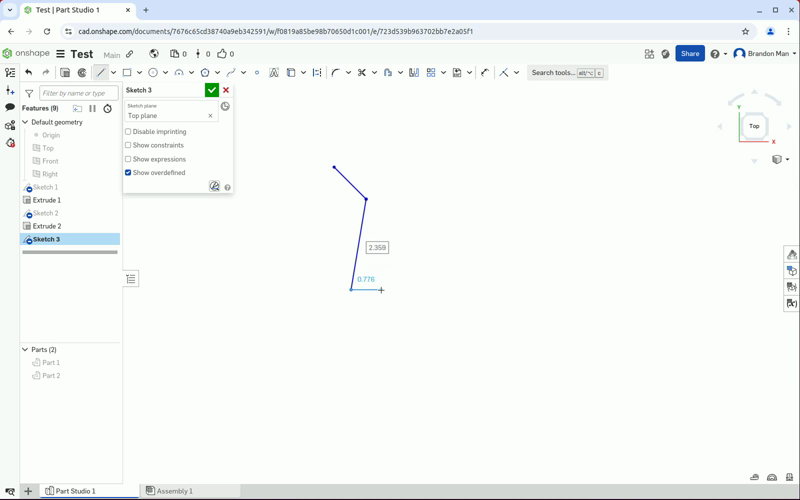
scroll(6)
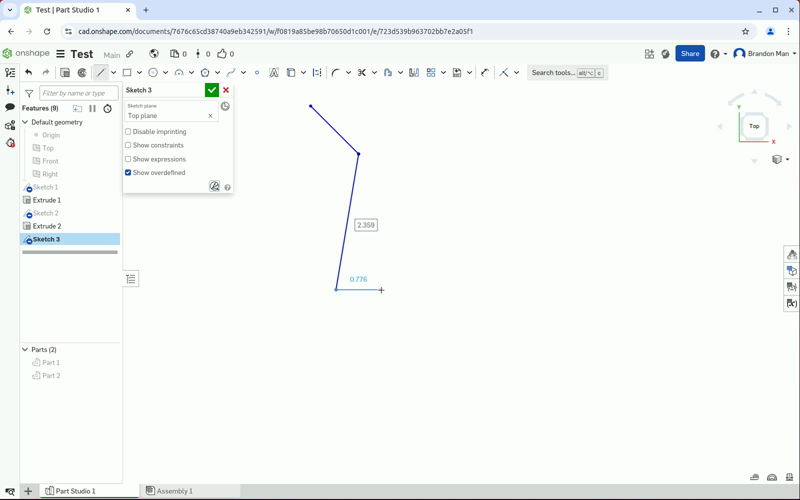
click(381, 289)
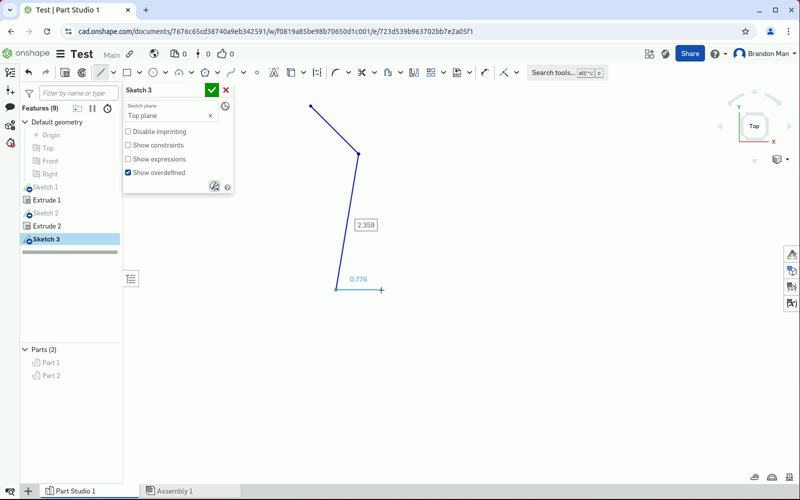
scroll(-6)
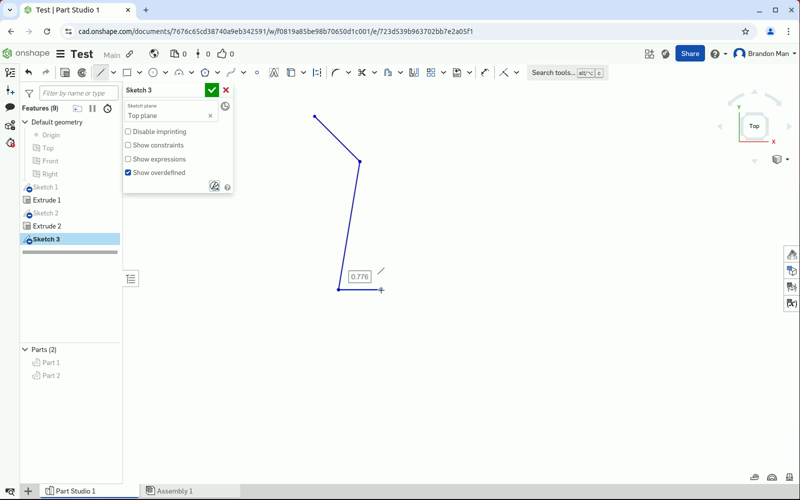
scroll(-6)
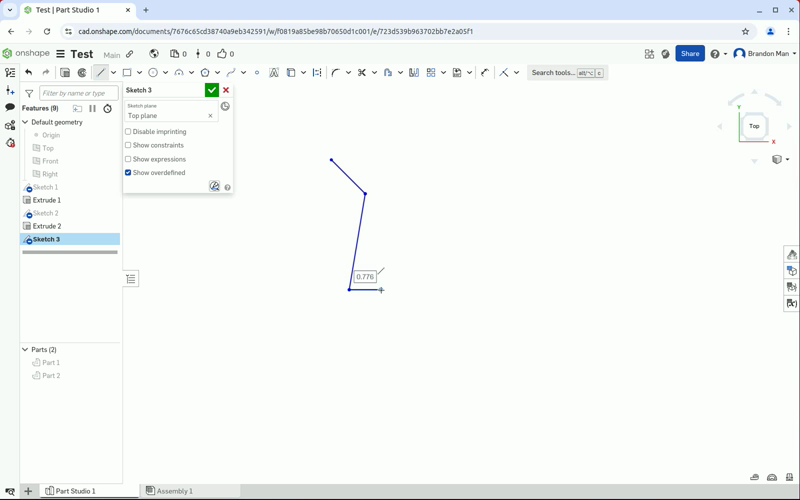
scroll(-6)
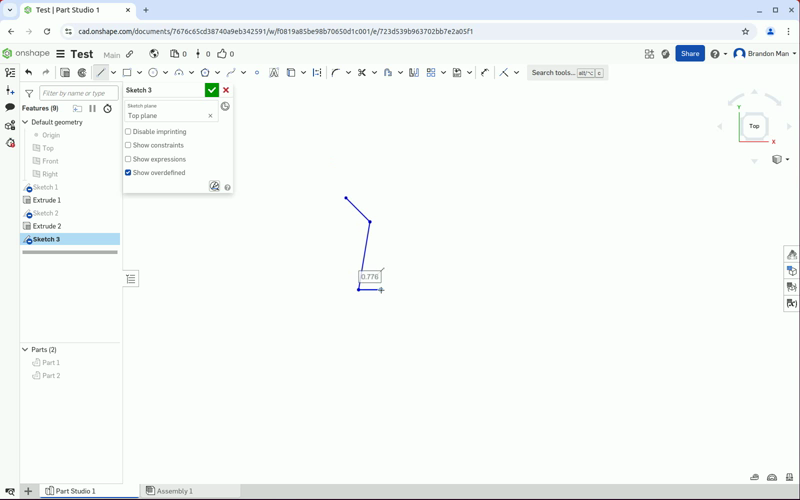
scroll(-6)
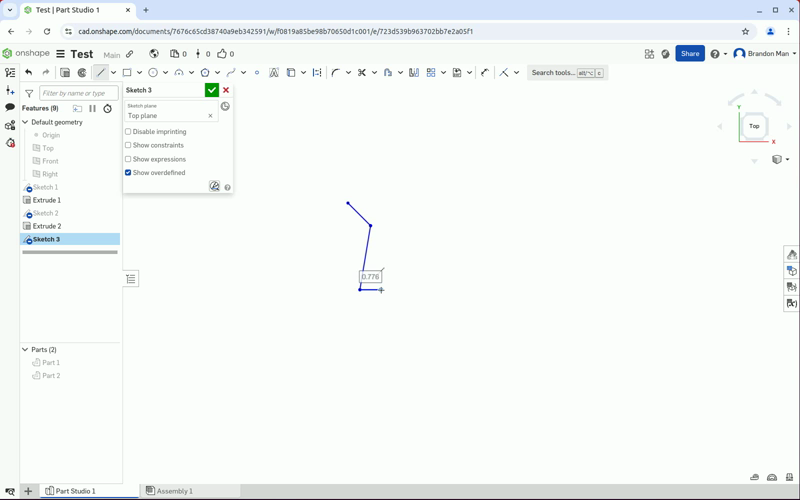
scroll(-6)
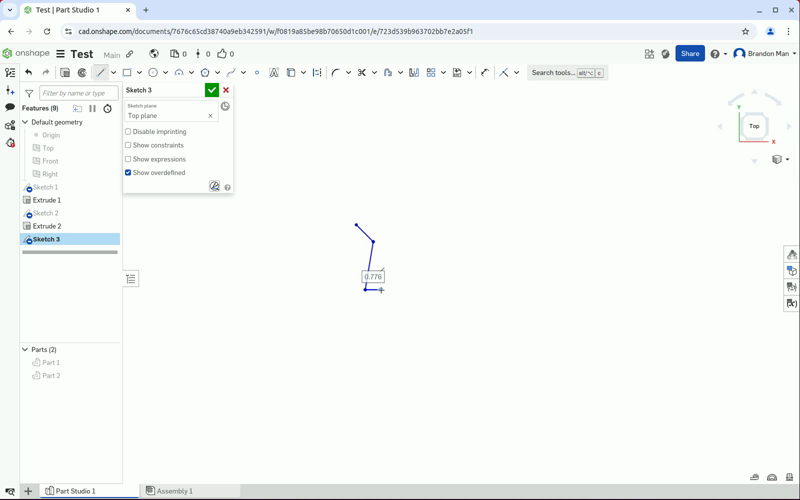
scroll(-6)
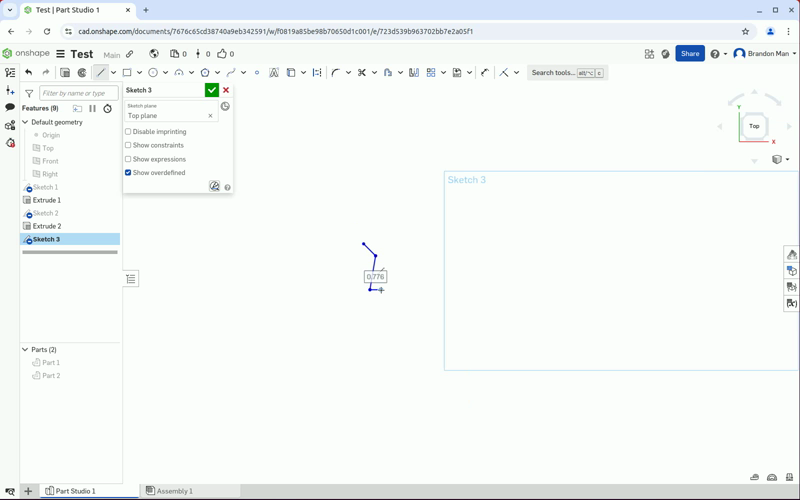
scroll(-6)
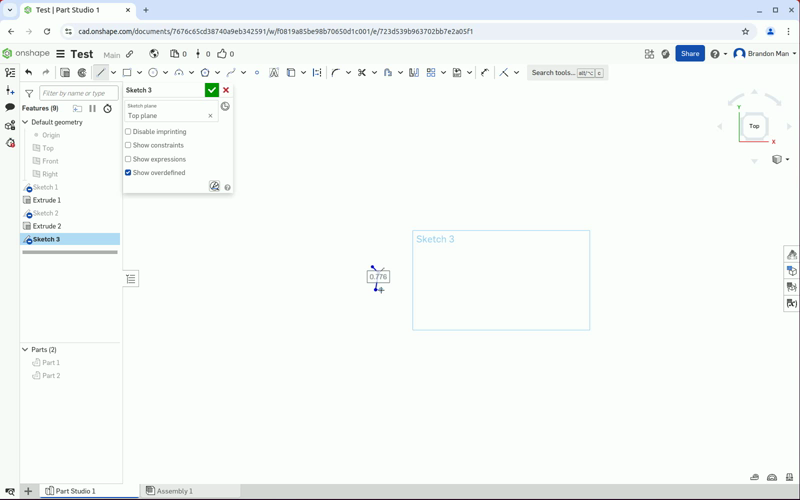
key_up(shift)
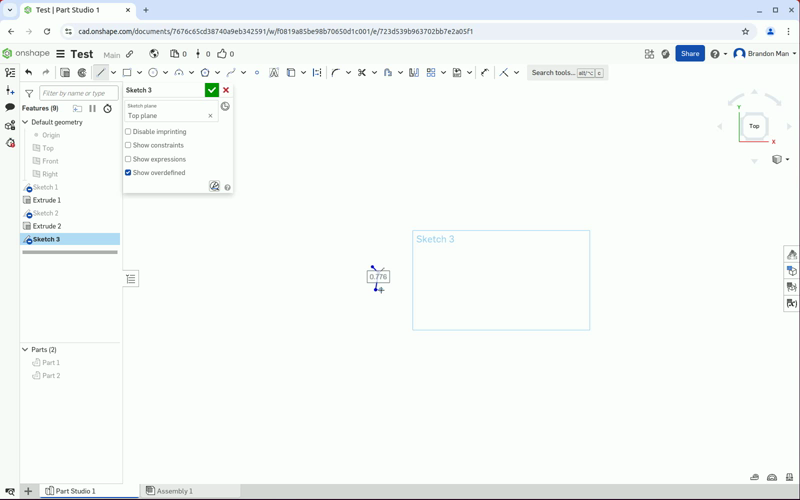
key_down(shift)
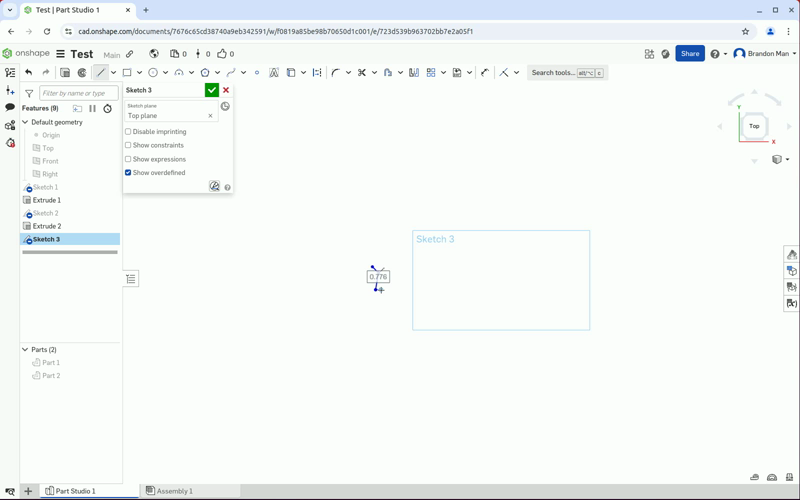
mouse_move(542, 291)
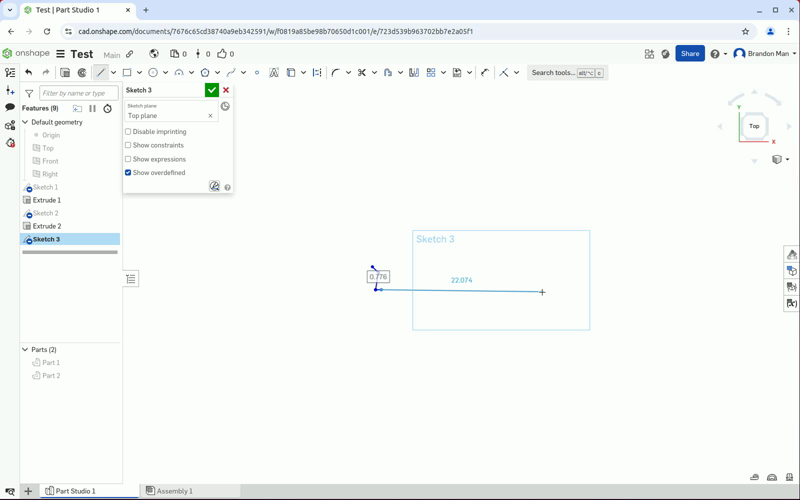
click(542, 291)
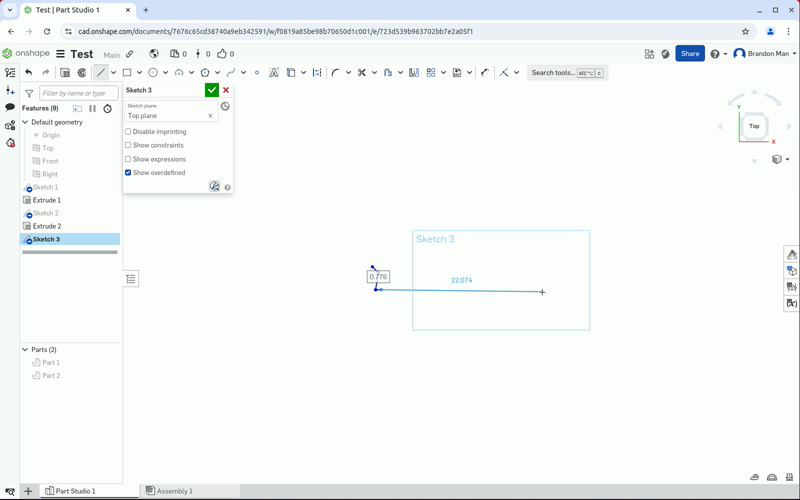
key_up(shift)
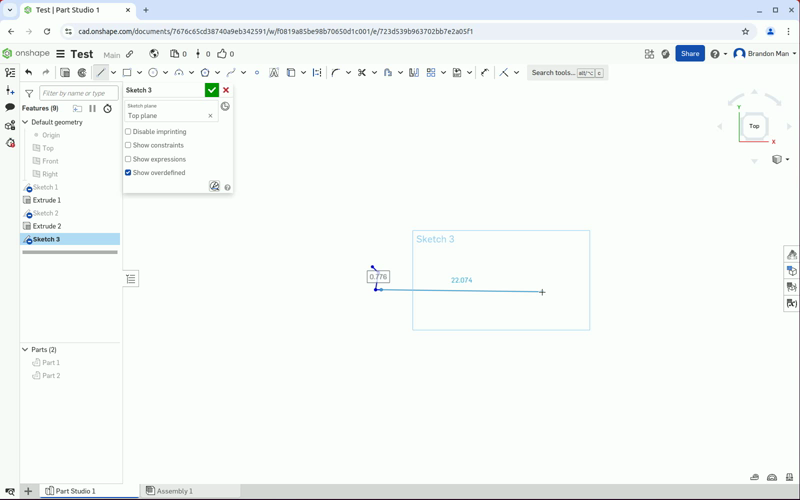
key(esc)
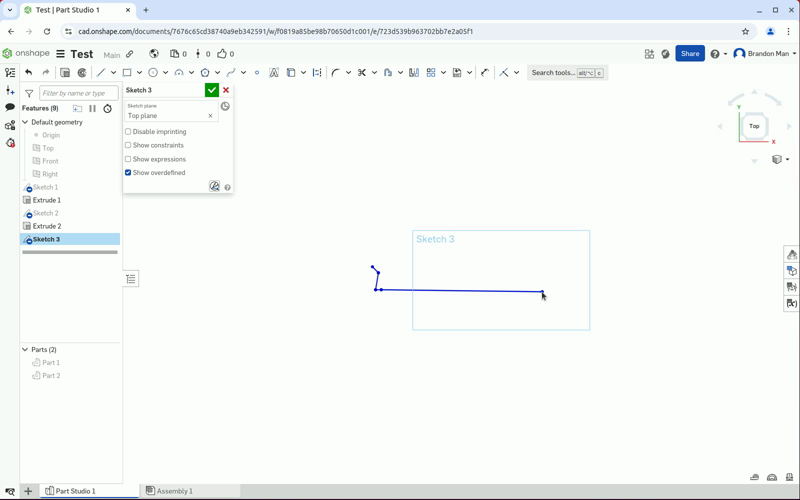
key(a)
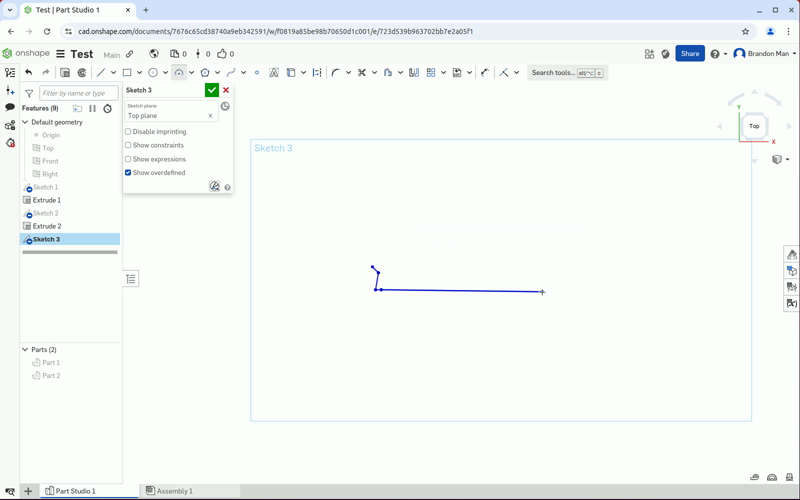
mouse_move(542, 291)
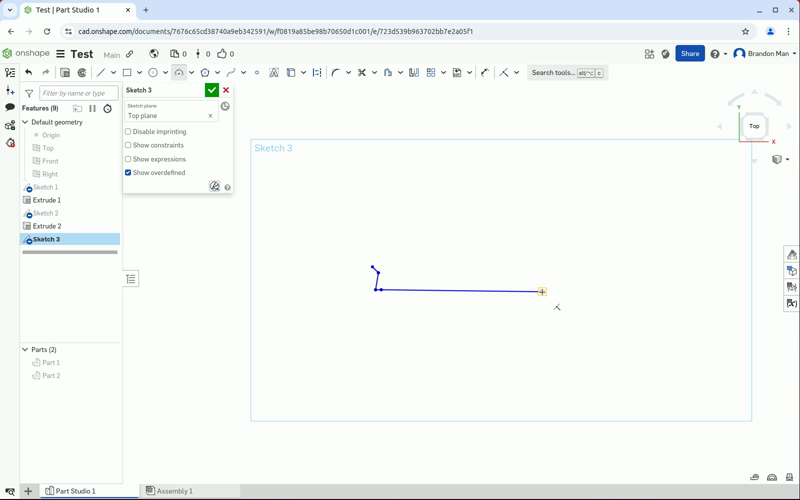
click(542, 291)
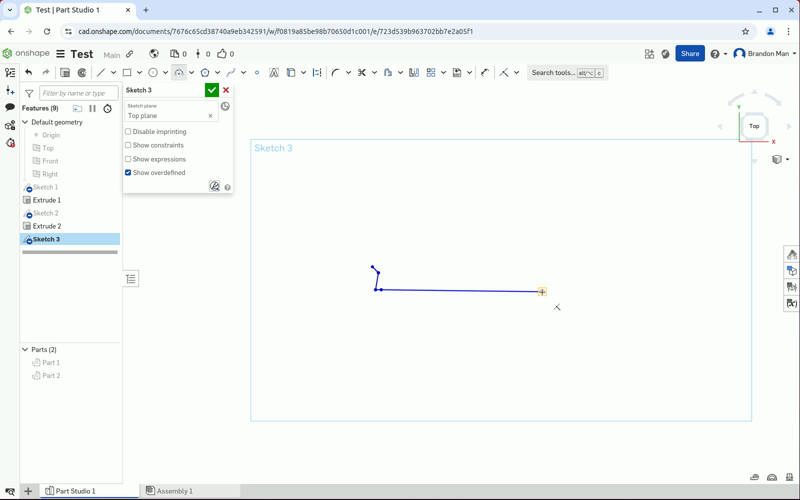
key_down(shift)
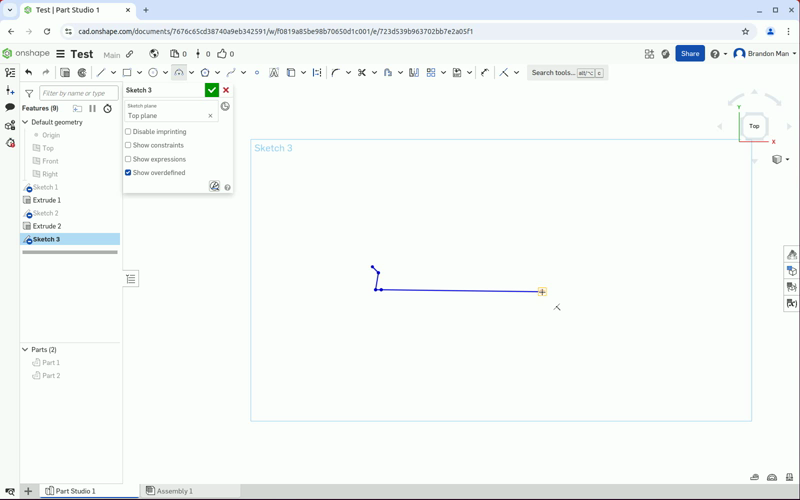
mouse_move(566, 291)
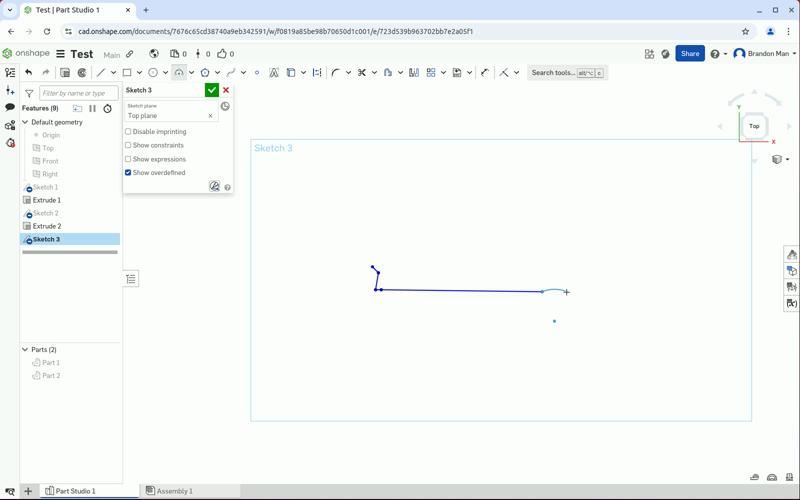
click(566, 291)
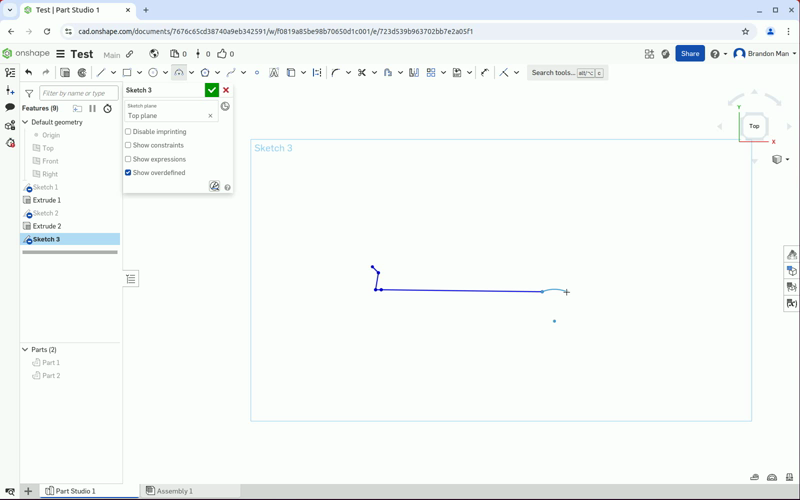
mouse_move(554, 299)
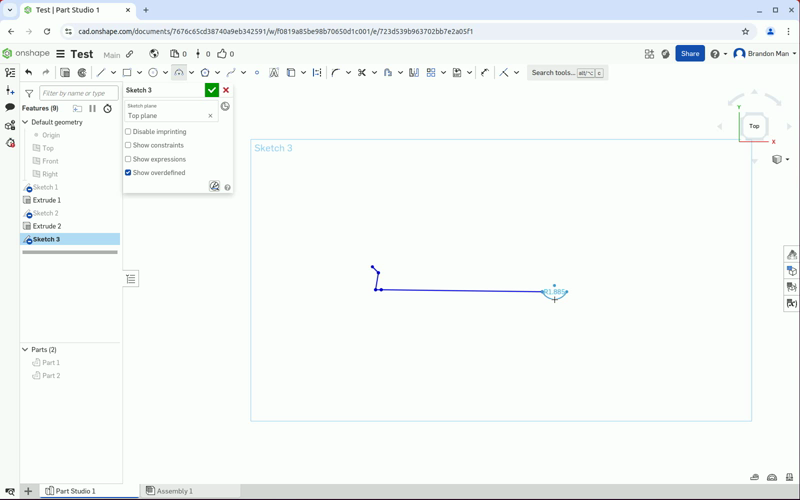
click(554, 299)
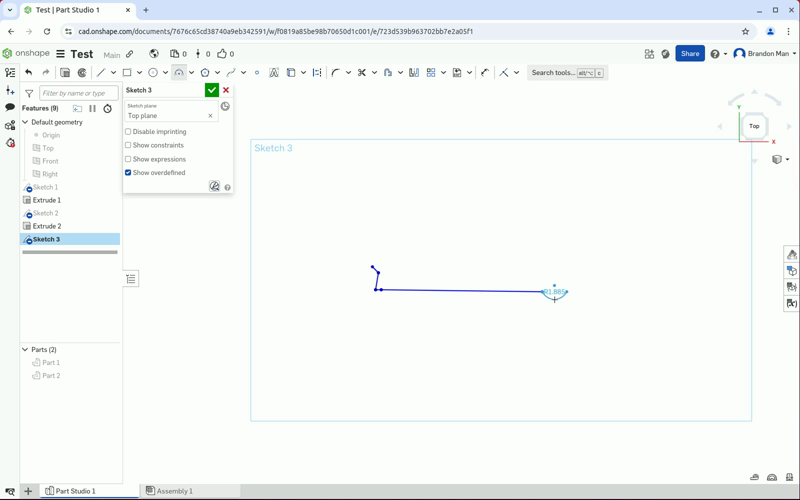
key_up(shift)
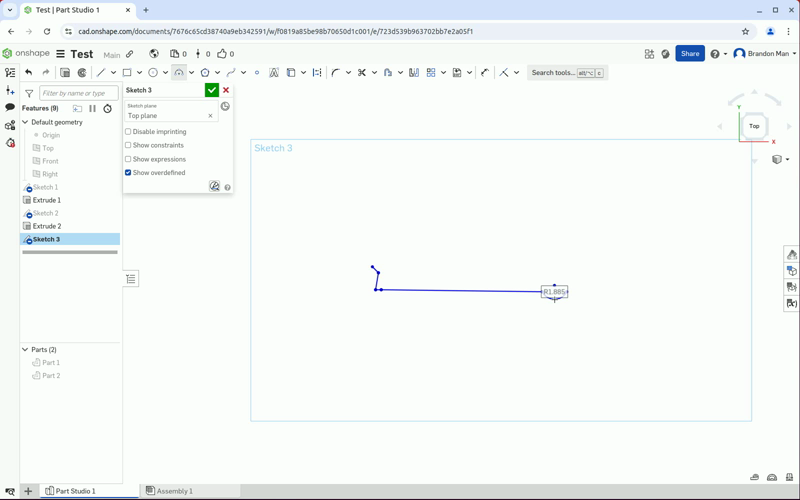
key(esc)
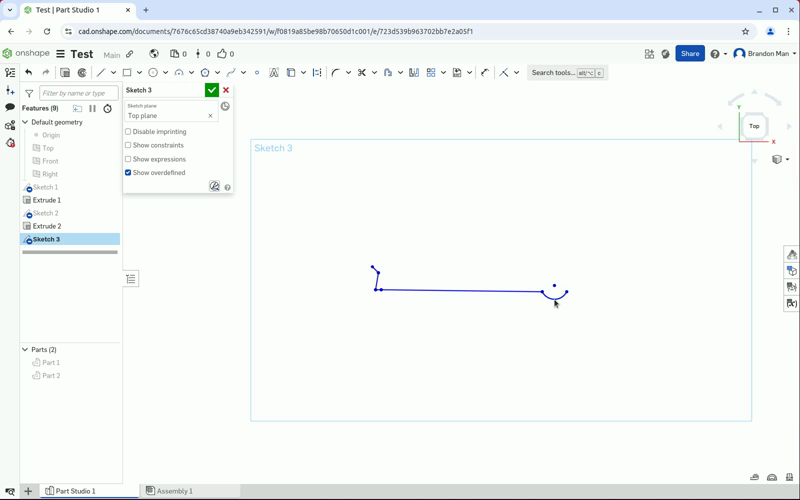
key(l)
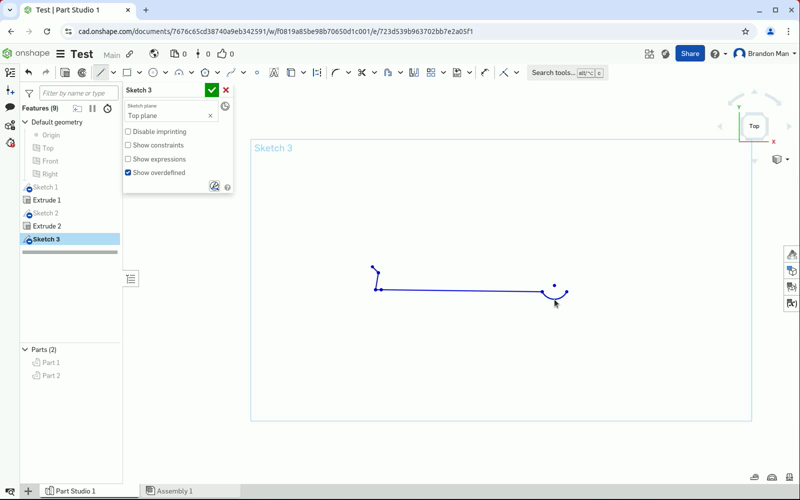
mouse_move(566, 291)
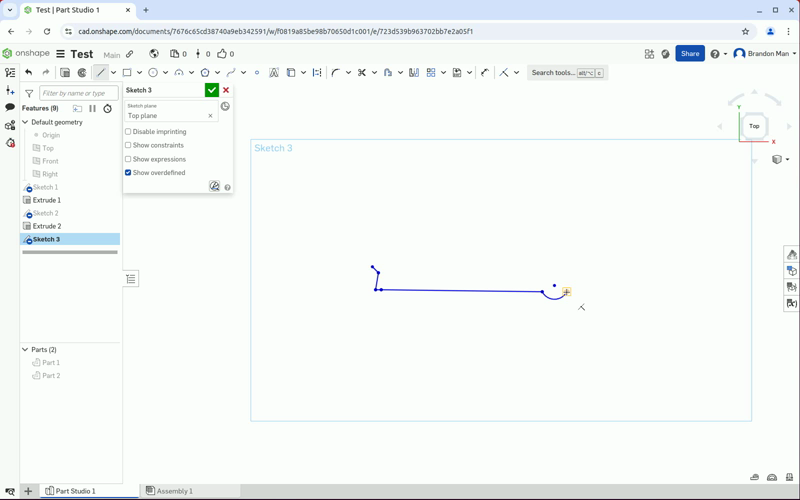
click(566, 291)
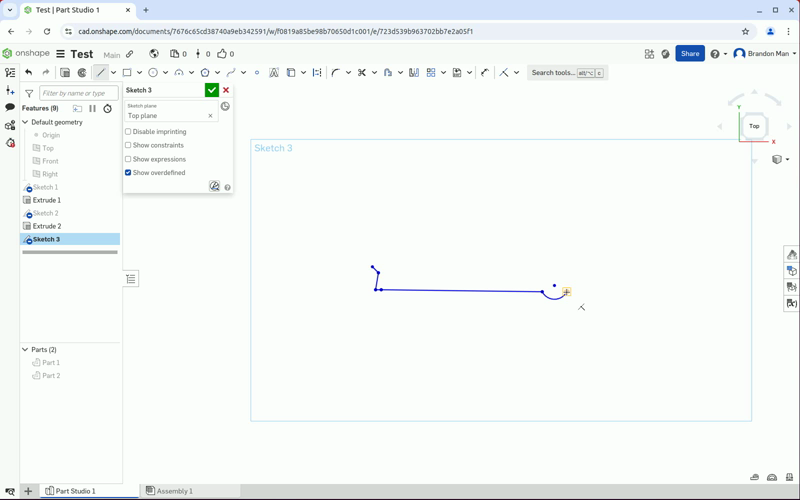
key_down(shift)
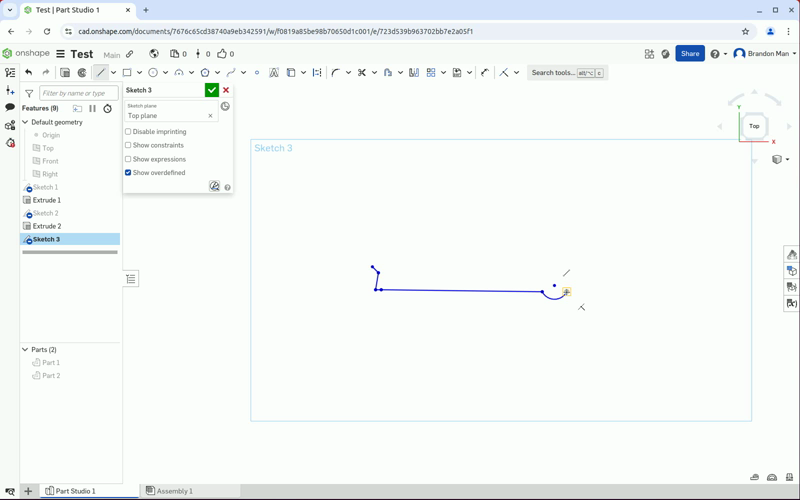
mouse_move(589, 291)
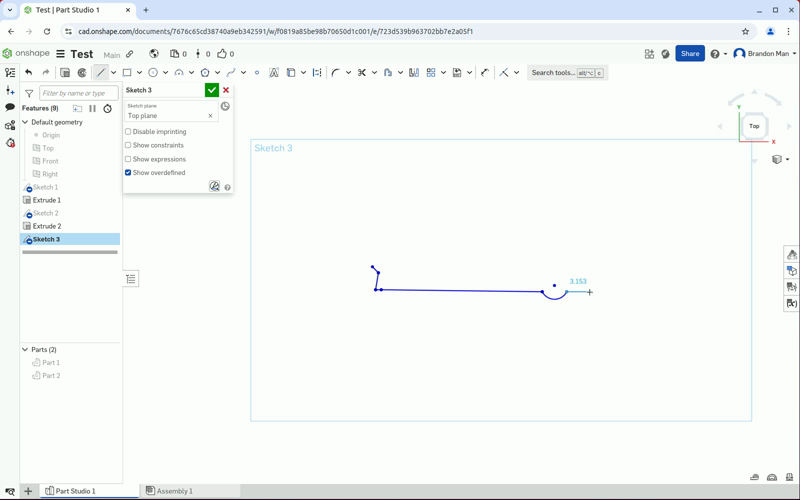
mouse_move(556, 291)
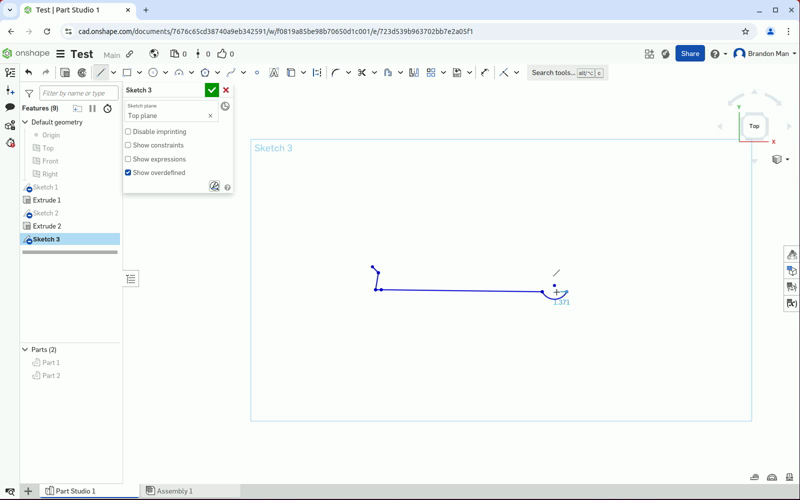
click(556, 291)
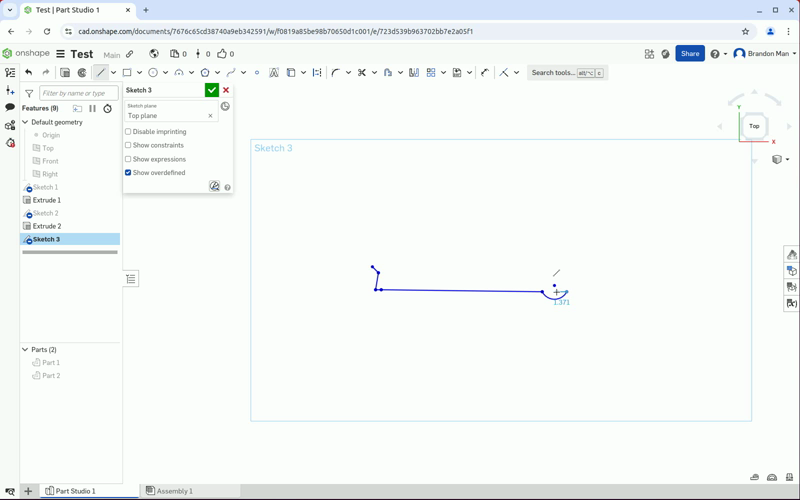
key_up(shift)
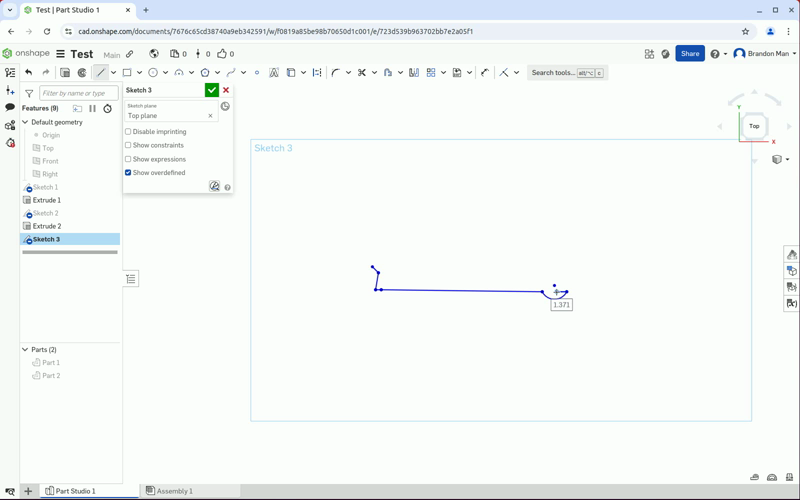
key_down(shift)
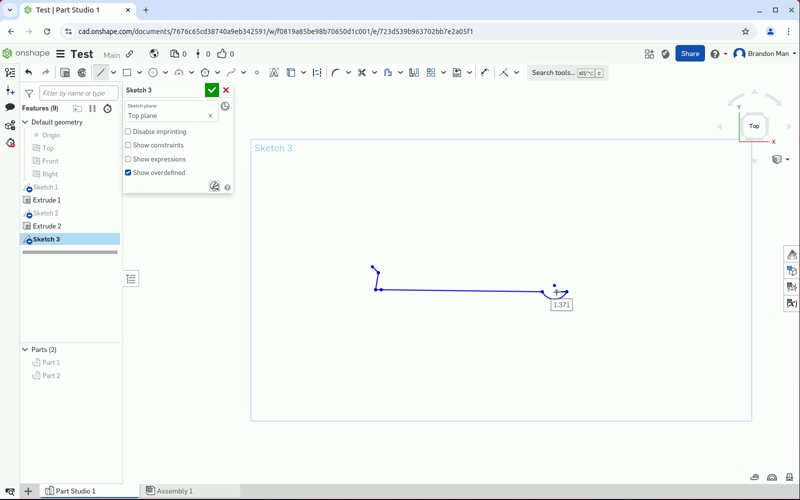
mouse_move(586, 291)
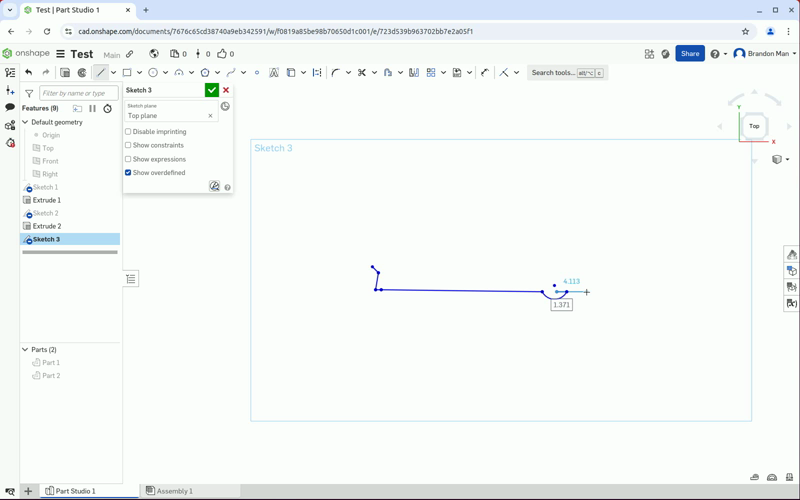
mouse_move(552, 283)
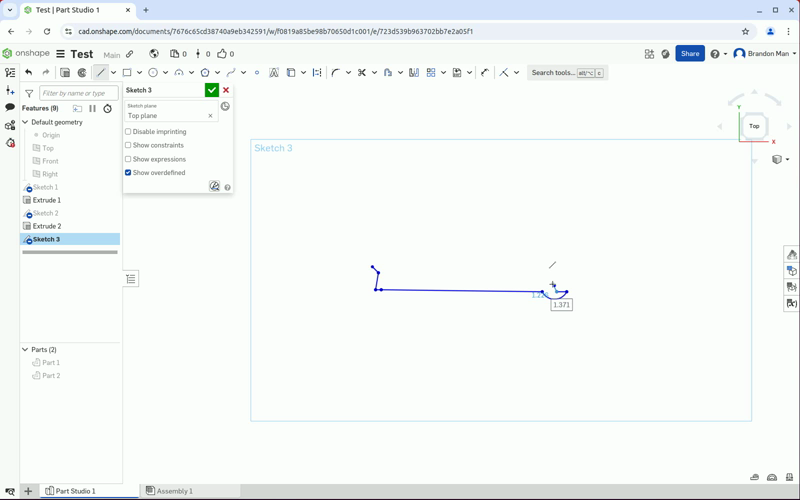
scroll(6)
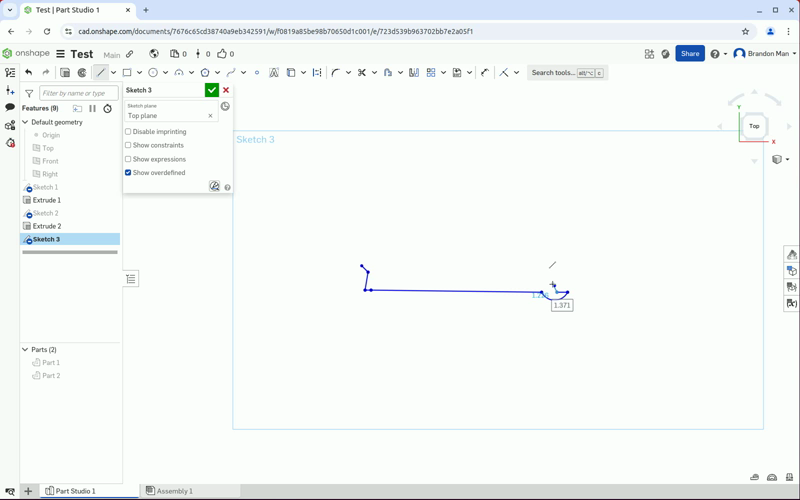
scroll(6)
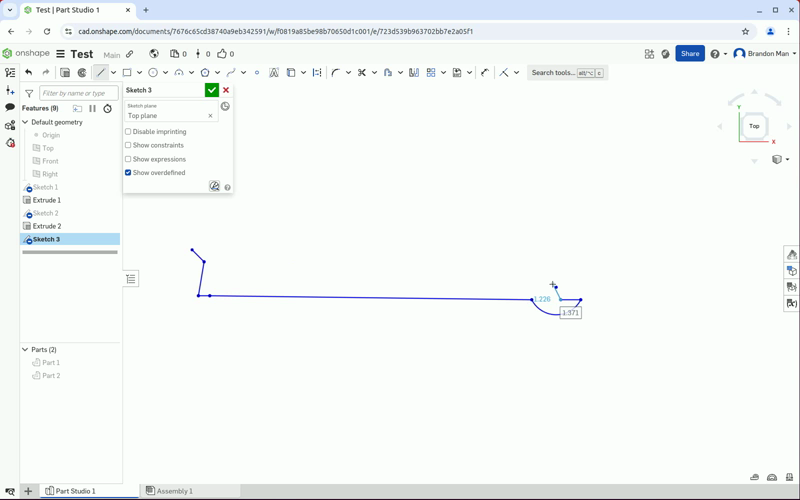
scroll(6)
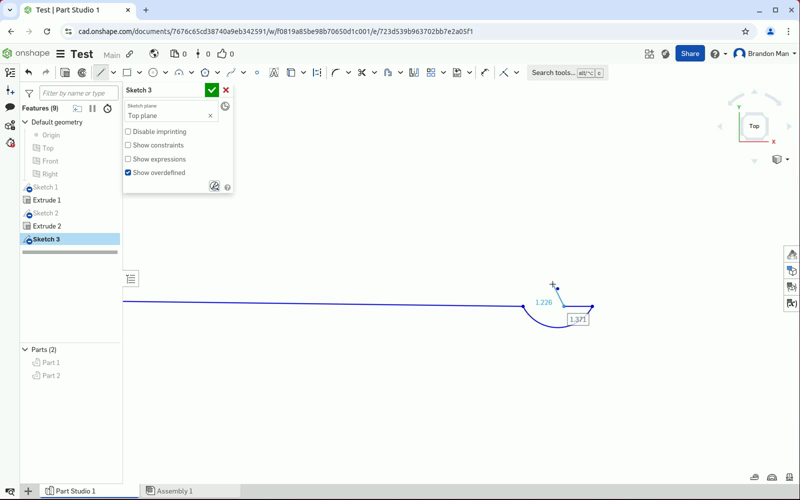
scroll(6)
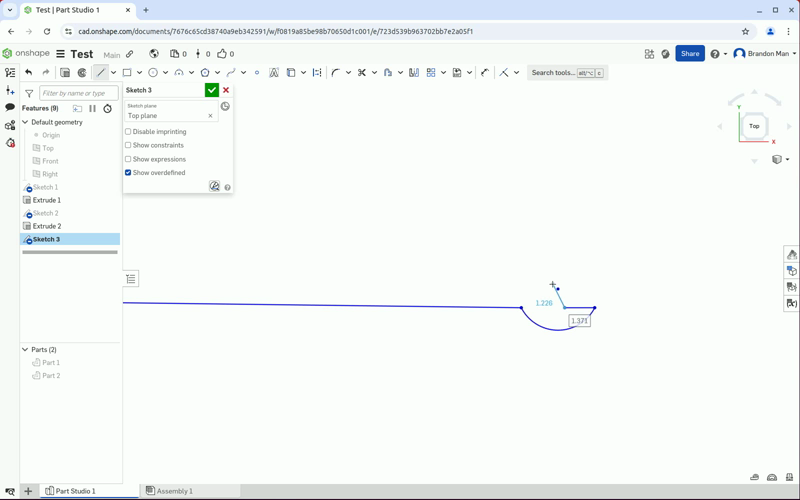
scroll(6)
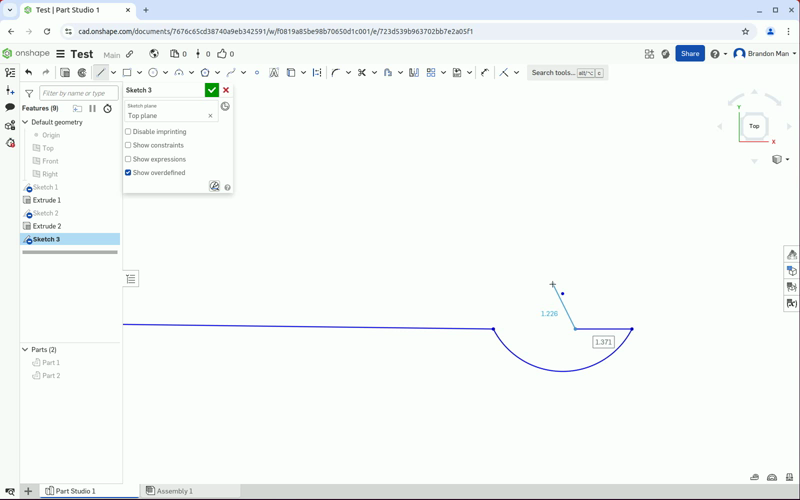
scroll(6)
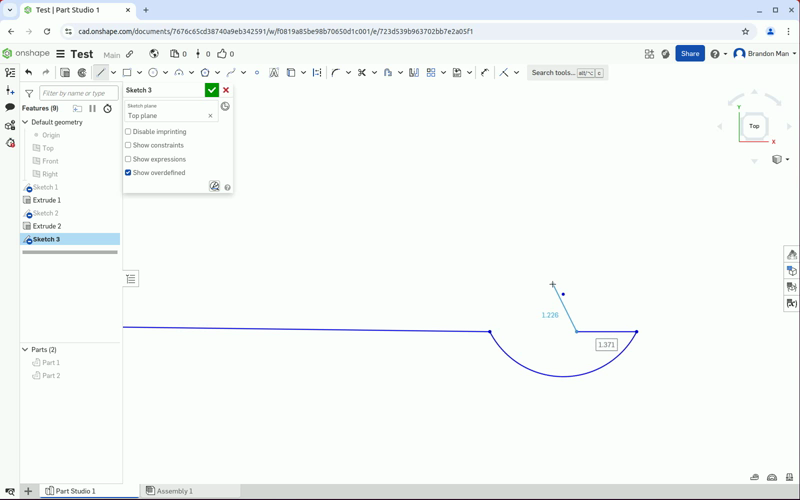
scroll(6)
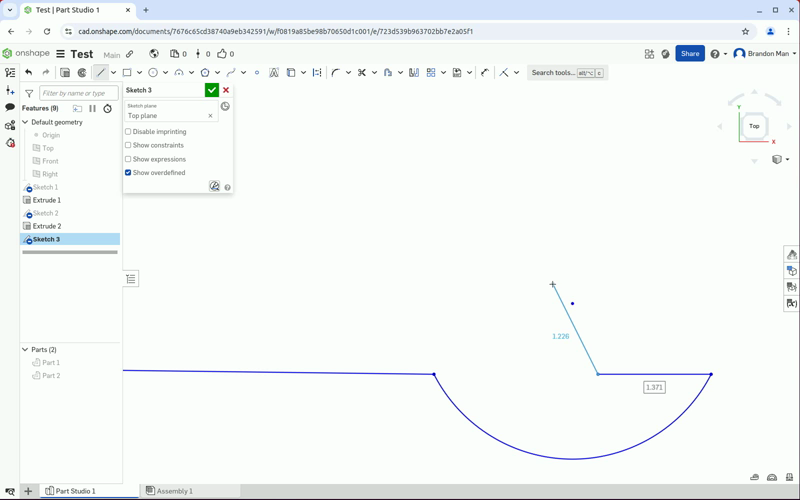
click(552, 283)
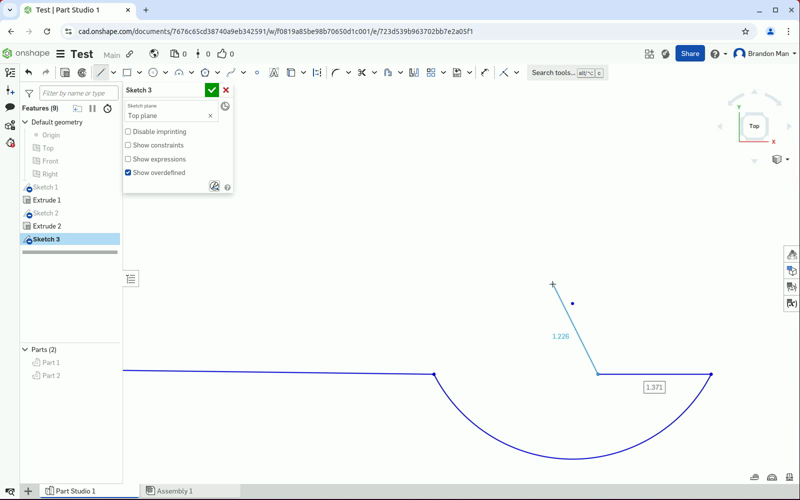
scroll(-6)
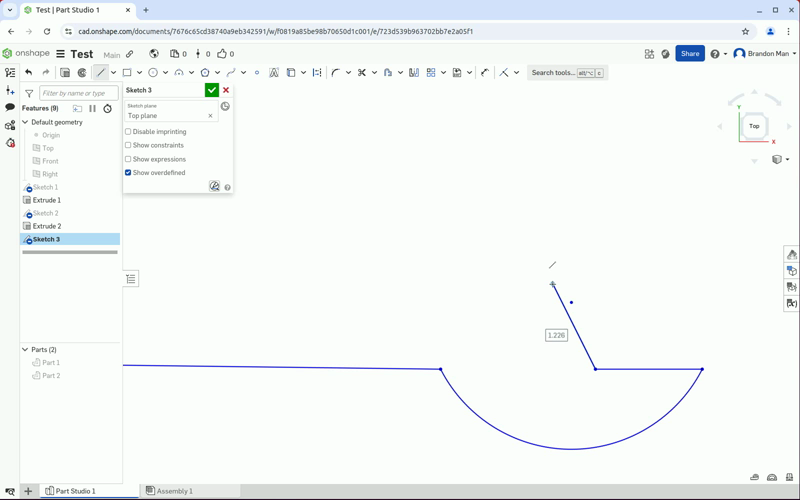
scroll(-6)
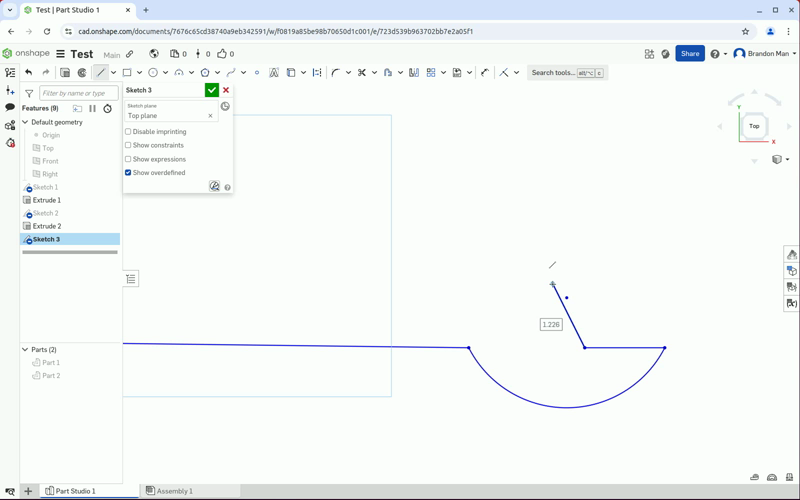
scroll(-6)
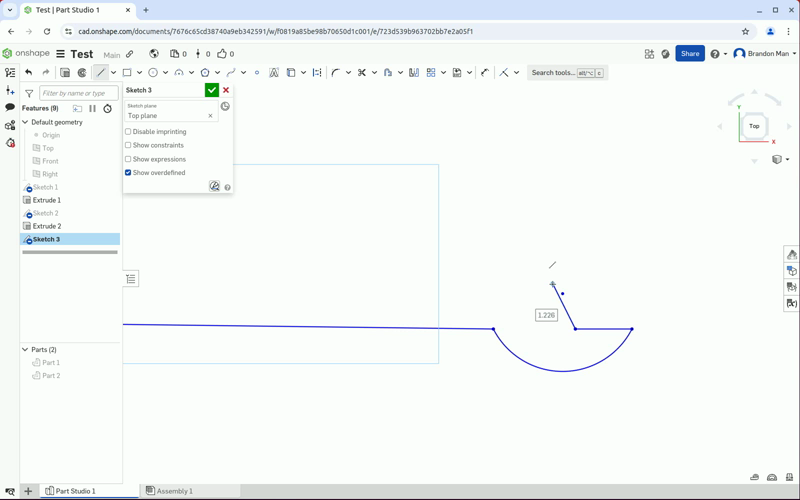
scroll(-6)
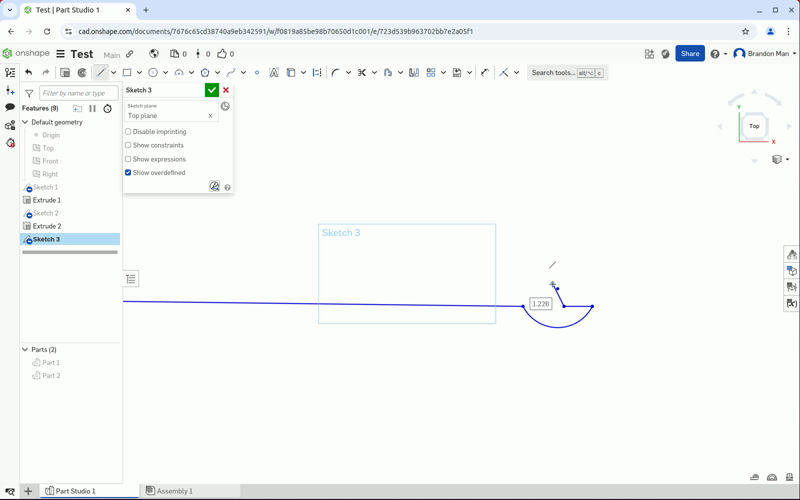
scroll(-6)
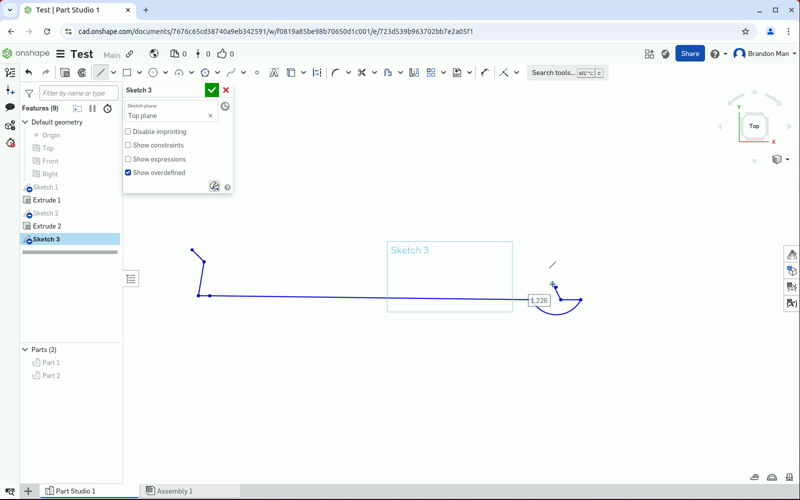
scroll(-6)
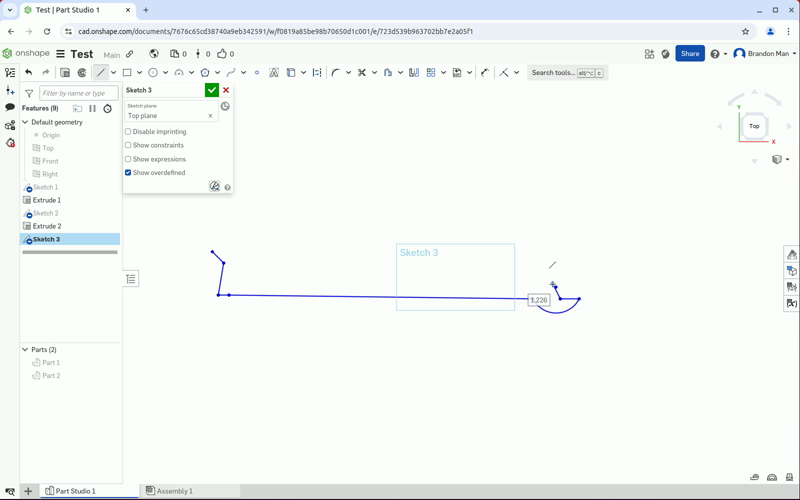
scroll(-6)
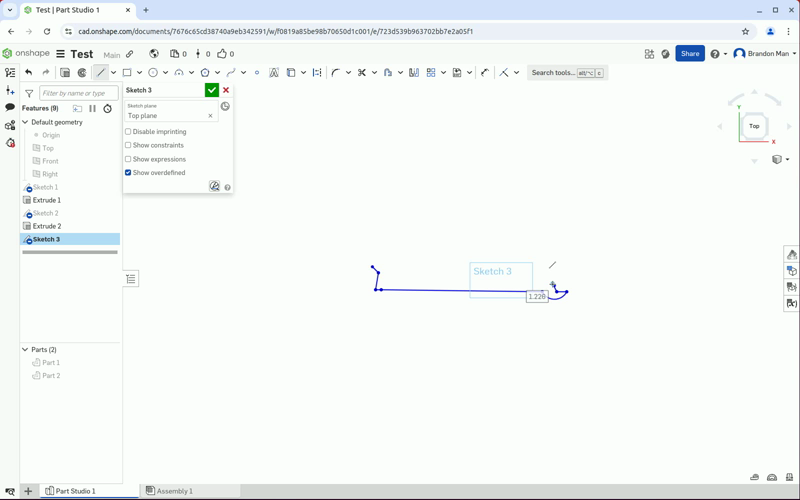
key_up(shift)
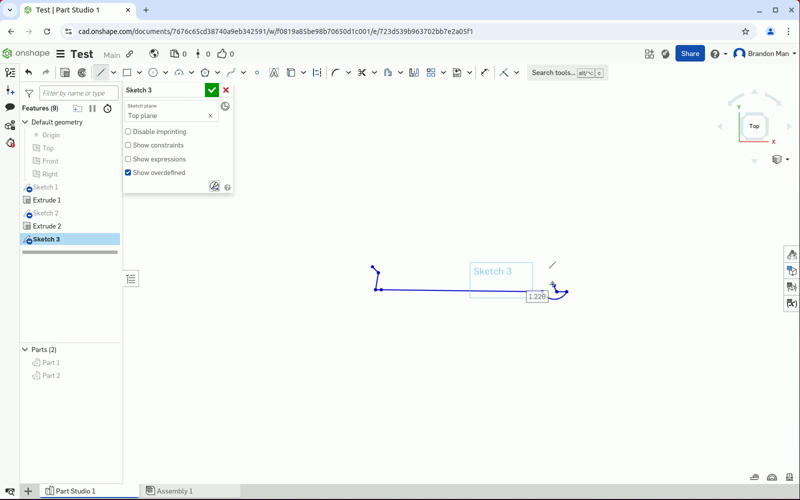
key_down(shift)
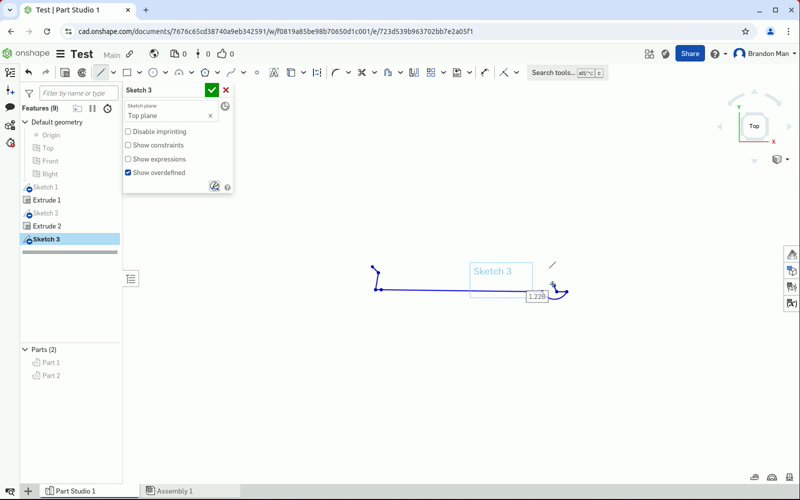
mouse_move(582, 283)
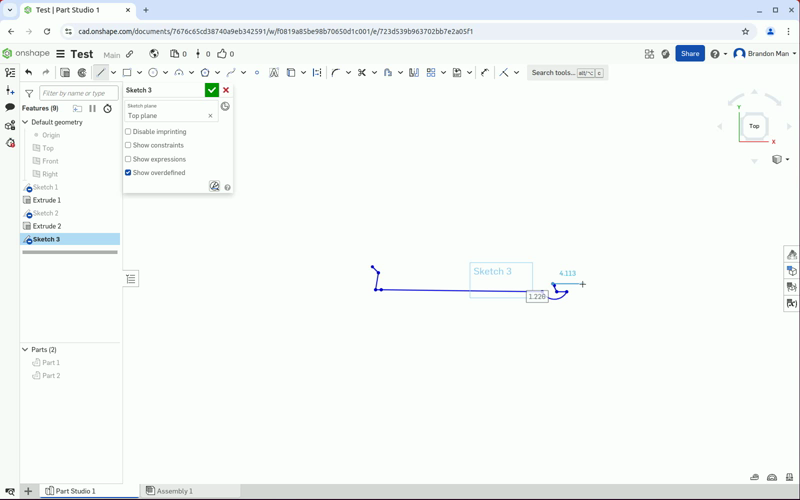
mouse_move(556, 273)
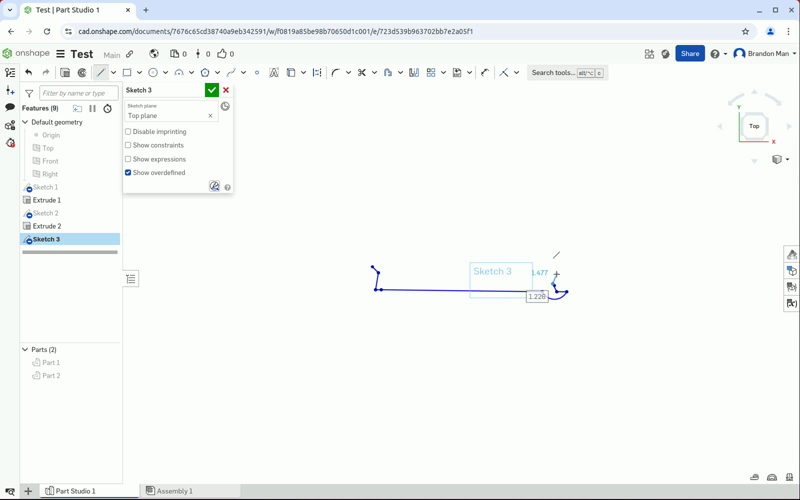
click(556, 273)
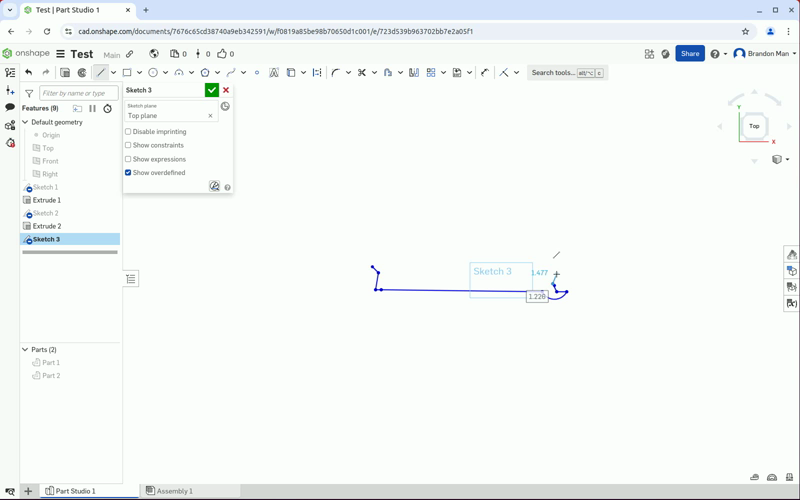
key_up(shift)
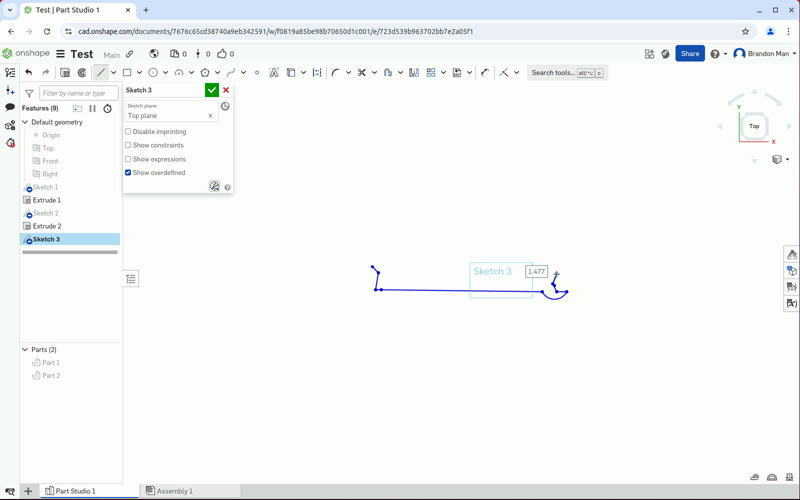
key_down(shift)
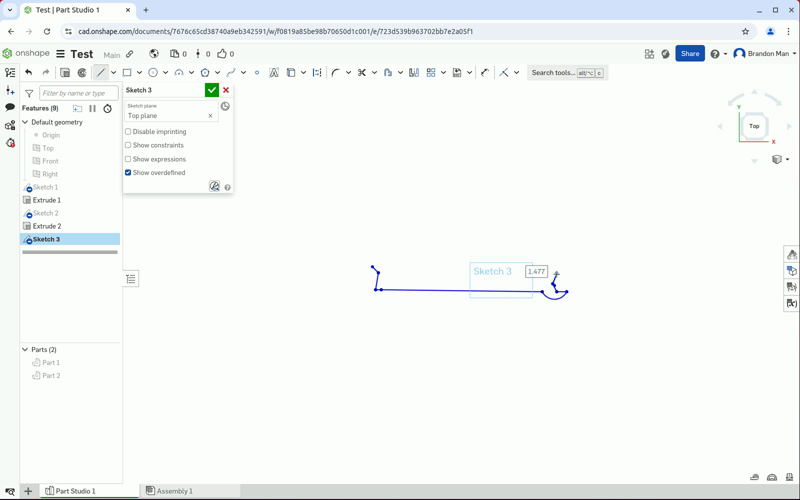
mouse_move(586, 273)
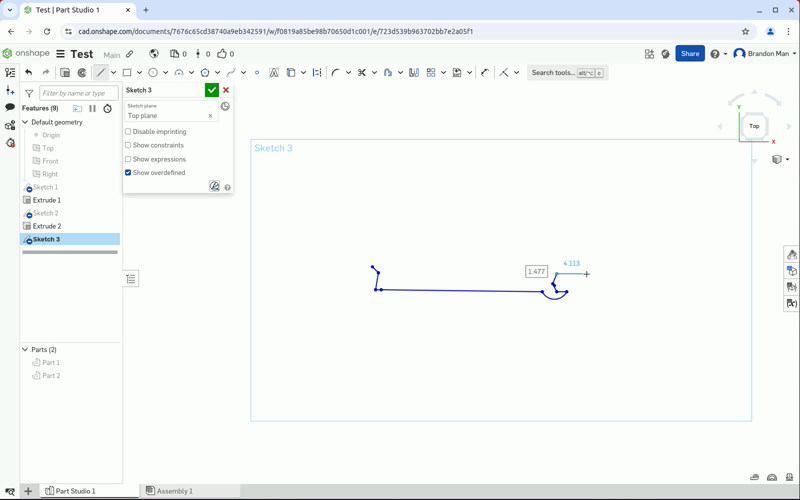
mouse_move(566, 273)
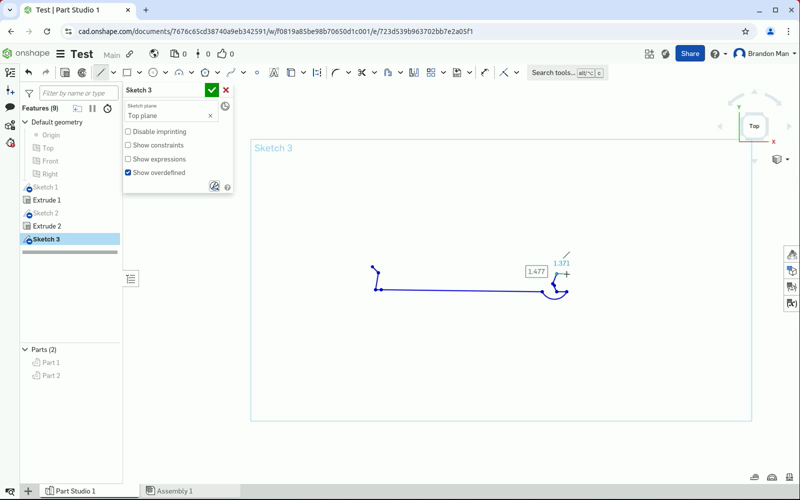
click(566, 273)
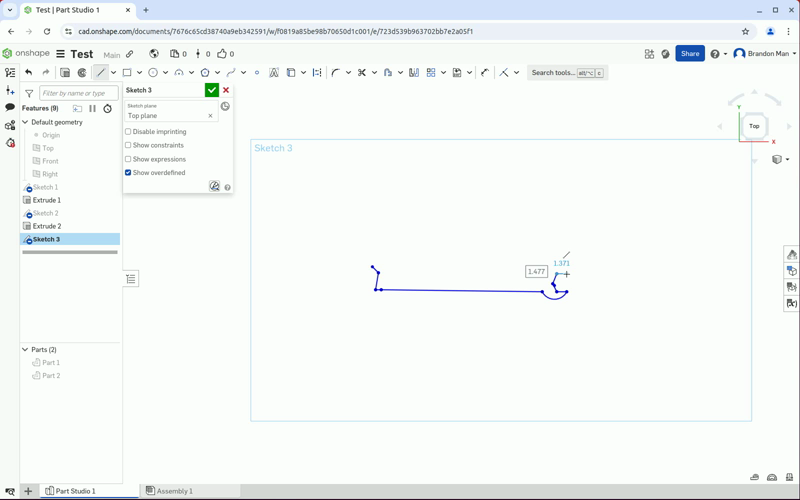
key_up(shift)
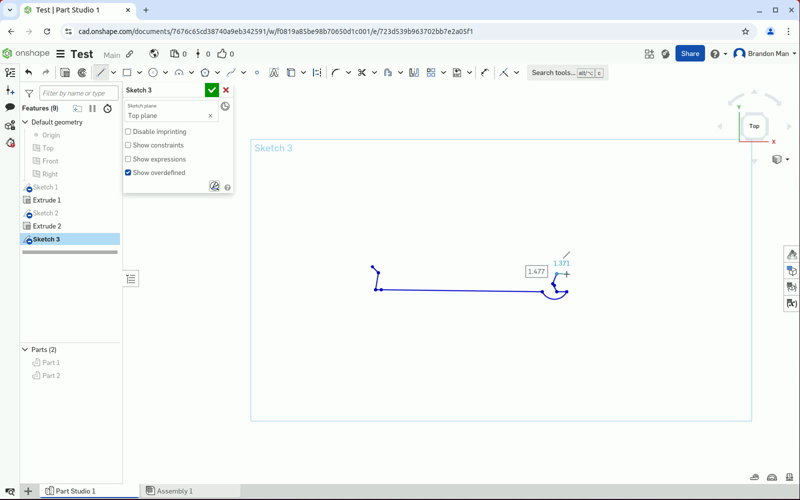
key(esc)
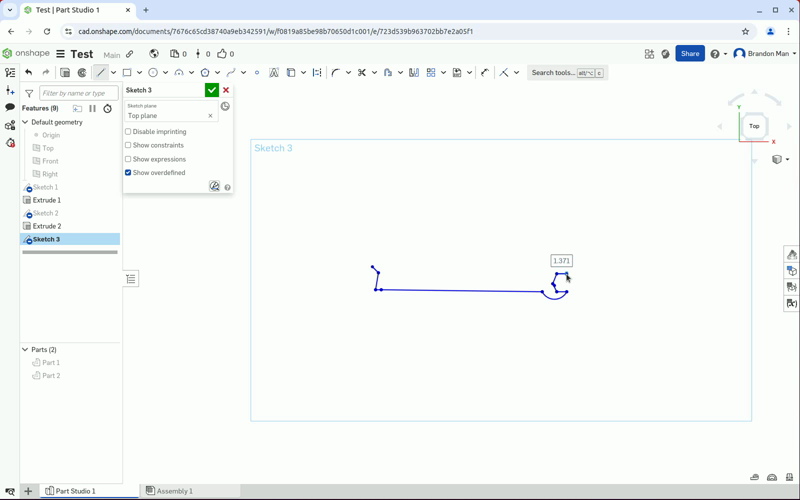
key(a)
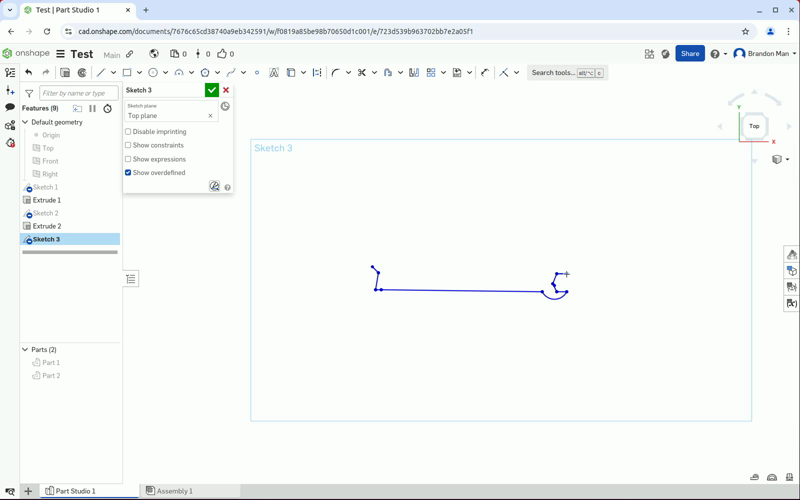
mouse_move(566, 273)
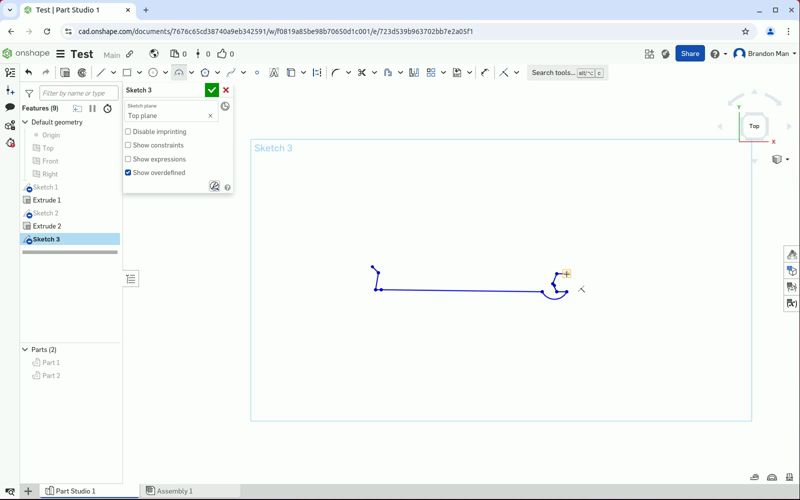
click(566, 273)
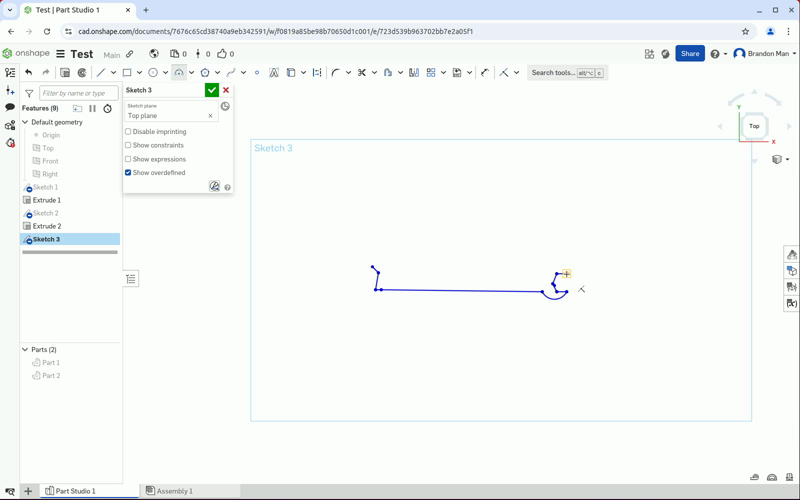
key_down(shift)
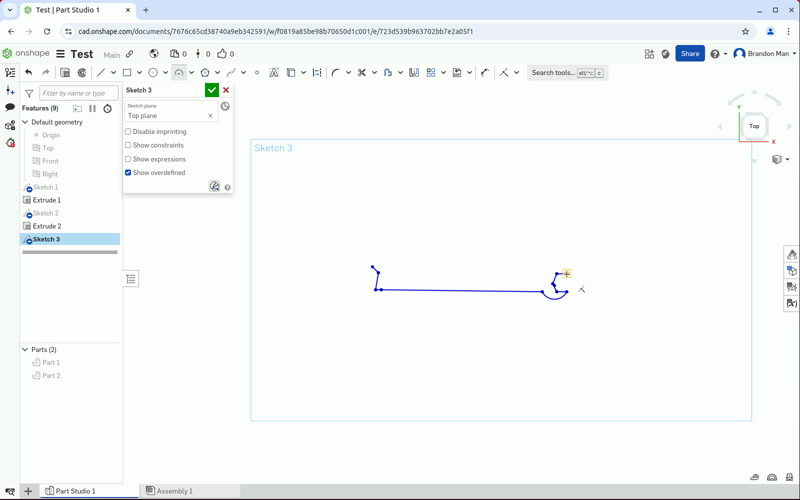
mouse_move(542, 279)
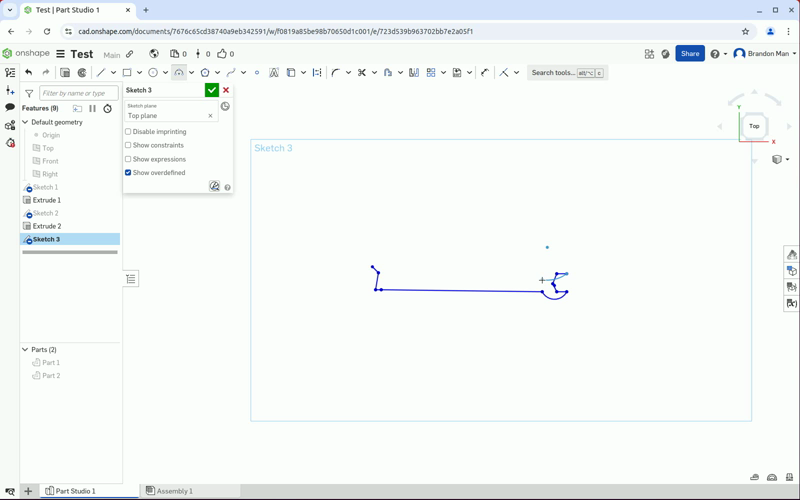
click(542, 279)
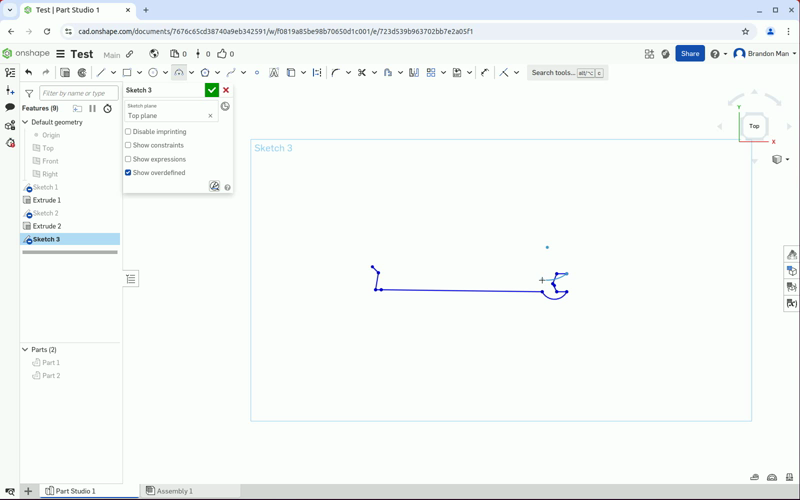
mouse_move(552, 270)
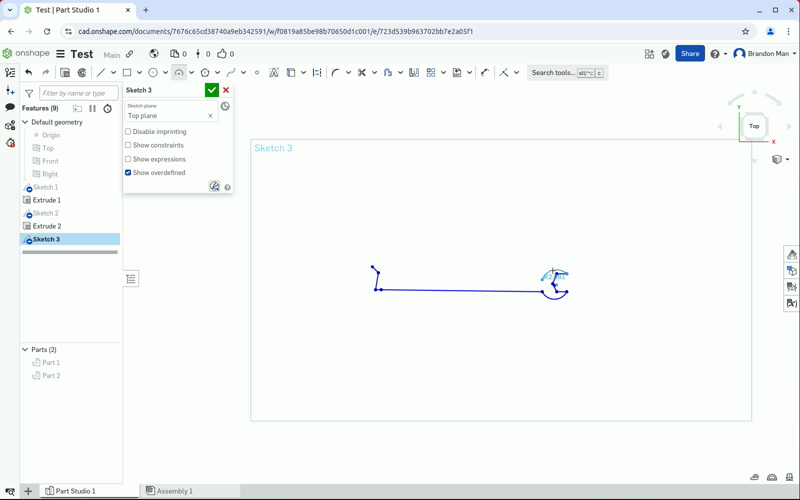
click(552, 270)
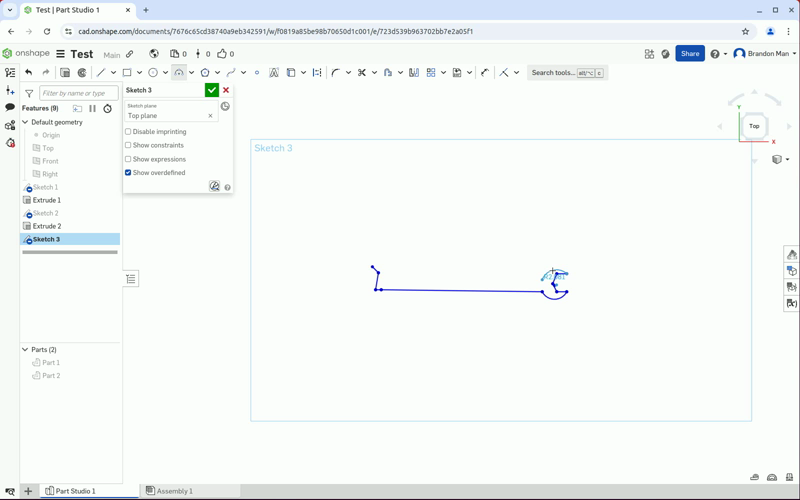
key_up(shift)
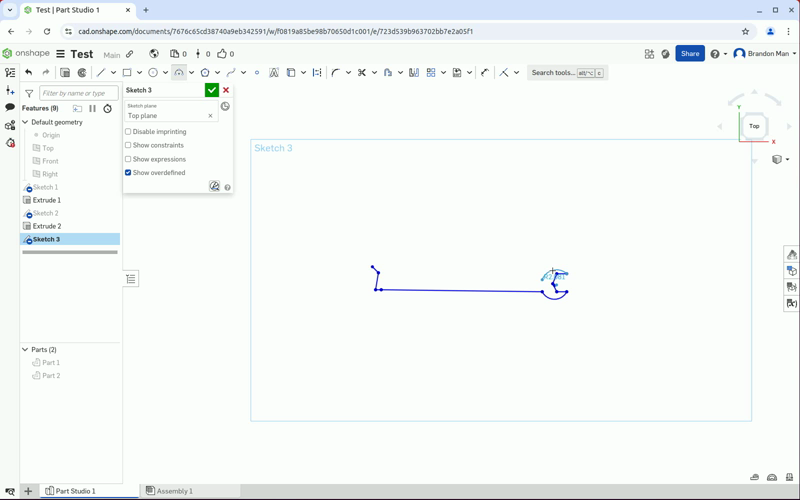
key(esc)
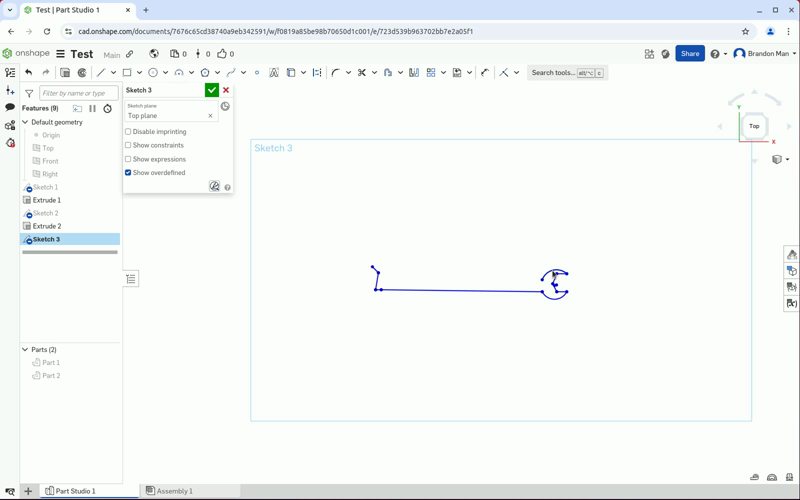
key(l)
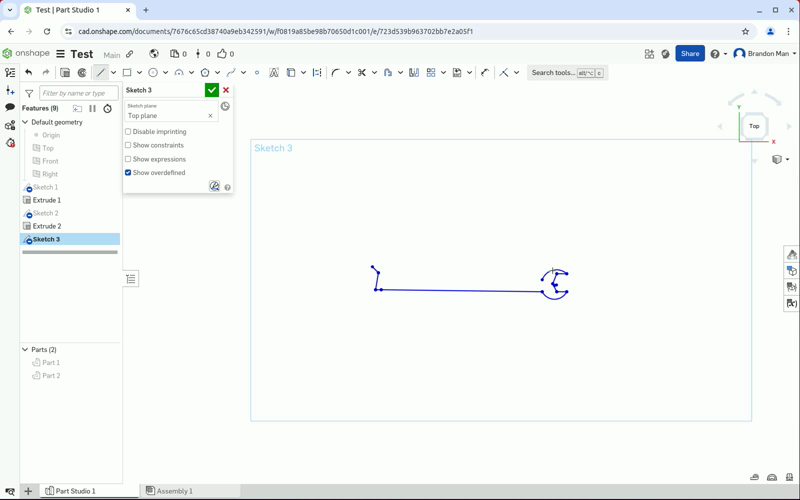
mouse_move(542, 279)
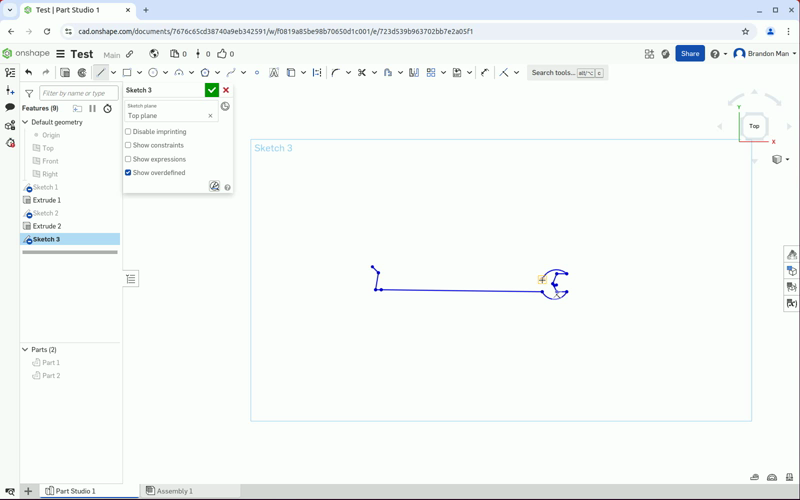
click(542, 279)
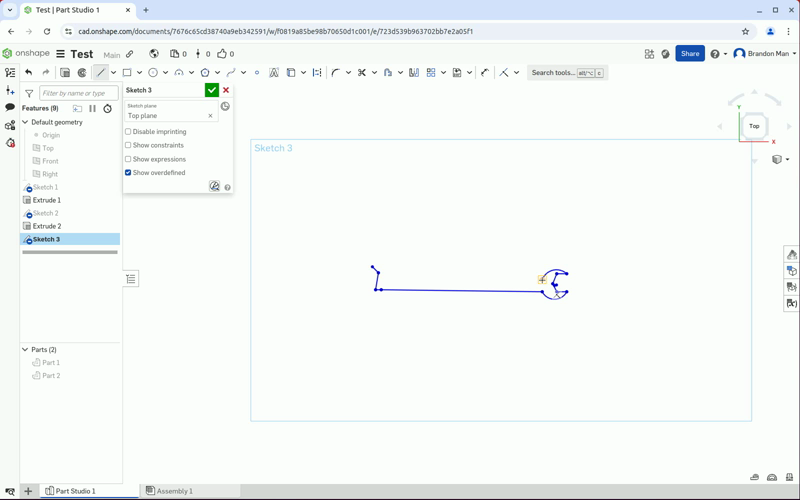
key_down(shift)
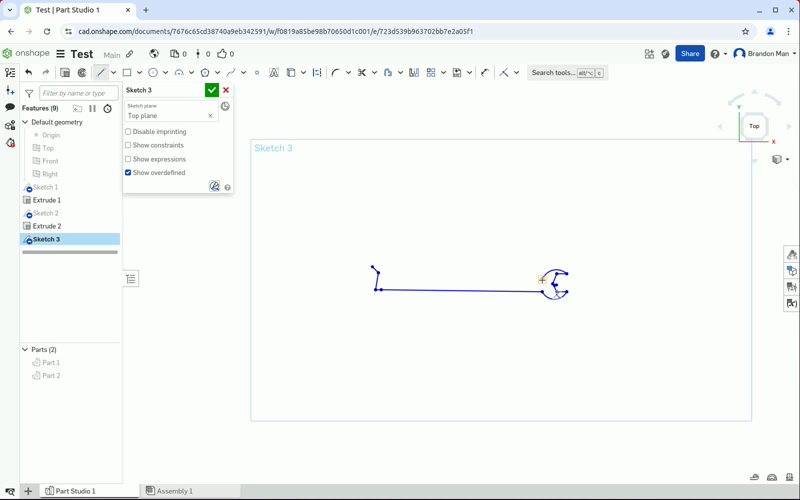
mouse_move(379, 273)
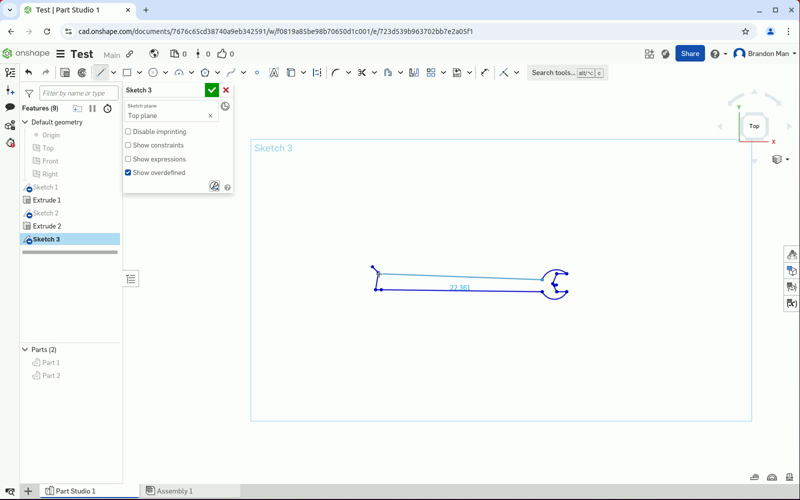
scroll(6)
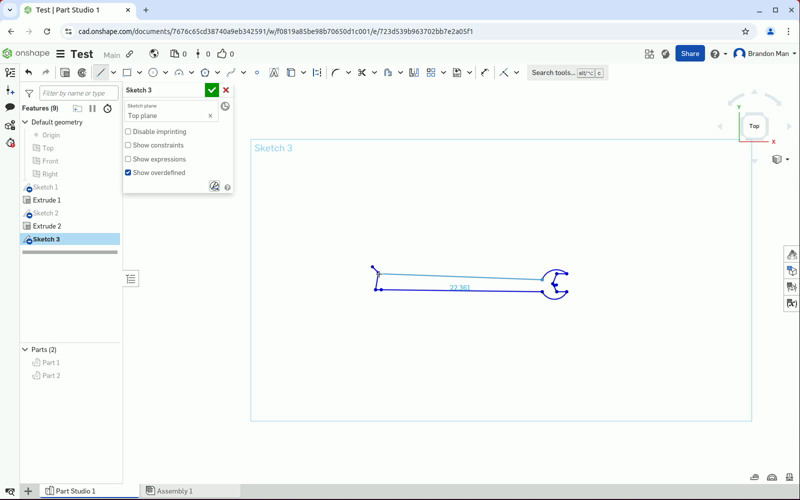
scroll(6)
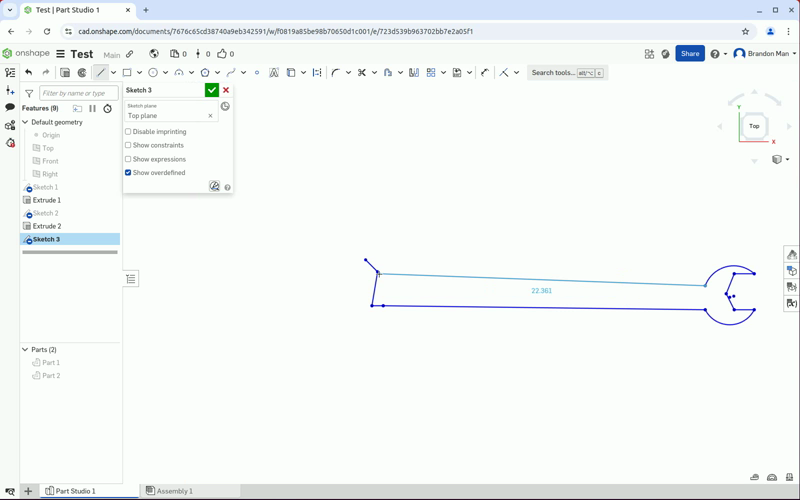
scroll(6)
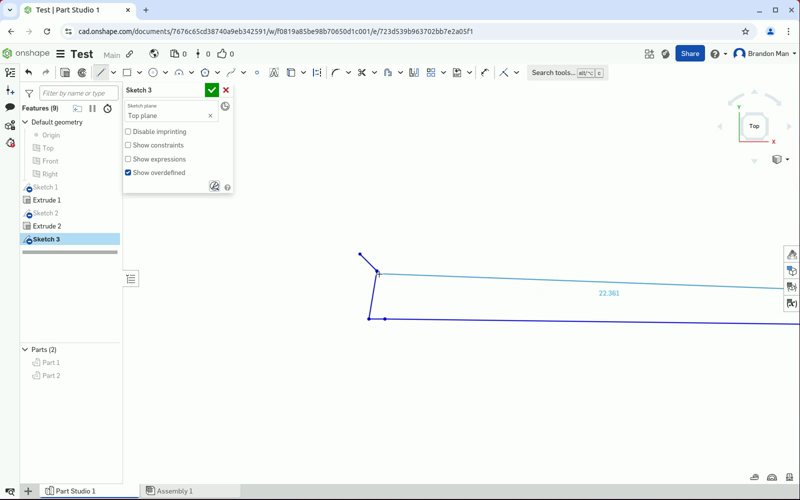
scroll(6)
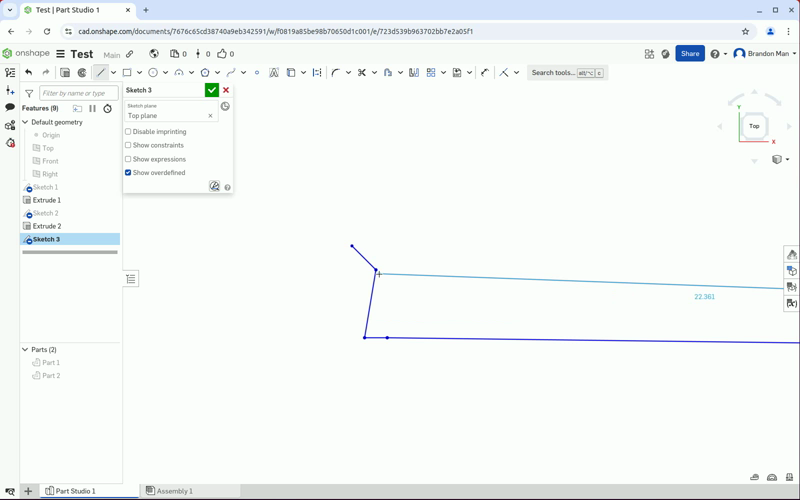
scroll(6)
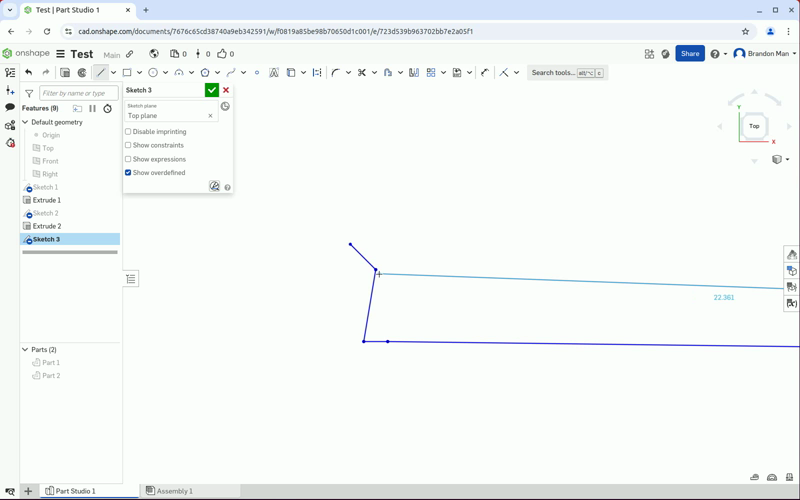
scroll(6)
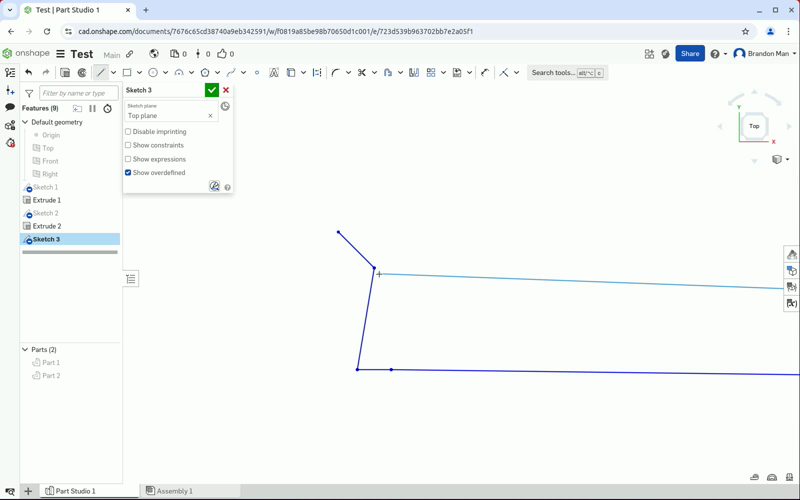
scroll(6)
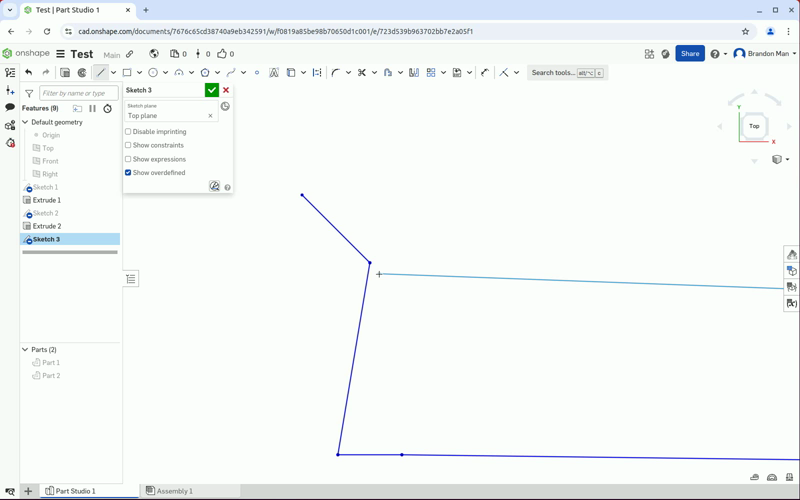
click(379, 273)
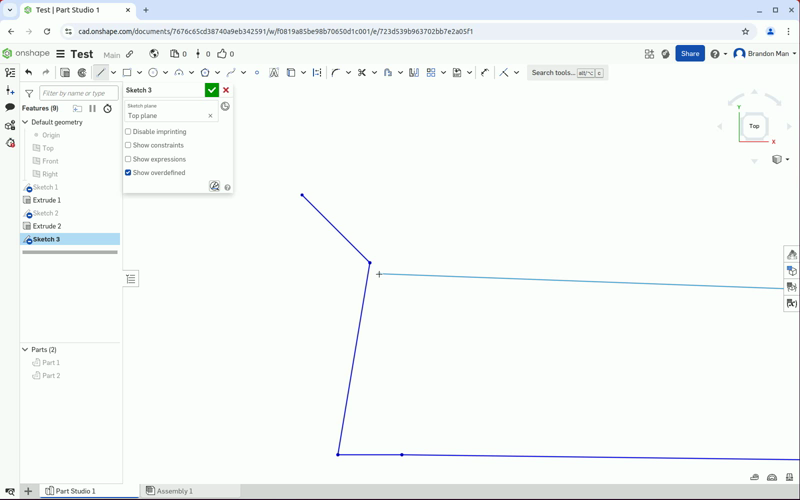
scroll(-6)
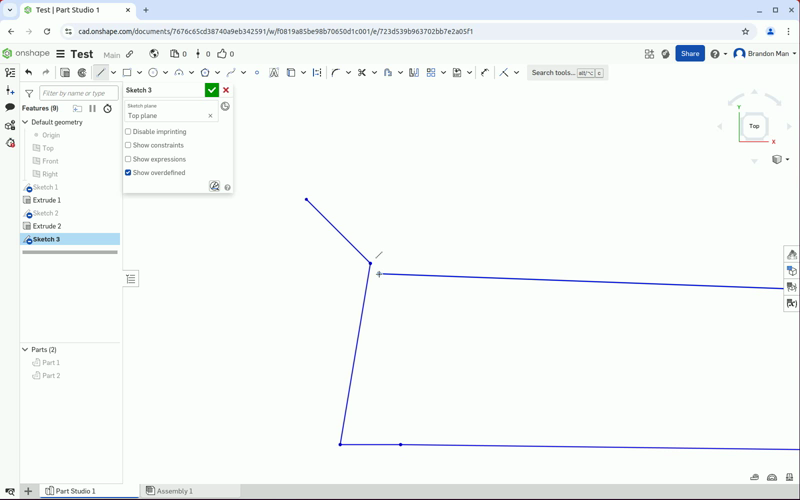
scroll(-6)
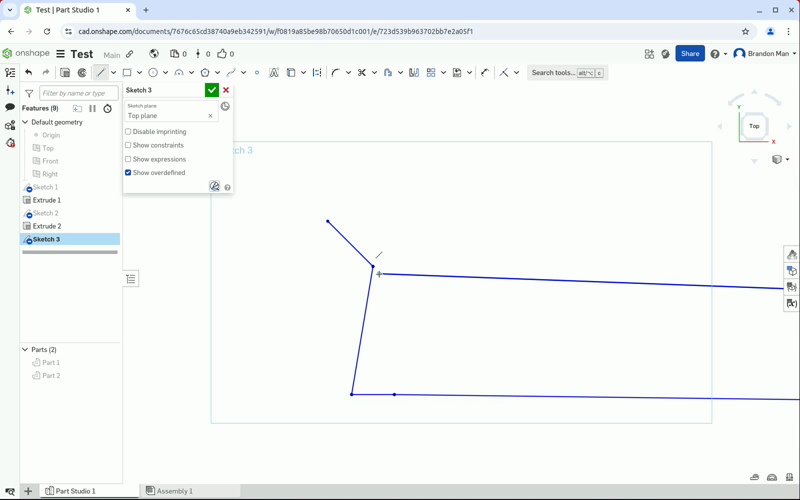
scroll(-6)
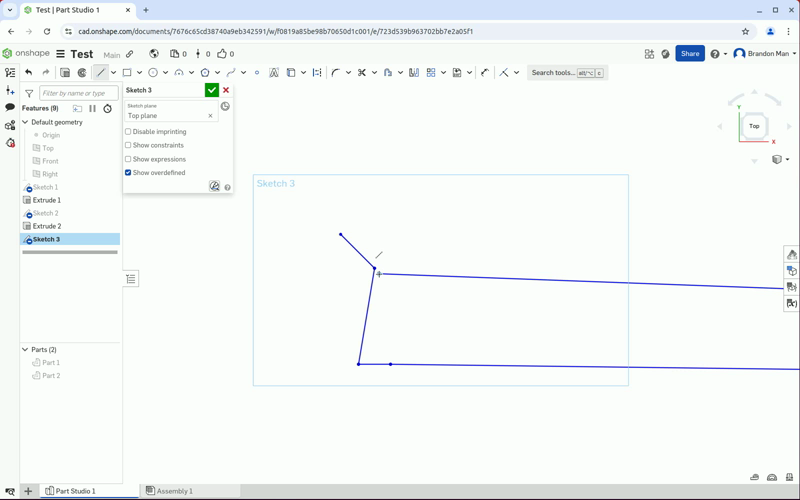
scroll(-6)
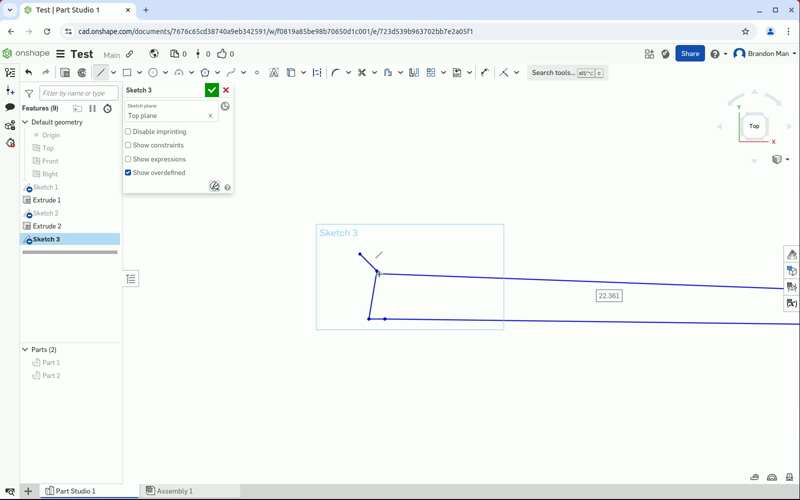
scroll(-6)
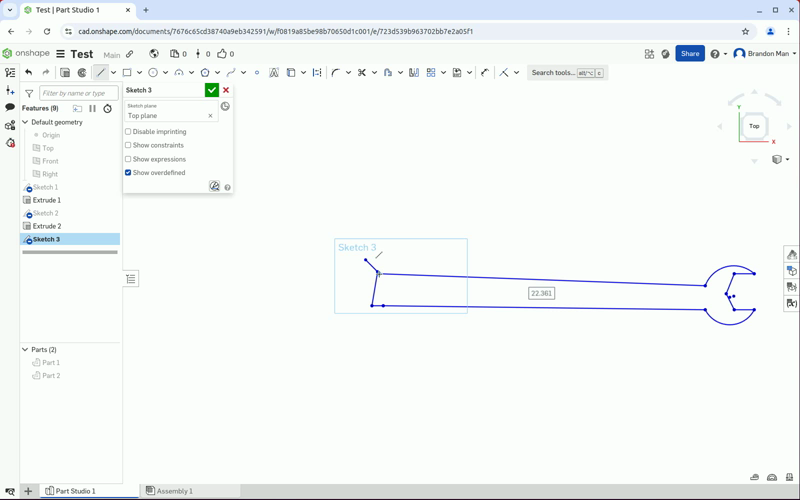
scroll(-6)
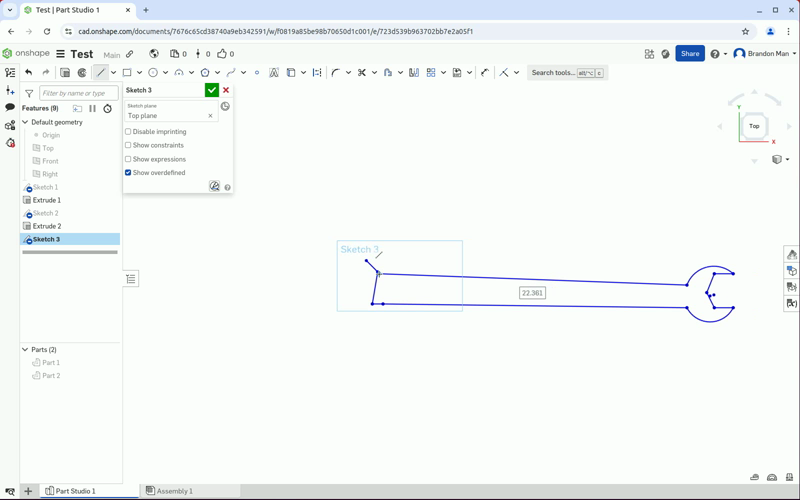
scroll(-6)
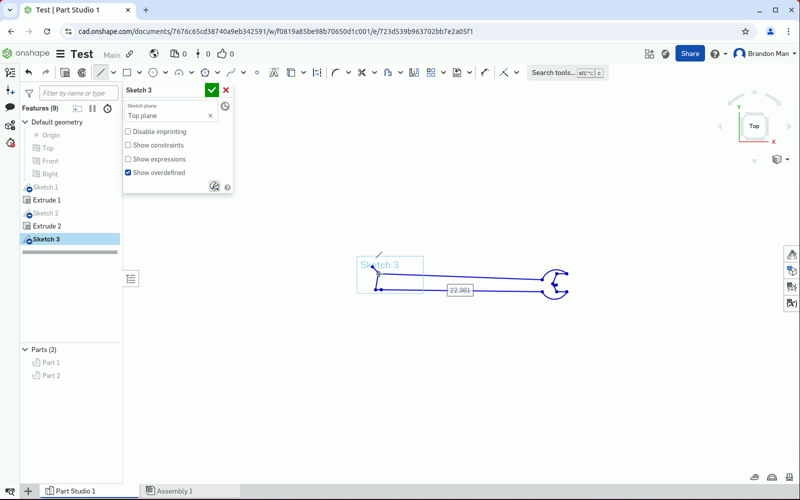
key_up(shift)
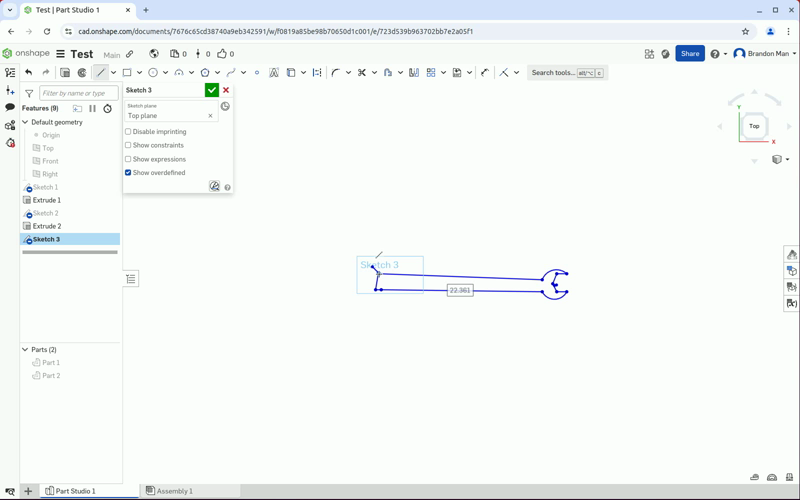
mouse_move(409, 273)
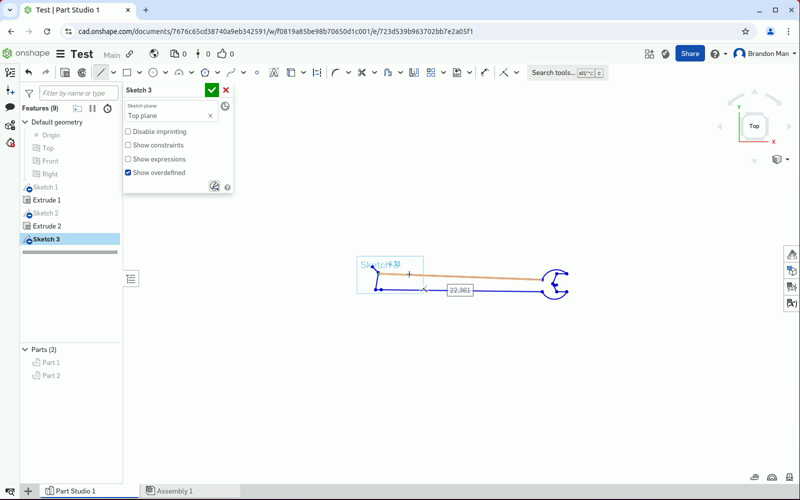
key_down(shift)
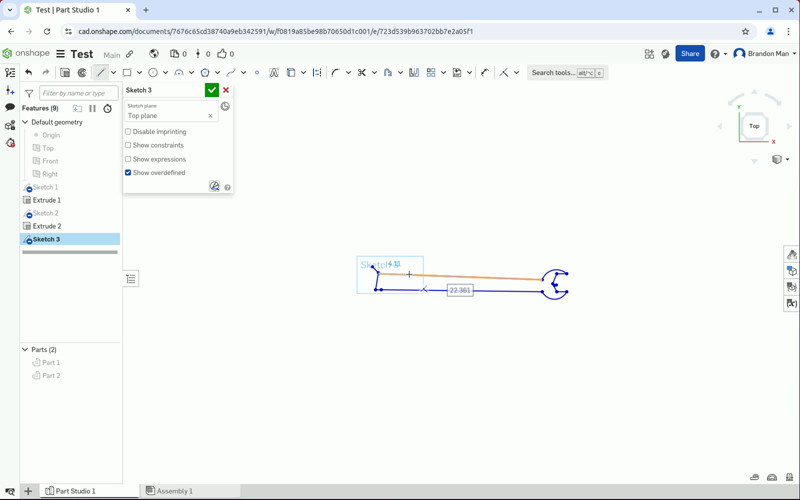
mouse_move(375, 273)
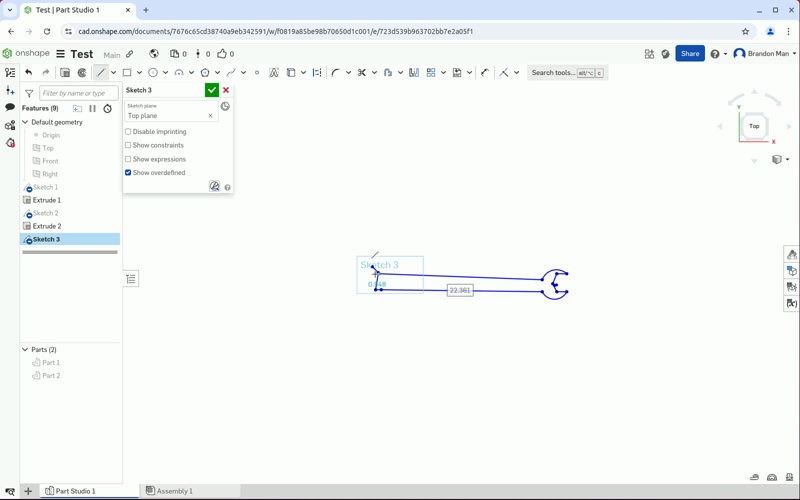
scroll(6)
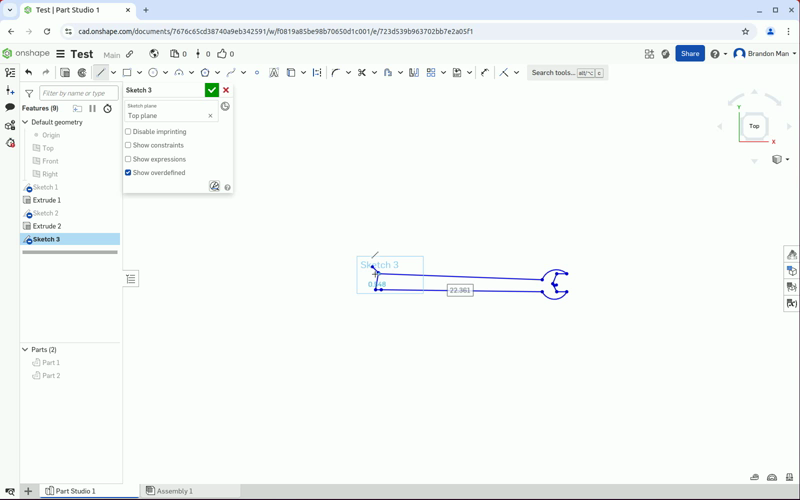
scroll(6)
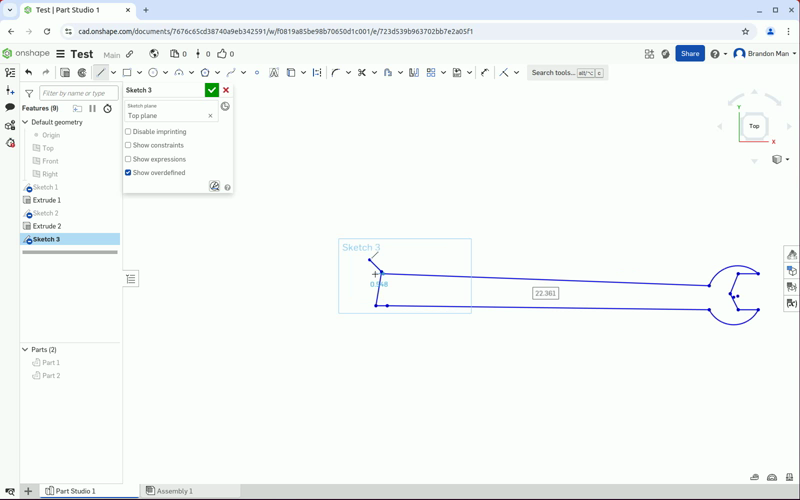
scroll(6)
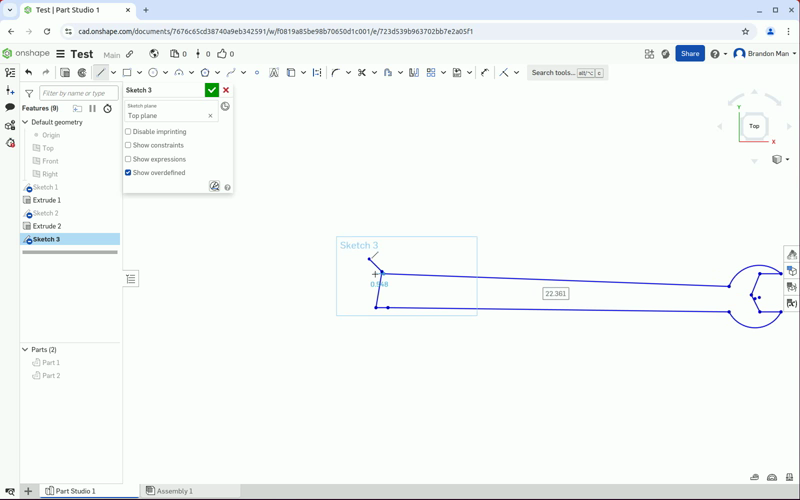
scroll(6)
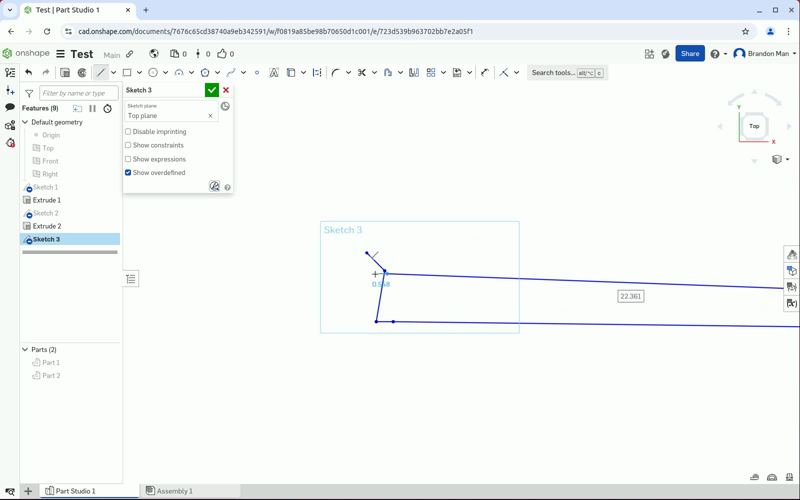
scroll(6)
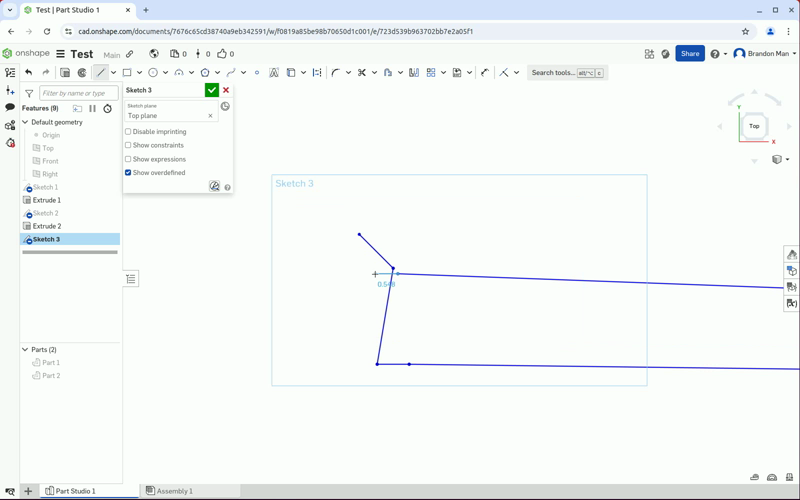
scroll(6)
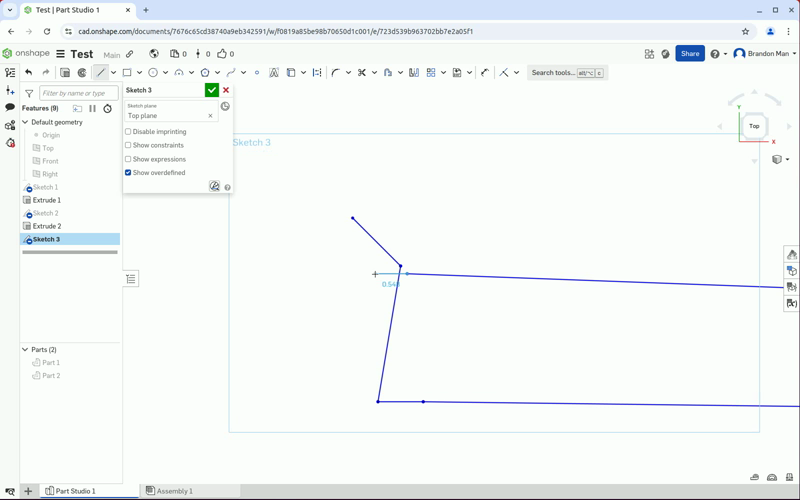
scroll(6)
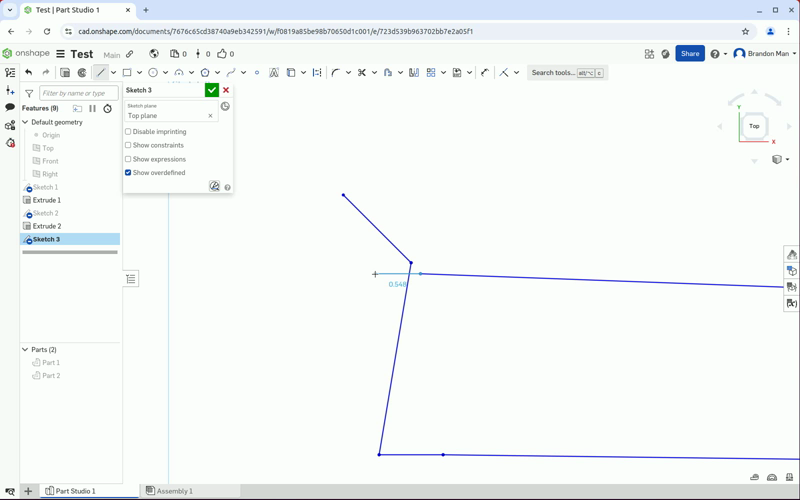
key_up(shift)
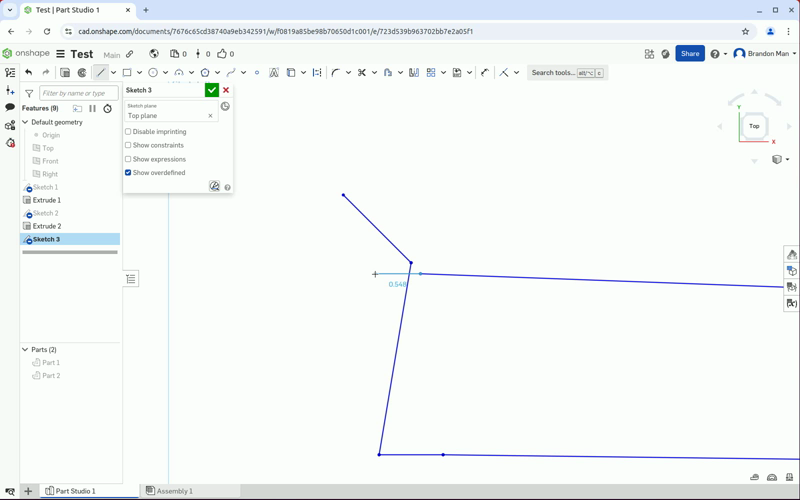
click(375, 273)
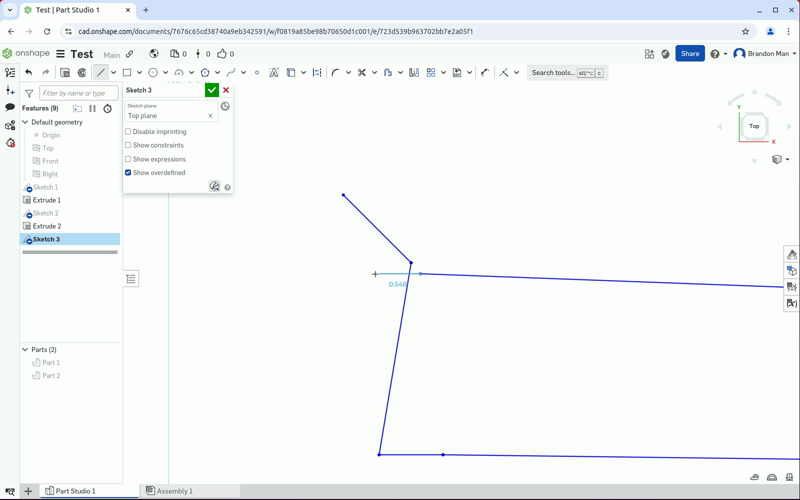
scroll(-6)
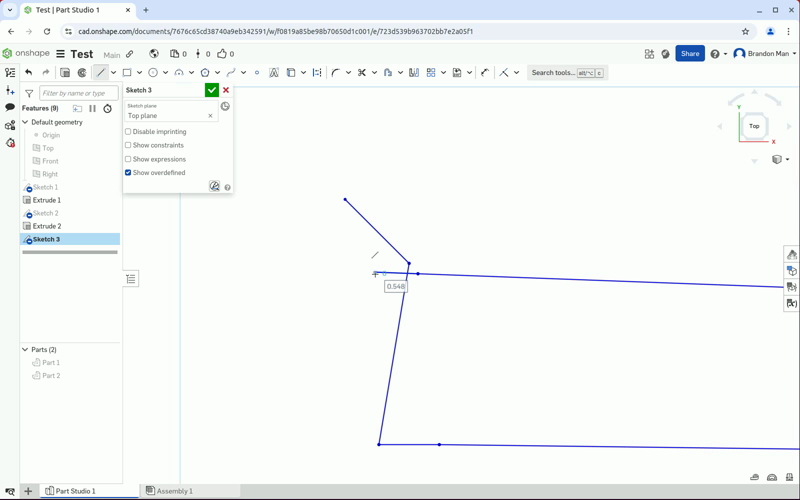
scroll(-6)
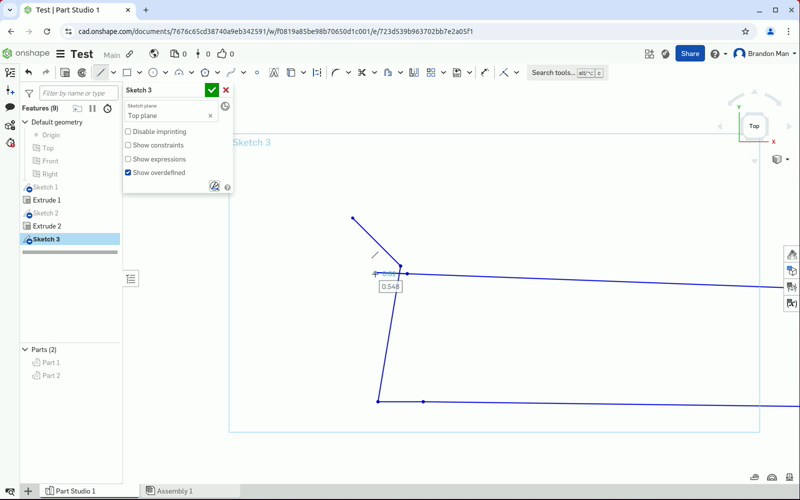
scroll(-6)
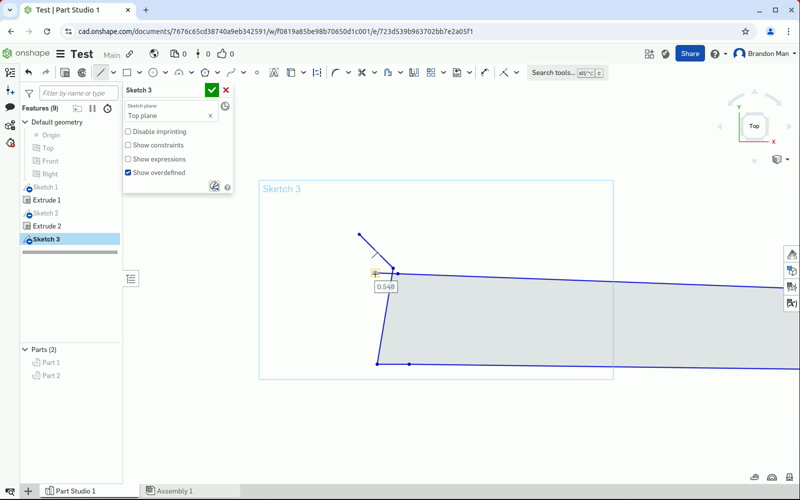
scroll(-6)
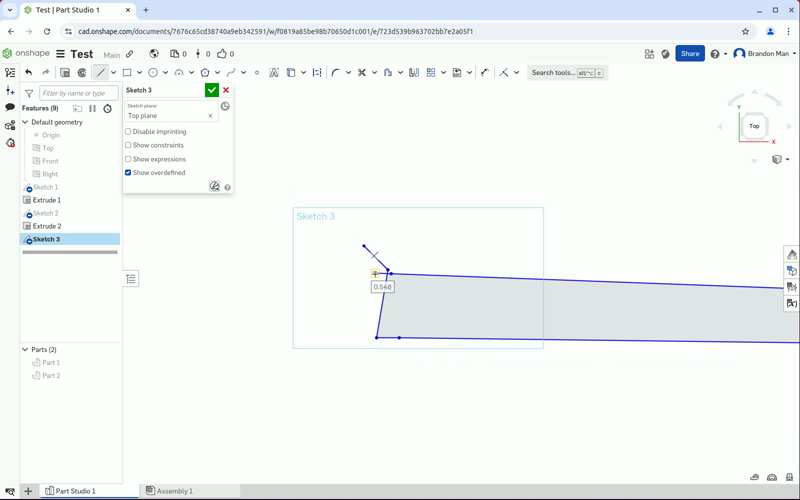
scroll(-6)
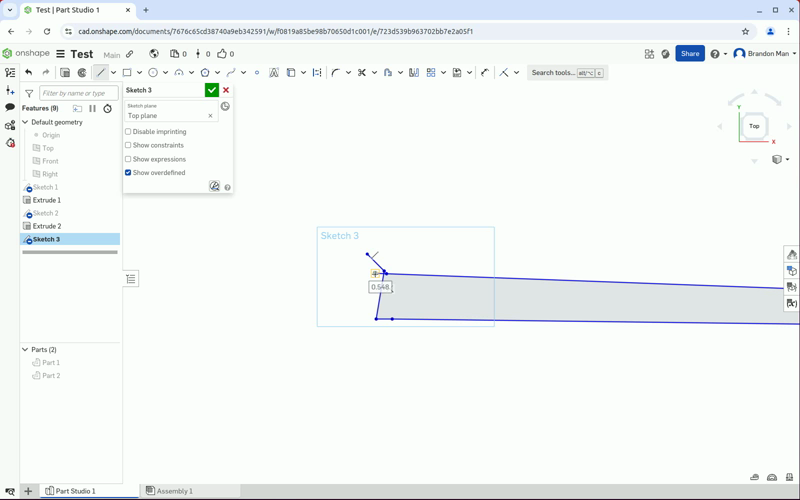
scroll(-6)
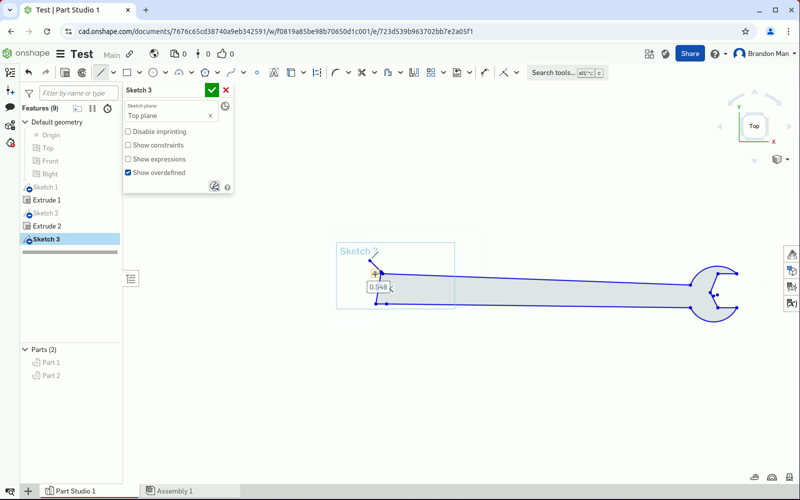
scroll(-6)
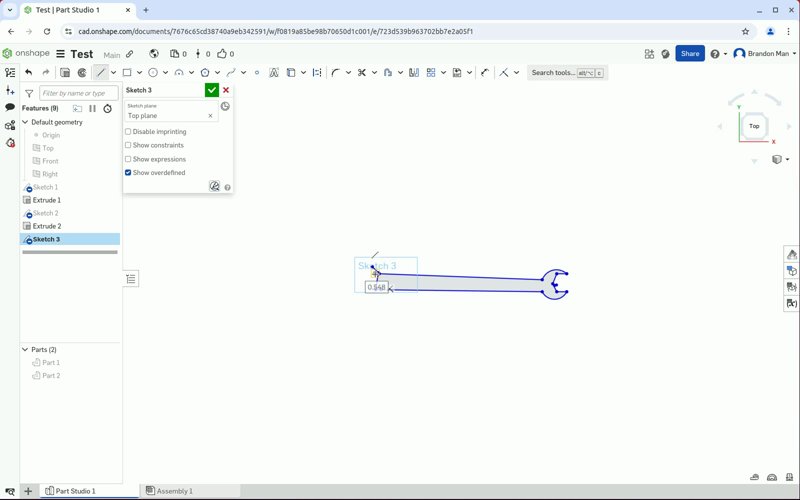
key(esc)
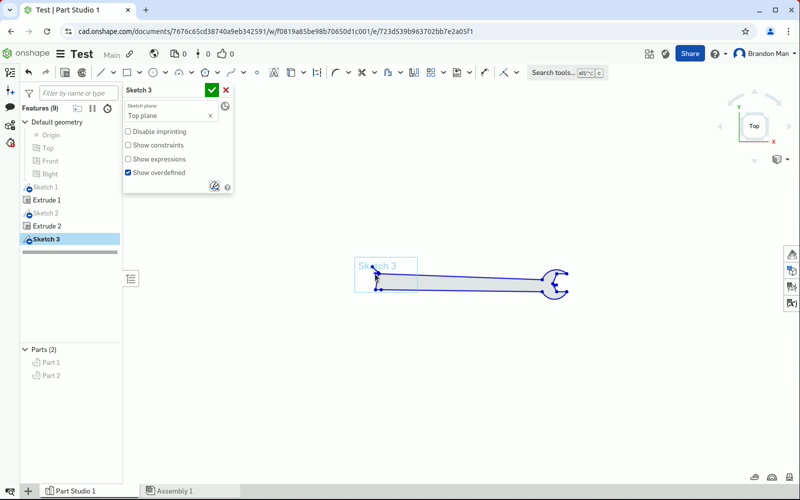
mouse_move(479, 284)
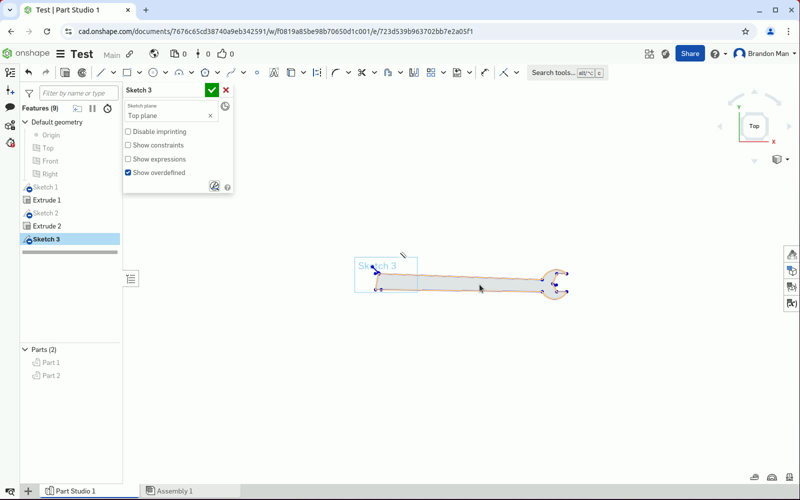
click(479, 284)
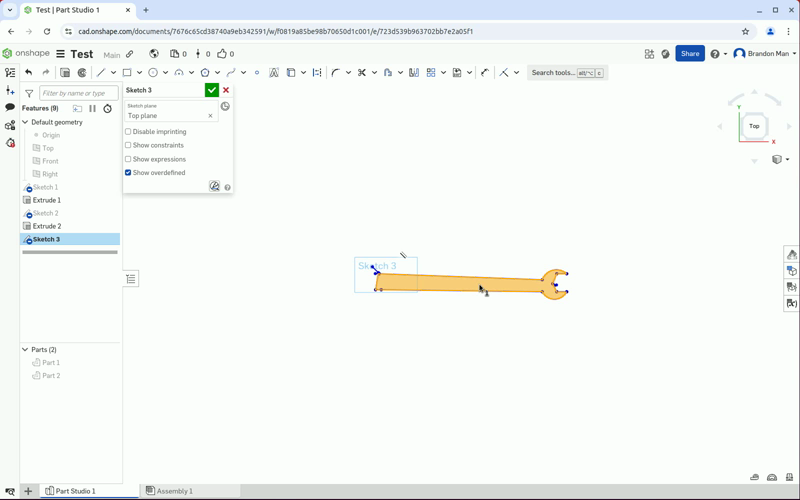
mouse_move(73, 352)
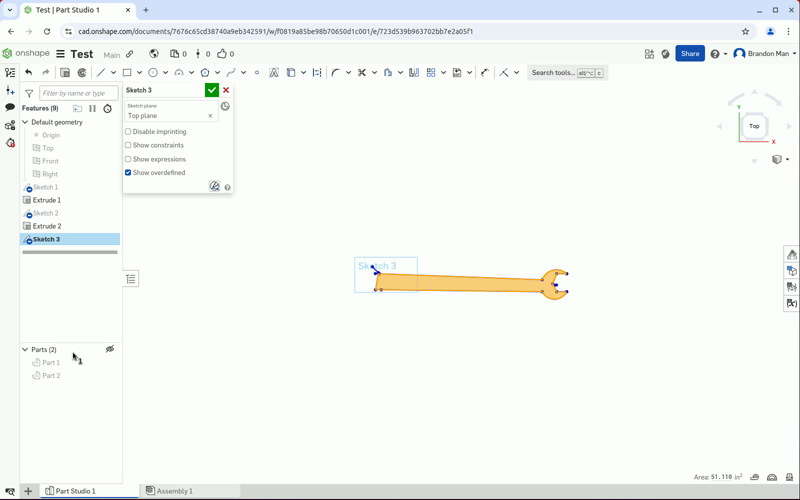
key(shift+y)
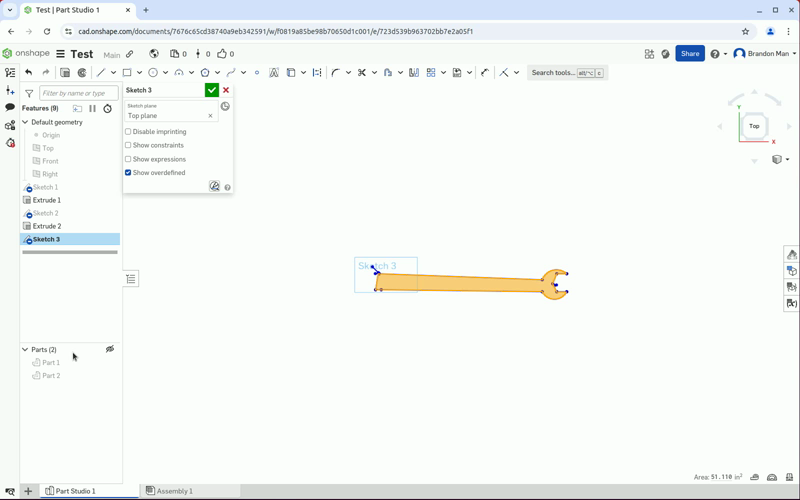
key(shift+e)
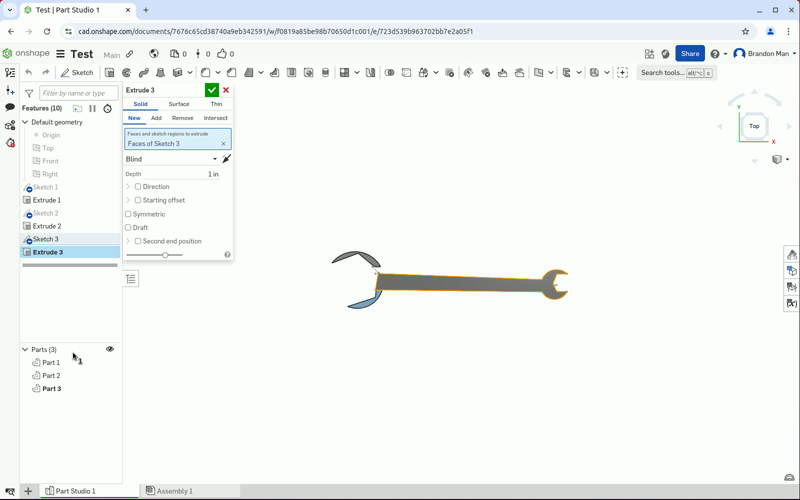
mouse_move(143, 106)
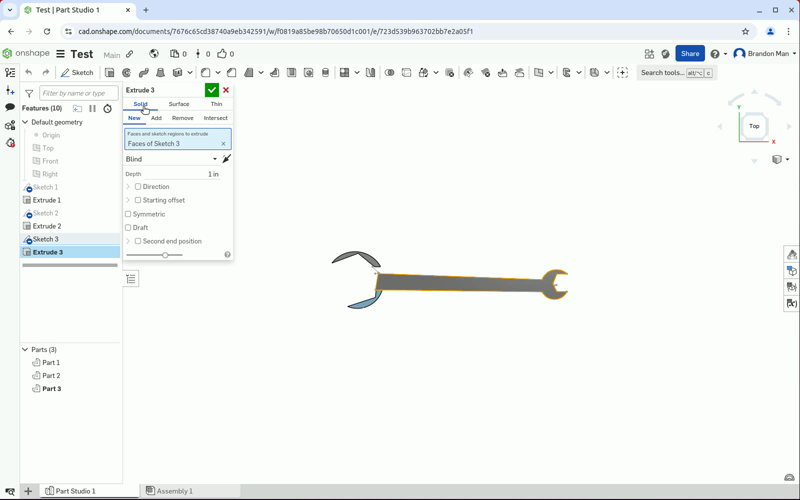
click(143, 106)
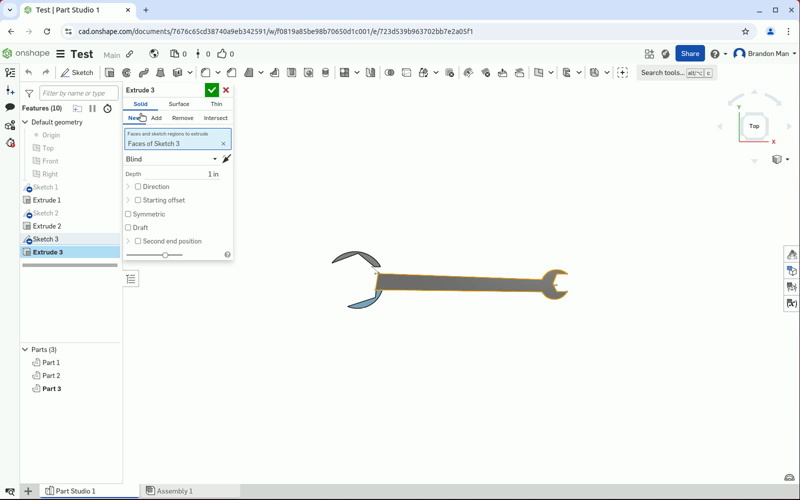
mouse_move(137, 120)
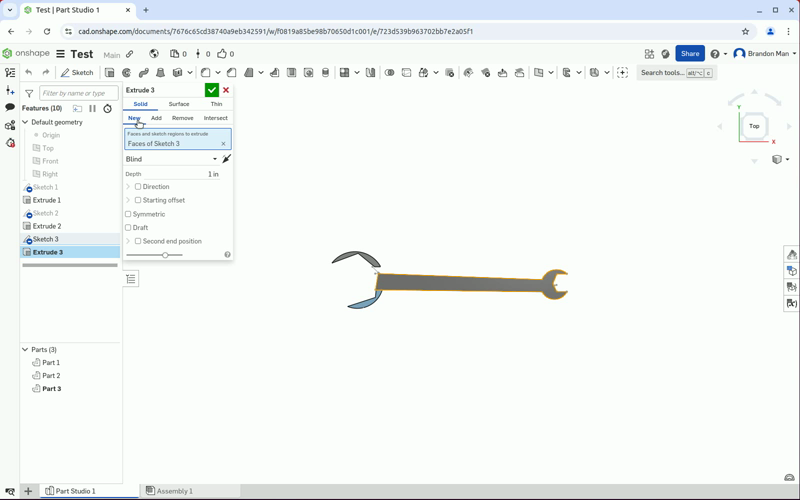
click(137, 120)
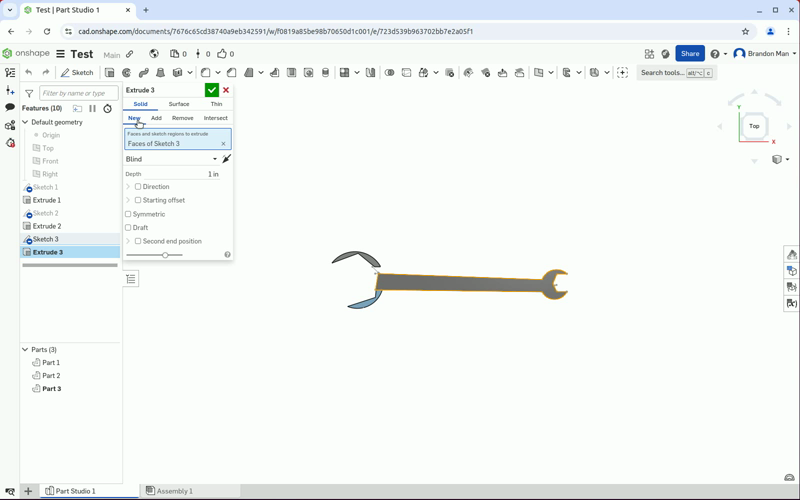
key(tab, 4)
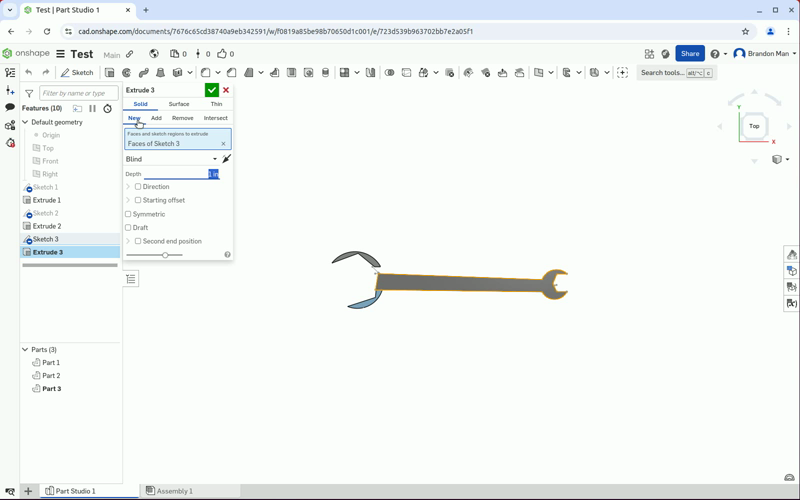
text(3.37)
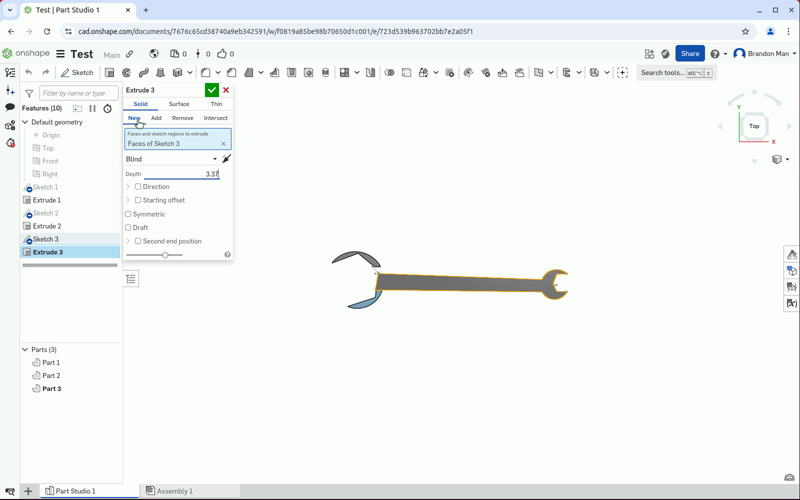
key(enter)
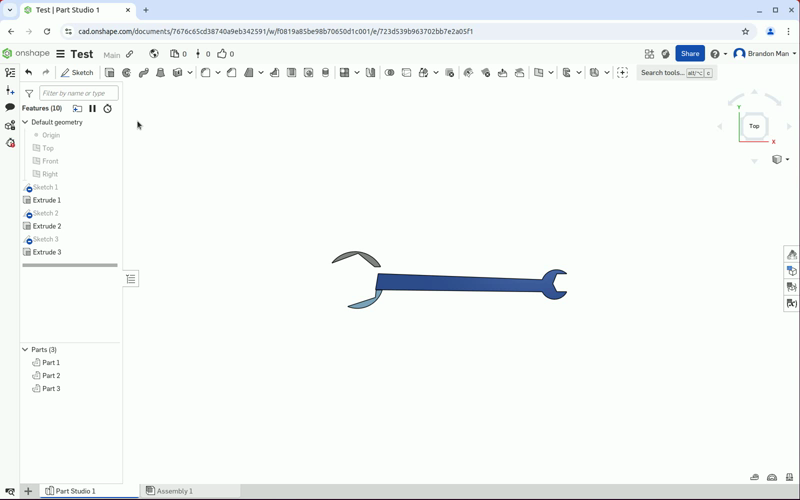
key(shift+h)
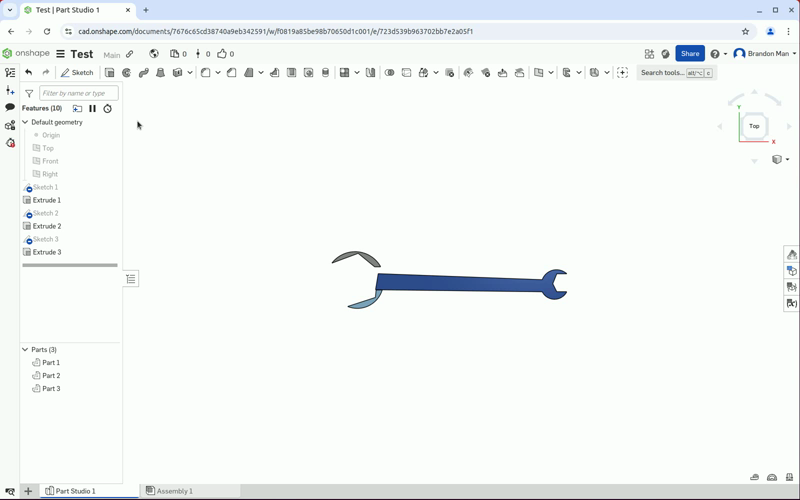
key(shift+h)
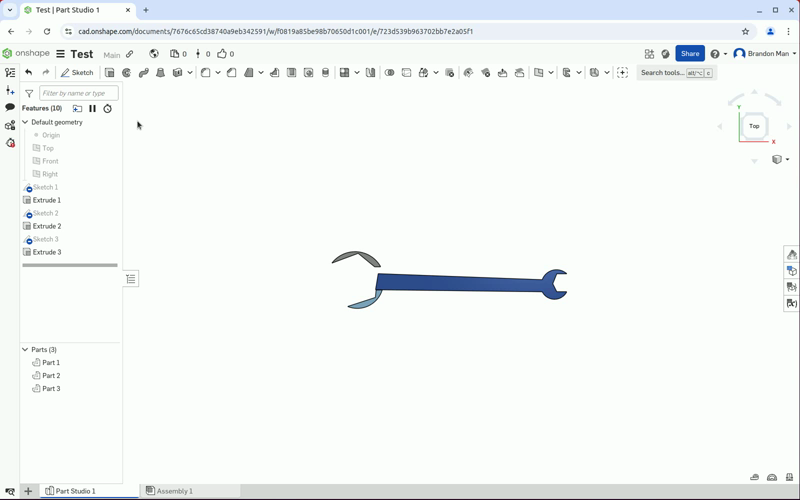
mouse_move(73, 189)
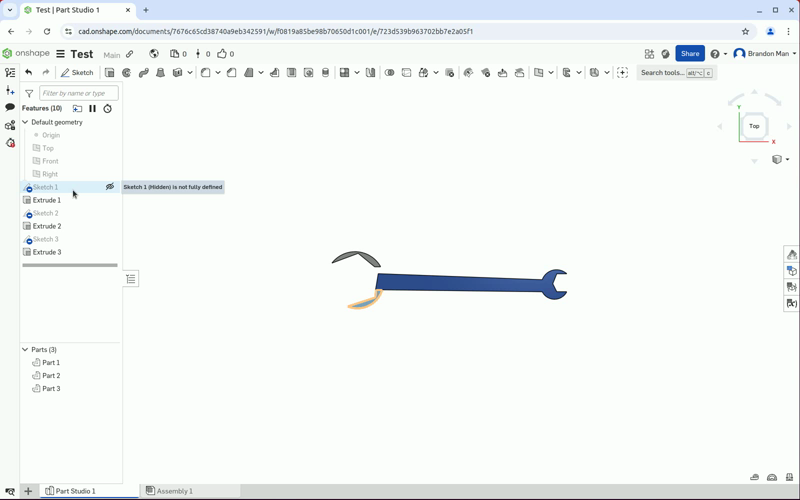
click(73, 189)
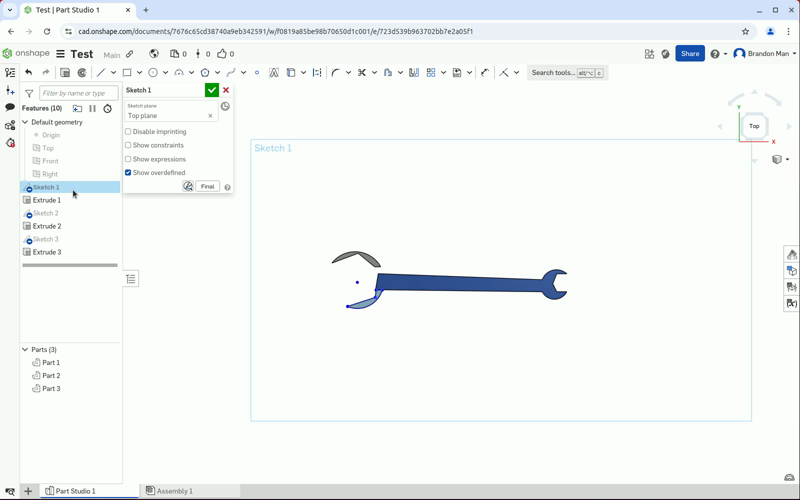
mouse_move(229, 92)
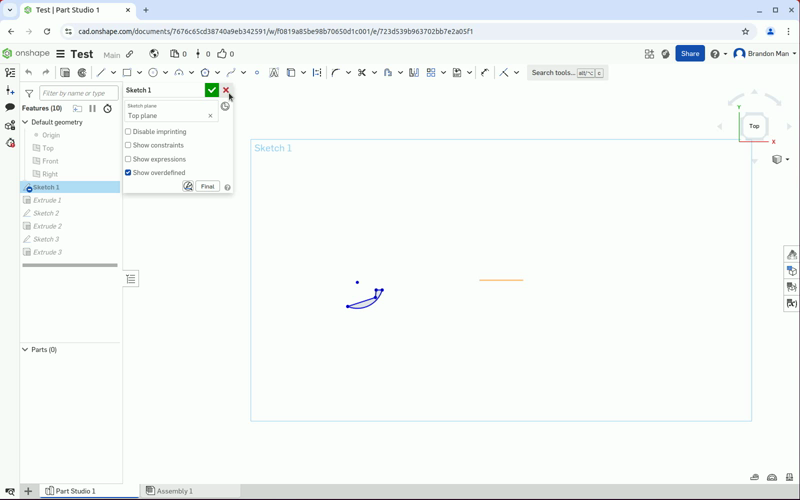
click(229, 92)
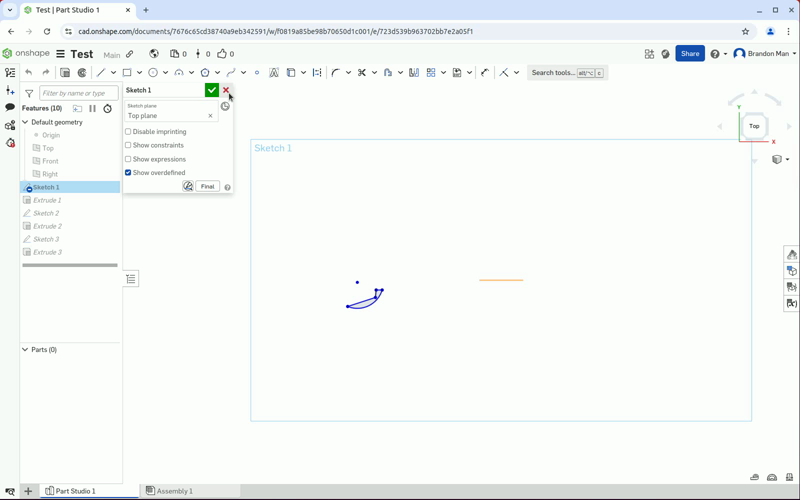
key(shift+s)
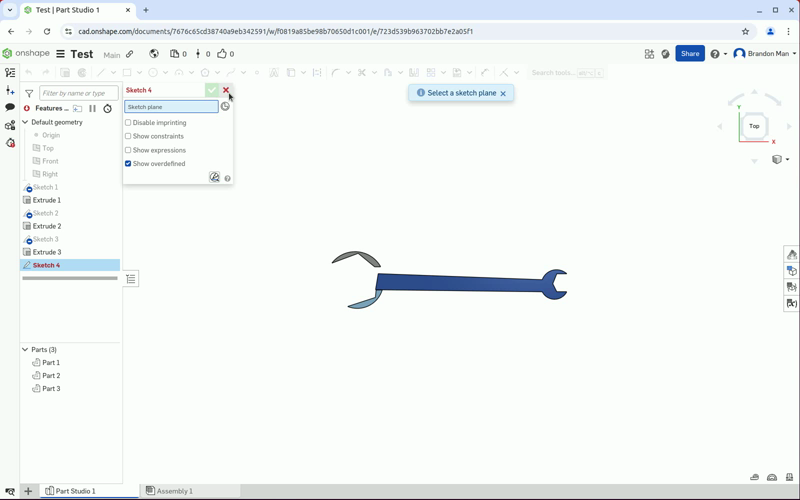
mouse_move(73, 150)
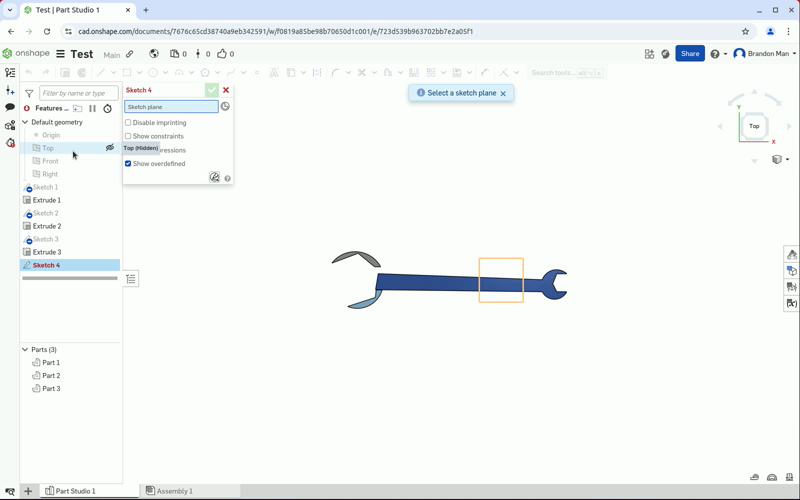
click(73, 150)
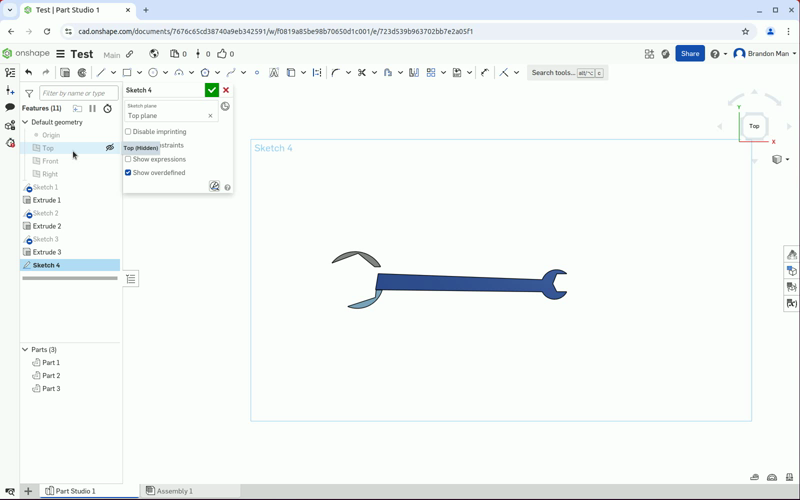
mouse_move(73, 352)
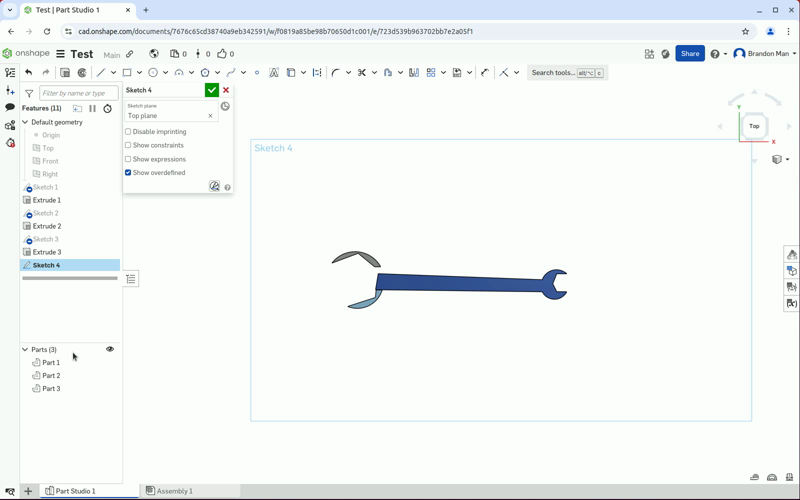
key(y)
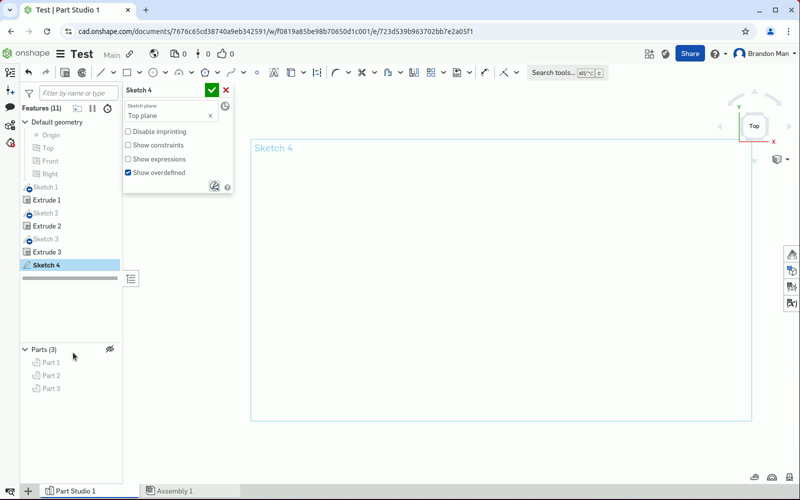
key(l)
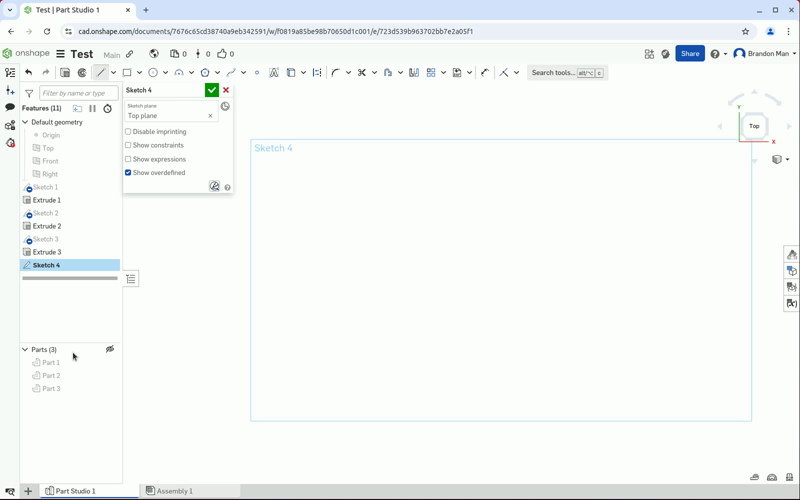
key_down(shift)
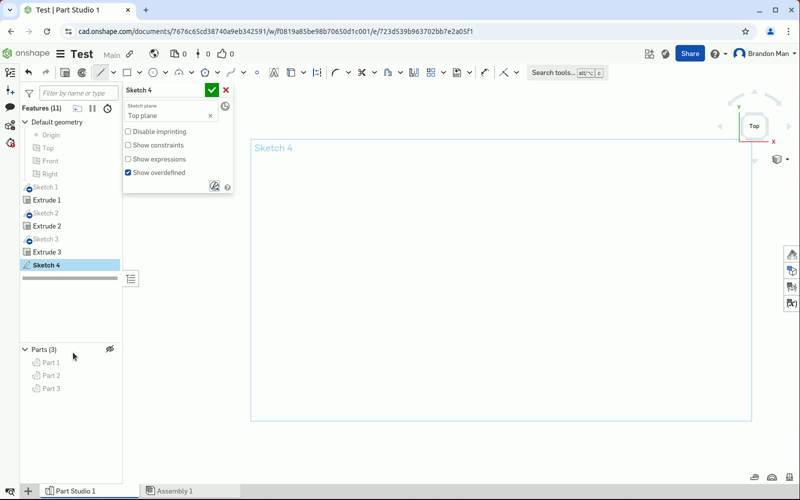
mouse_move(375, 273)
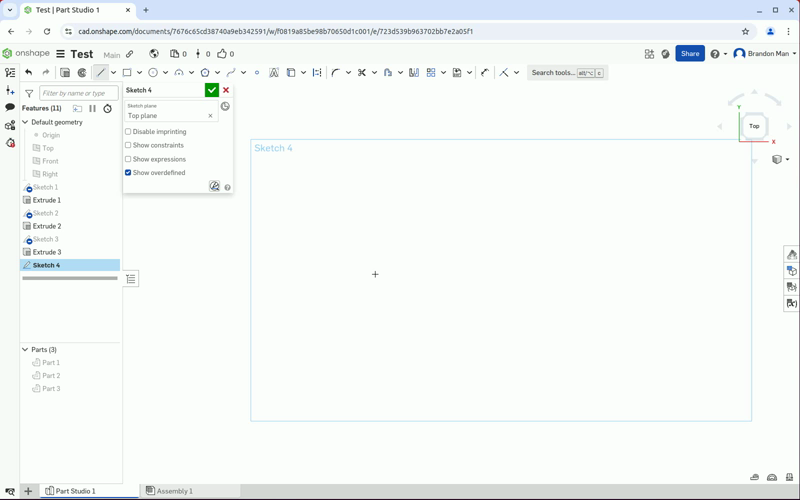
click(375, 273)
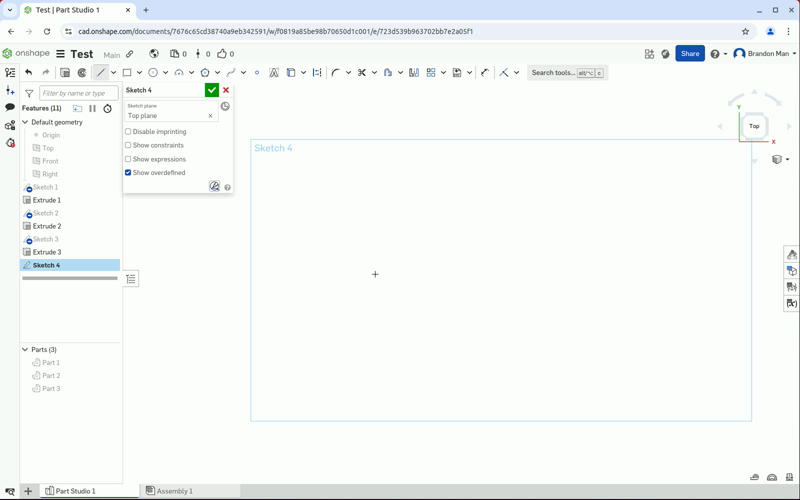
key_up(shift)
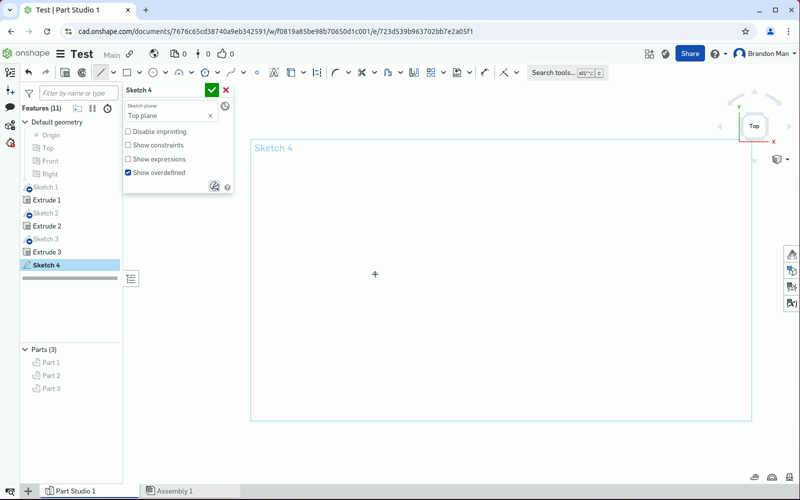
key_down(shift)
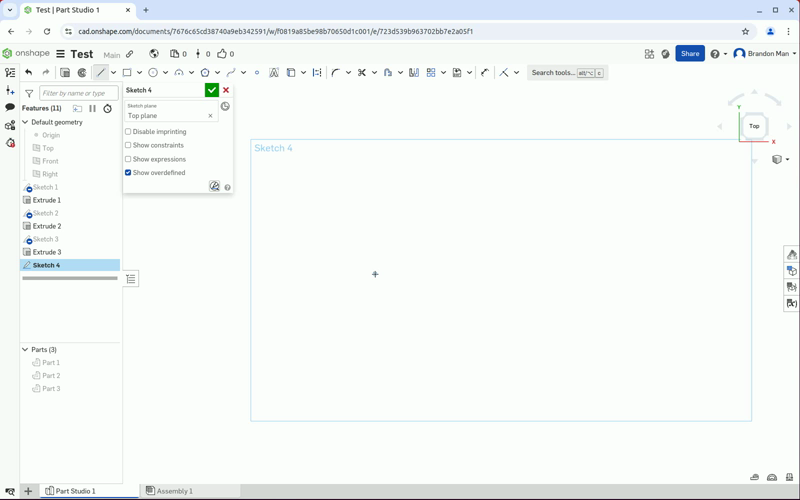
mouse_move(405, 273)
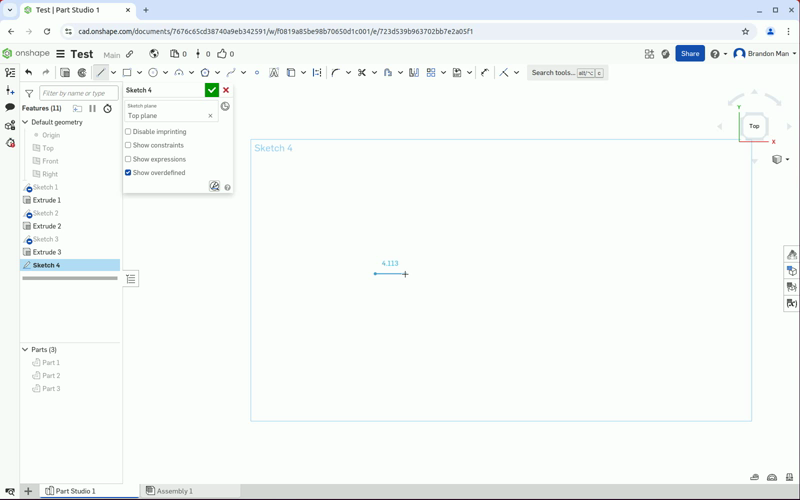
mouse_move(379, 277)
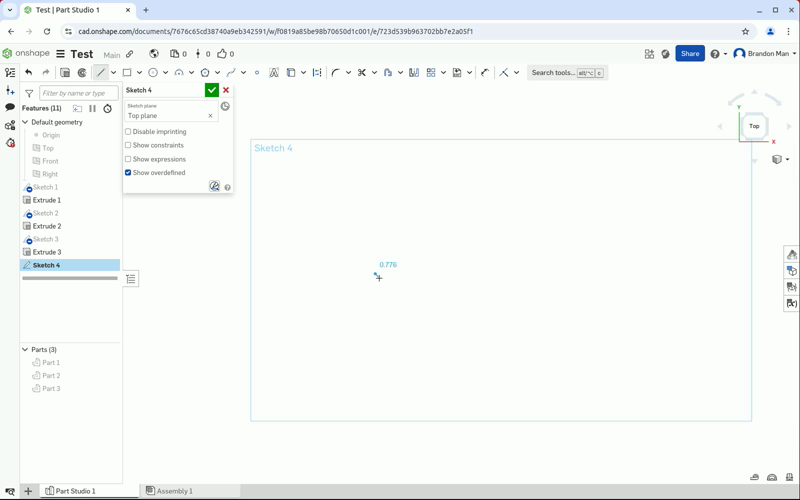
scroll(6)
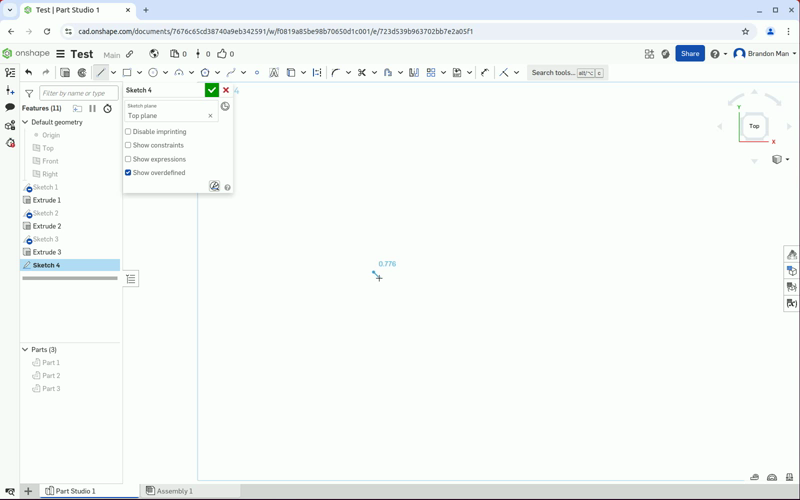
scroll(6)
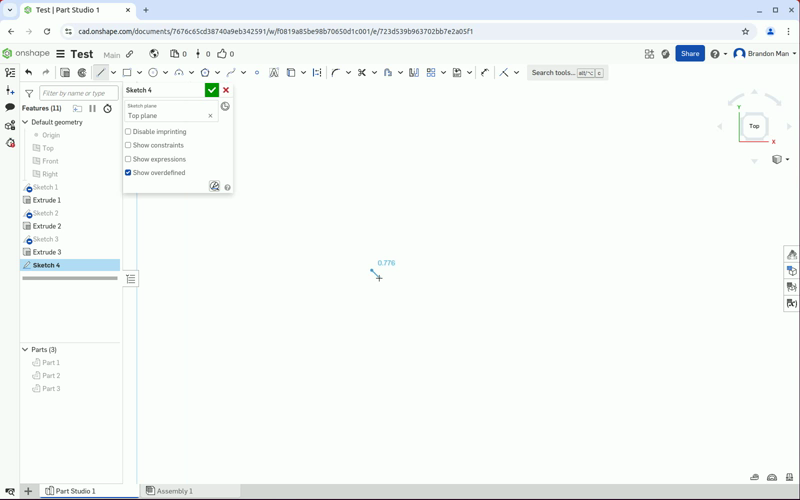
scroll(6)
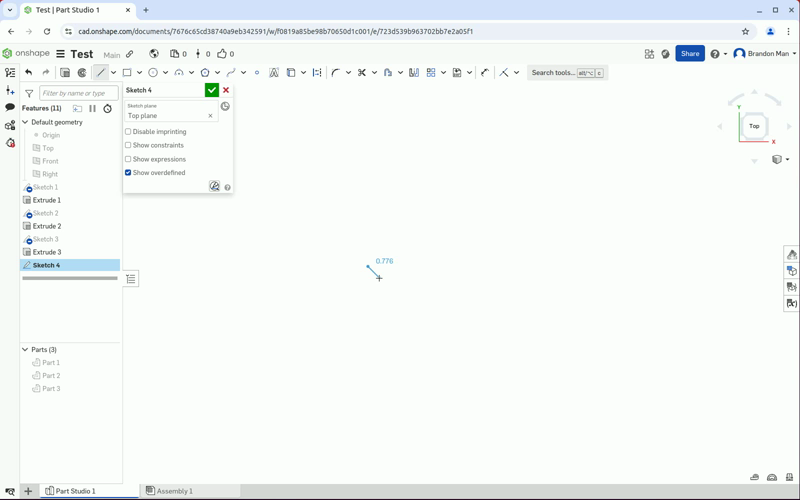
scroll(6)
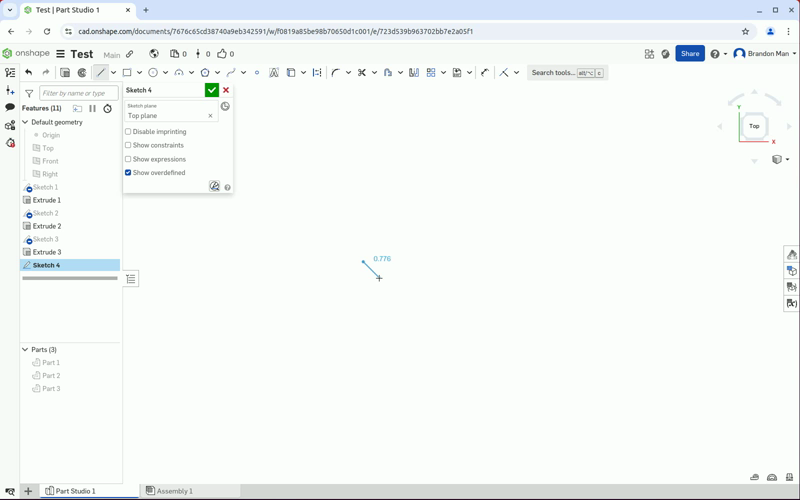
scroll(6)
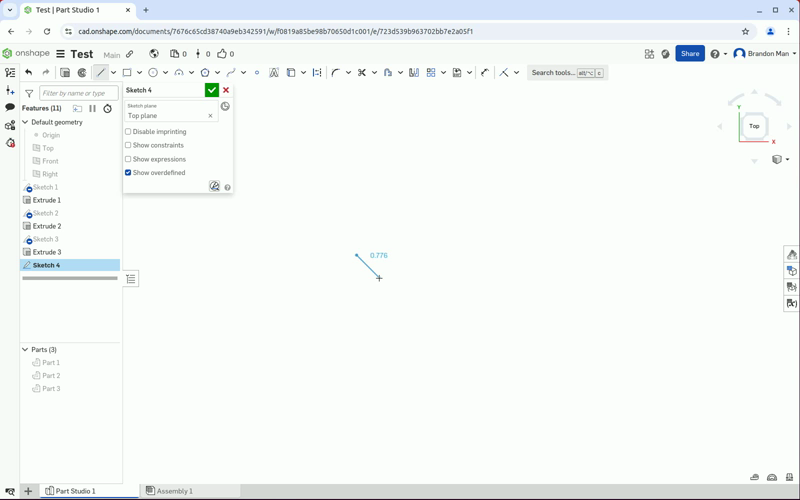
scroll(6)
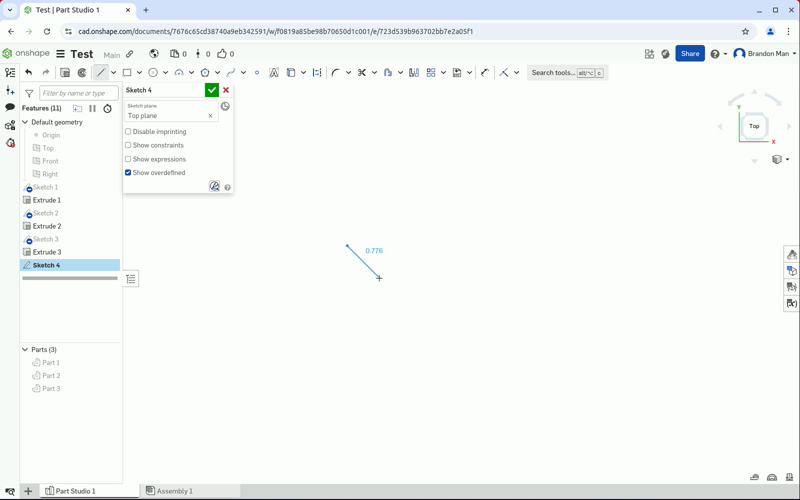
scroll(6)
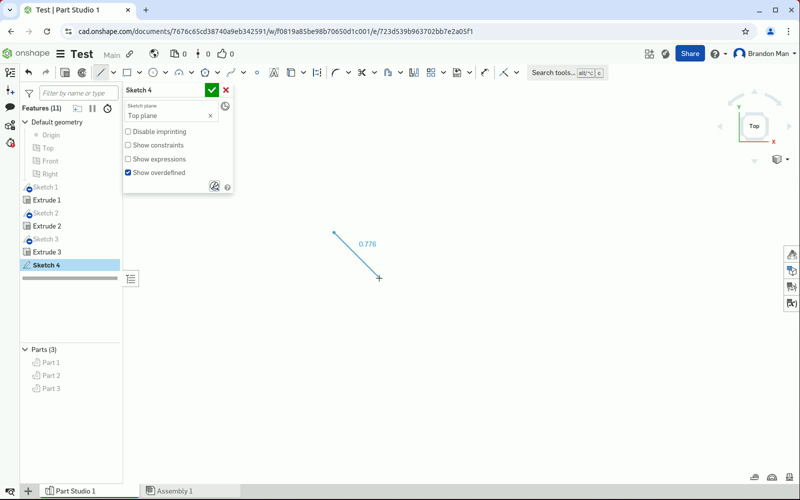
click(379, 277)
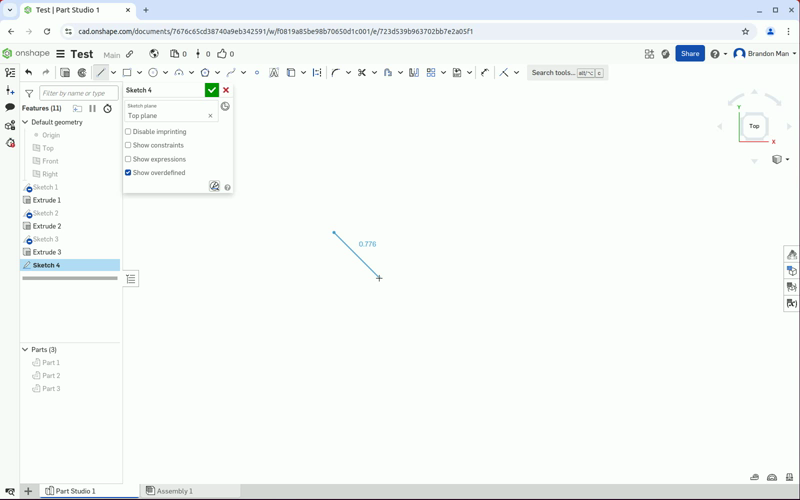
scroll(-6)
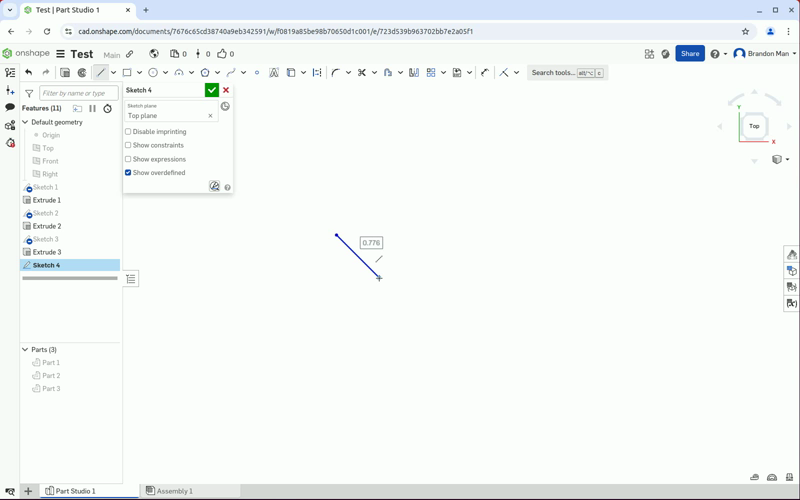
scroll(-6)
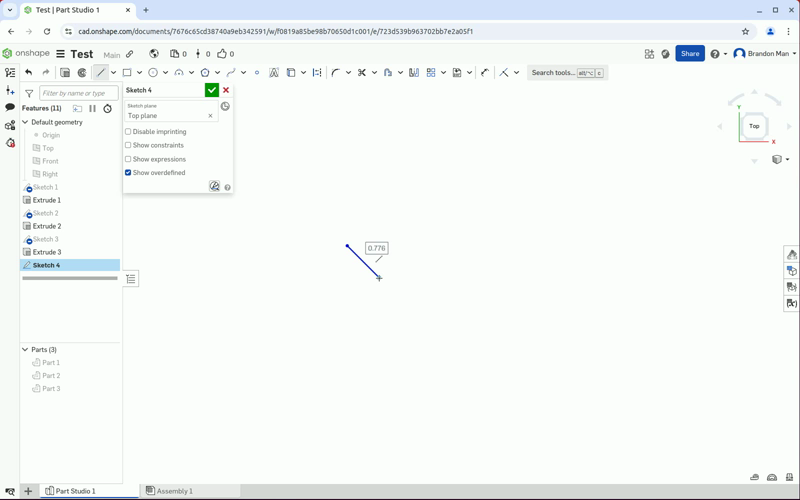
scroll(-6)
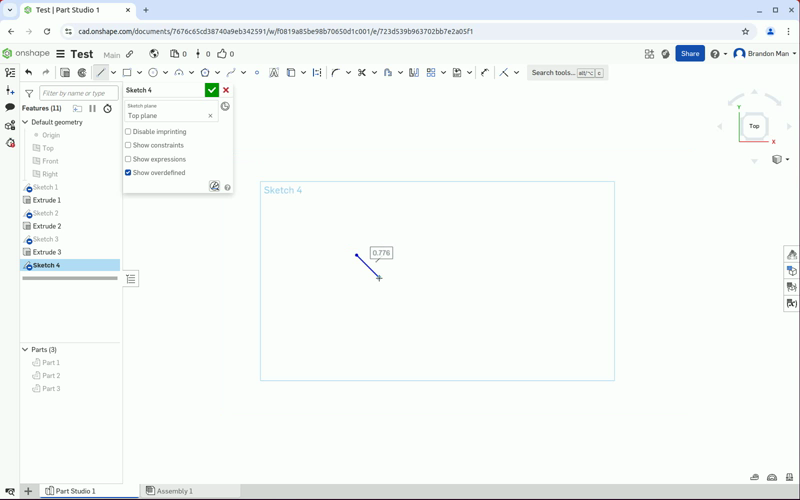
scroll(-6)
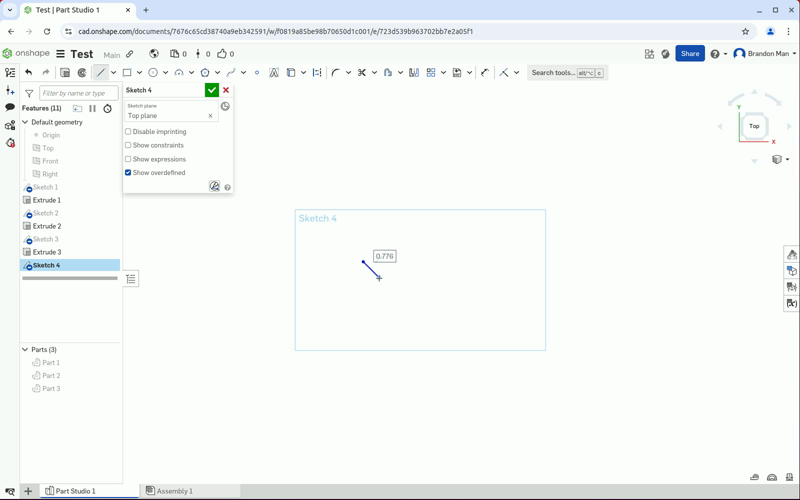
scroll(-6)
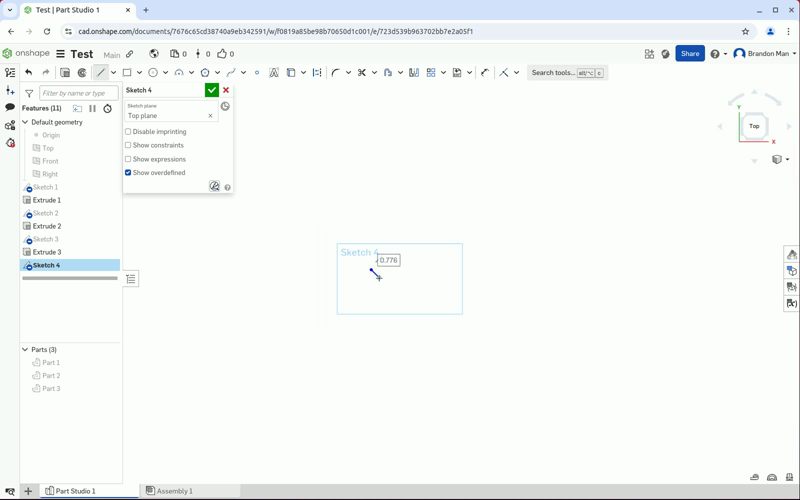
scroll(-6)
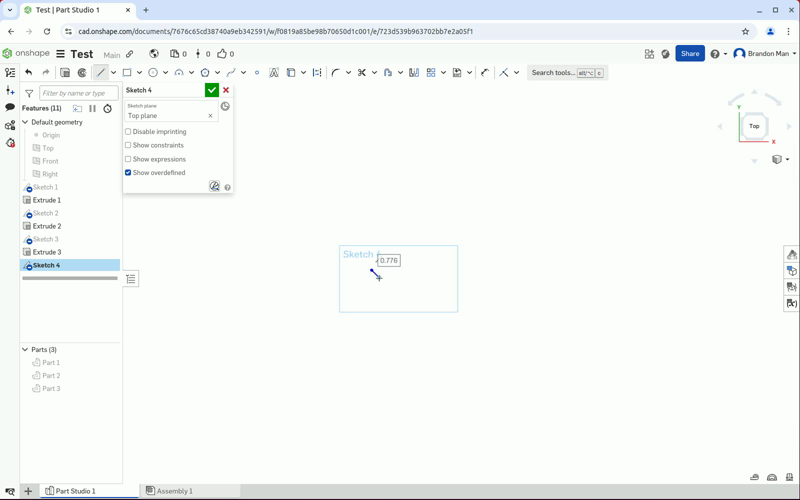
scroll(-6)
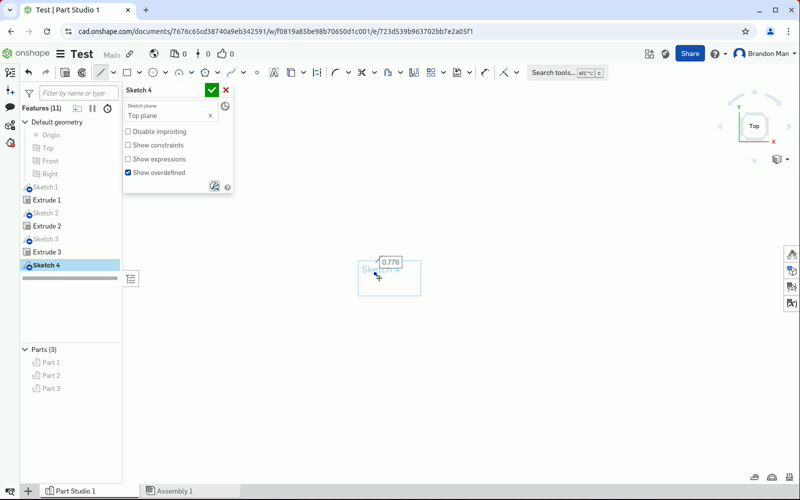
key_up(shift)
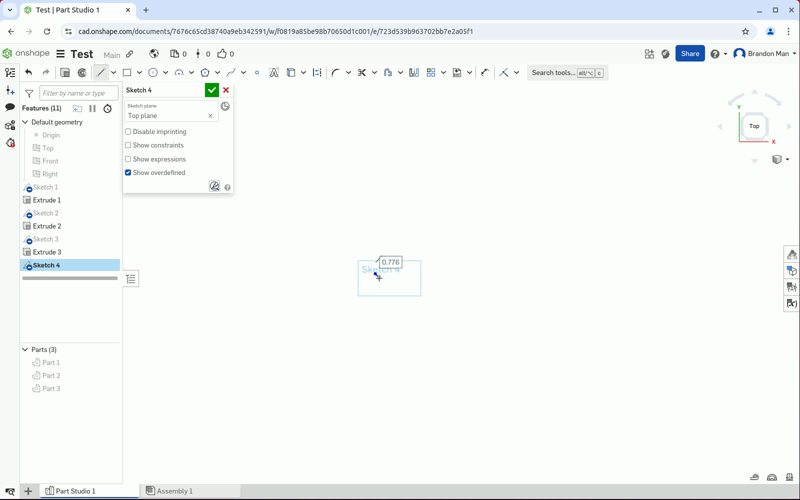
key_down(shift)
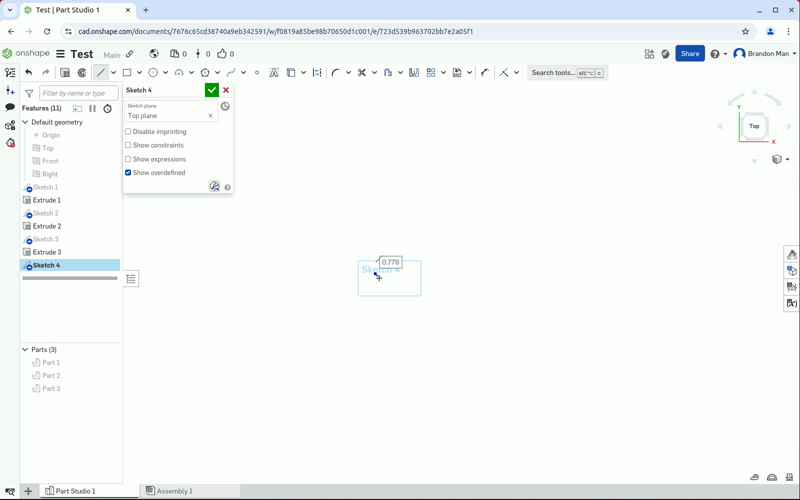
mouse_move(409, 277)
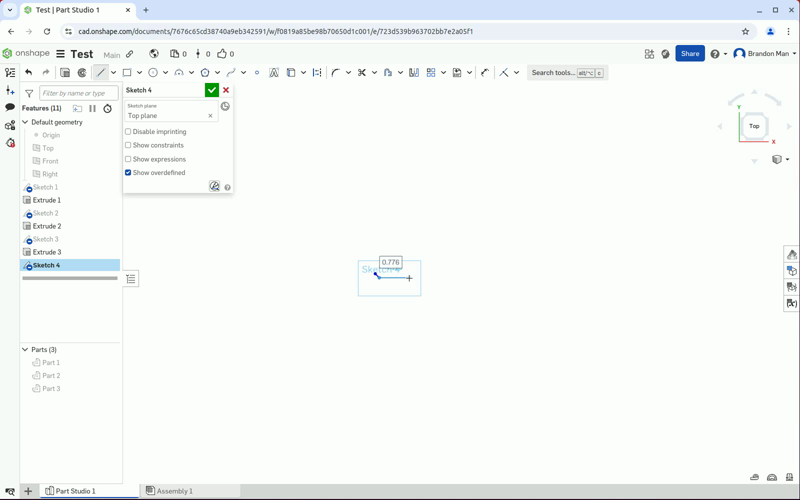
mouse_move(377, 289)
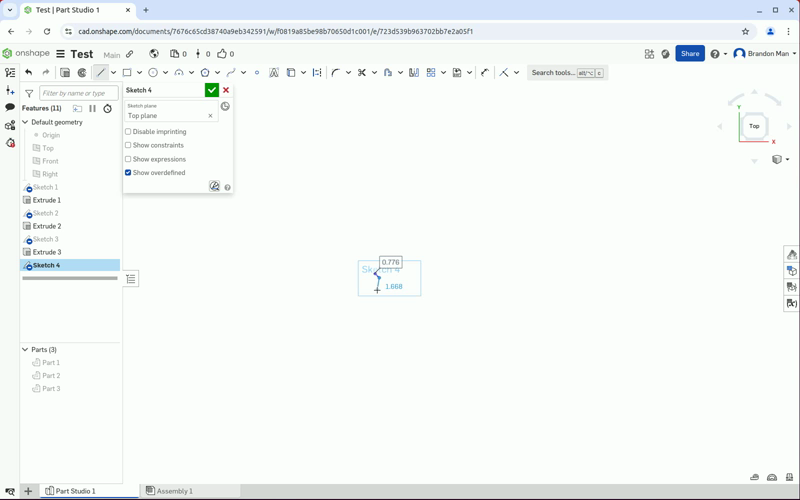
click(377, 289)
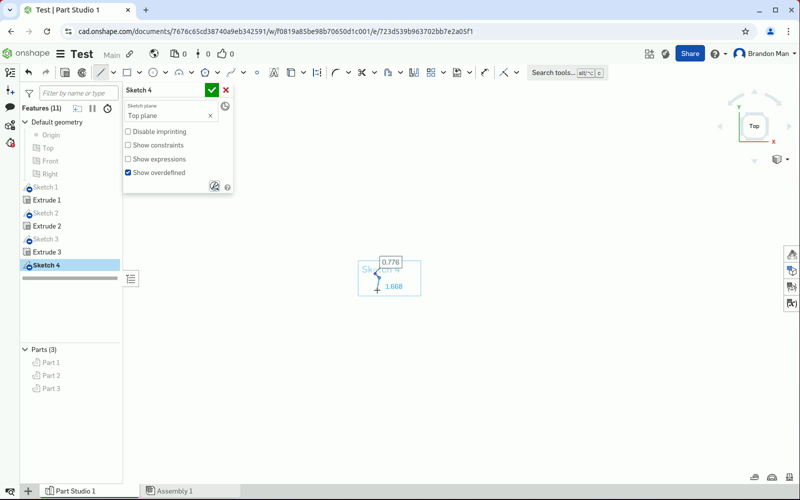
key_up(shift)
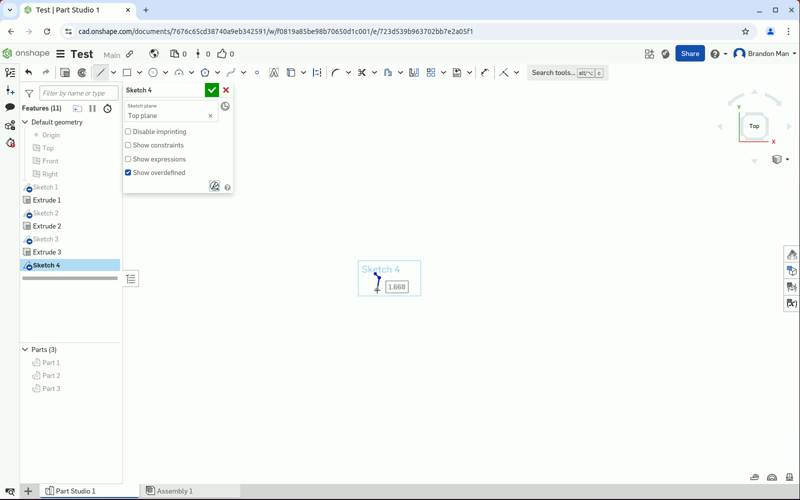
key_down(shift)
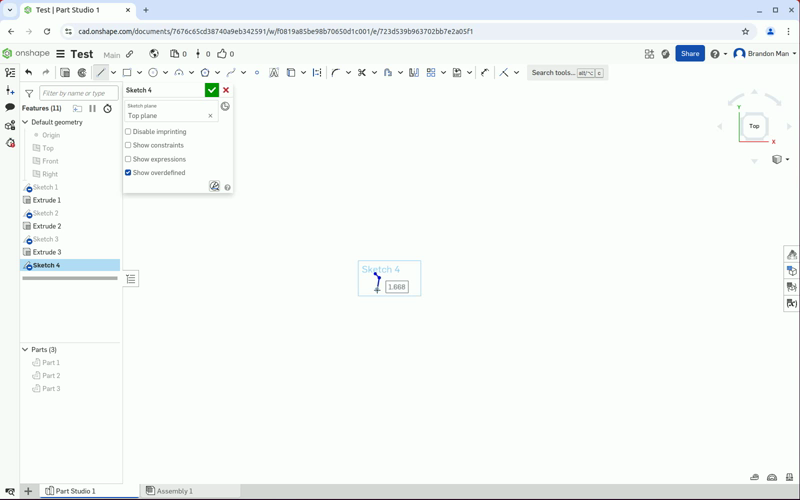
mouse_move(407, 289)
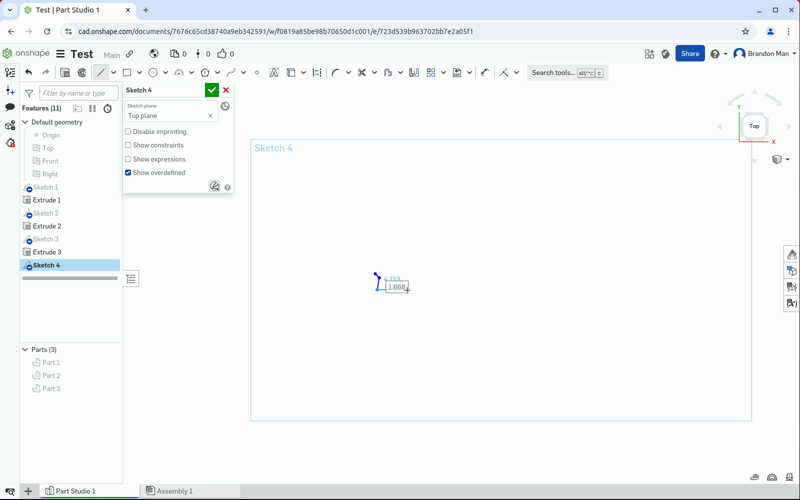
mouse_move(381, 289)
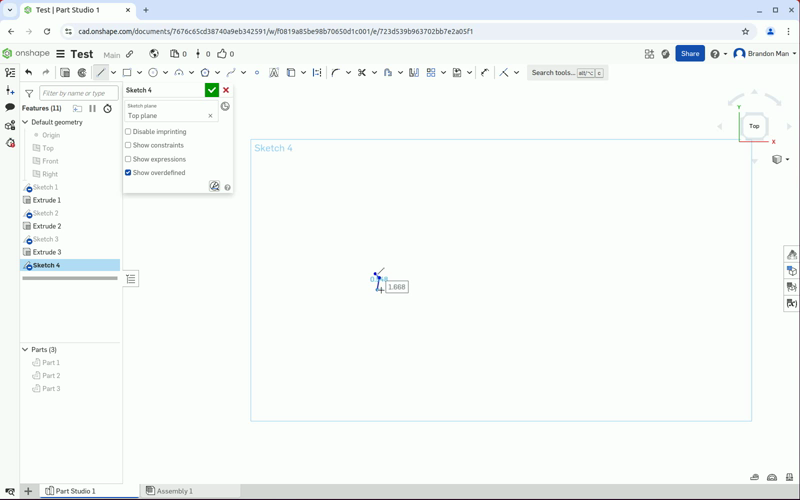
scroll(6)
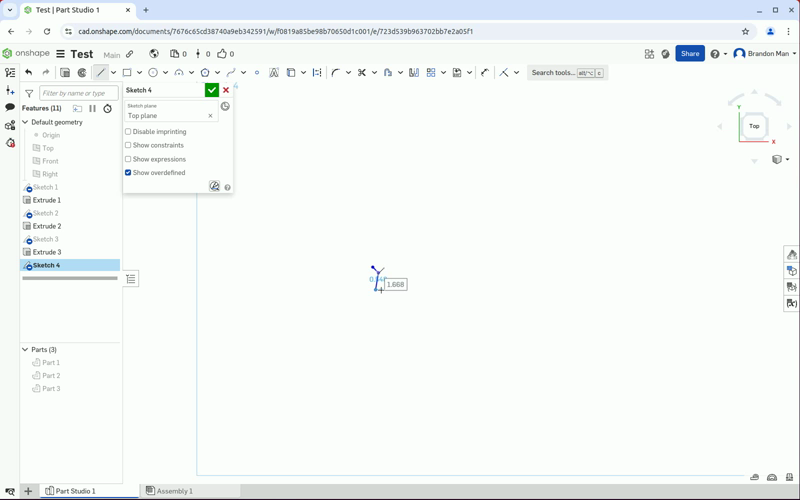
scroll(6)
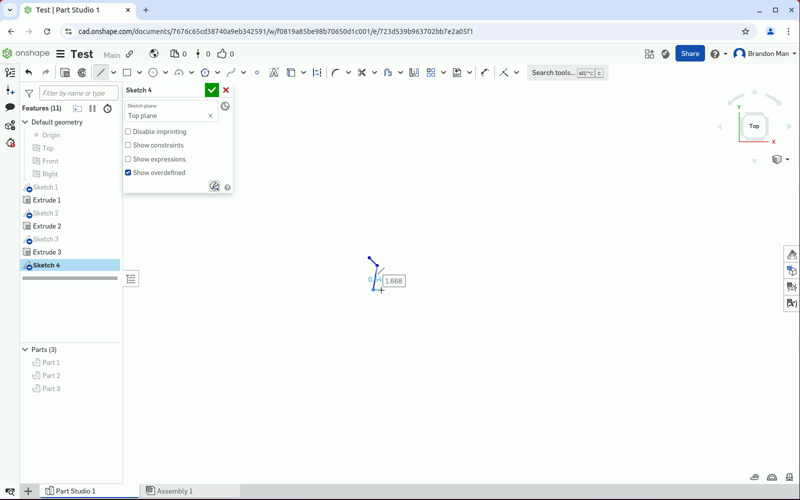
scroll(6)
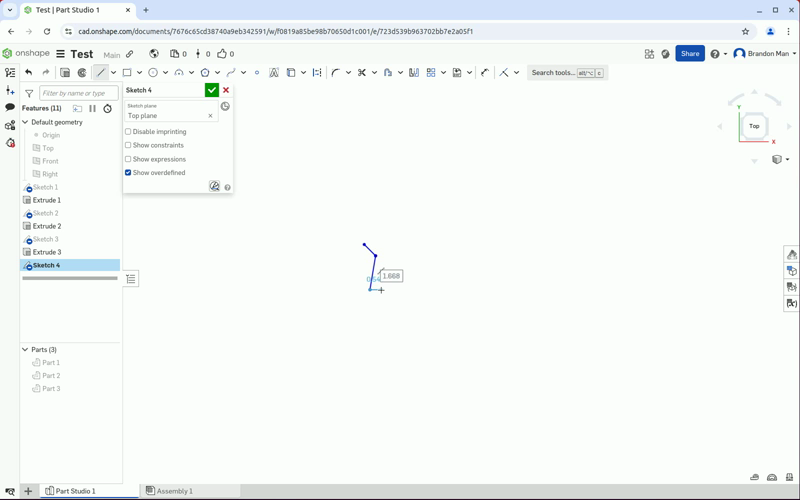
scroll(6)
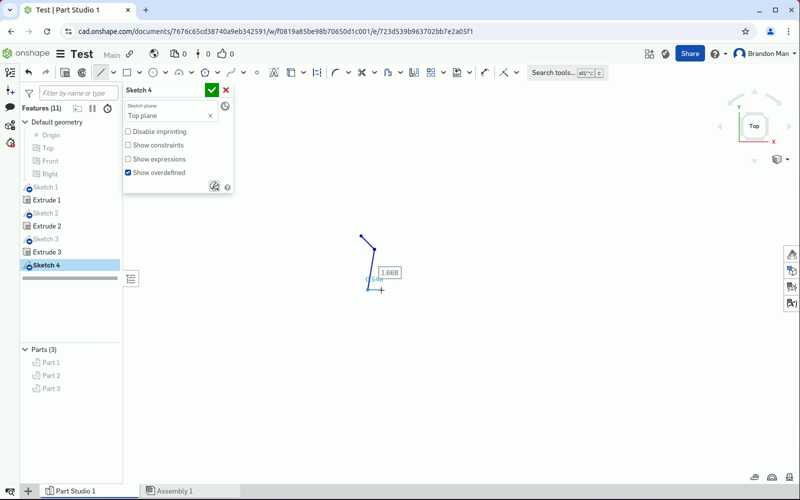
scroll(6)
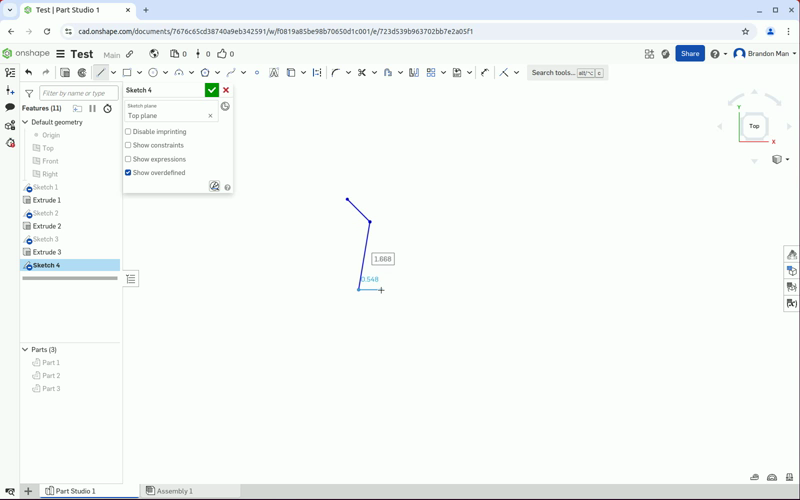
scroll(6)
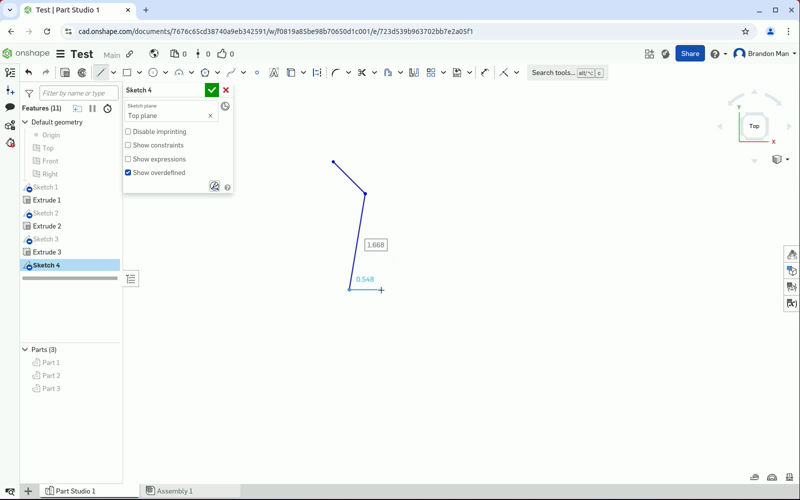
scroll(6)
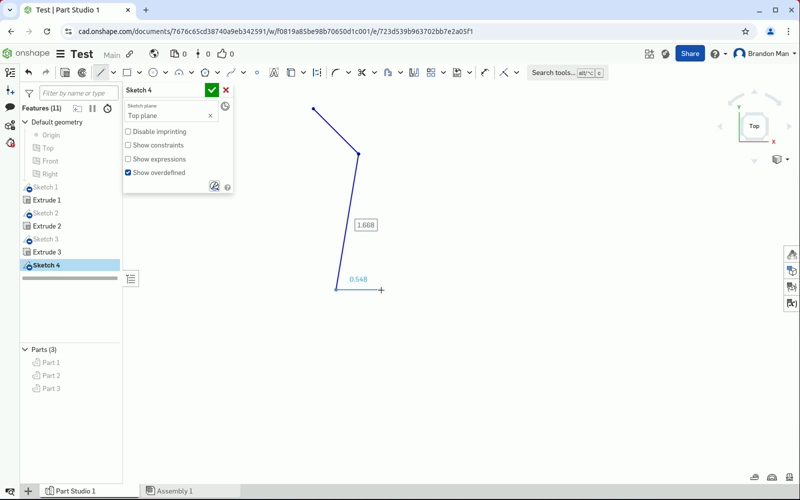
click(381, 289)
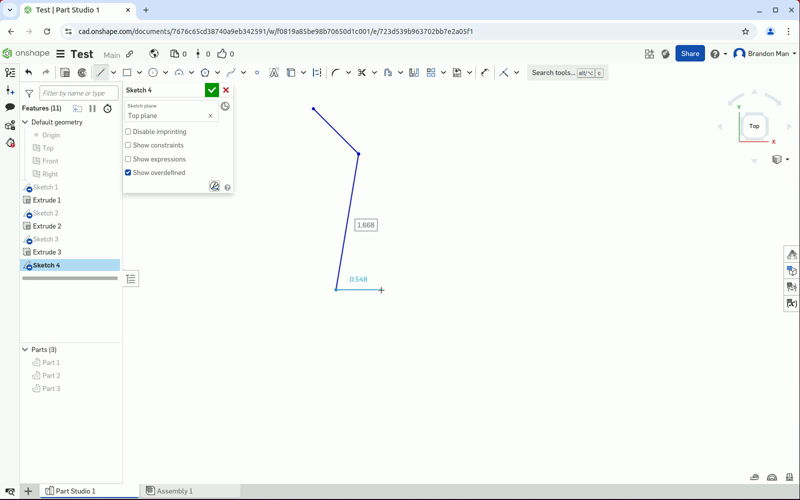
scroll(-6)
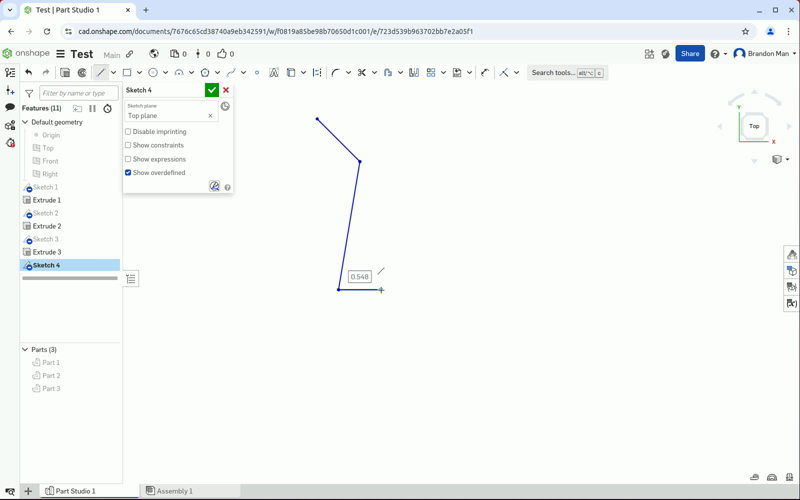
scroll(-6)
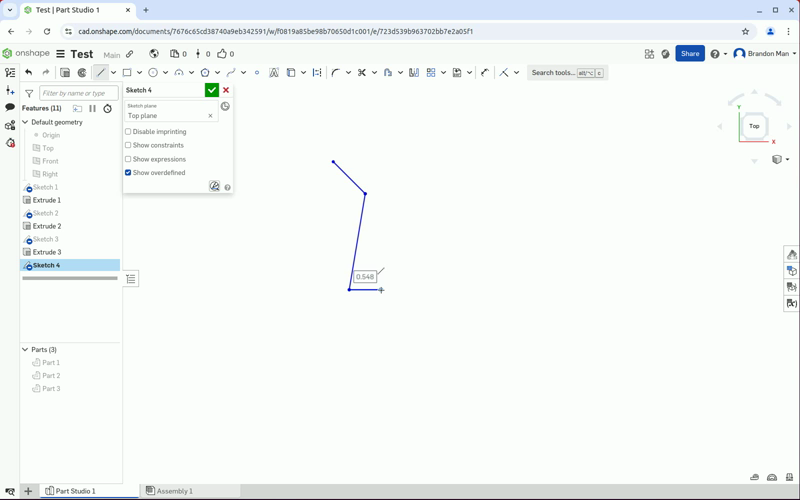
scroll(-6)
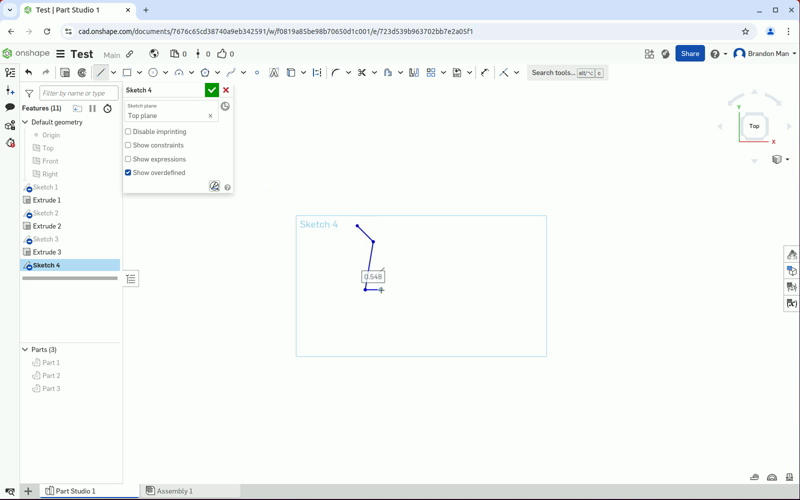
scroll(-6)
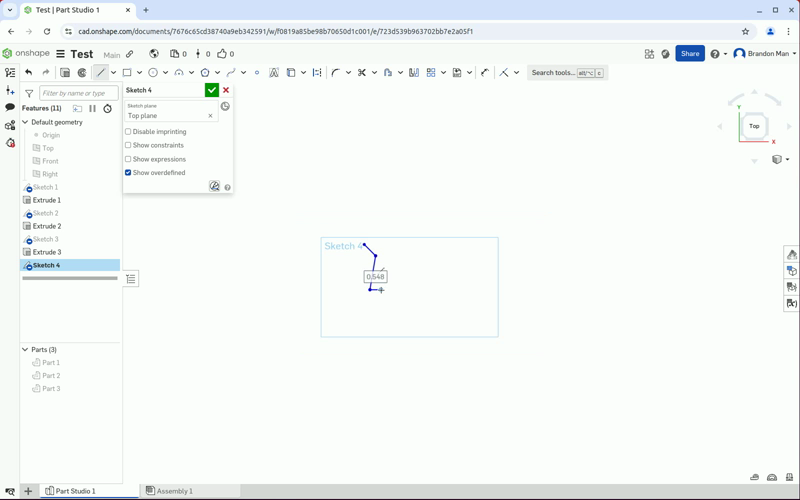
scroll(-6)
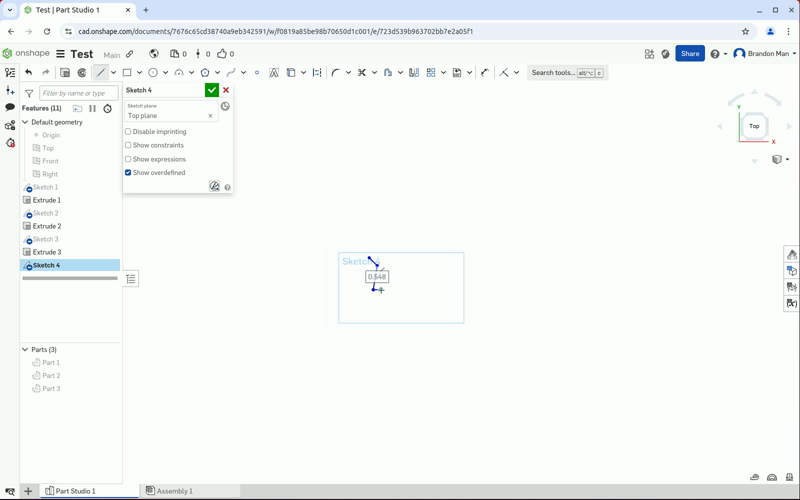
scroll(-6)
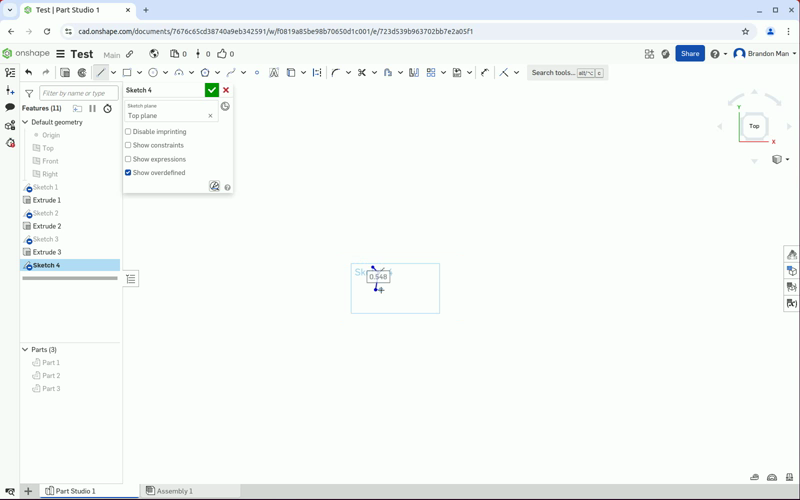
scroll(-6)
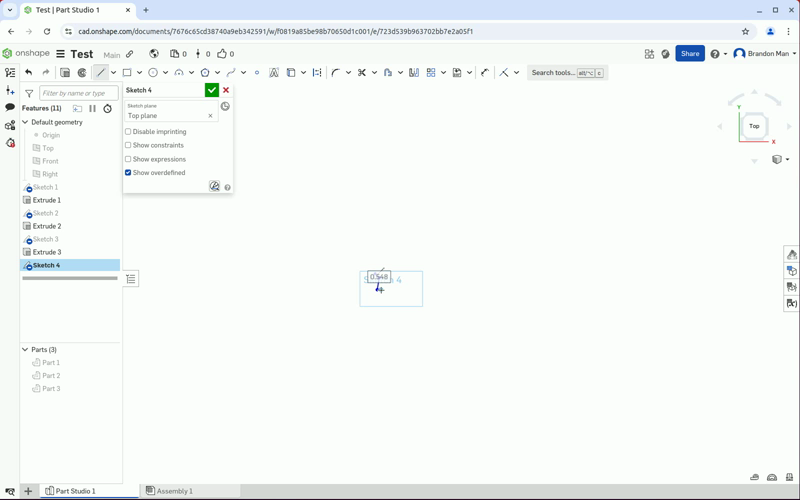
key_up(shift)
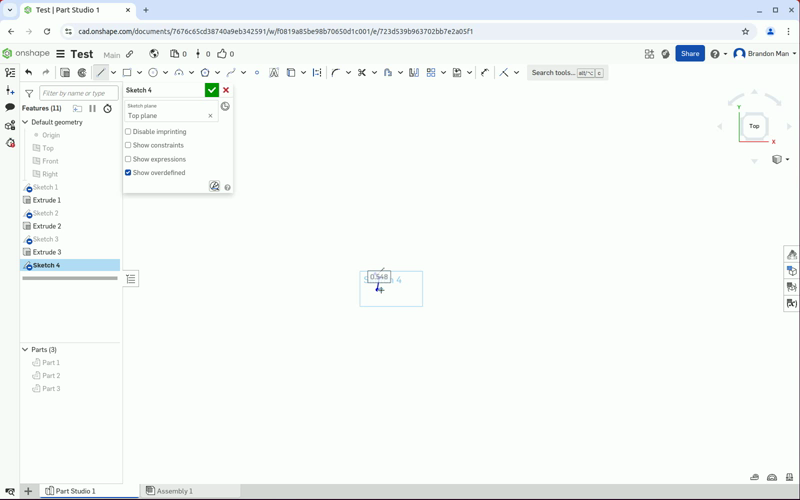
key_down(shift)
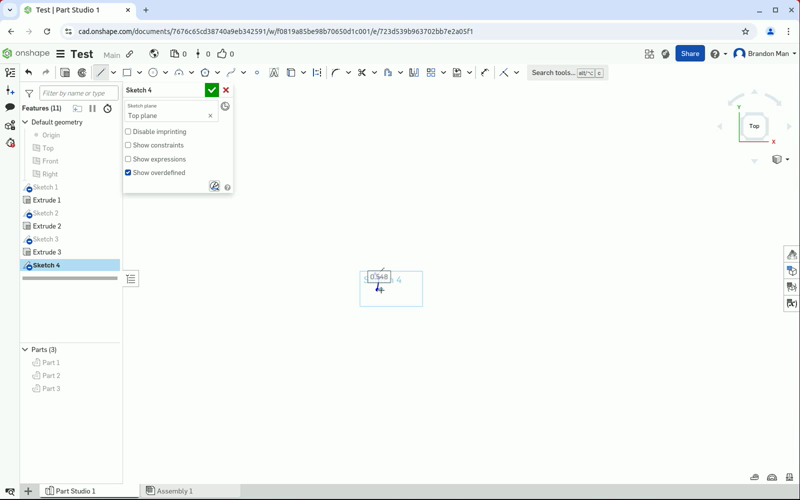
mouse_move(542, 291)
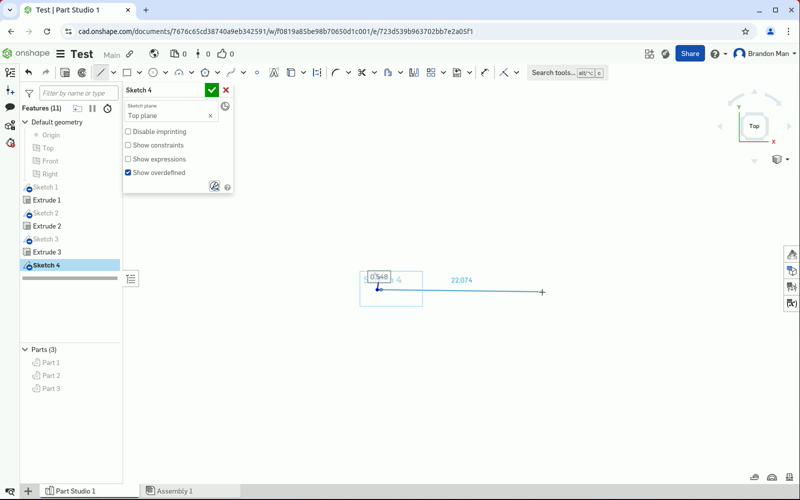
click(542, 291)
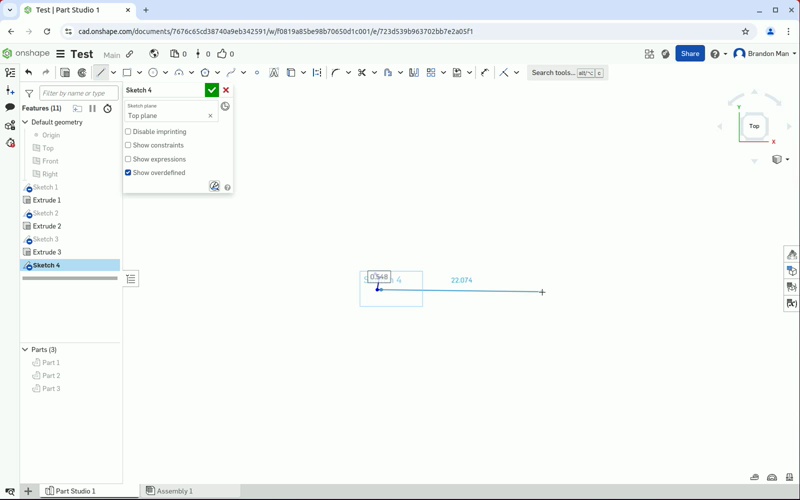
key_up(shift)
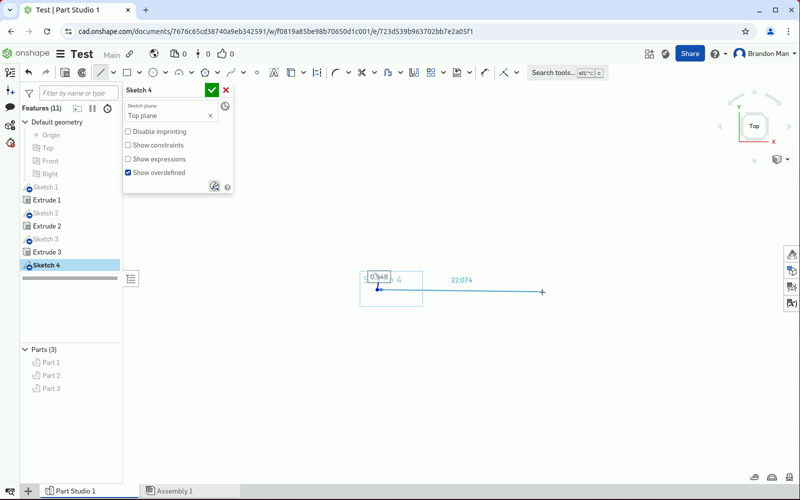
key(esc)
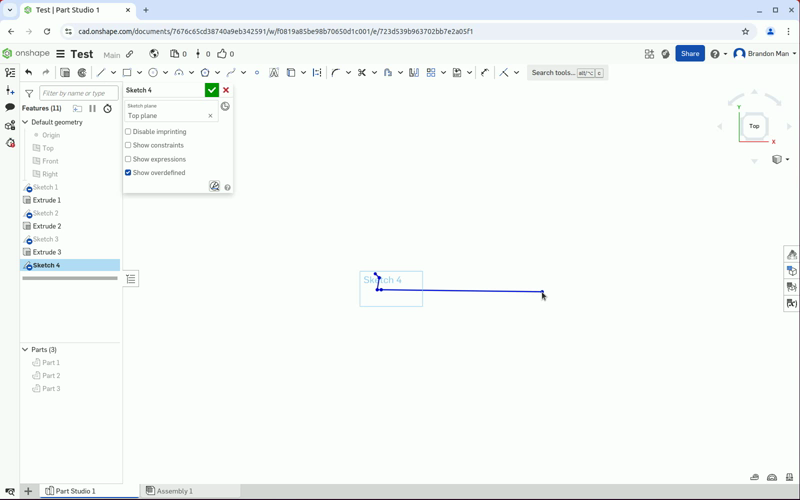
key(a)
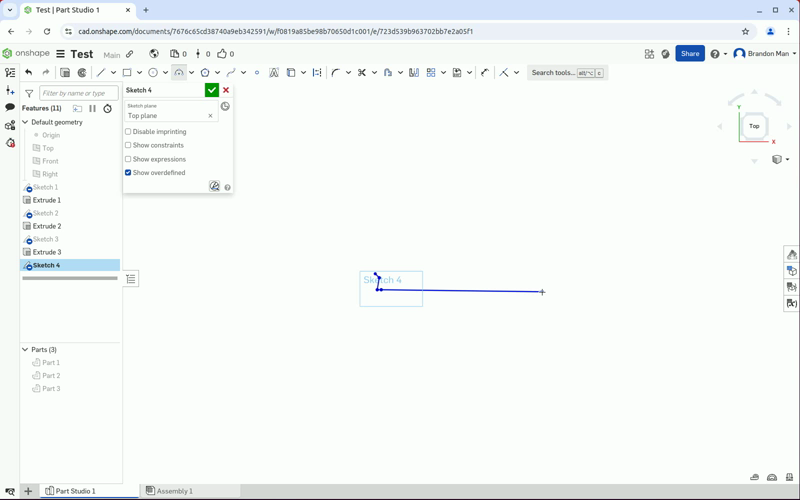
mouse_move(542, 291)
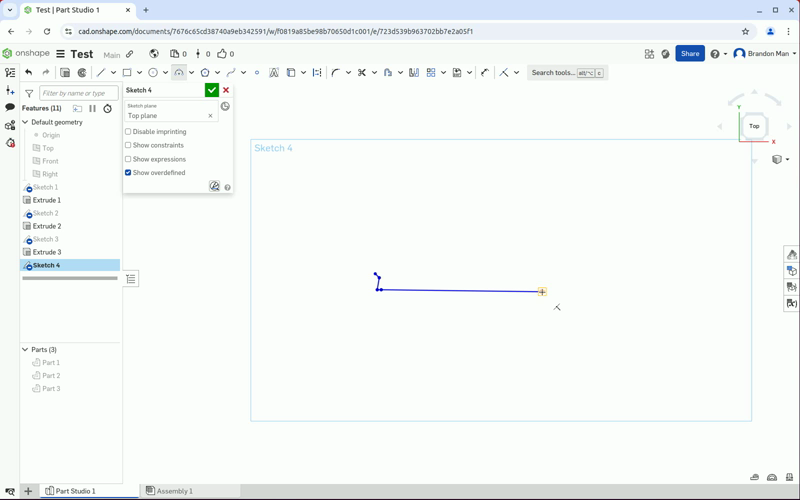
click(542, 291)
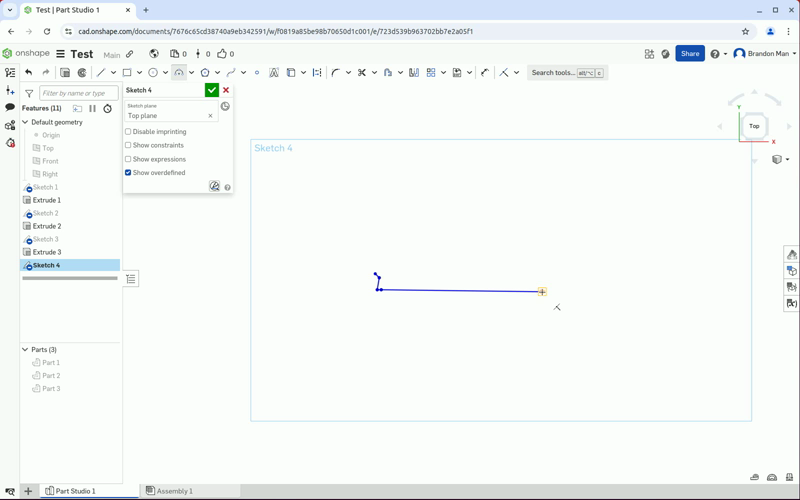
key_down(shift)
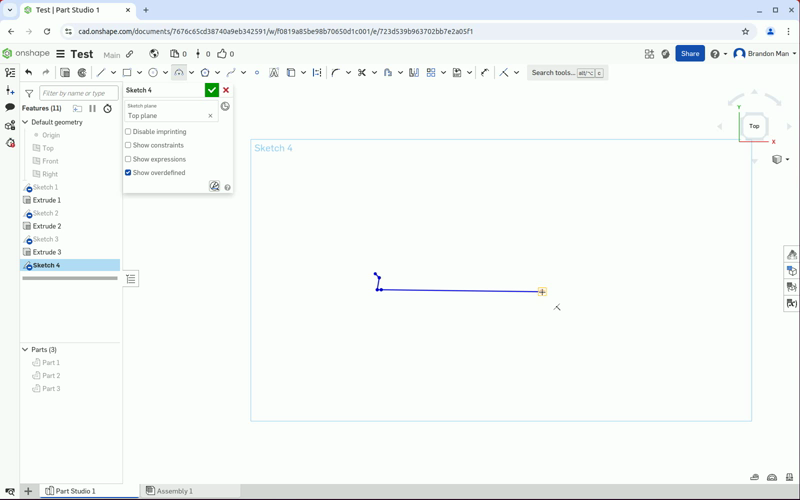
mouse_move(566, 291)
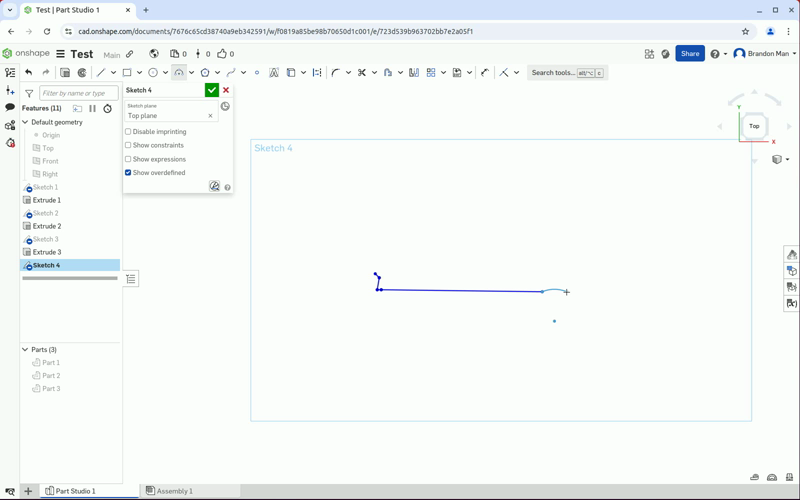
click(566, 291)
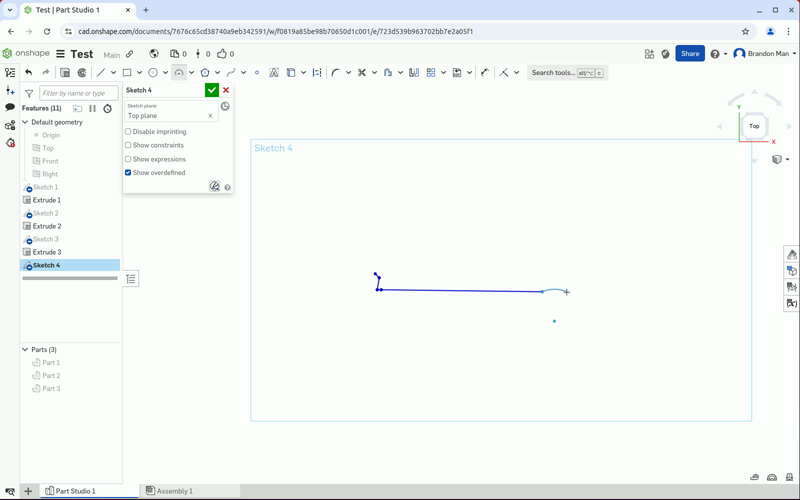
mouse_move(554, 299)
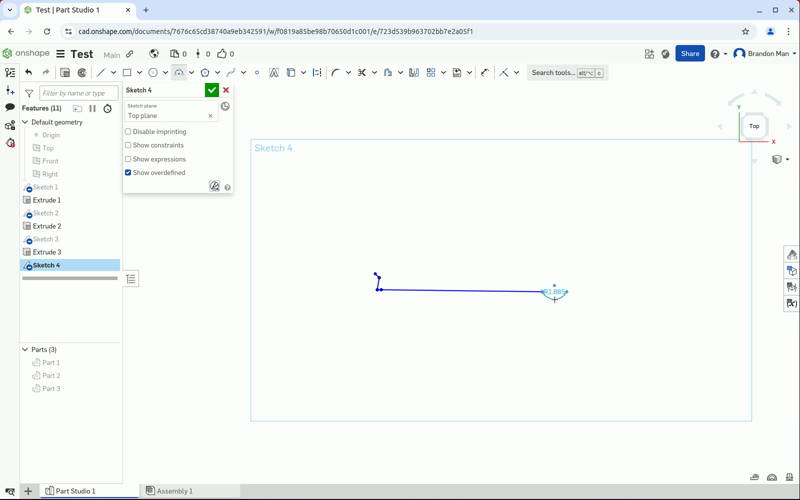
click(554, 299)
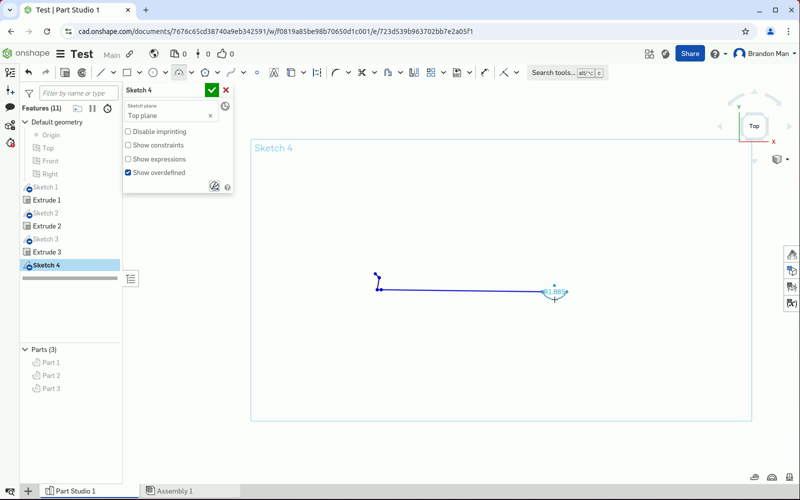
key_up(shift)
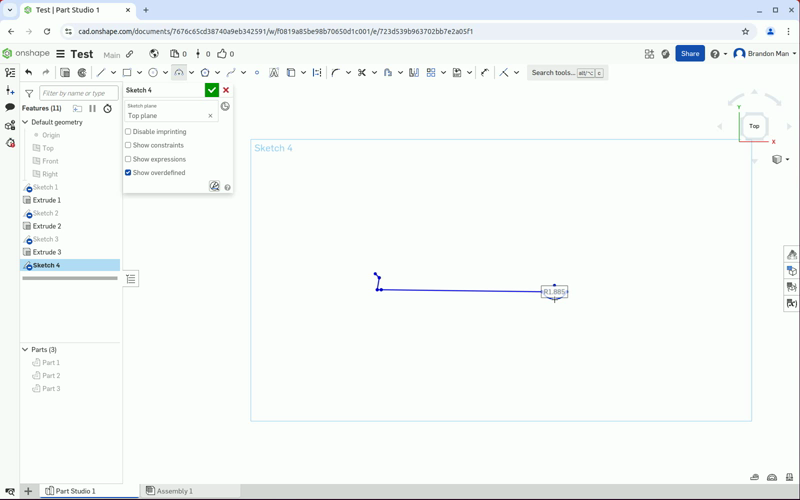
key(esc)
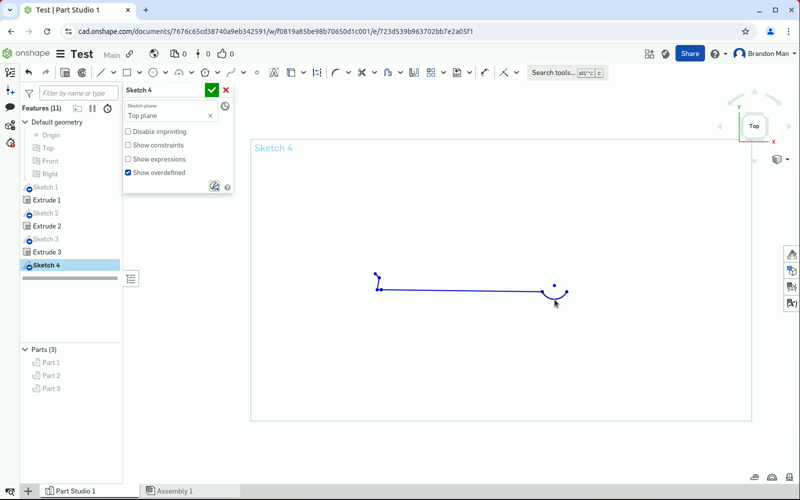
key(l)
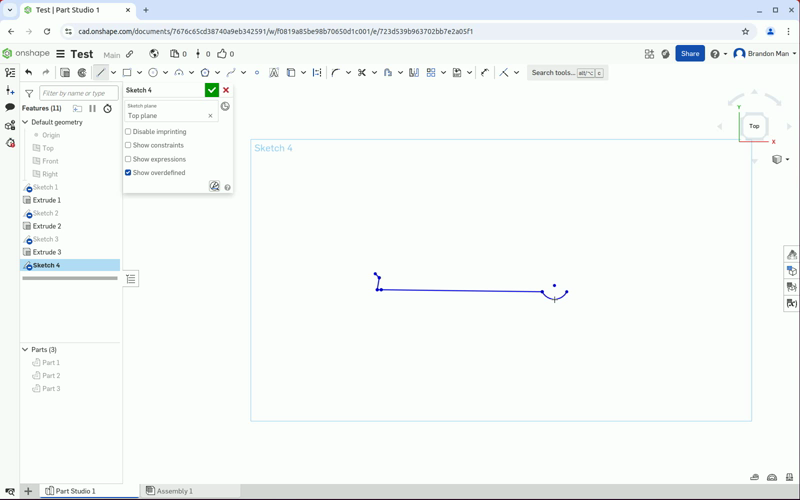
mouse_move(566, 291)
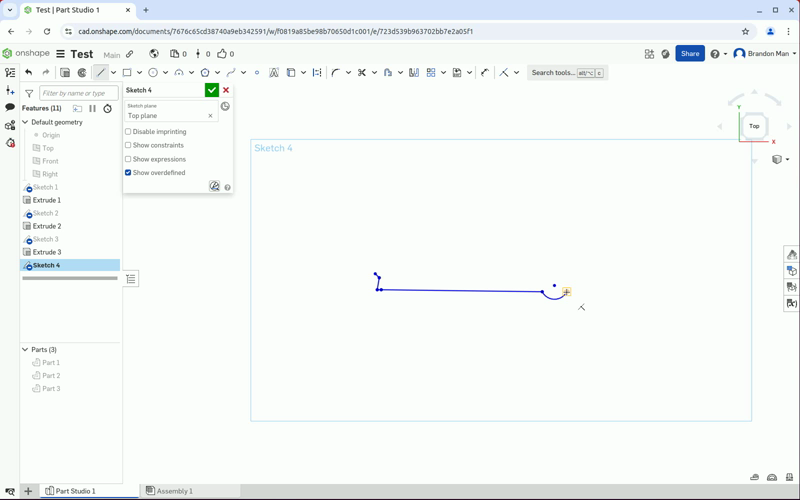
click(566, 291)
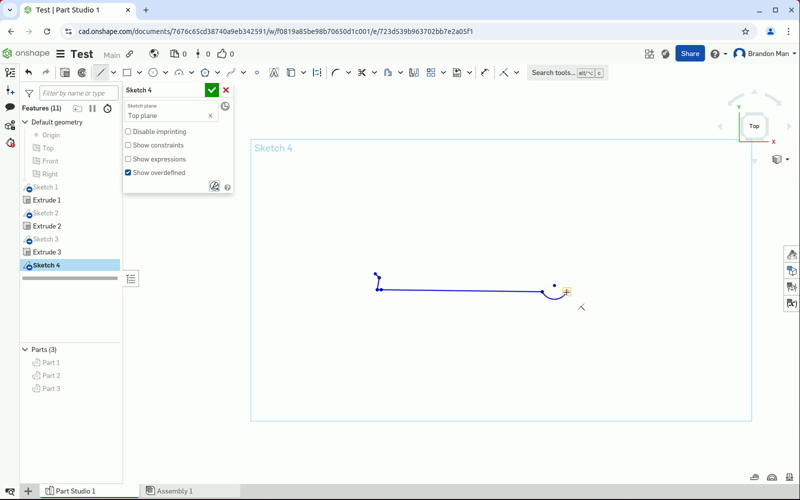
key_down(shift)
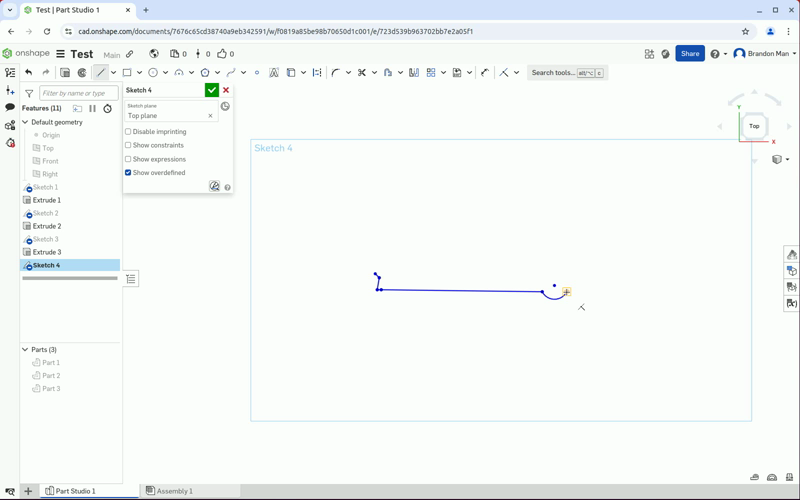
mouse_move(589, 291)
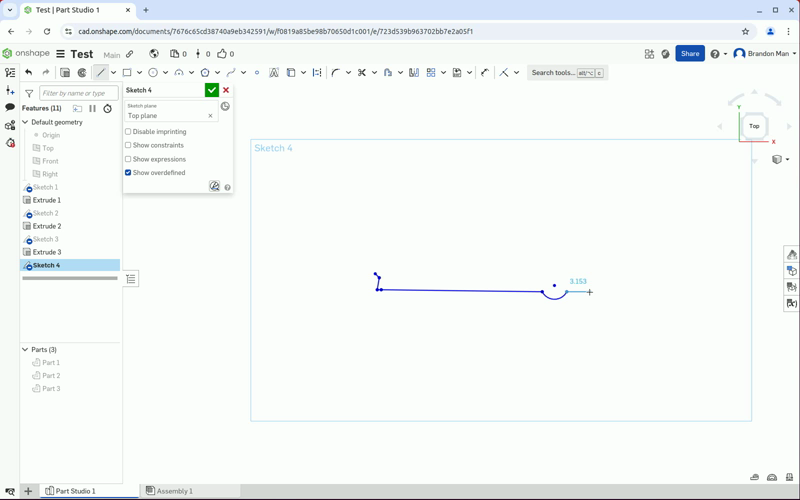
mouse_move(556, 291)
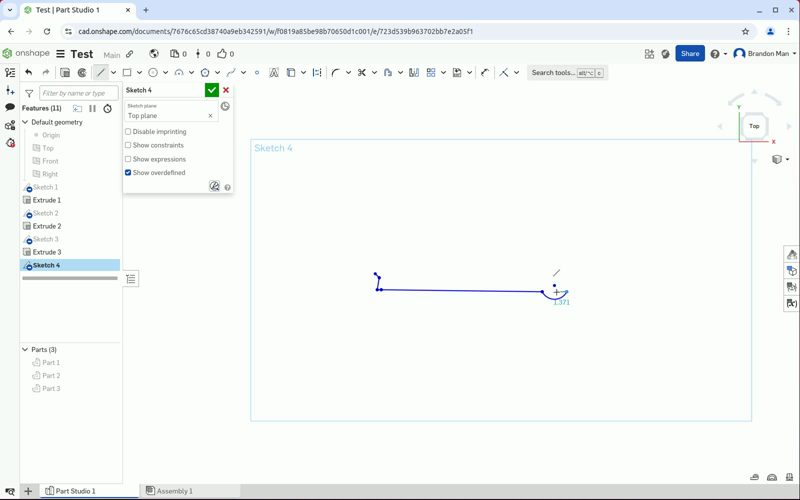
click(556, 291)
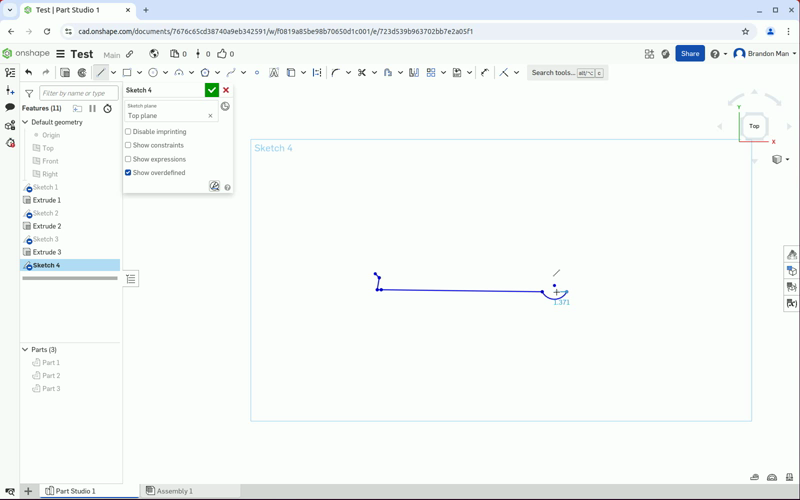
key_up(shift)
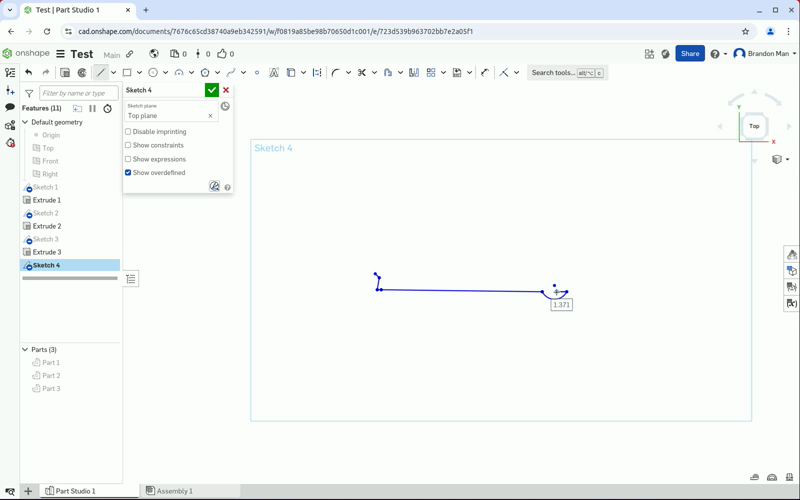
key_down(shift)
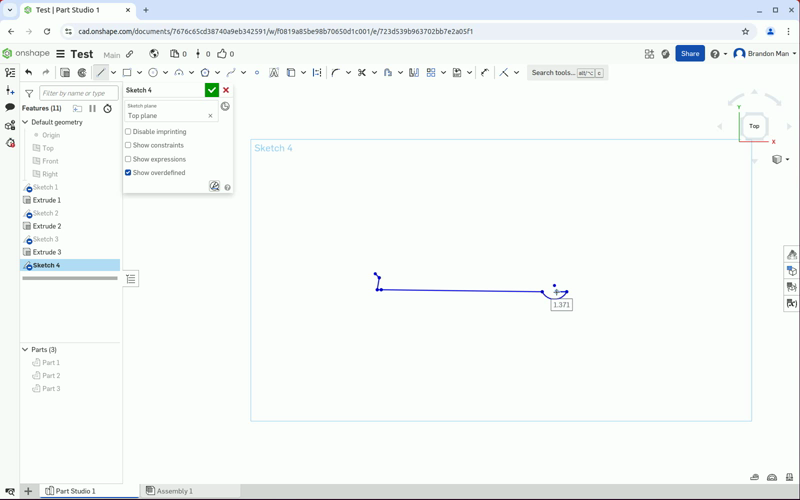
mouse_move(586, 291)
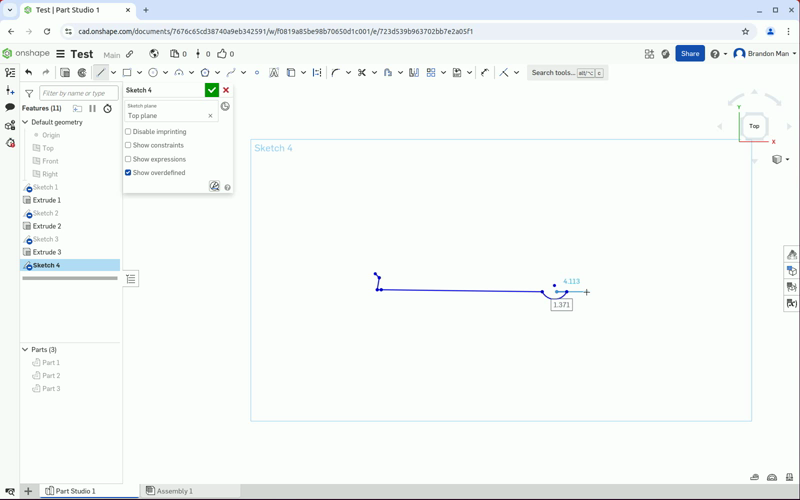
mouse_move(552, 283)
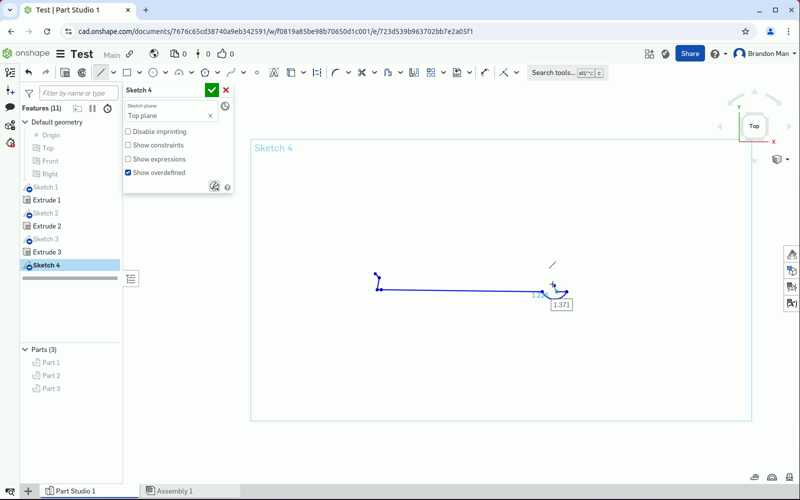
scroll(6)
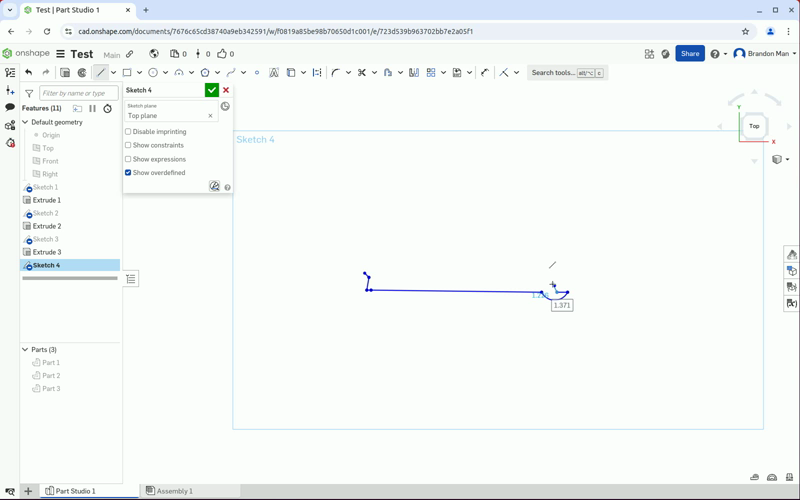
scroll(6)
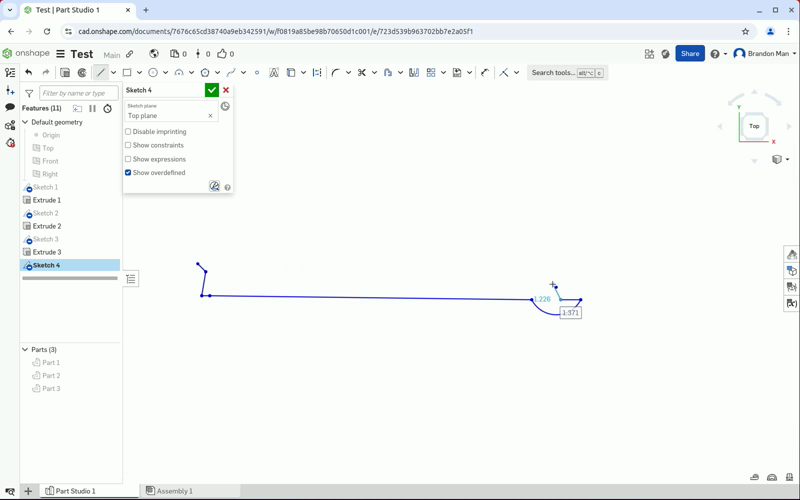
scroll(6)
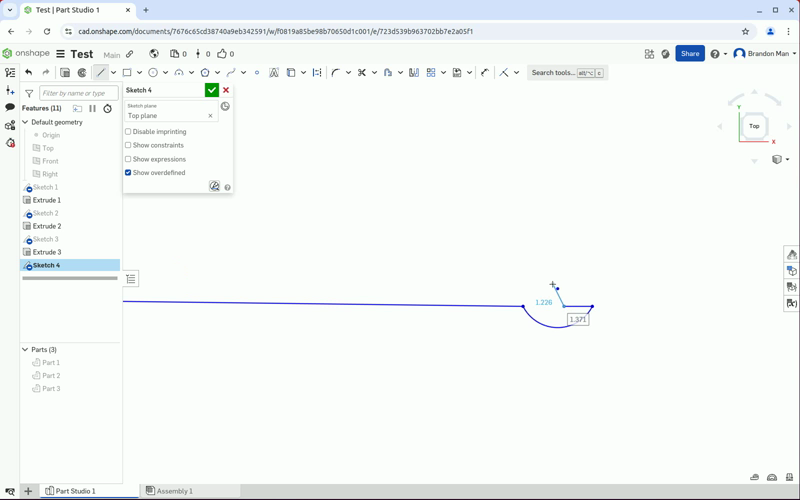
scroll(6)
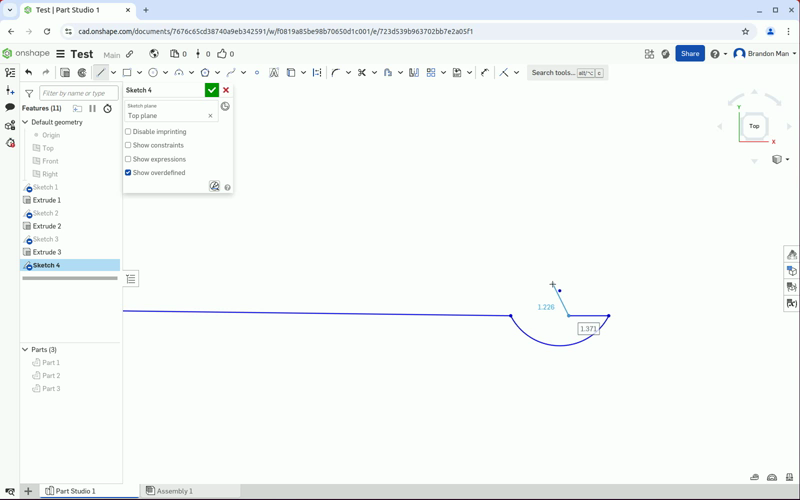
scroll(6)
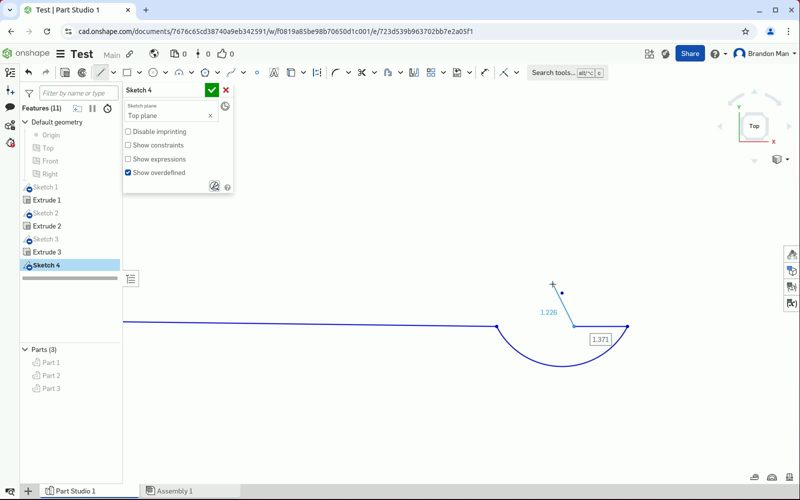
scroll(6)
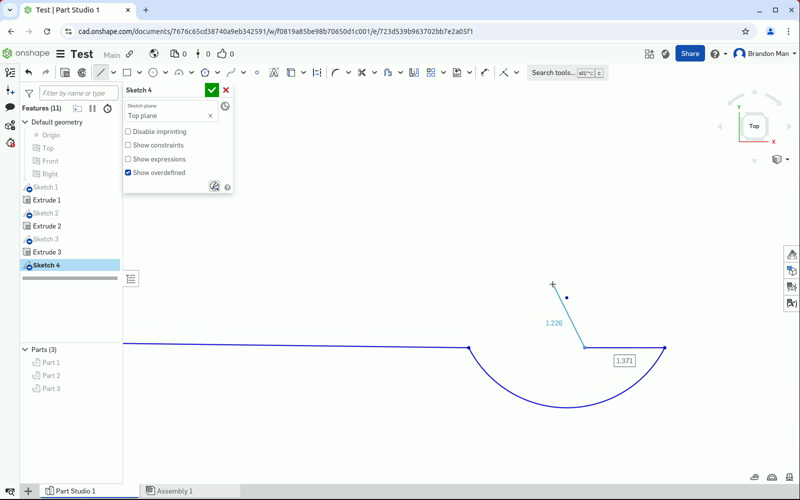
scroll(6)
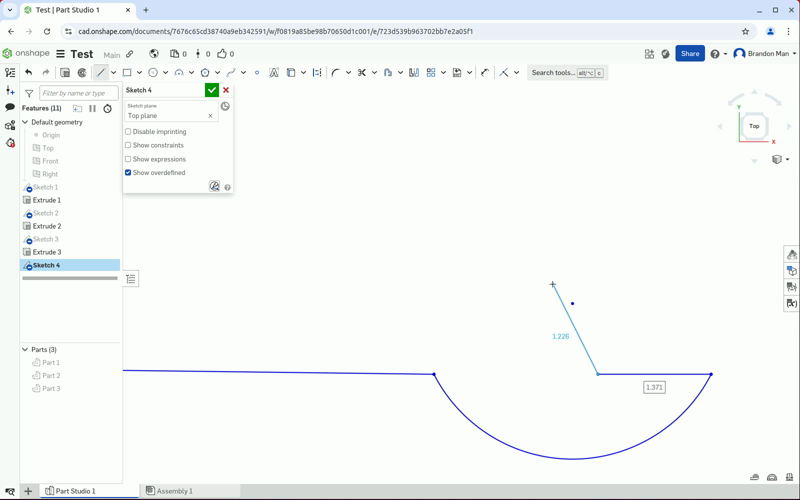
click(552, 283)
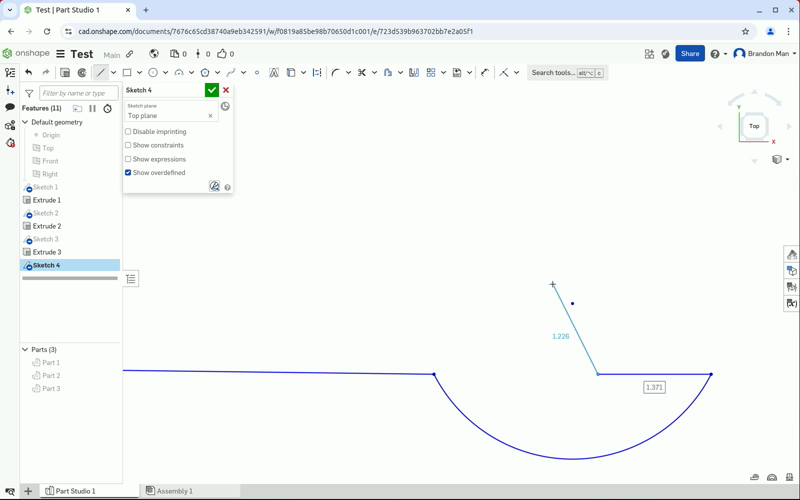
scroll(-6)
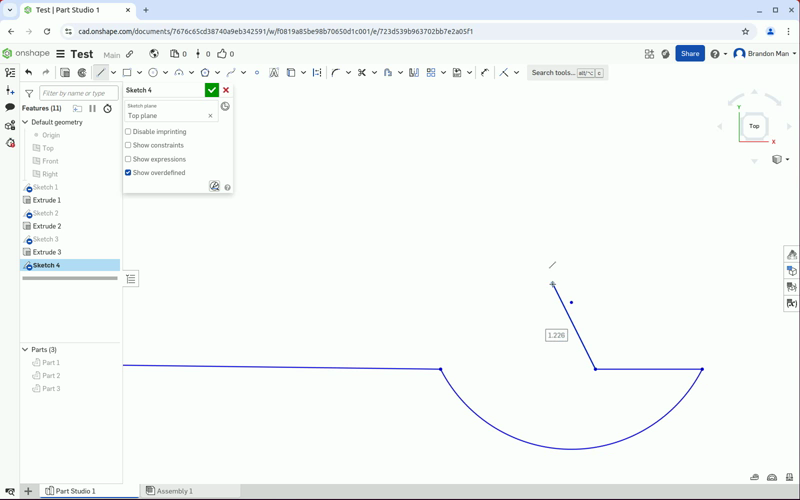
scroll(-6)
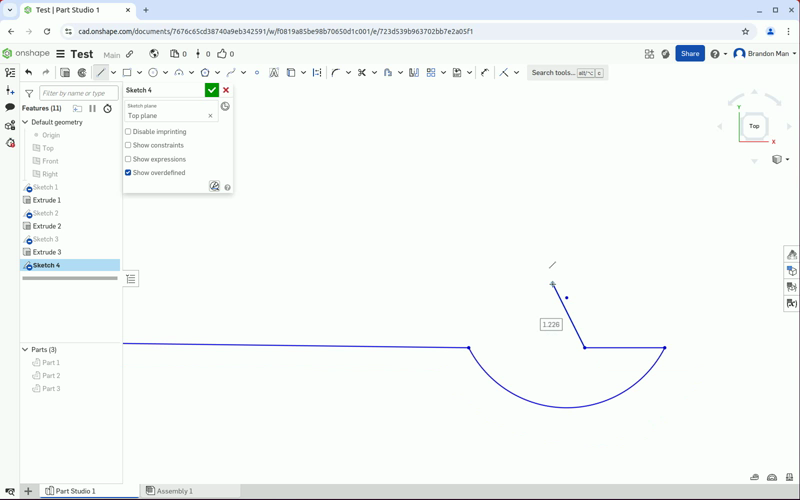
scroll(-6)
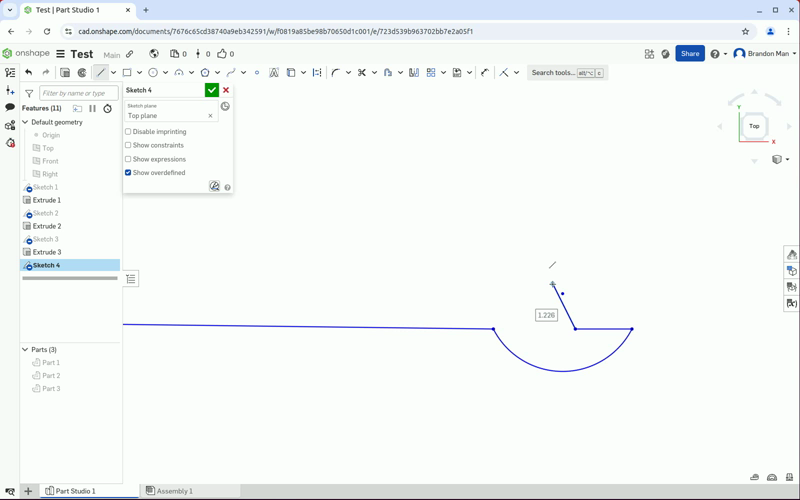
scroll(-6)
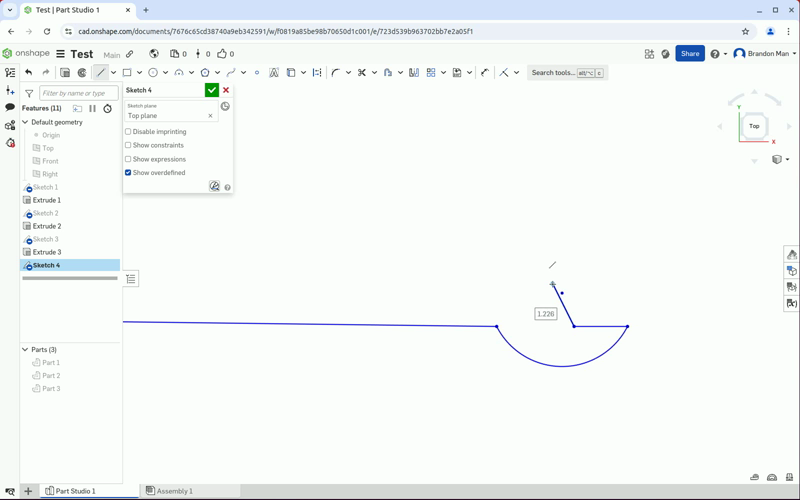
scroll(-6)
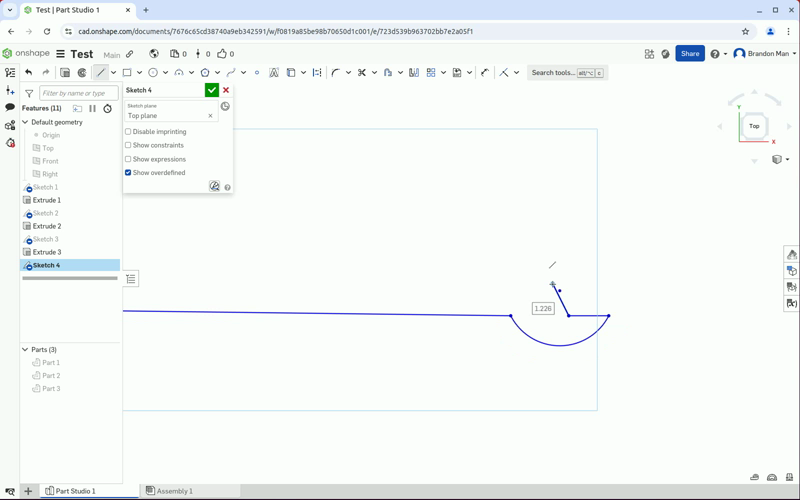
scroll(-6)
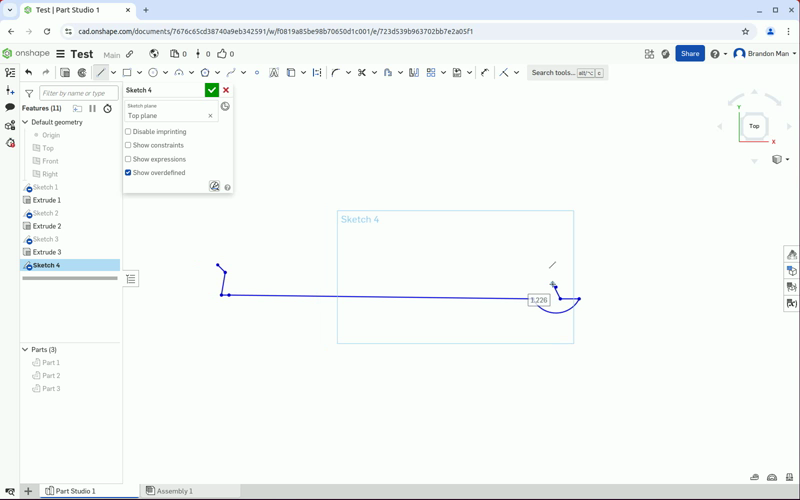
scroll(-6)
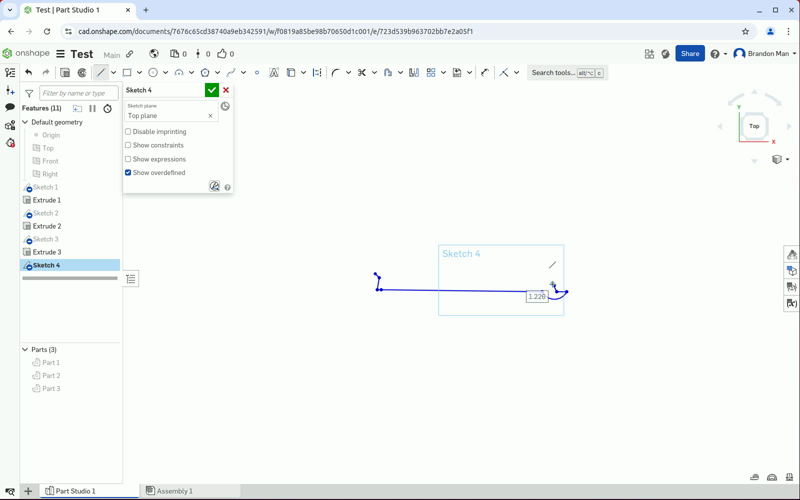
key_up(shift)
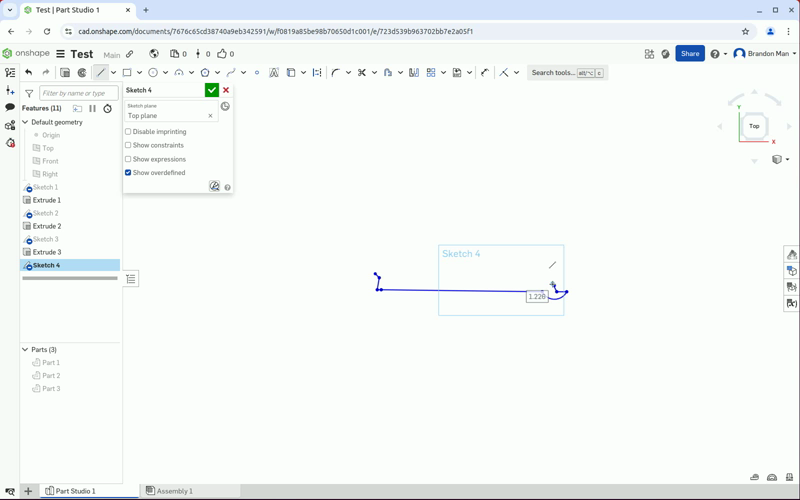
key_down(shift)
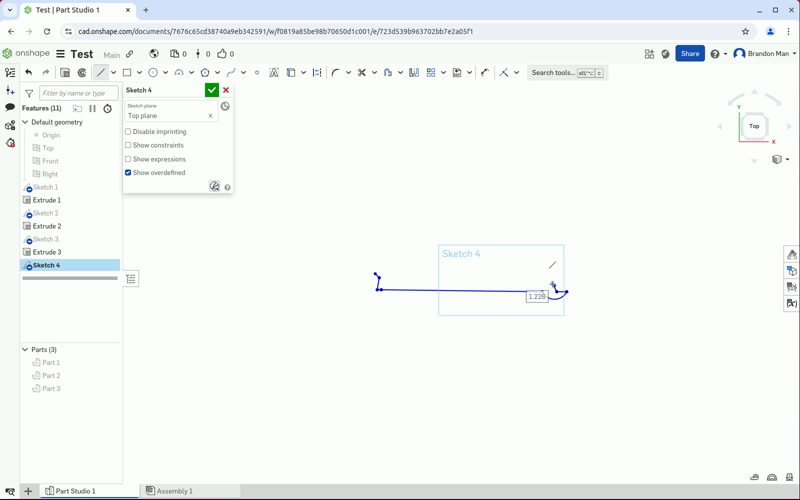
mouse_move(582, 283)
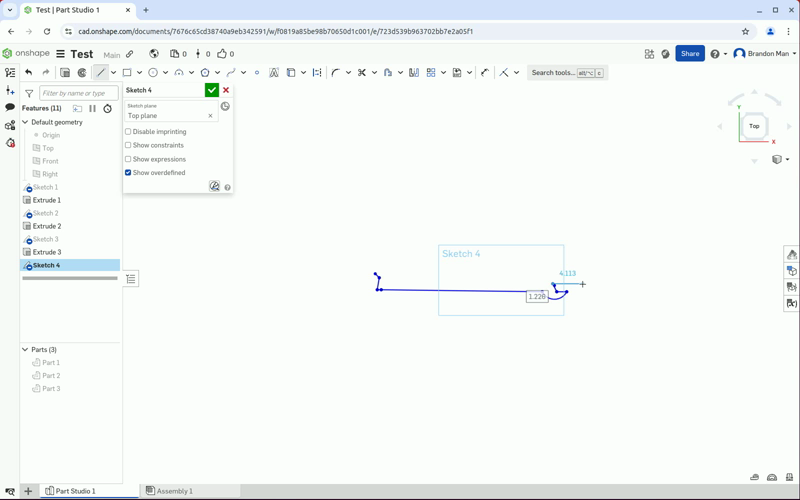
mouse_move(556, 273)
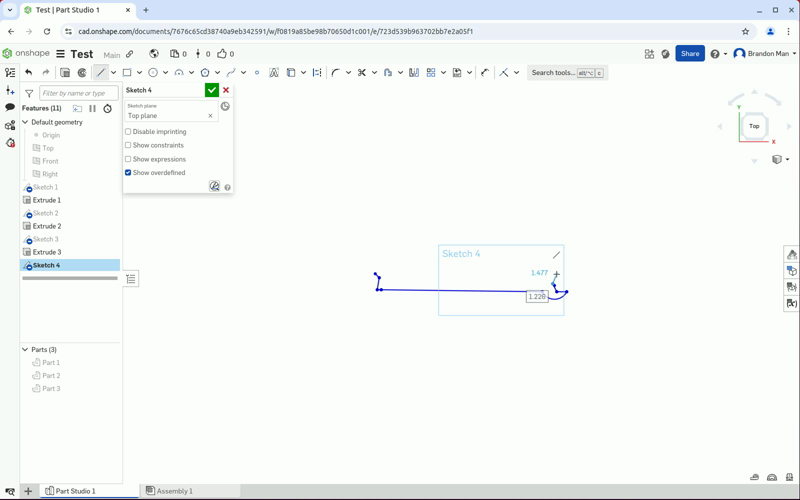
click(556, 273)
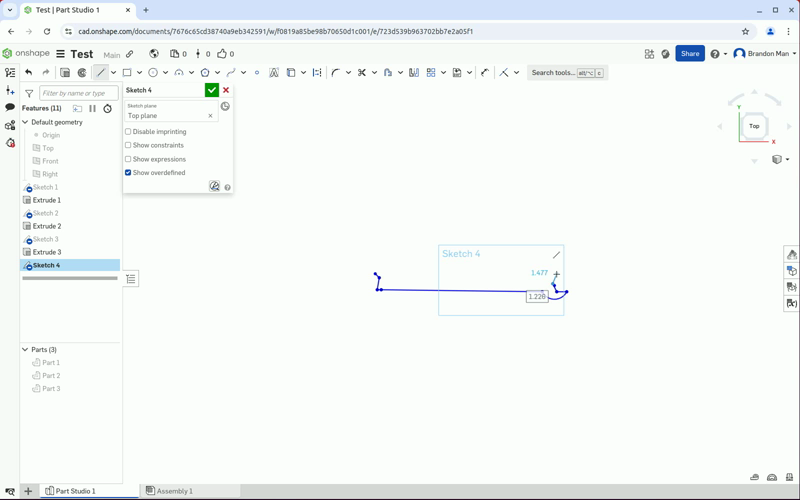
key_up(shift)
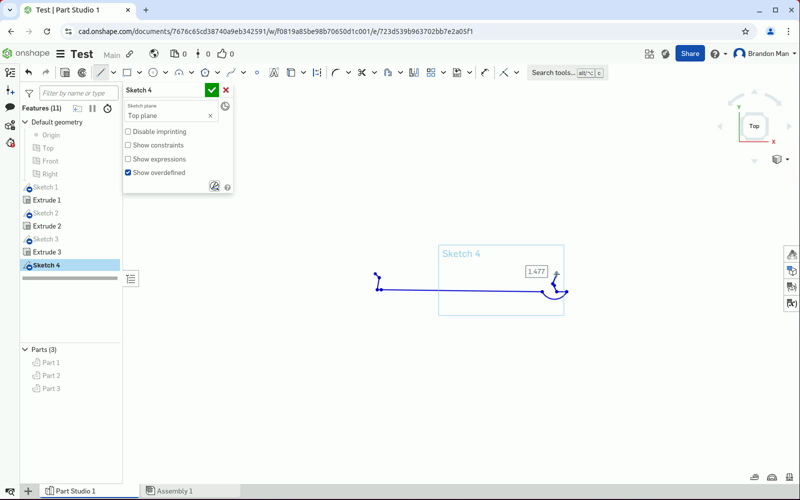
key_down(shift)
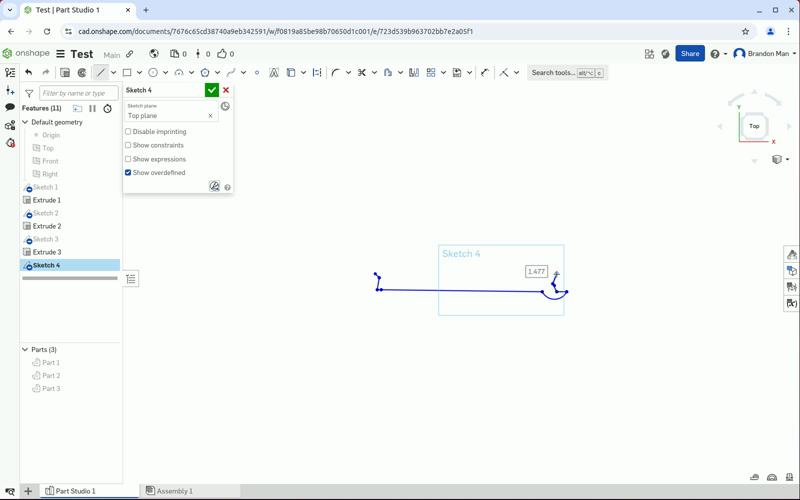
mouse_move(586, 273)
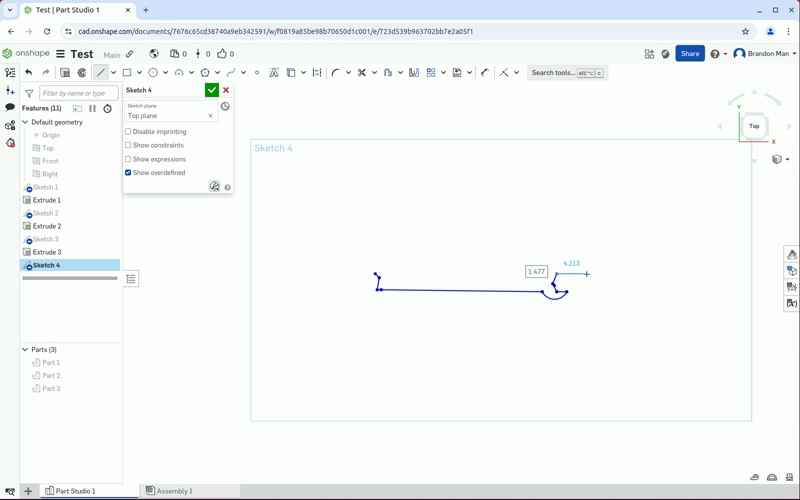
mouse_move(566, 273)
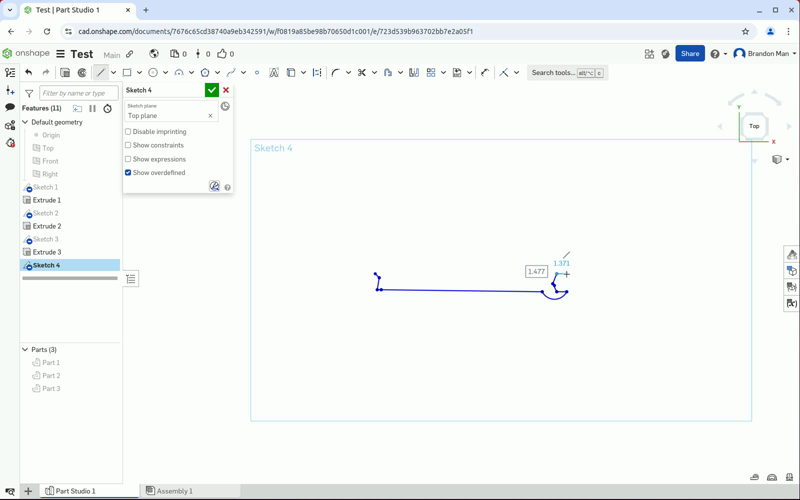
click(566, 273)
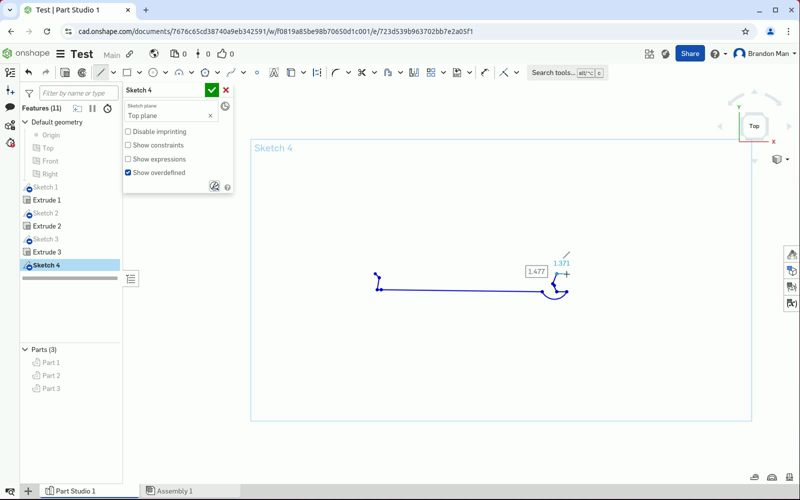
key_up(shift)
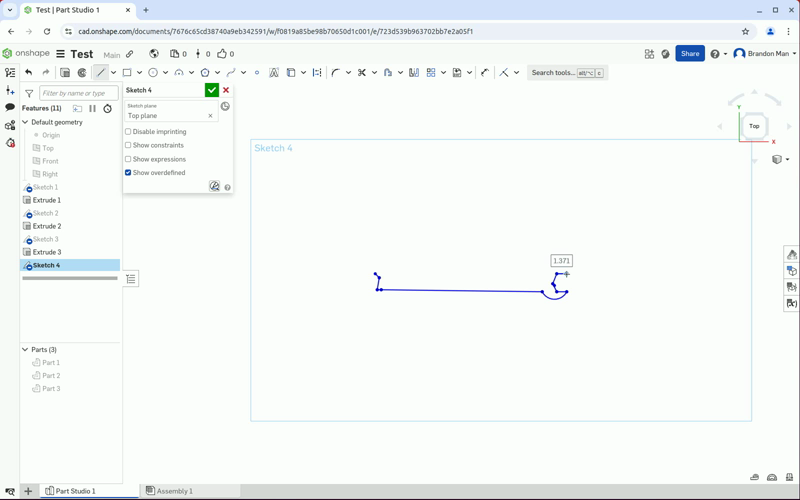
key(esc)
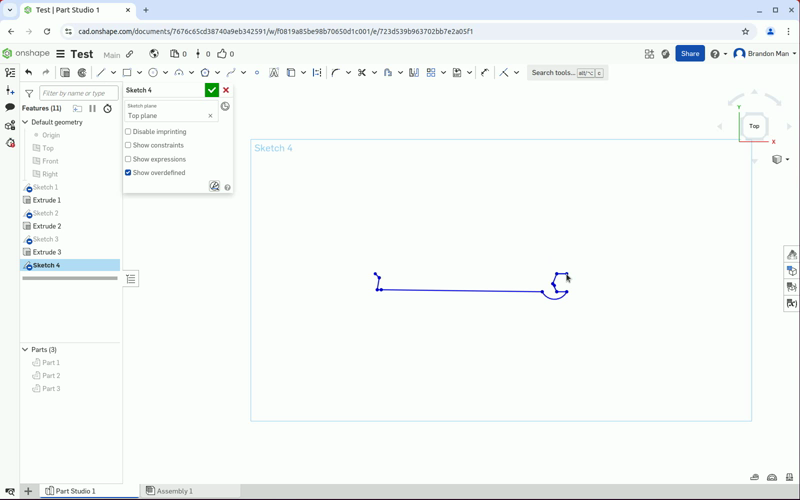
key(a)
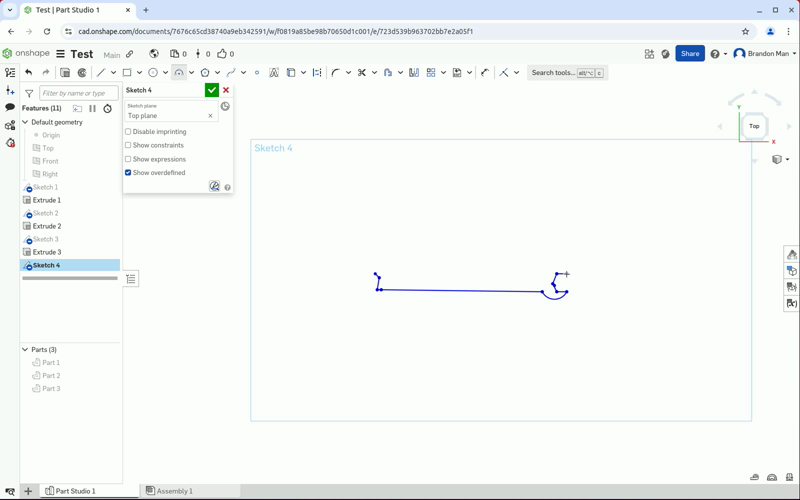
mouse_move(566, 273)
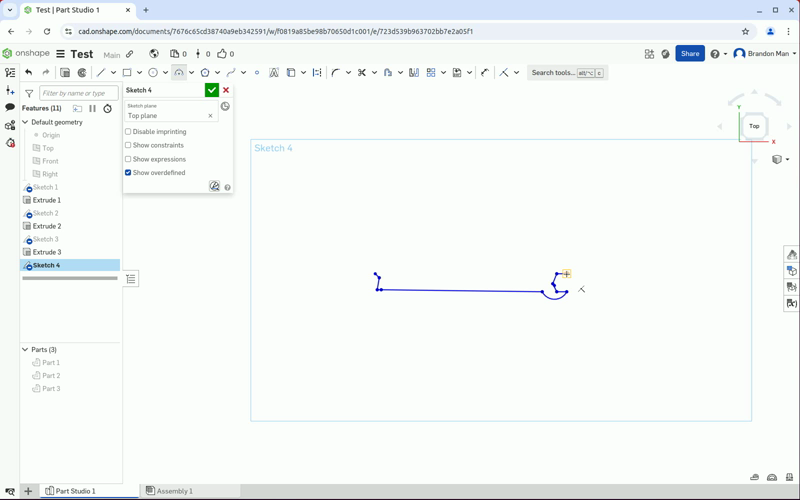
click(566, 273)
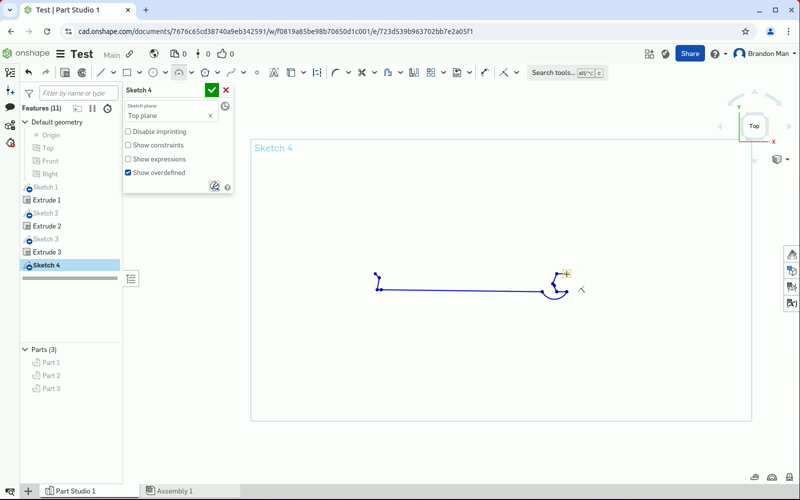
key_down(shift)
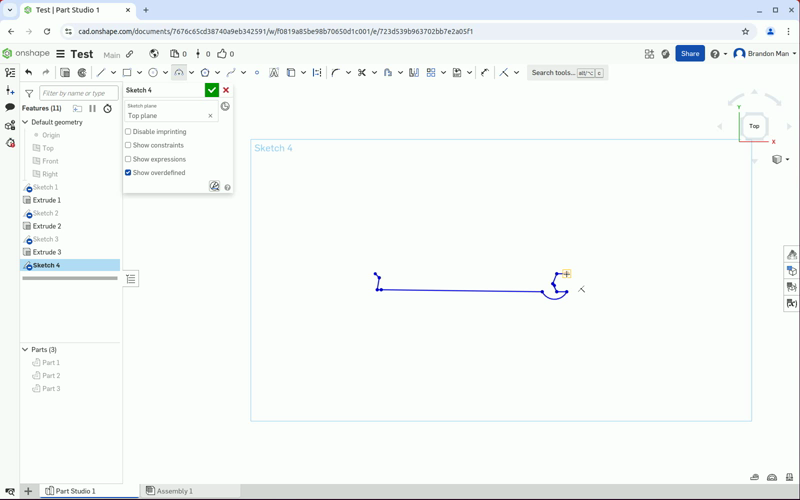
mouse_move(542, 279)
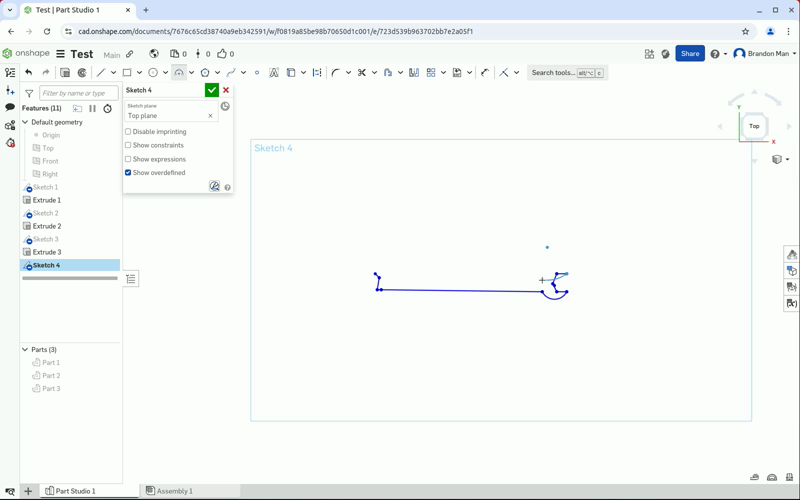
click(542, 279)
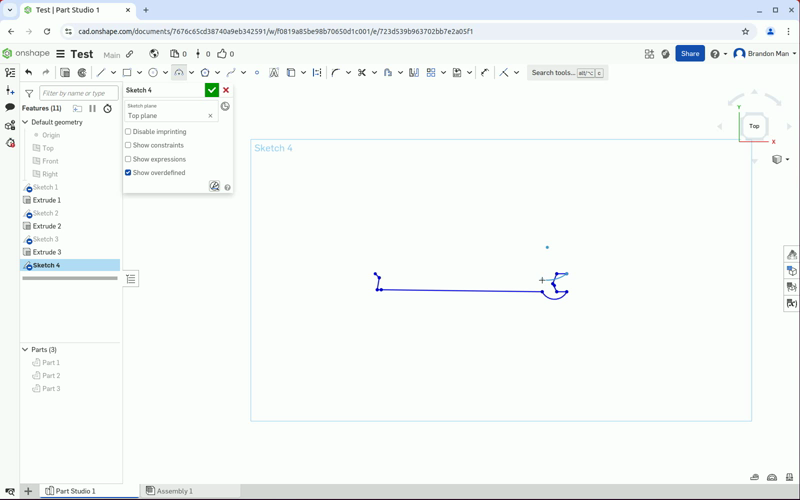
mouse_move(552, 270)
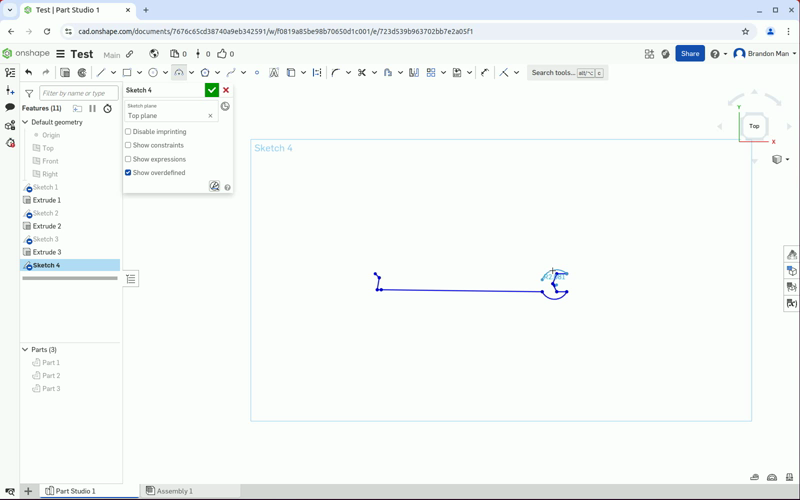
click(552, 270)
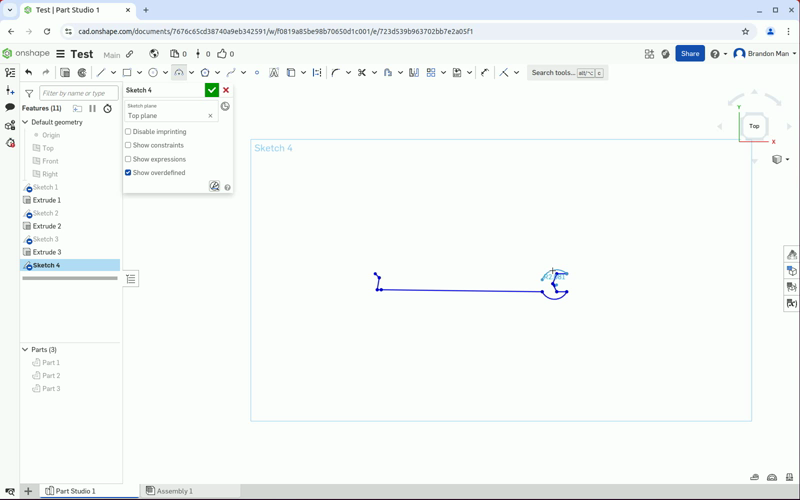
key_up(shift)
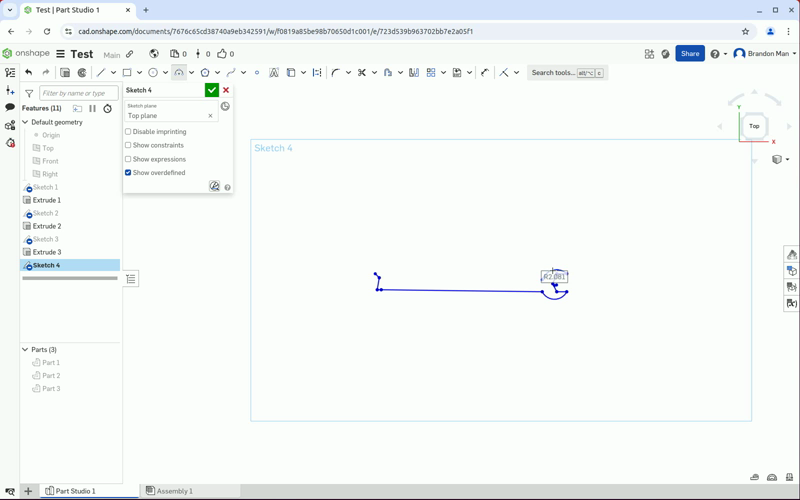
key(esc)
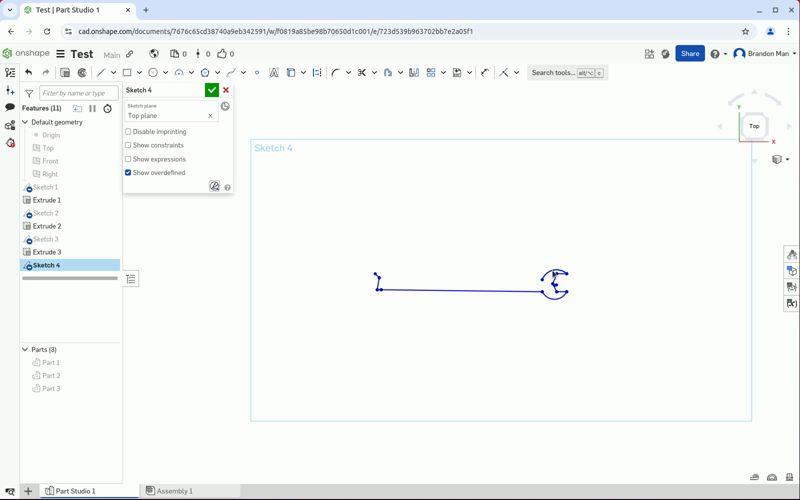
key(l)
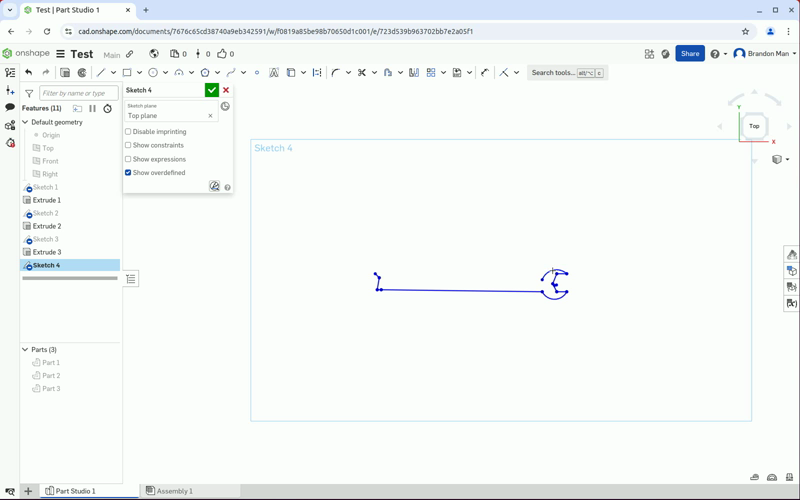
mouse_move(542, 279)
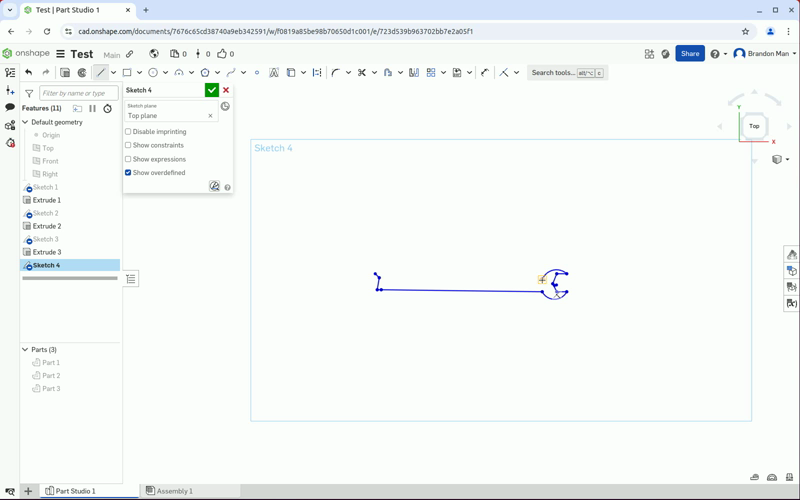
click(542, 279)
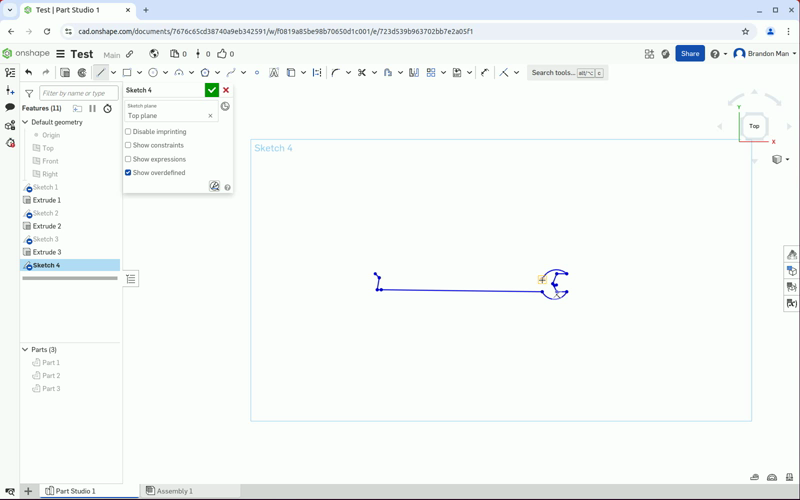
key_down(shift)
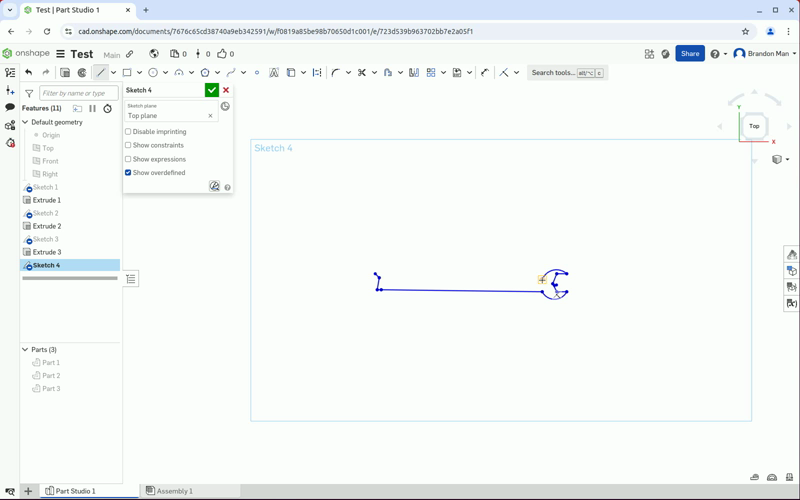
mouse_move(379, 273)
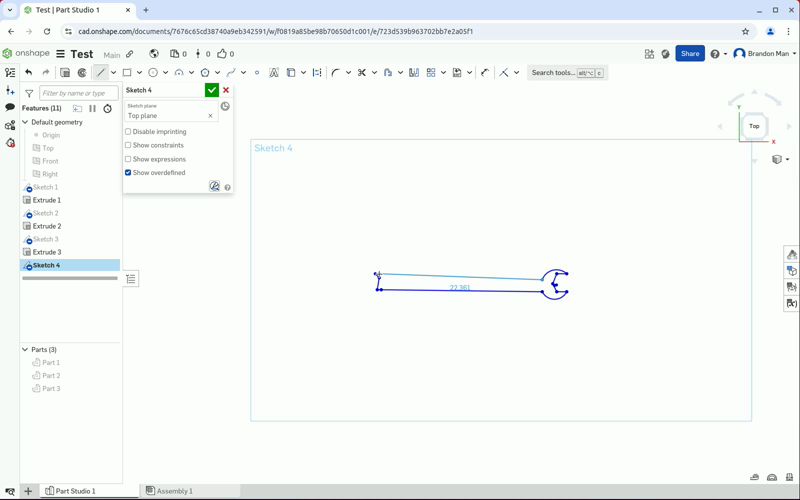
scroll(6)
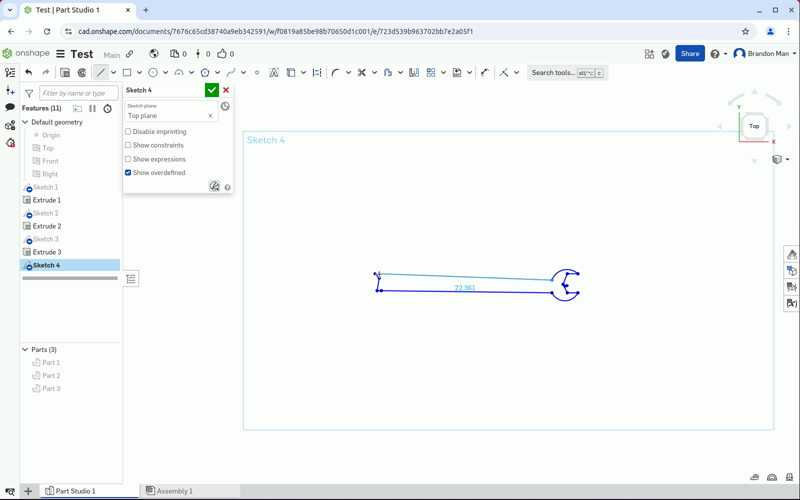
scroll(6)
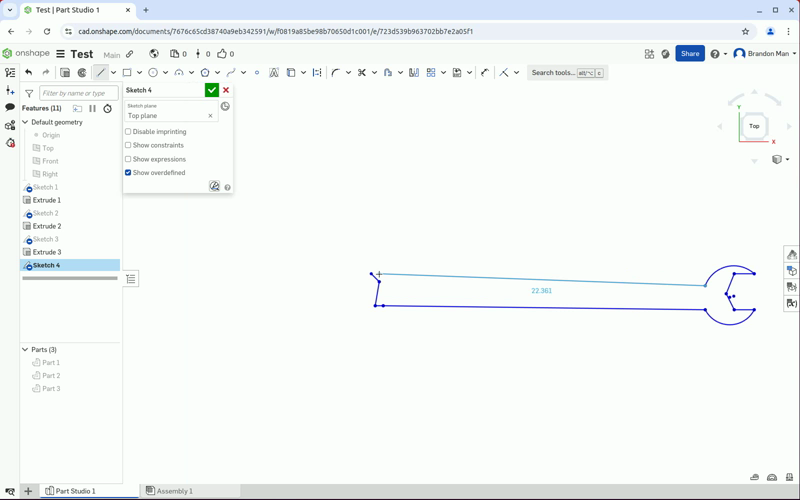
scroll(6)
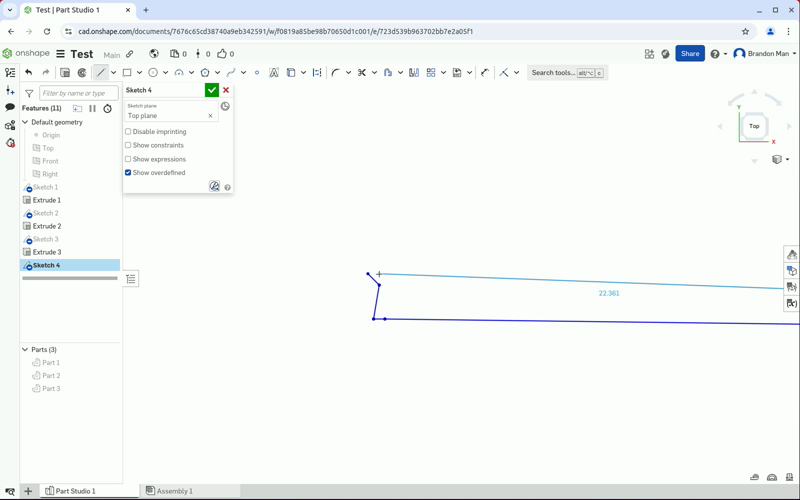
scroll(6)
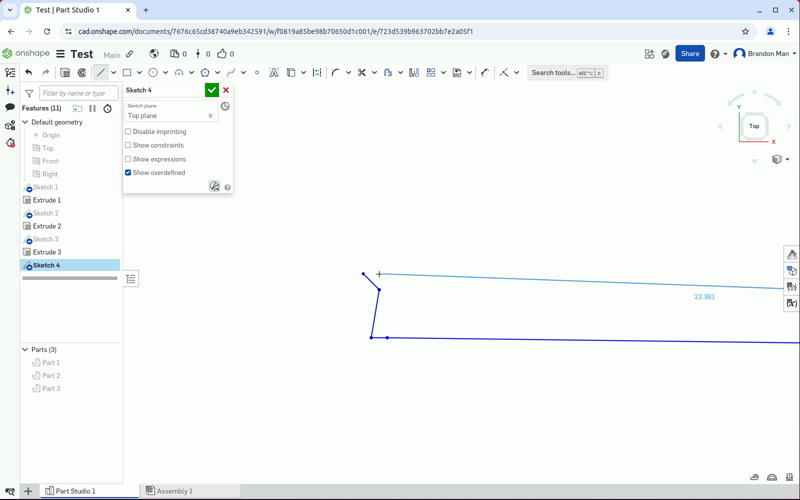
scroll(6)
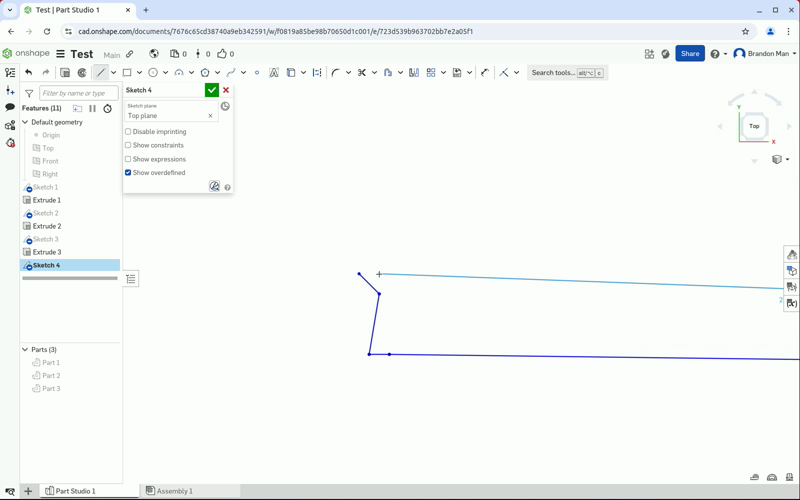
scroll(6)
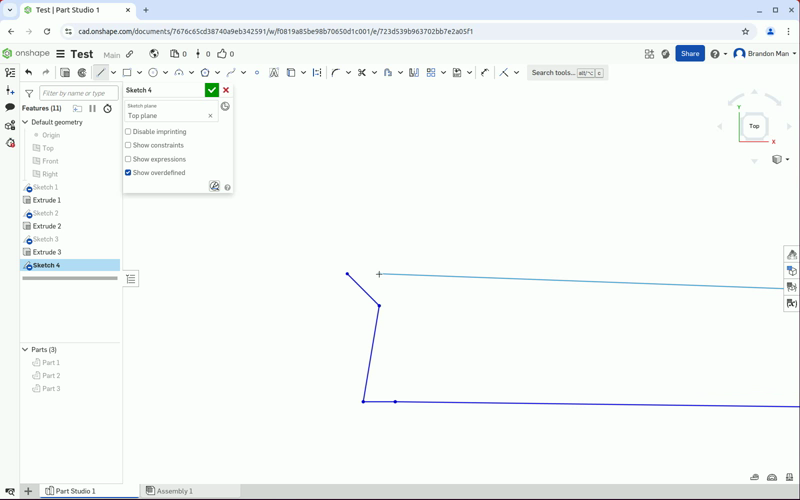
scroll(6)
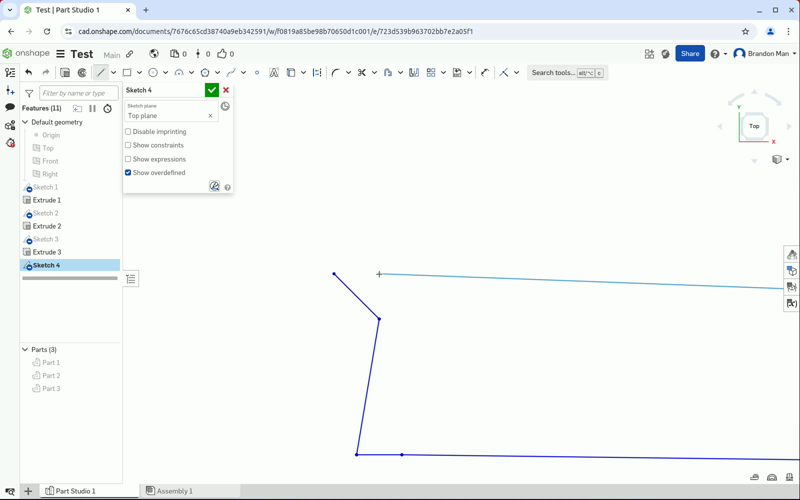
click(379, 273)
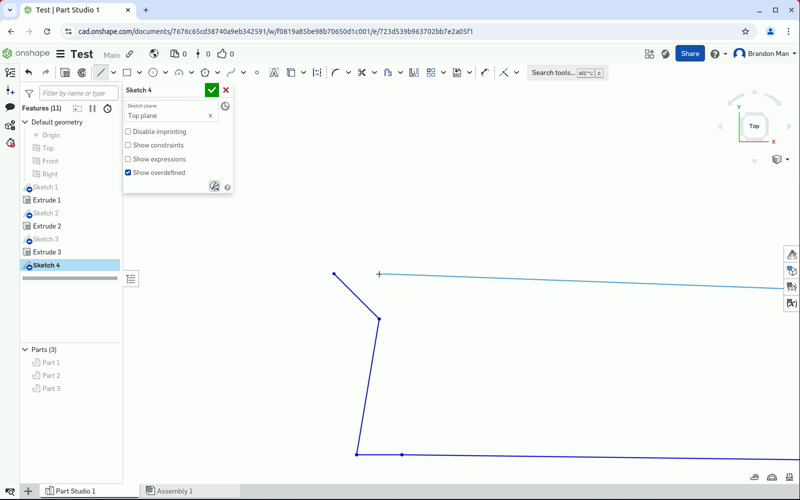
scroll(-6)
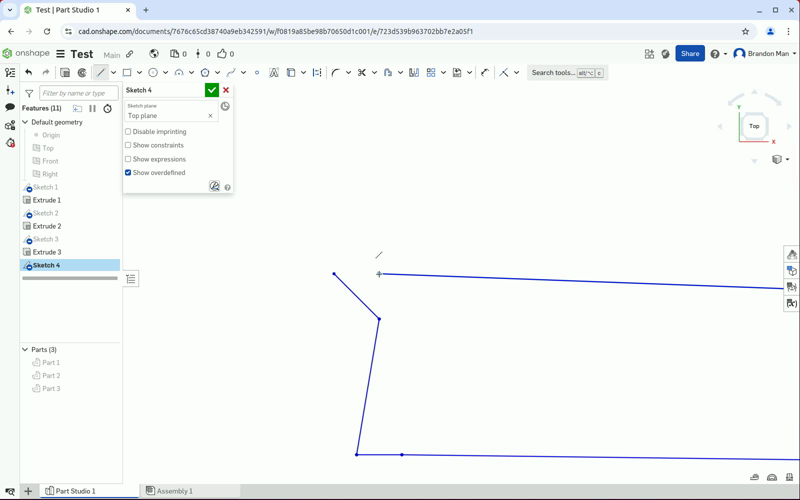
scroll(-6)
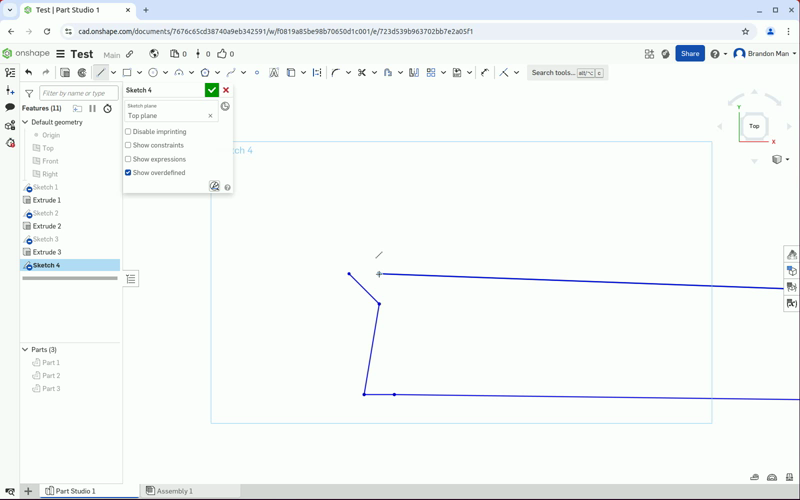
scroll(-6)
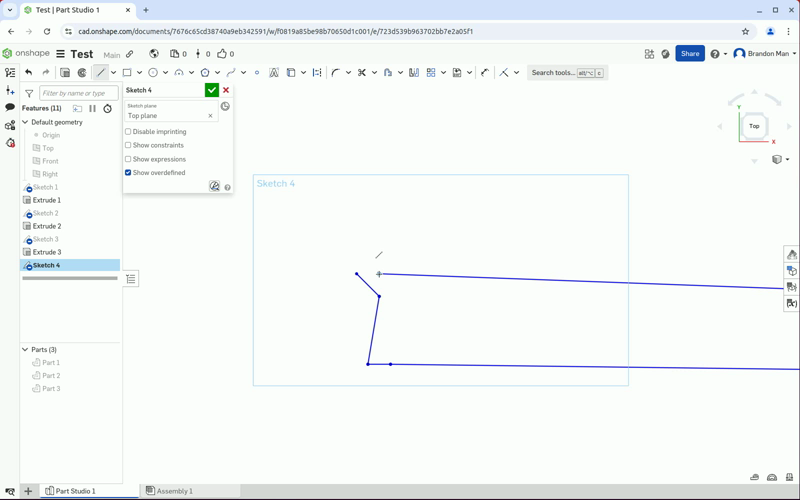
scroll(-6)
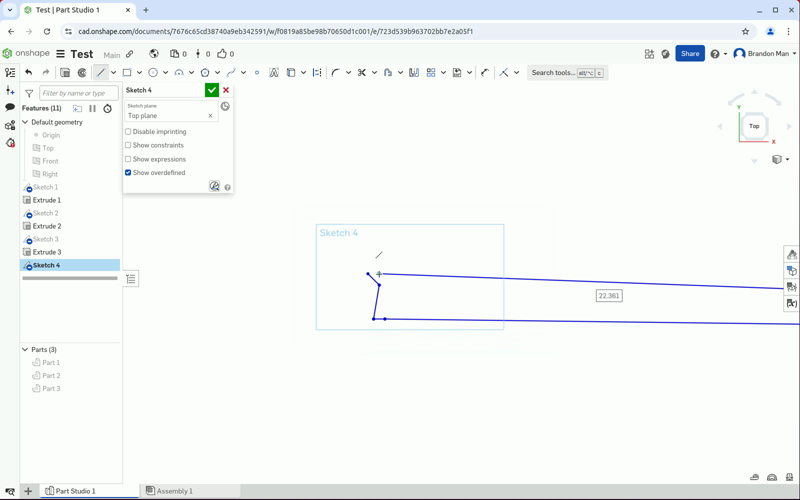
scroll(-6)
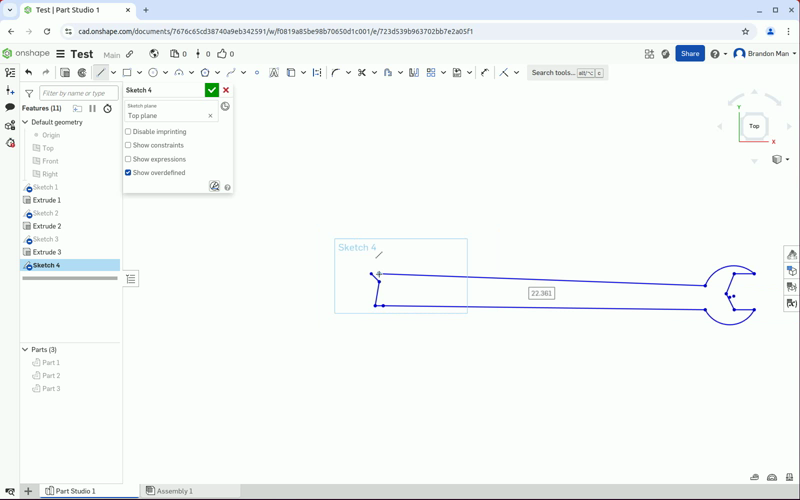
scroll(-6)
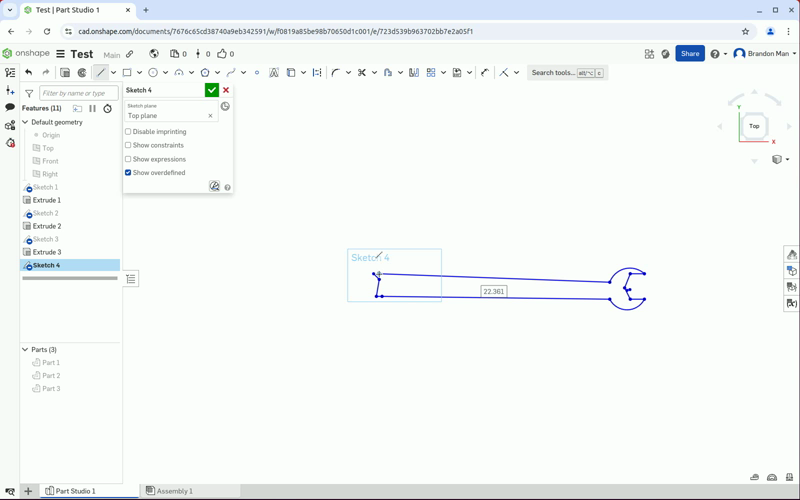
scroll(-6)
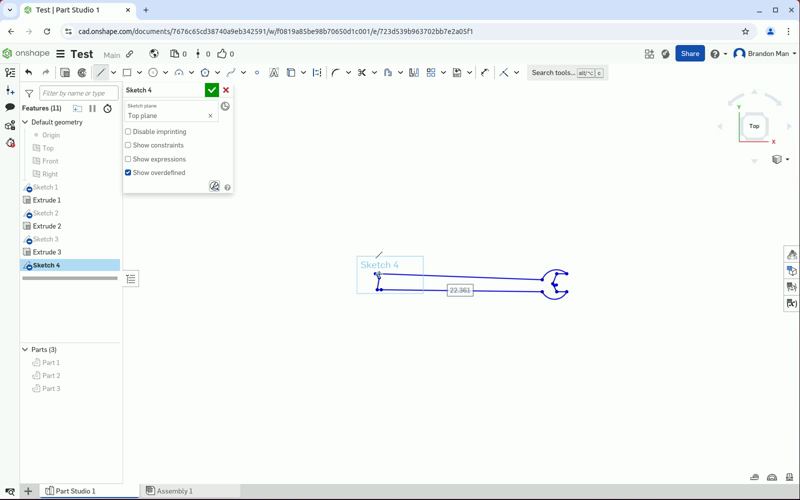
key_up(shift)
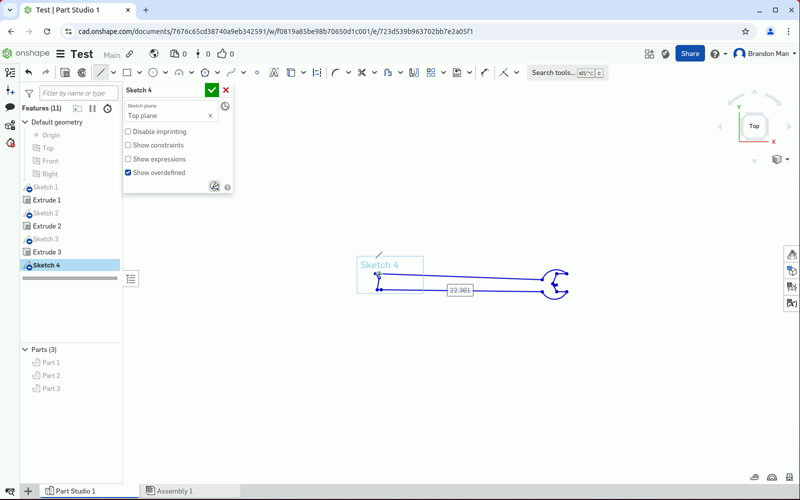
mouse_move(409, 273)
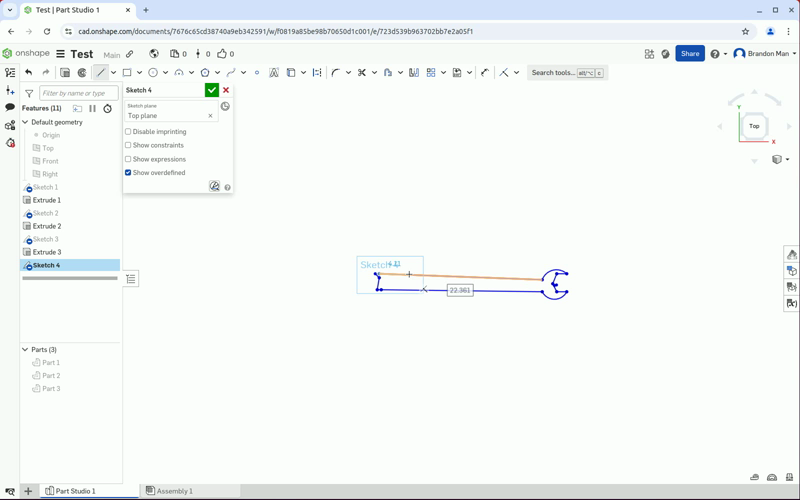
key_down(shift)
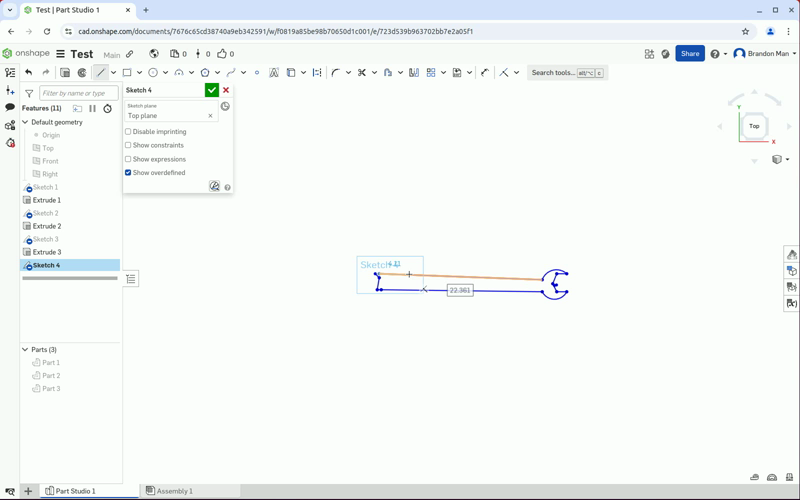
mouse_move(375, 273)
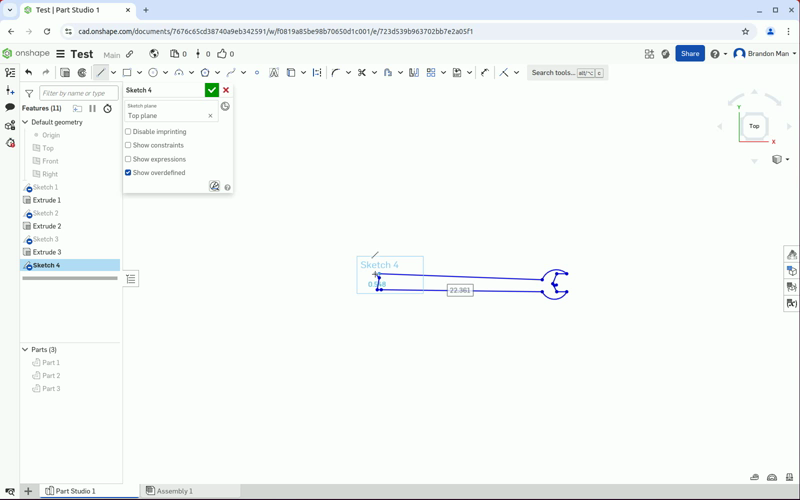
scroll(6)
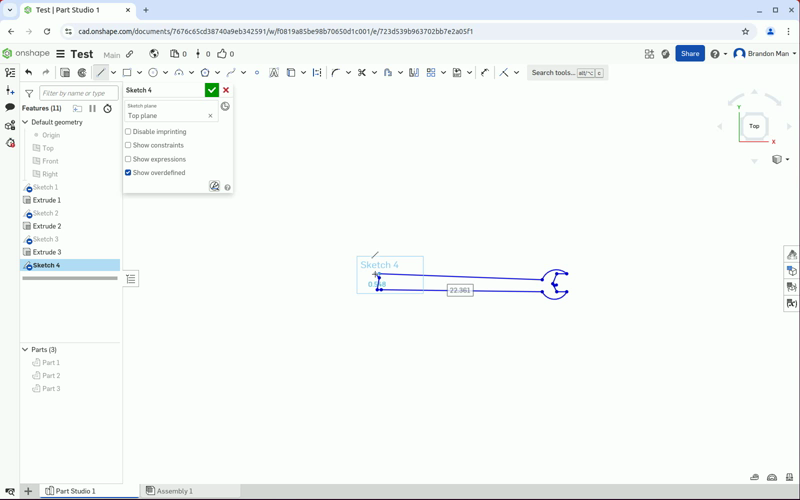
scroll(6)
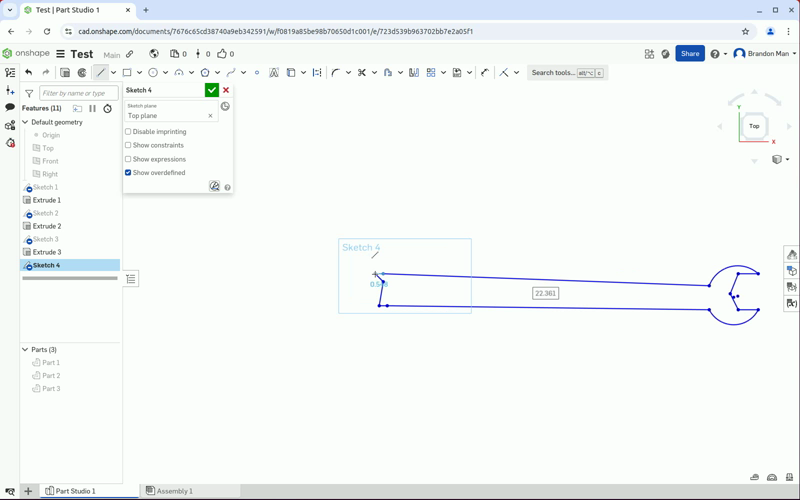
scroll(6)
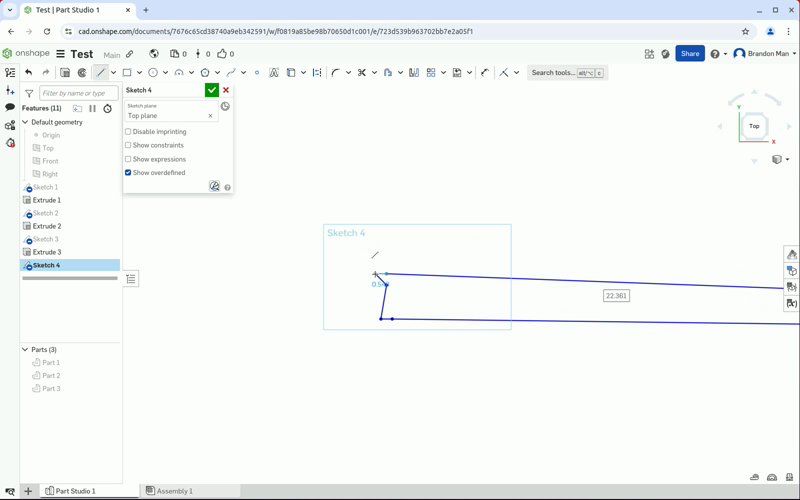
scroll(6)
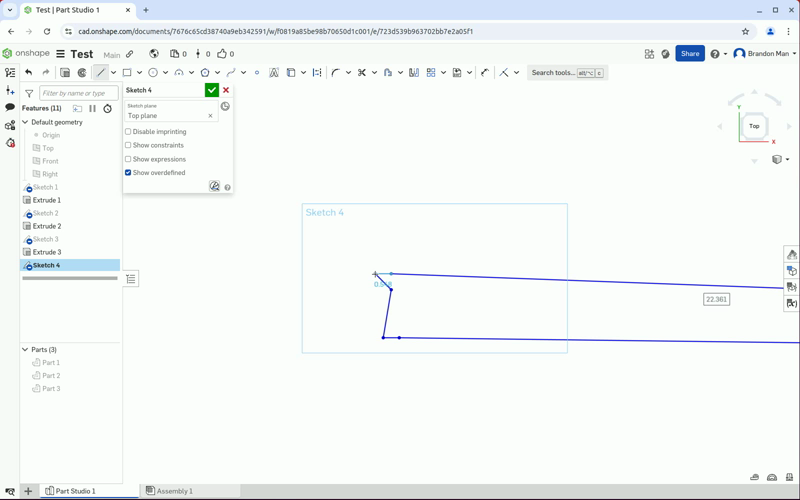
scroll(6)
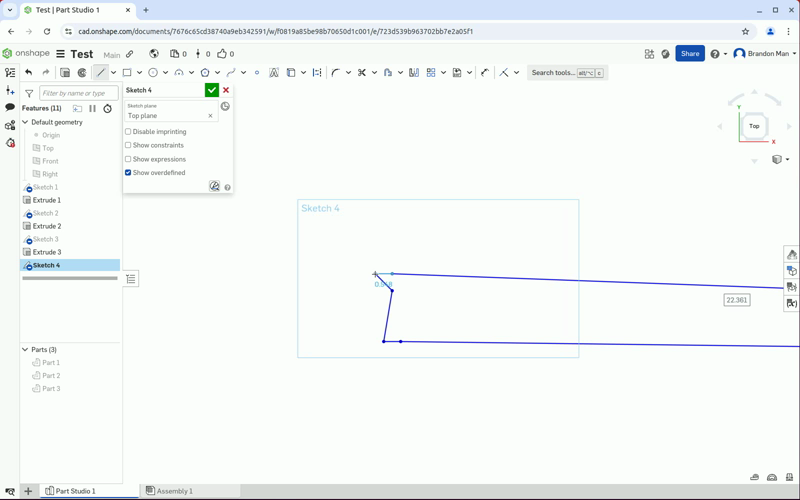
scroll(6)
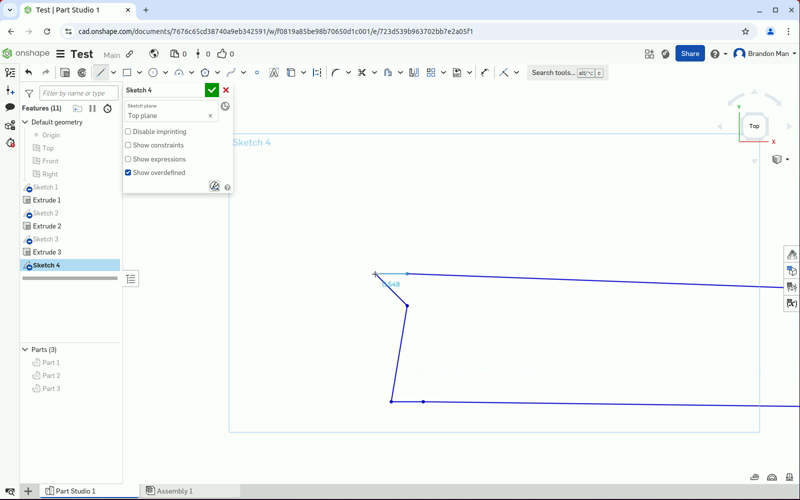
scroll(6)
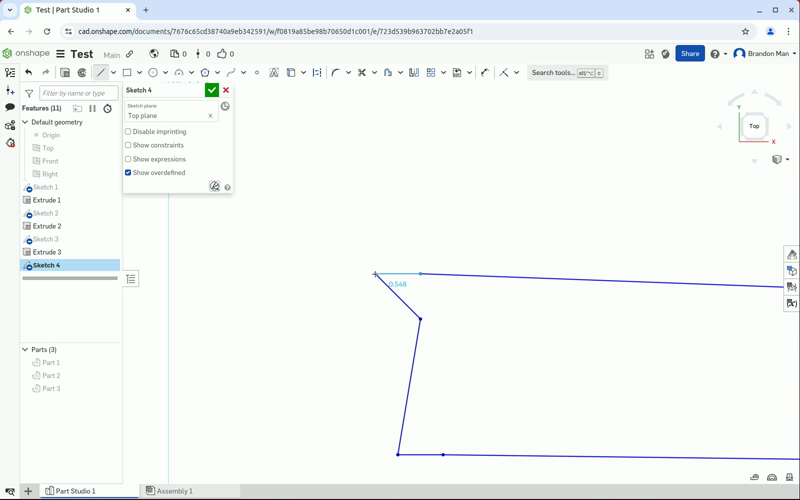
key_up(shift)
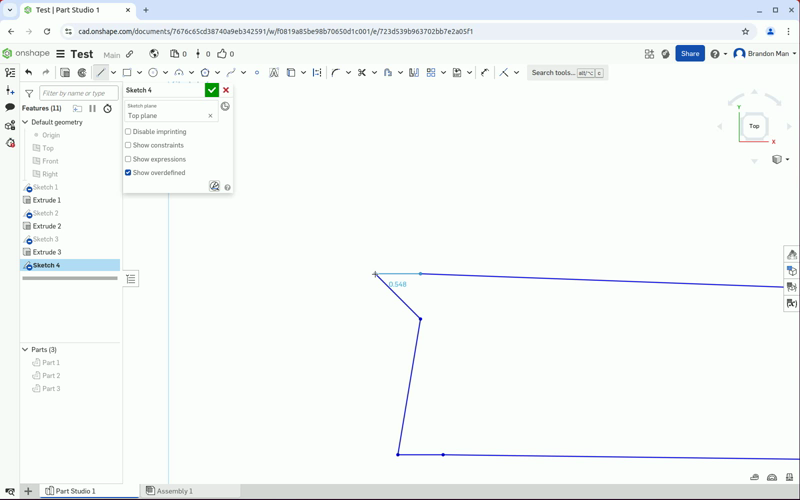
click(375, 273)
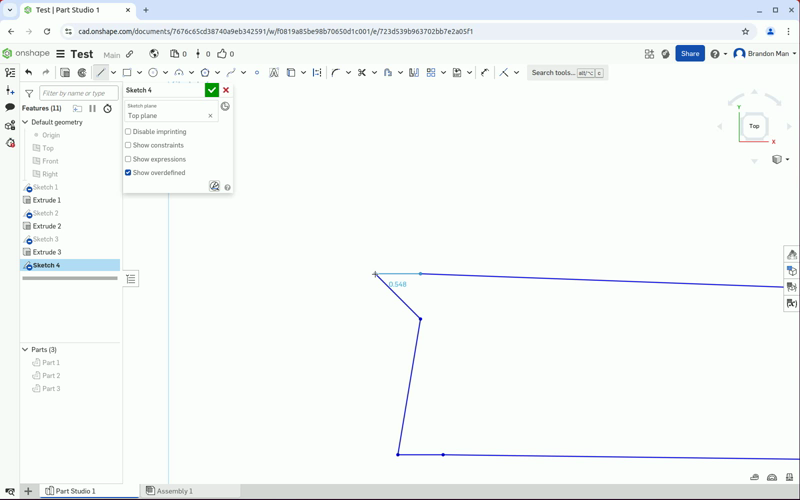
scroll(-6)
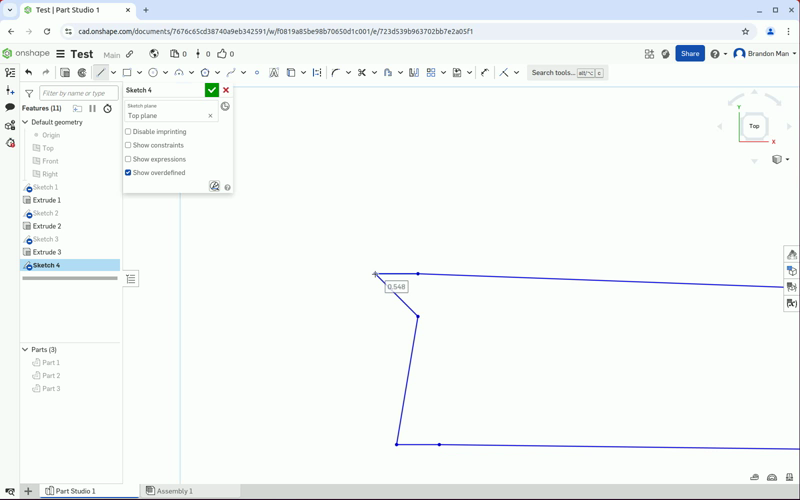
scroll(-6)
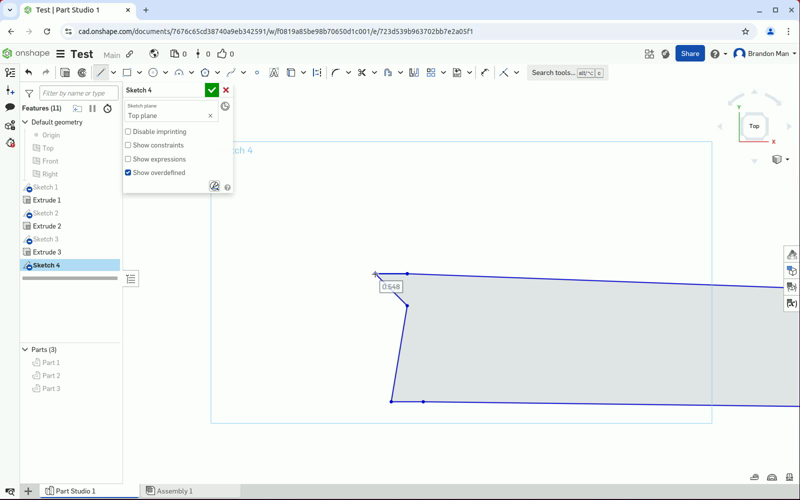
scroll(-6)
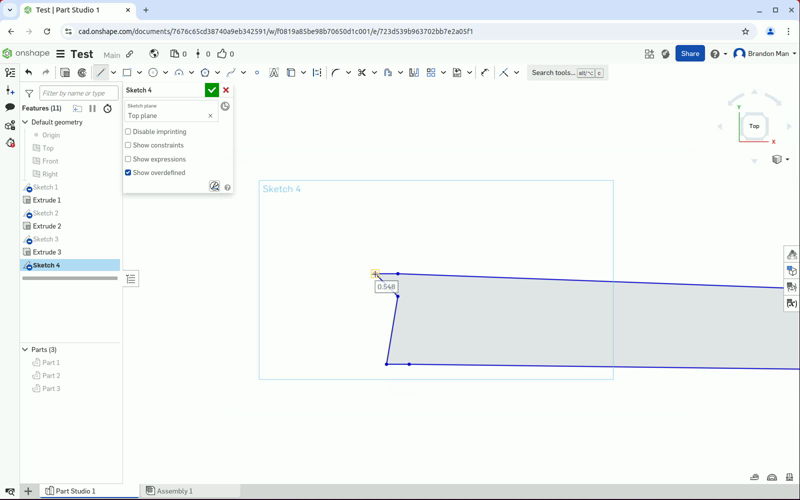
scroll(-6)
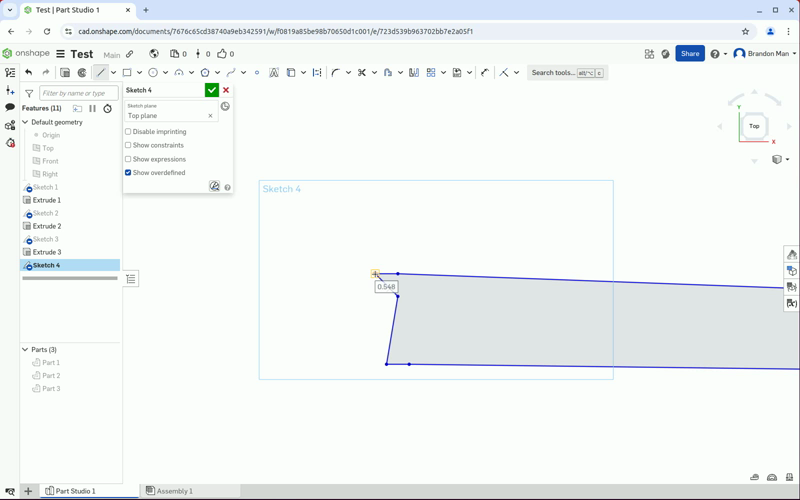
scroll(-6)
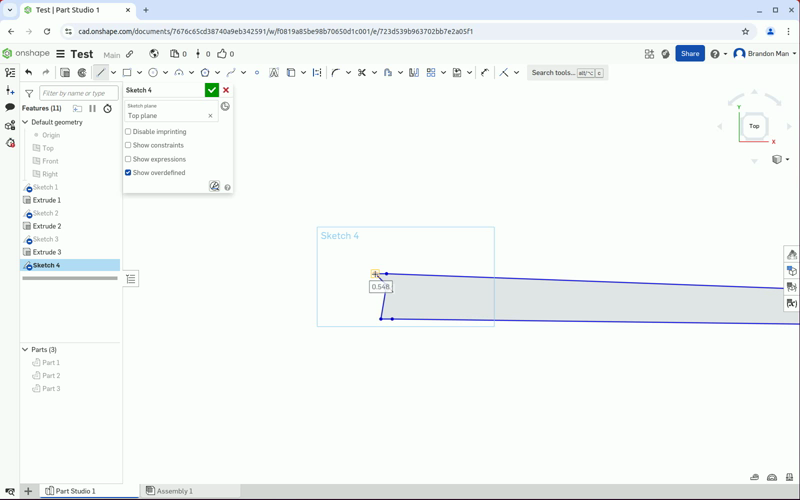
scroll(-6)
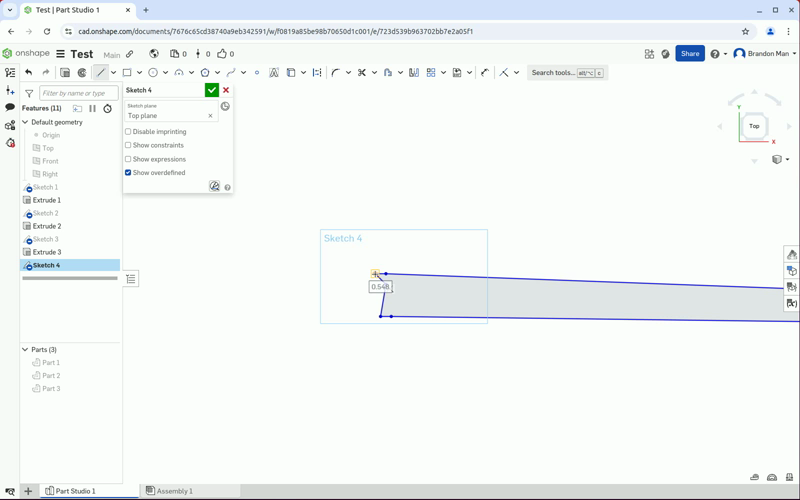
scroll(-6)
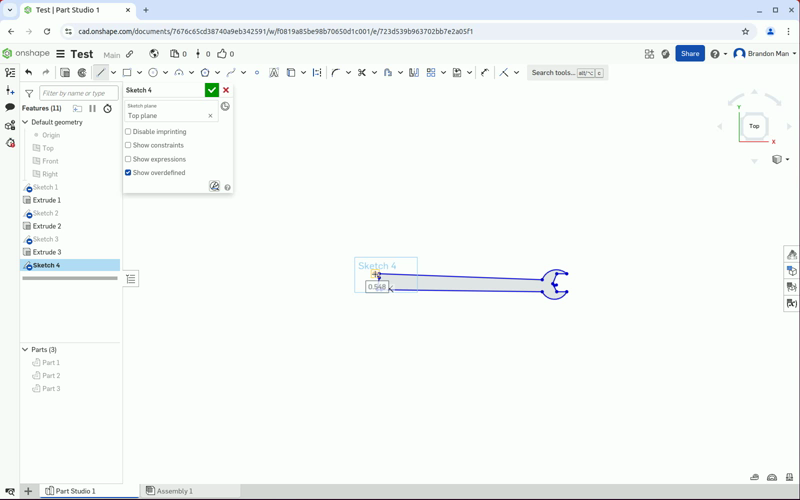
key(esc)
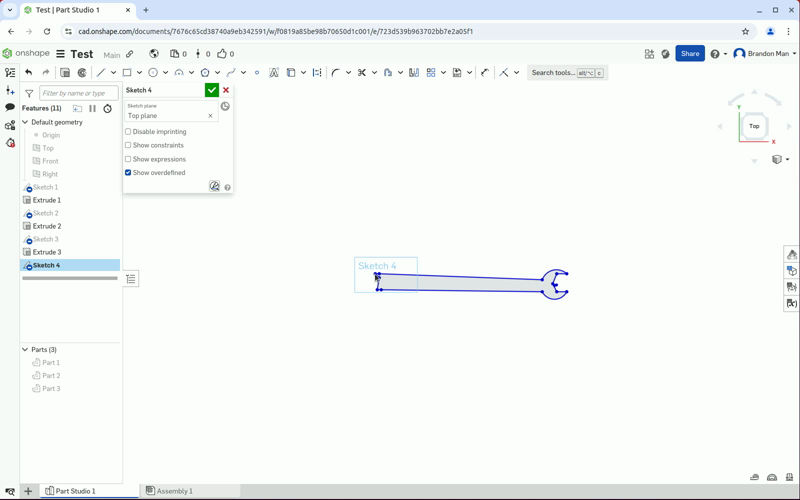
mouse_move(524, 284)
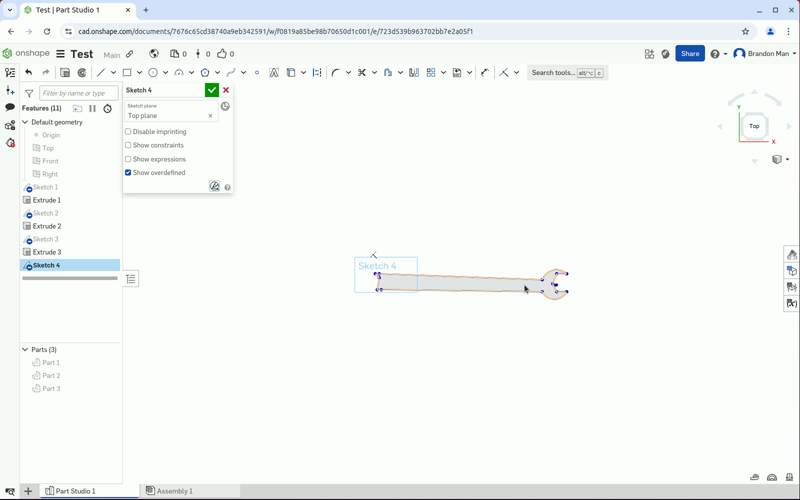
click(524, 284)
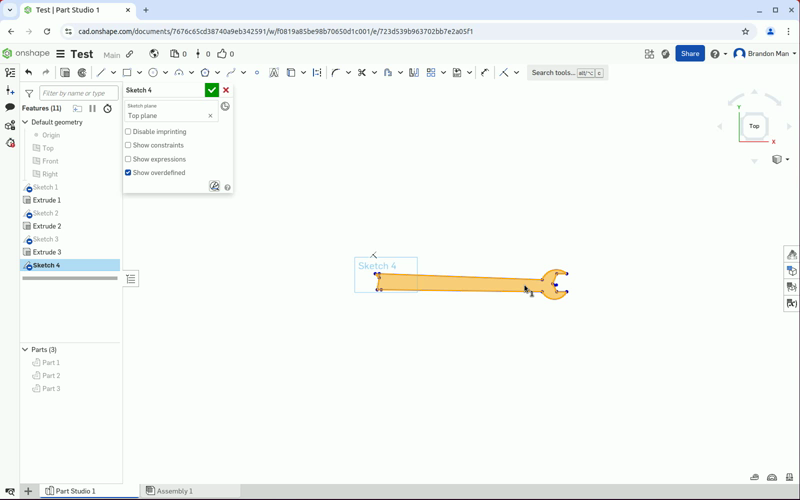
mouse_move(73, 352)
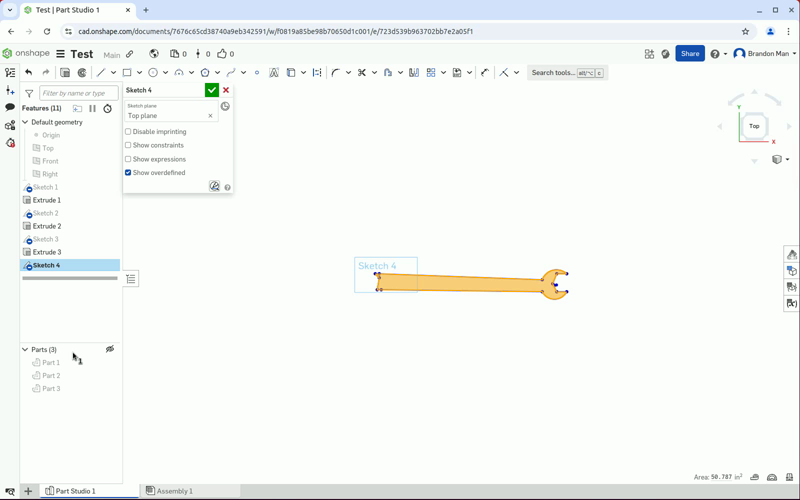
key(shift+y)
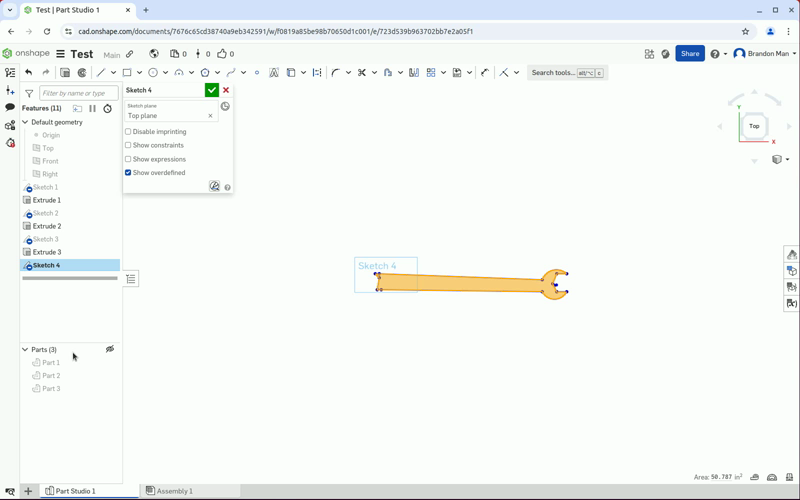
key(shift+e)
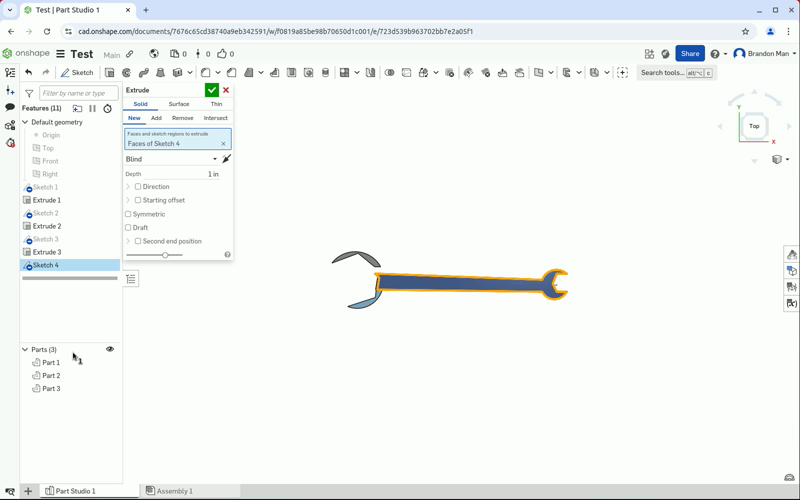
mouse_move(143, 106)
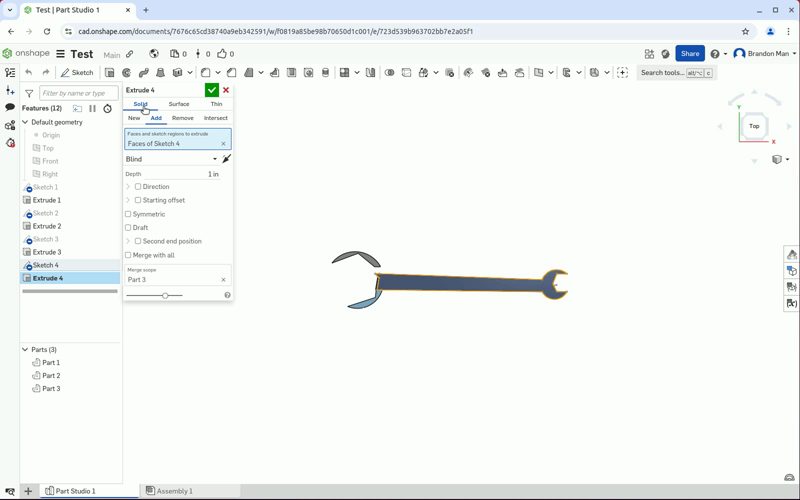
click(143, 106)
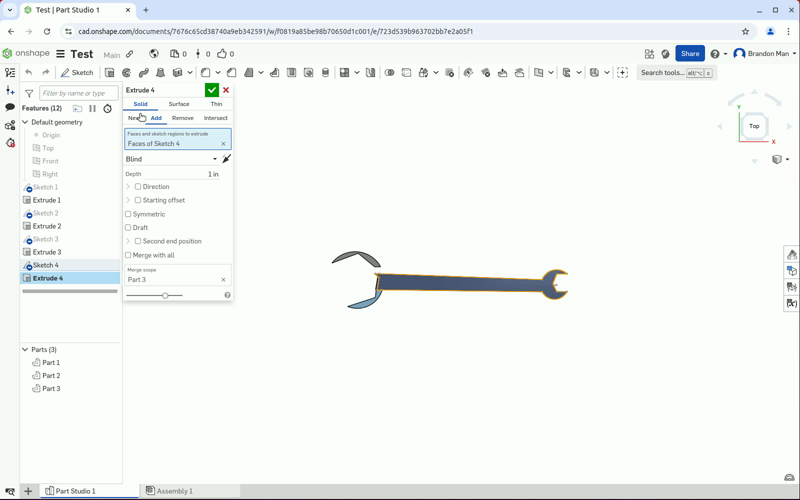
mouse_move(137, 120)
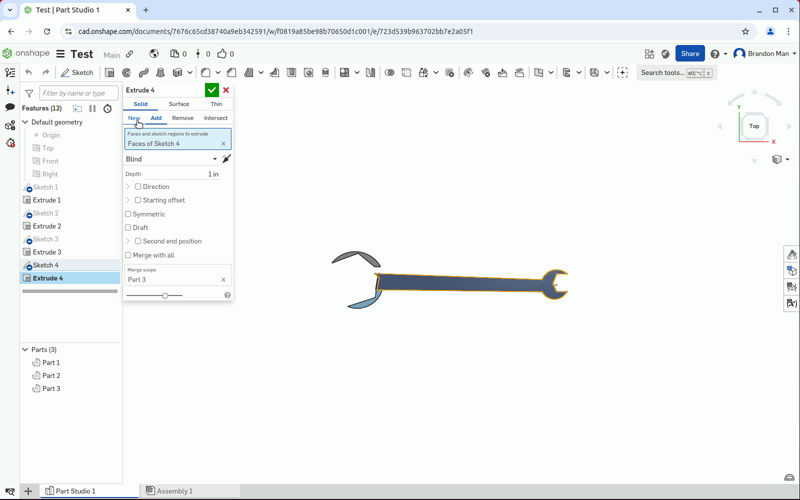
click(137, 120)
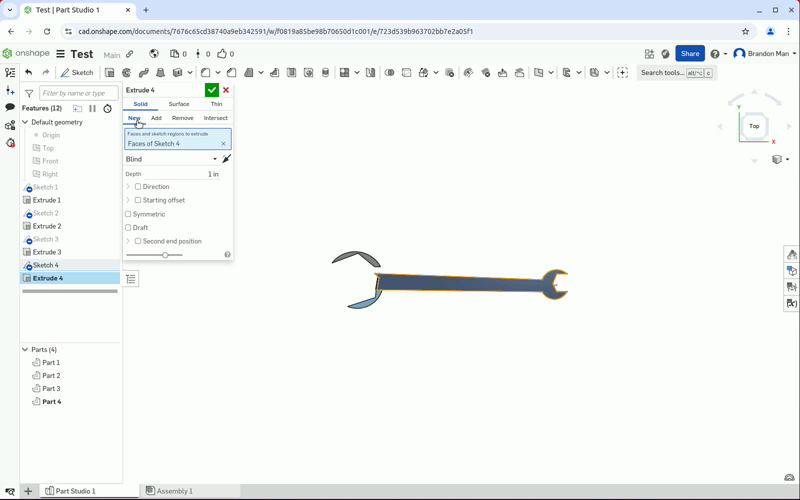
key(tab, 4)
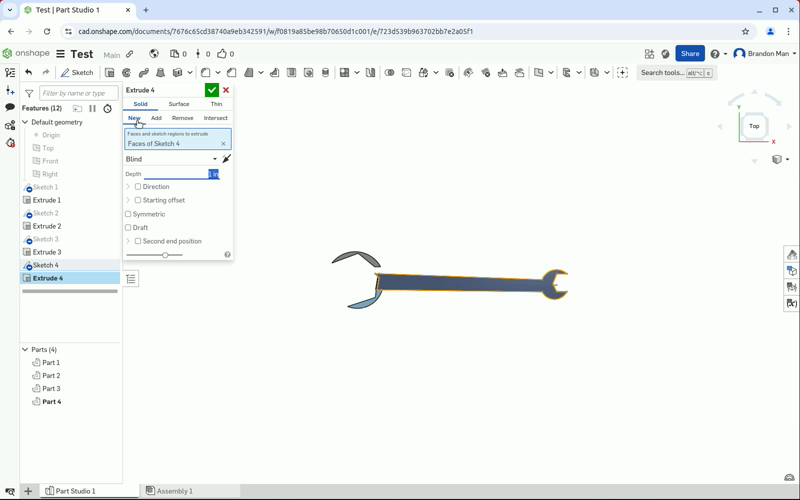
text(3.37)
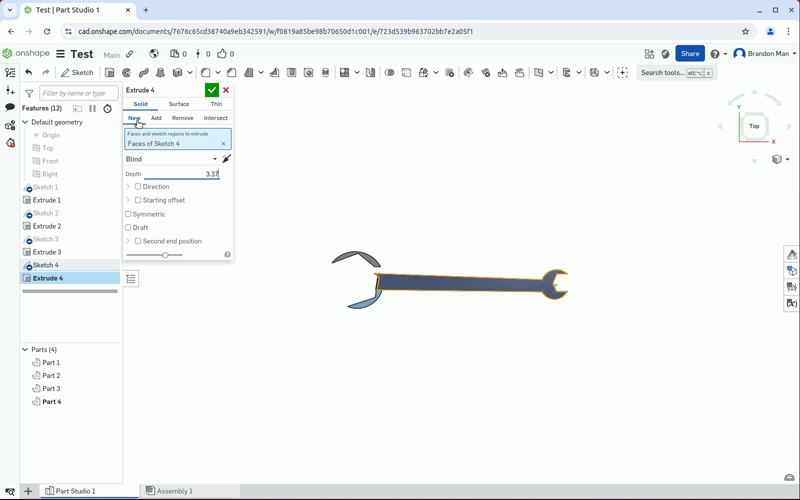
key(enter)
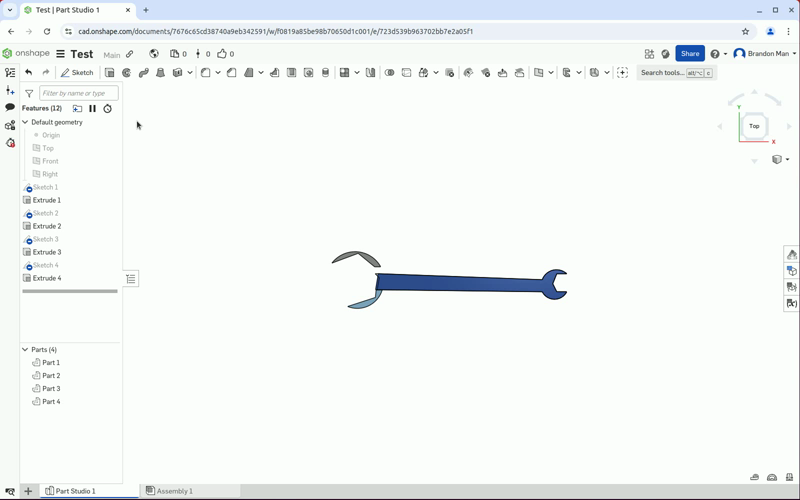
key(shift+h)
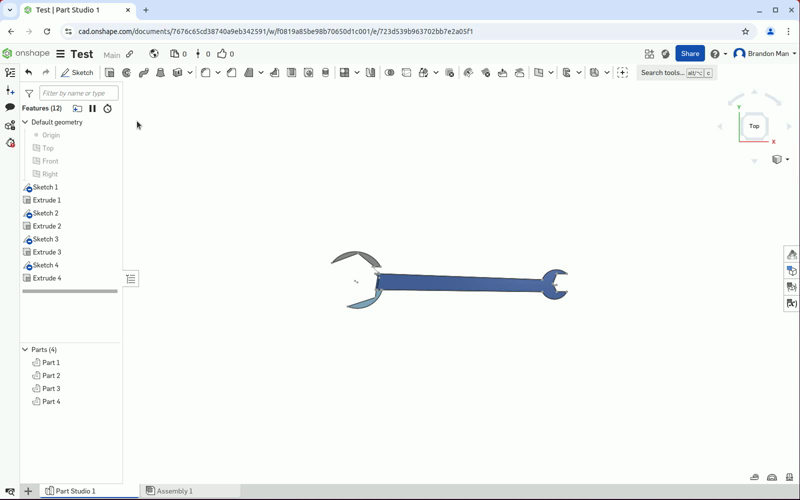
key(shift+h)
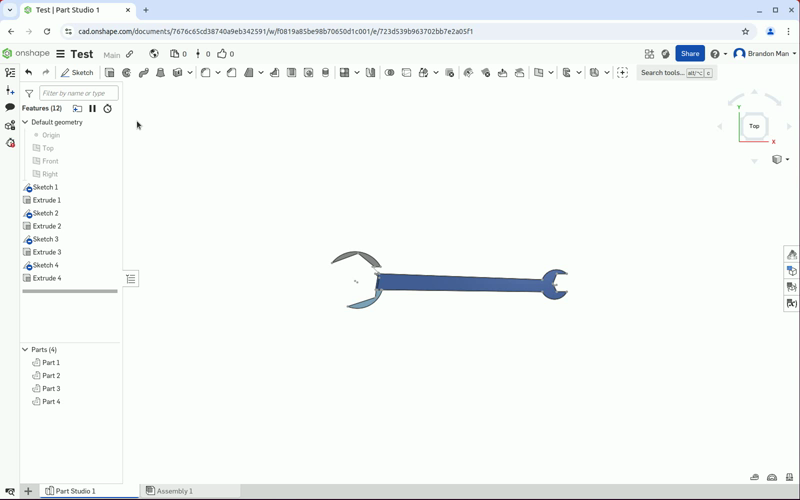
key(shift+7)
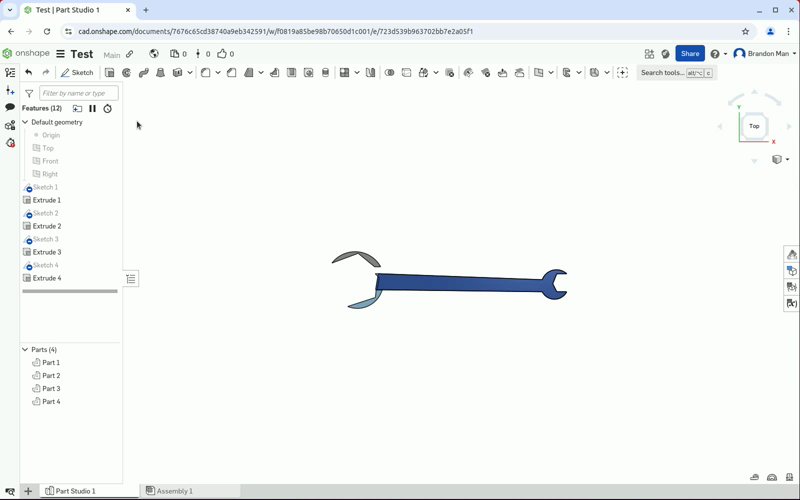
key(up, 3)
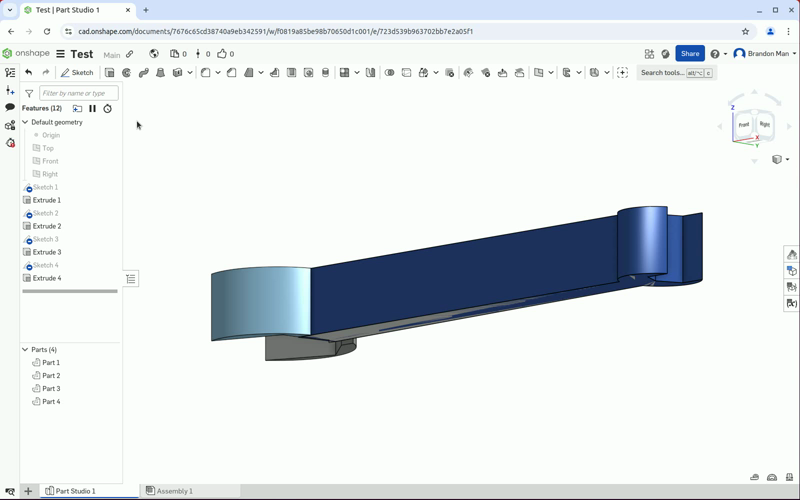
key(left, 3)
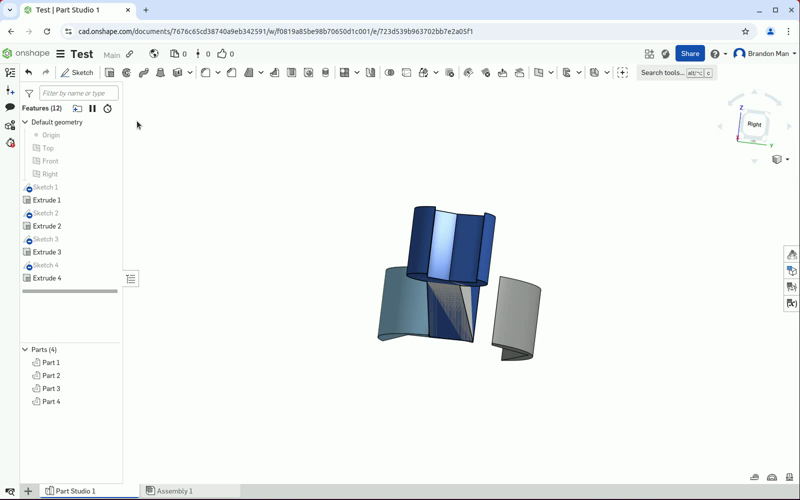
key(right, 3)
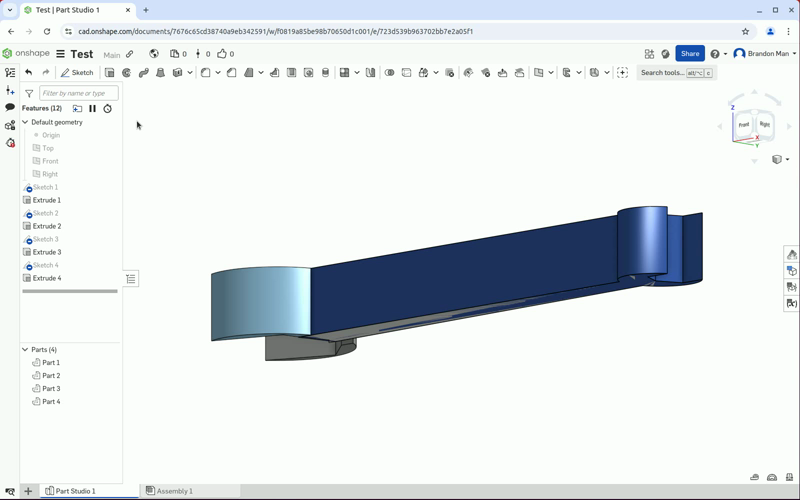
key(down, 3)
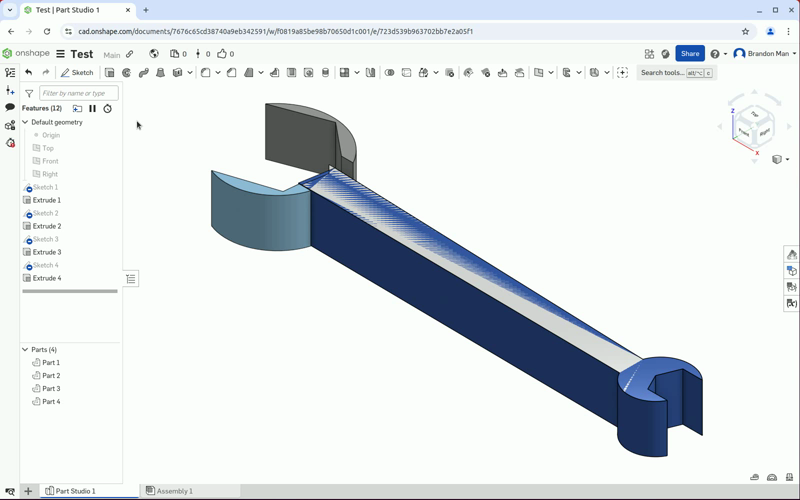
mouse_move(73, 189)
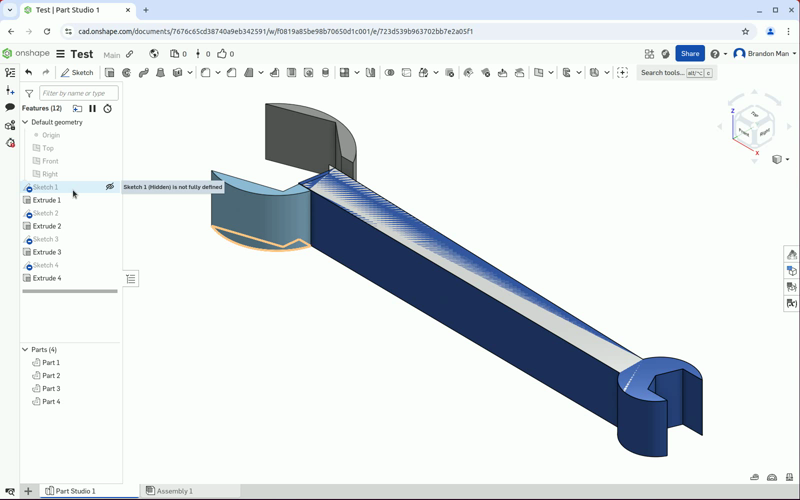
click(73, 189)